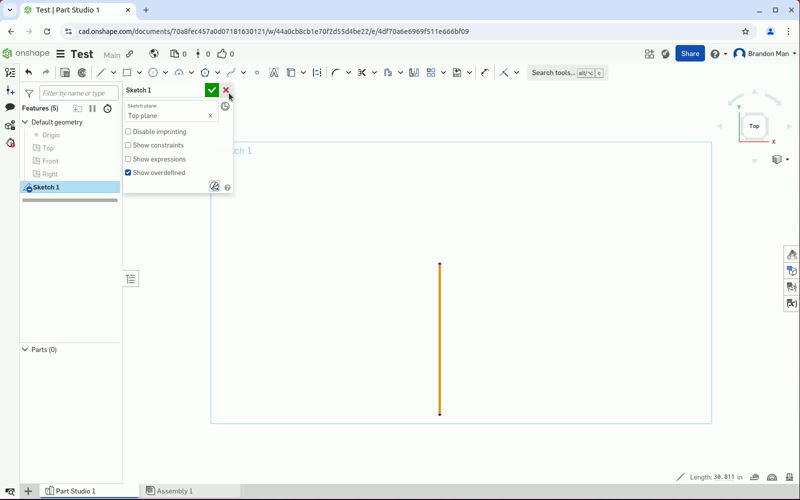
key(shift+h)
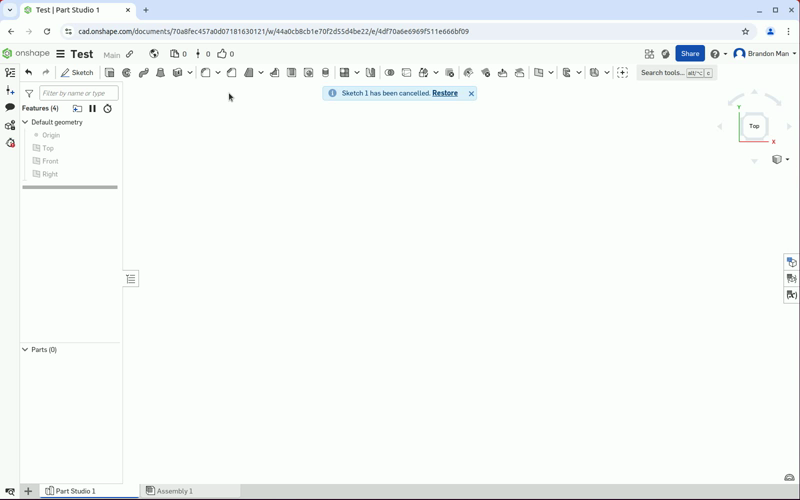
mouse_move(73, 352)
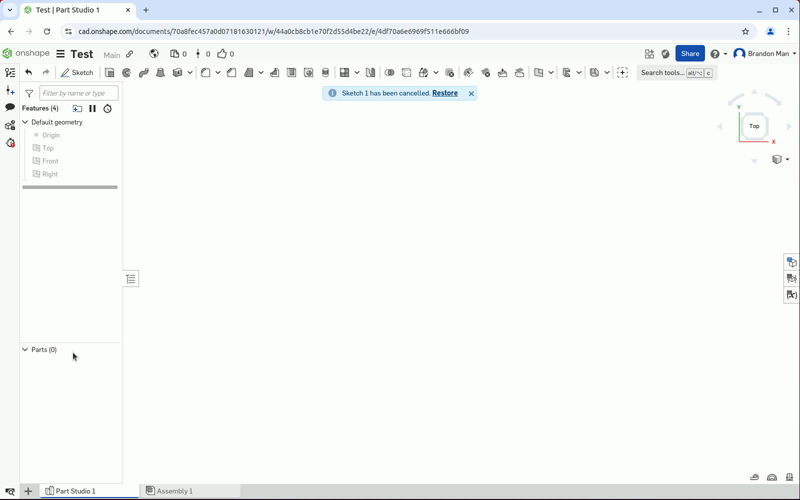
key(y)
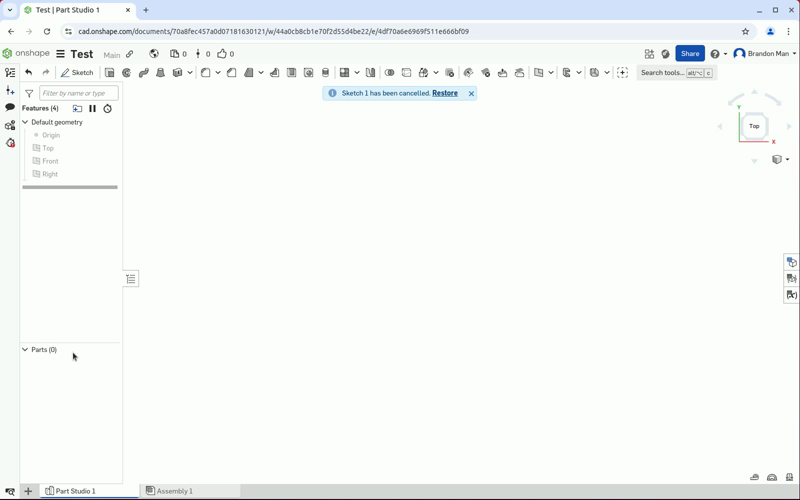
key(shift+p)
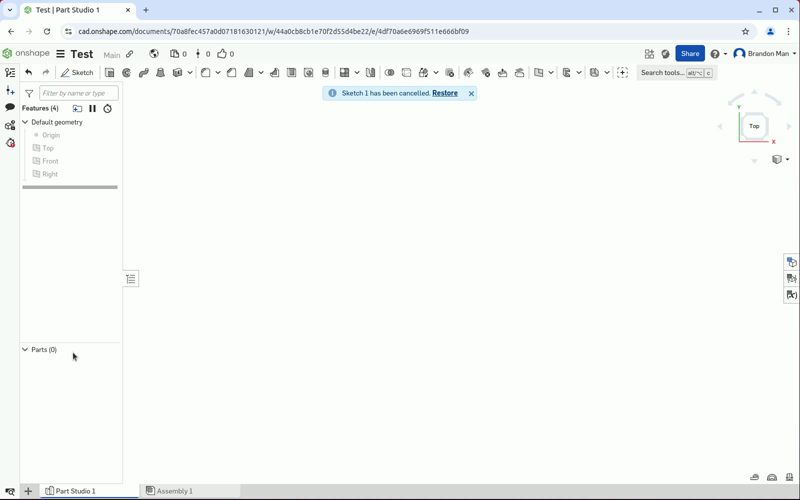
key(space)
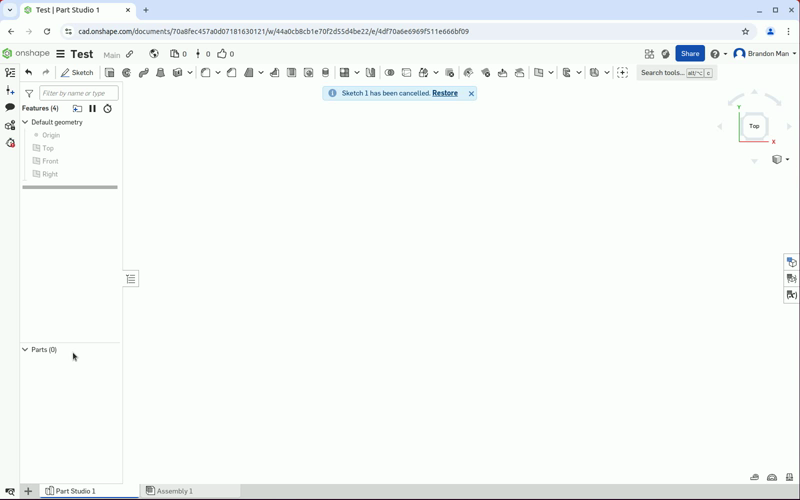
key_down(shift)
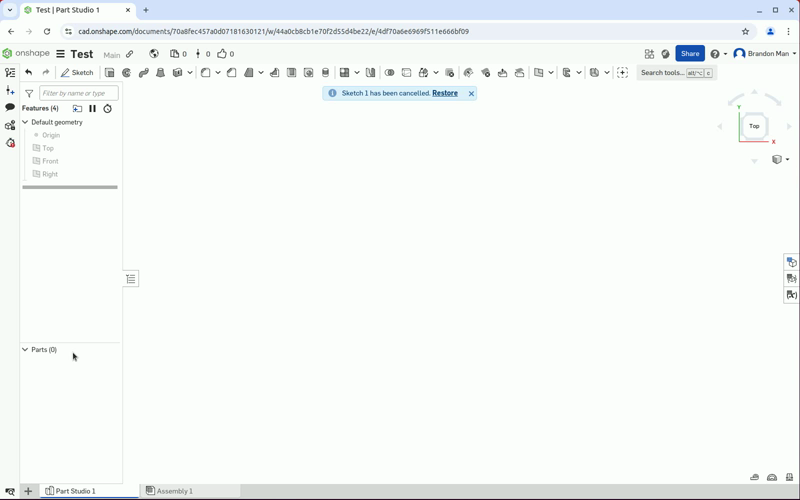
key(up)
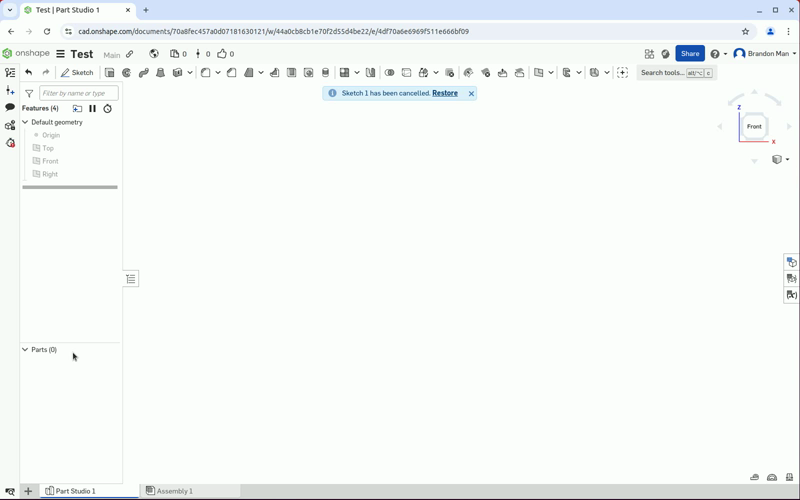
key_up(shift)
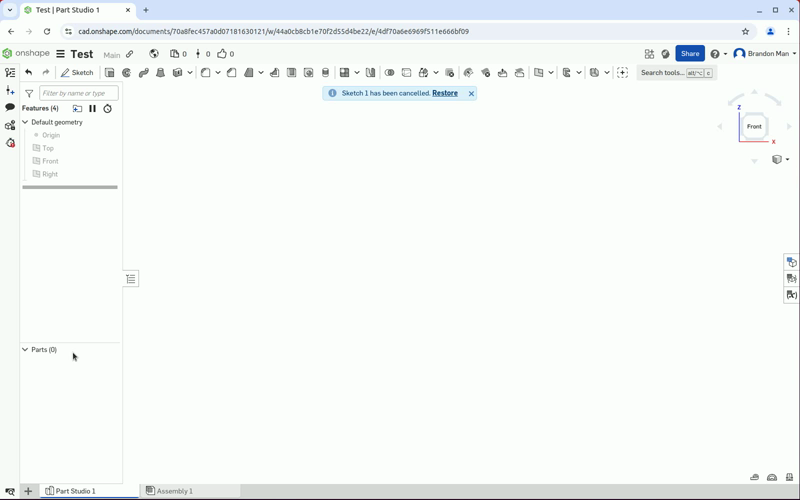
mouse_move(73, 352)
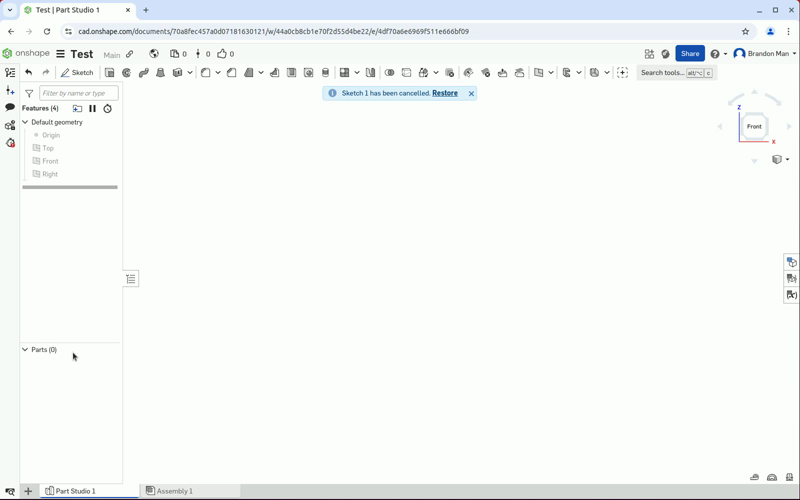
key(shift+y)
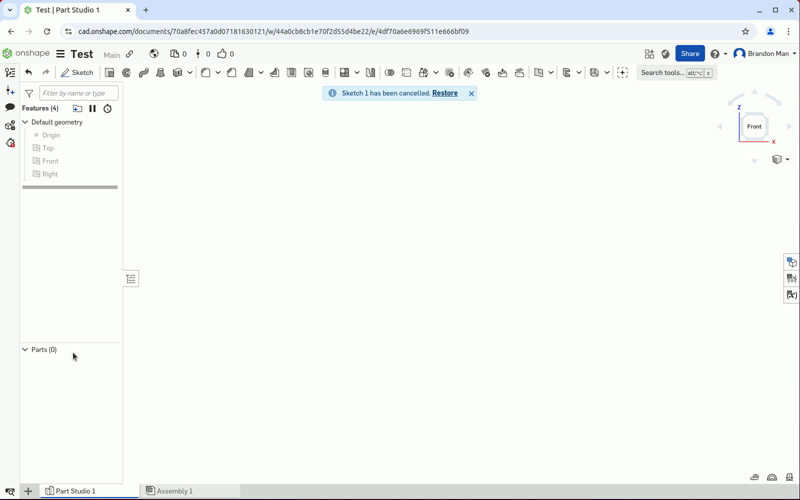
key(shift+s)
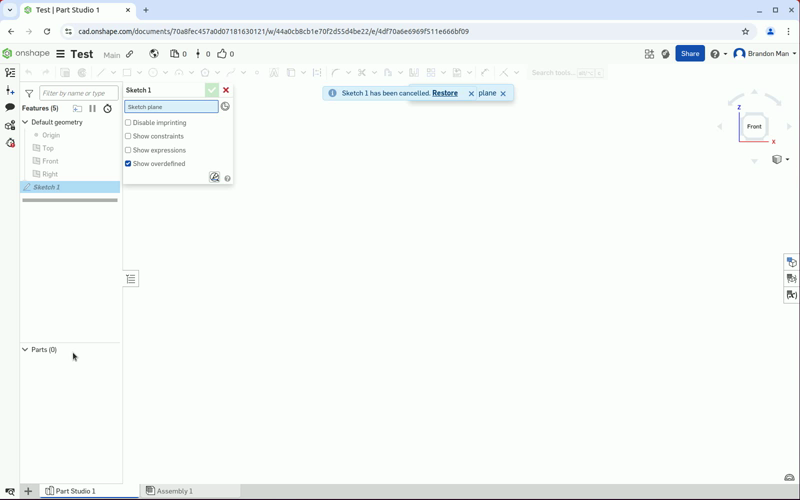
mouse_move(73, 163)
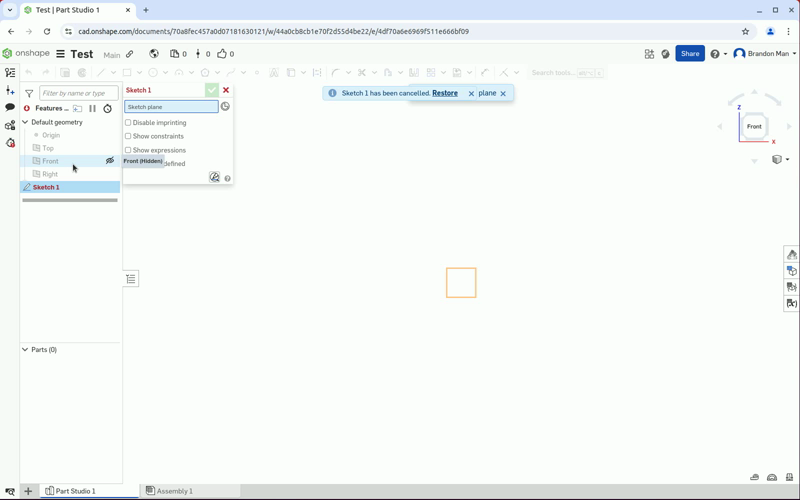
click(73, 163)
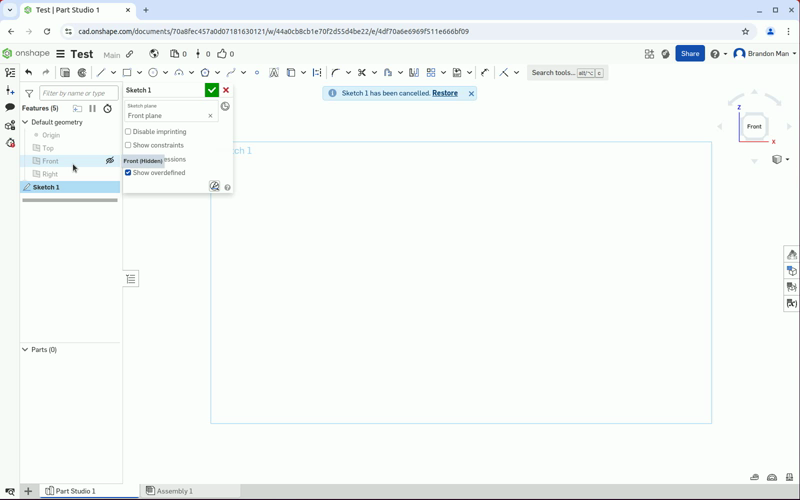
mouse_move(73, 352)
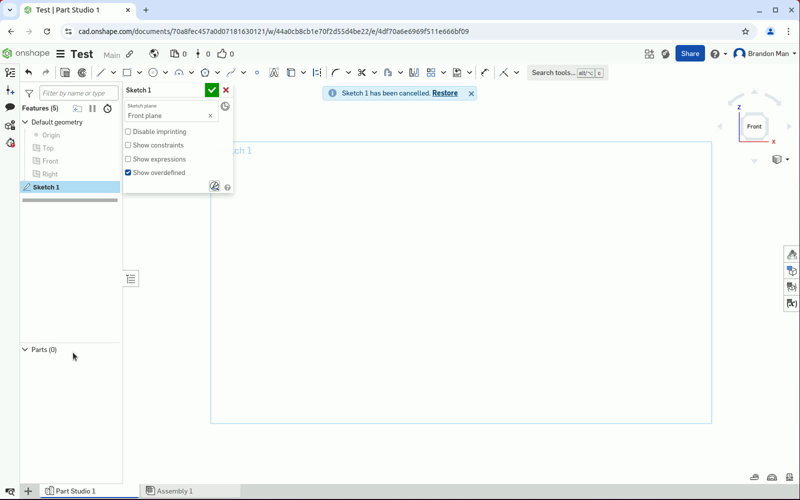
key(y)
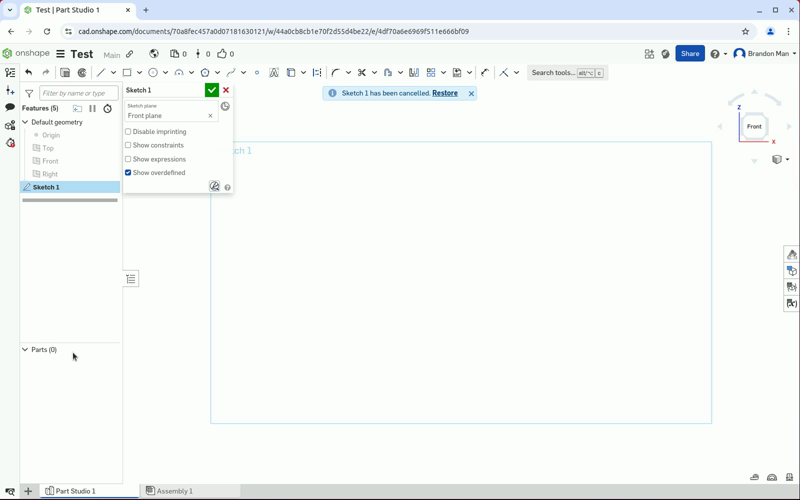
key(a)
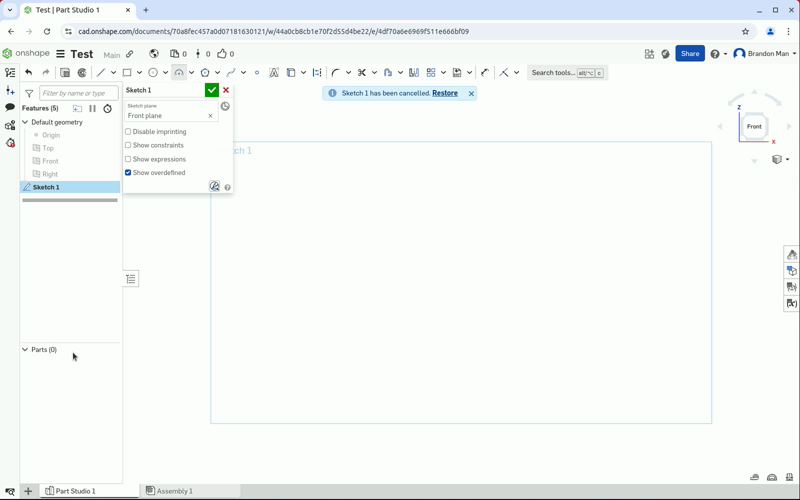
key_down(shift)
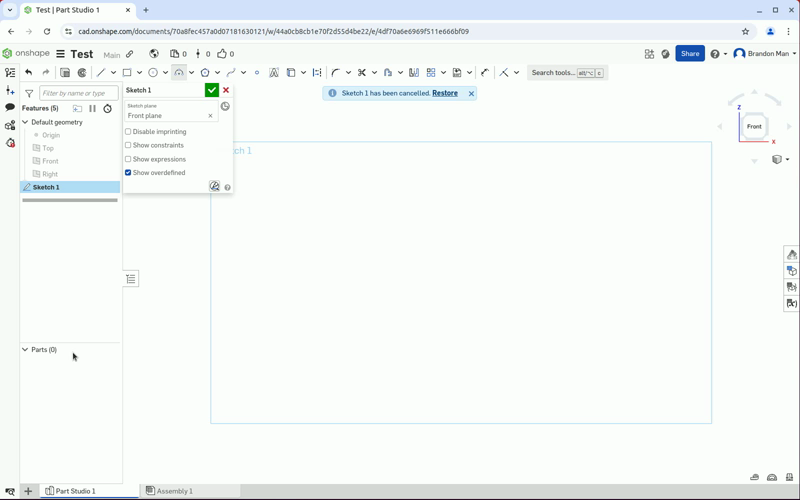
mouse_move(460, 250)
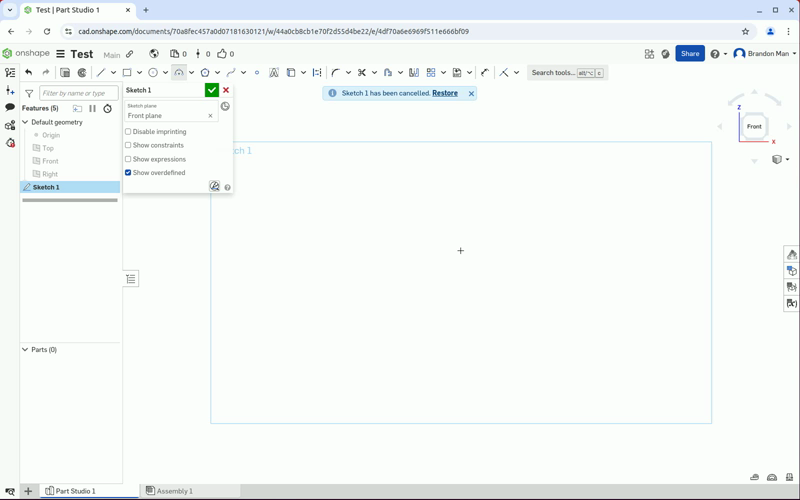
click(460, 250)
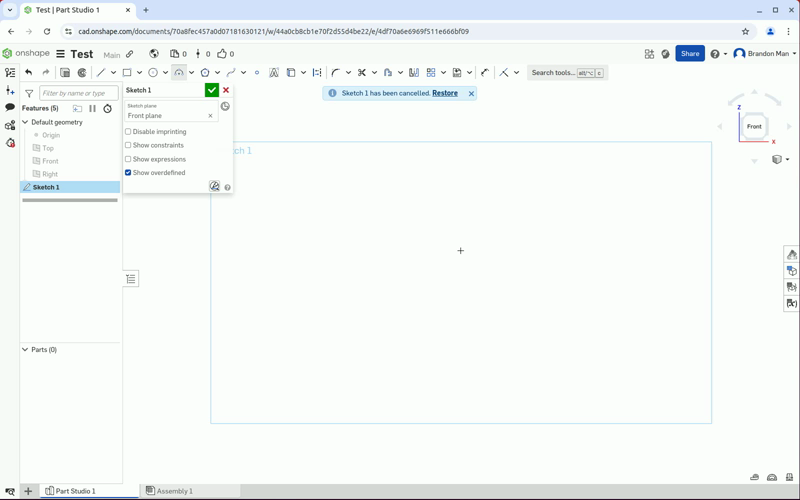
key_up(shift)
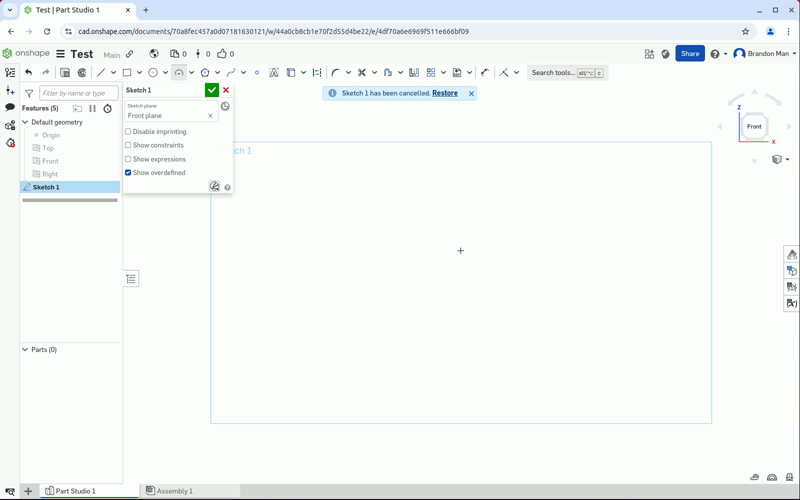
key_down(shift)
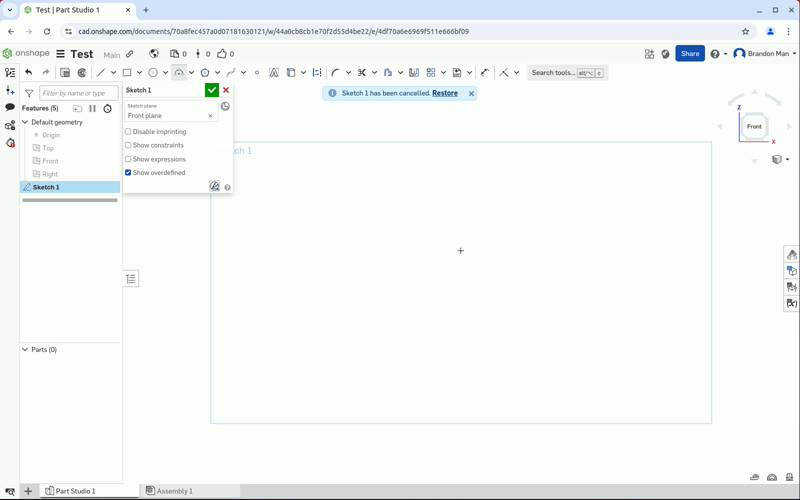
mouse_move(494, 279)
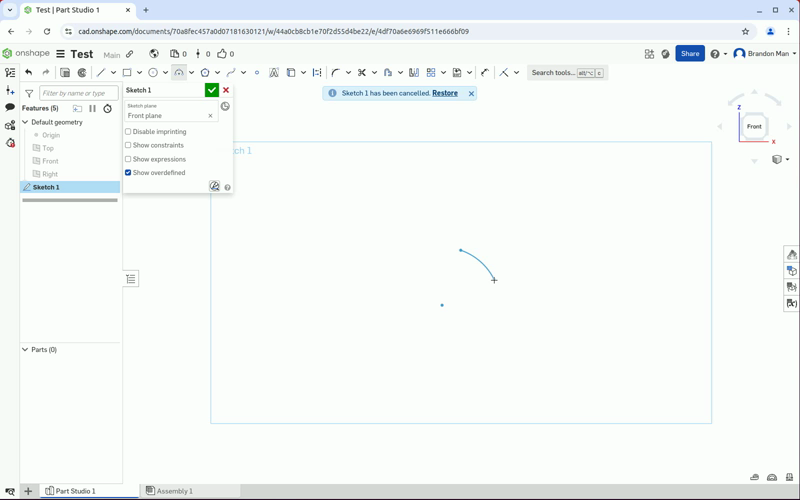
click(494, 279)
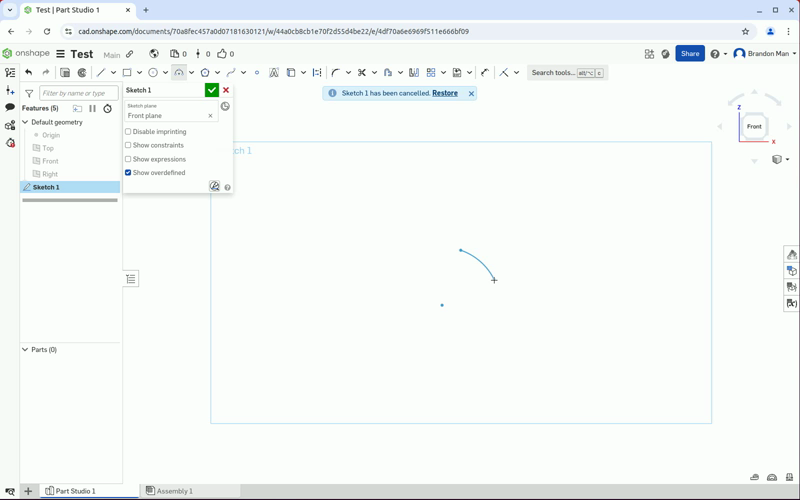
mouse_move(438, 309)
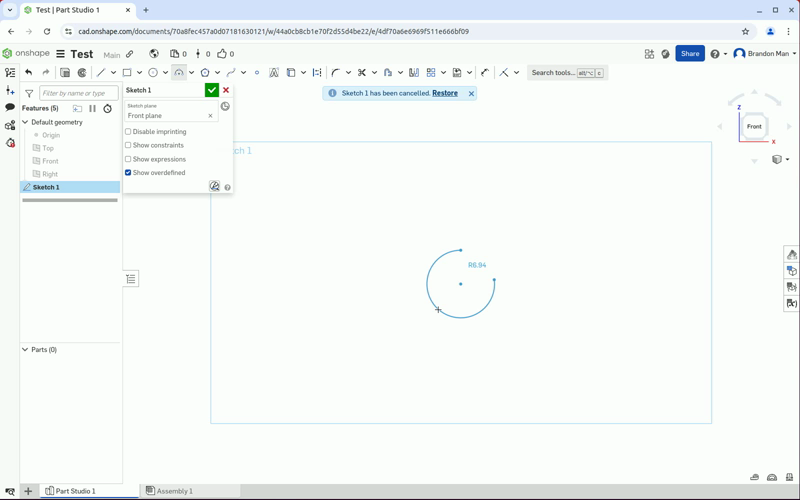
click(438, 309)
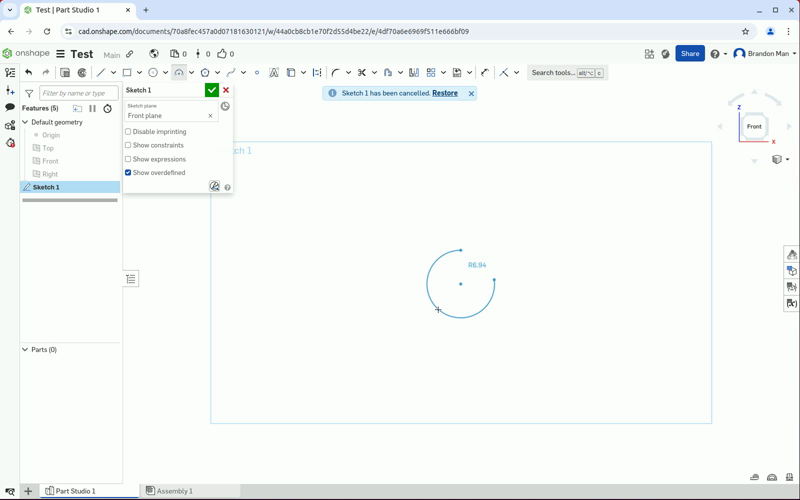
key_up(shift)
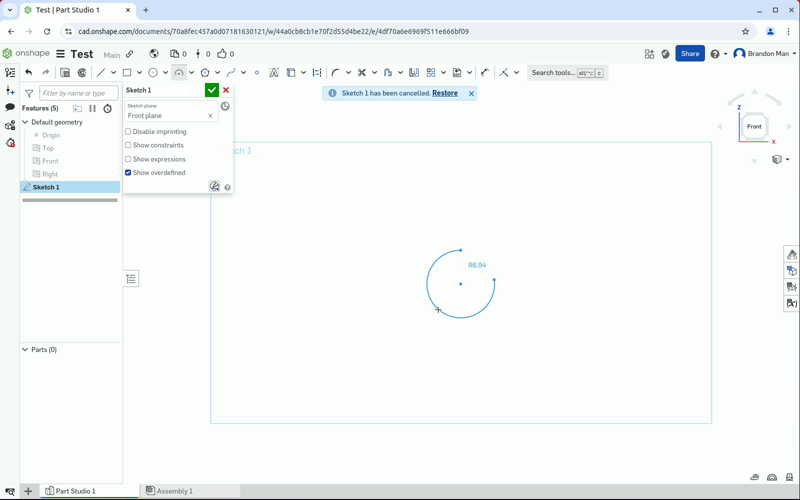
mouse_move(494, 279)
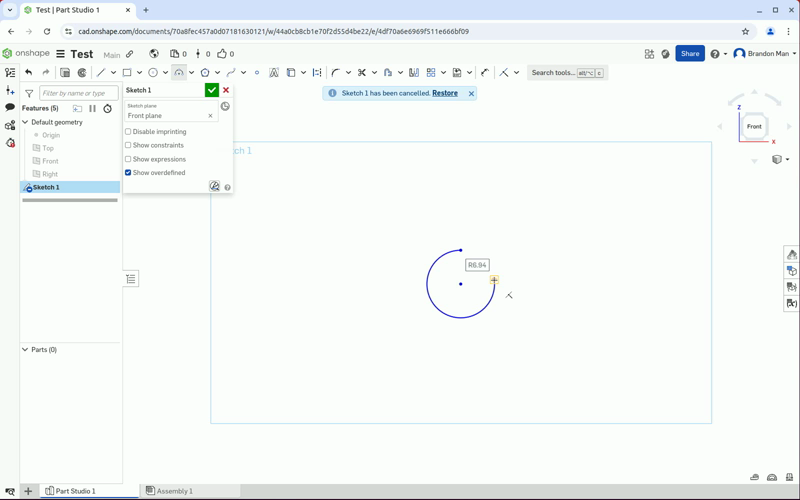
click(494, 279)
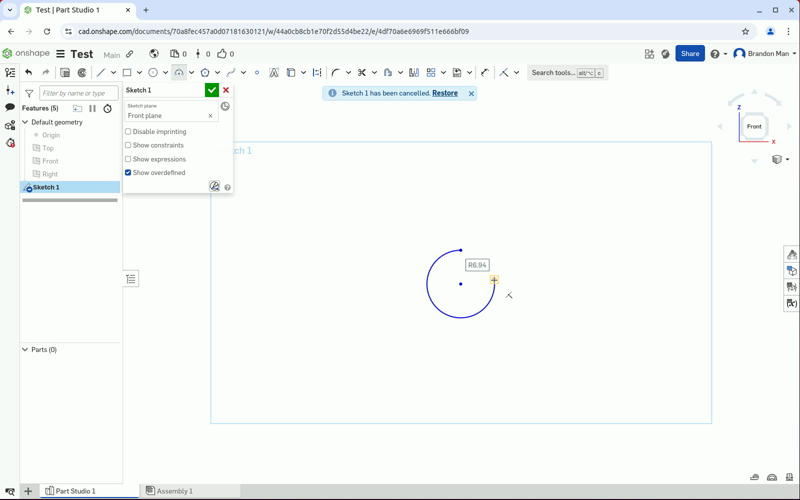
key_down(shift)
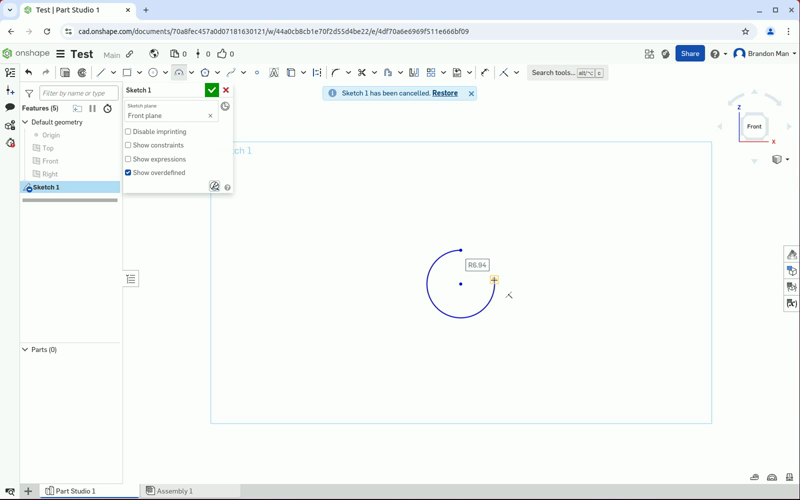
mouse_move(506, 268)
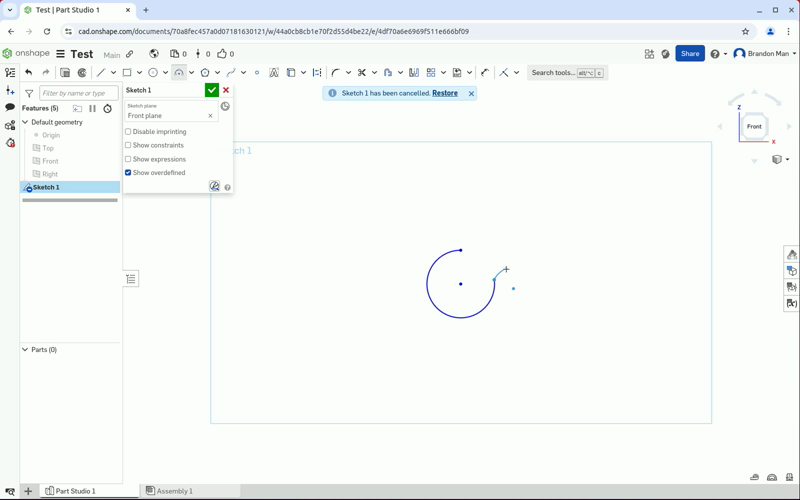
click(506, 268)
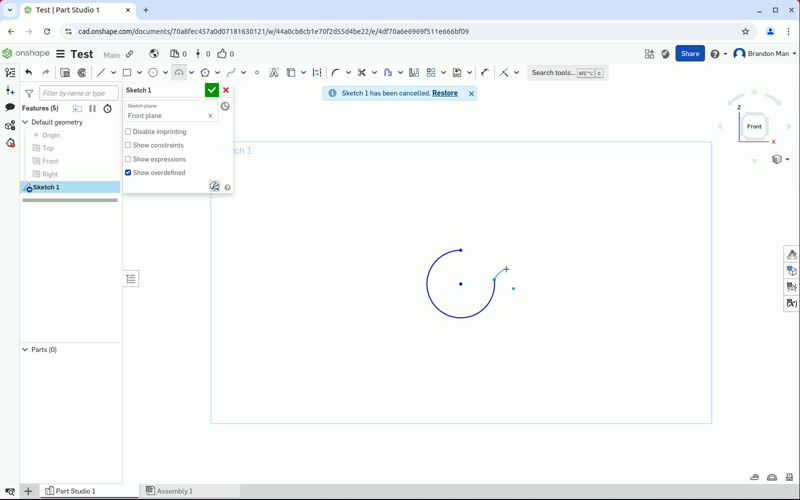
mouse_move(497, 271)
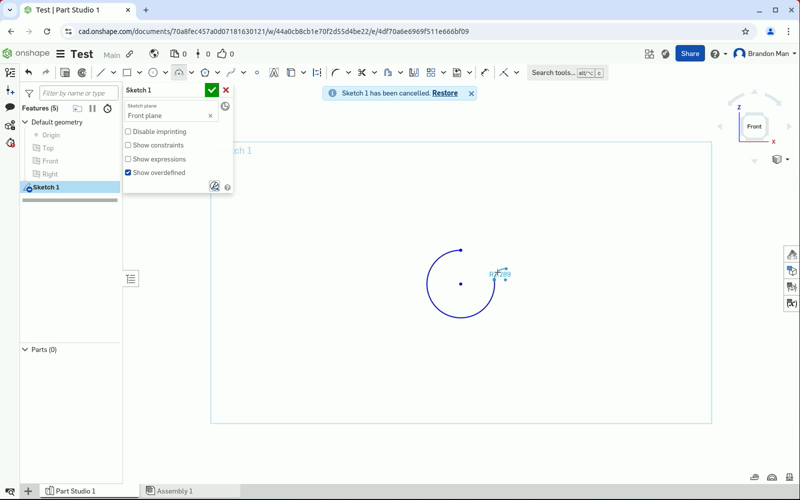
click(497, 271)
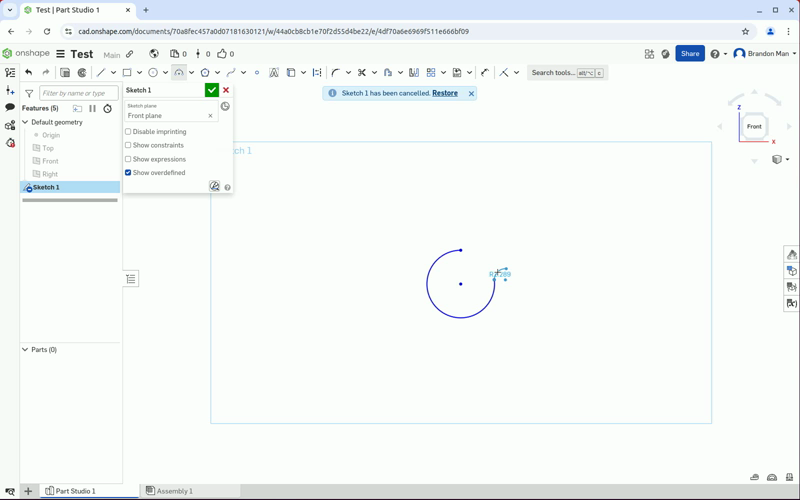
key_up(shift)
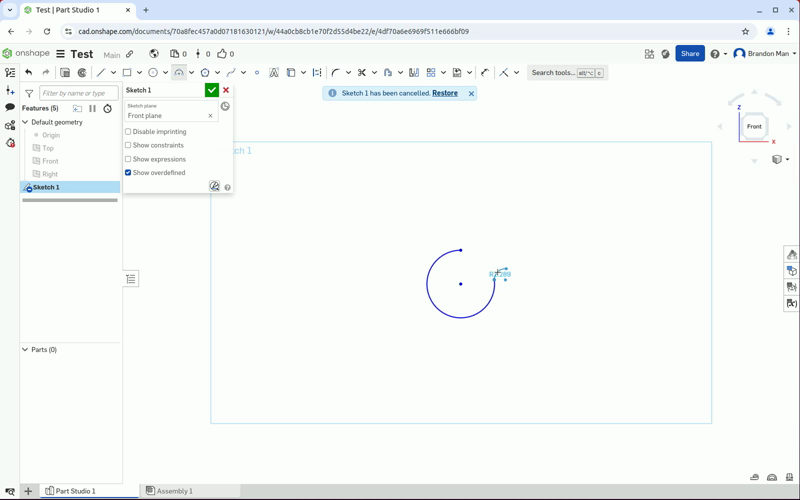
key(esc)
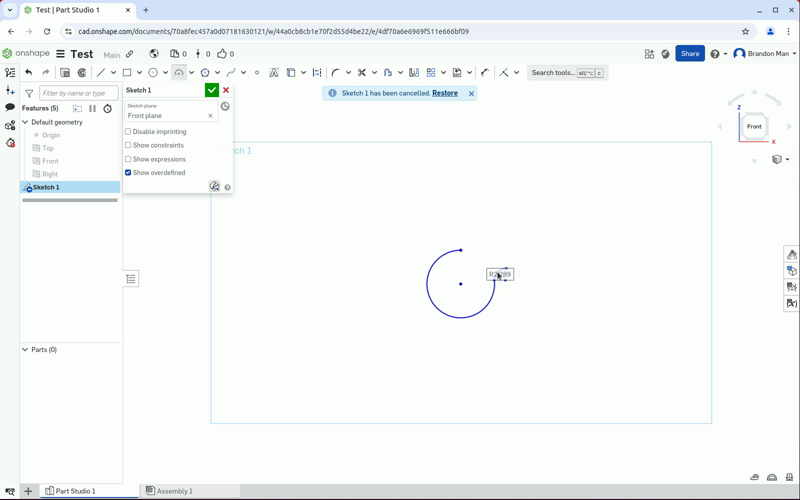
key(l)
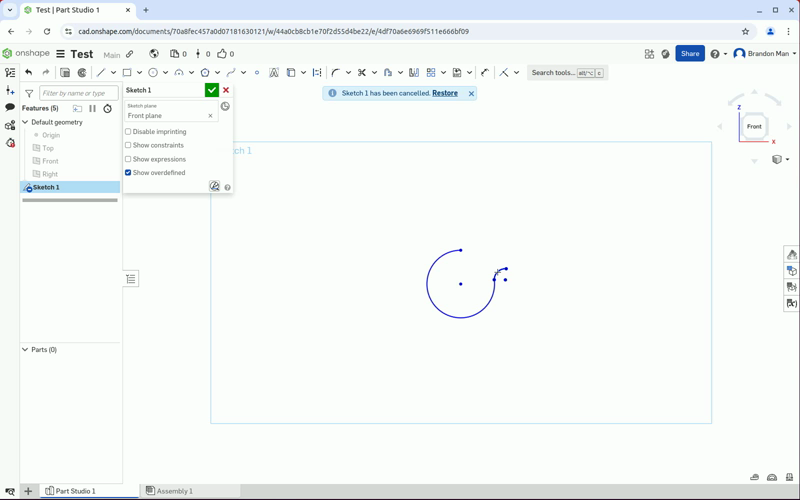
mouse_move(506, 268)
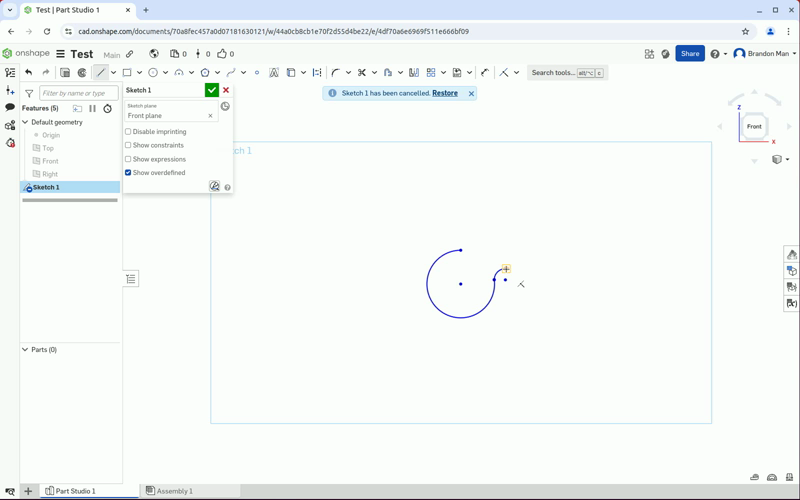
click(506, 268)
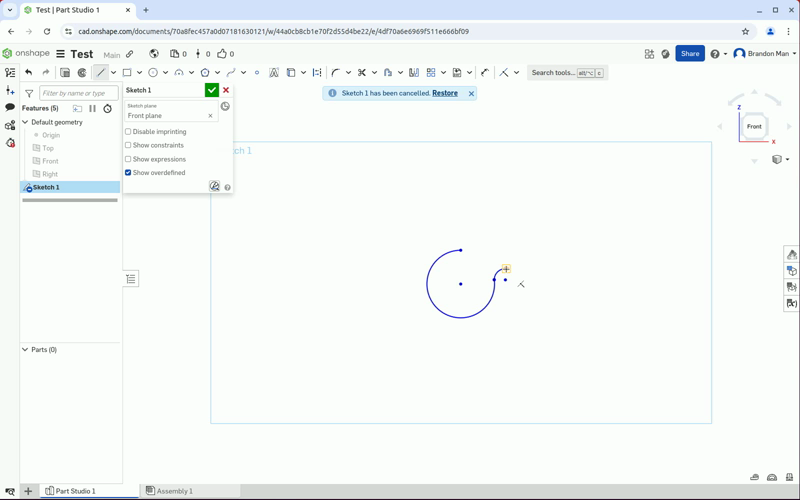
key_down(shift)
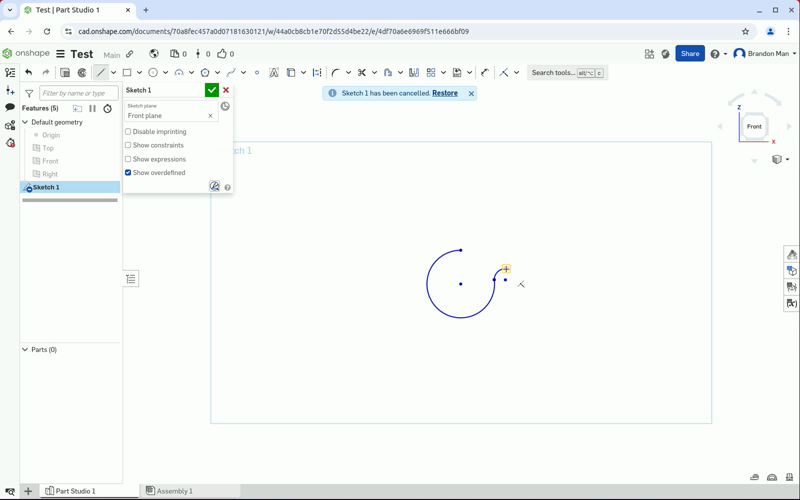
mouse_move(536, 268)
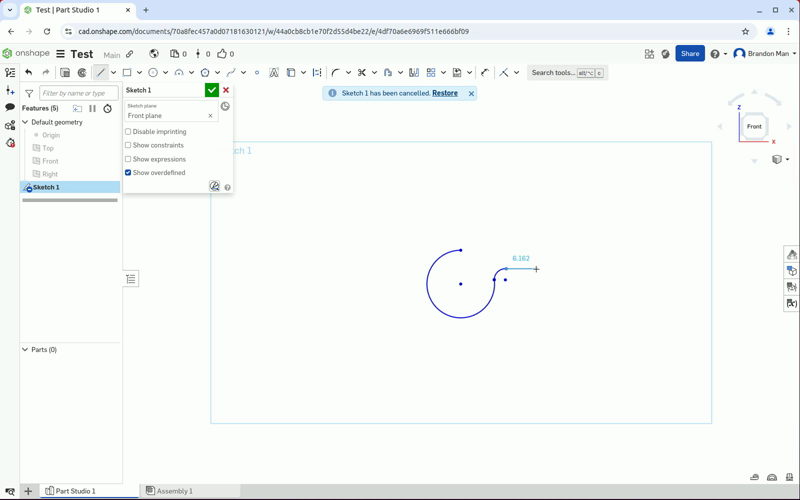
mouse_move(520, 268)
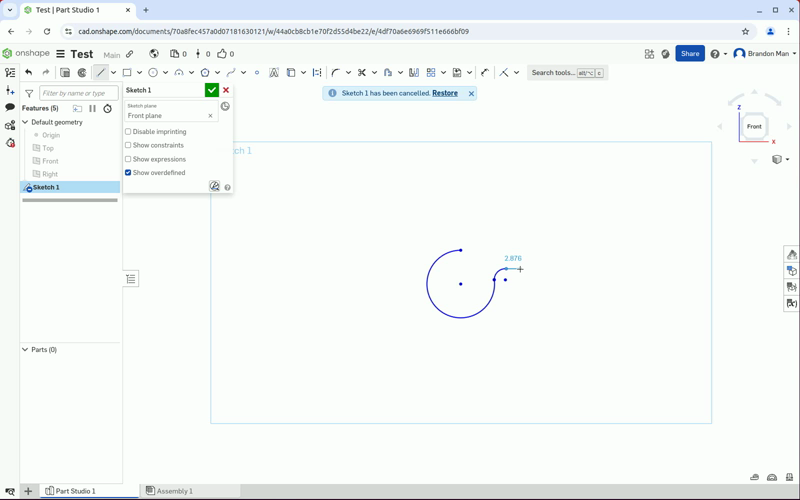
click(520, 268)
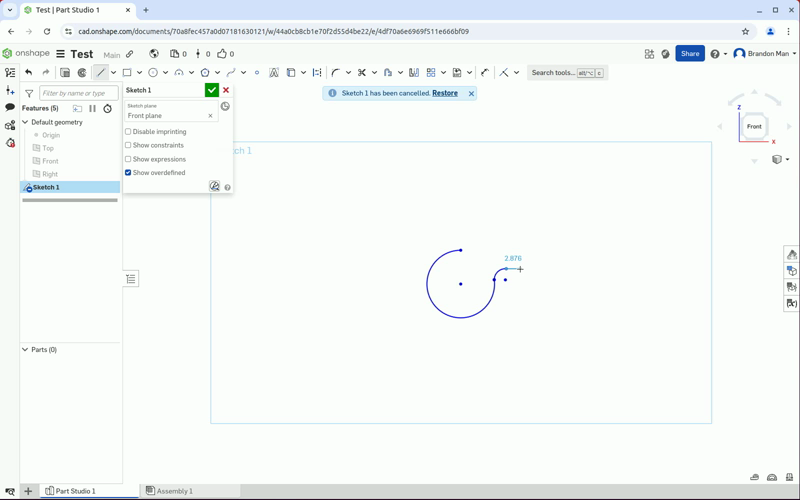
key_up(shift)
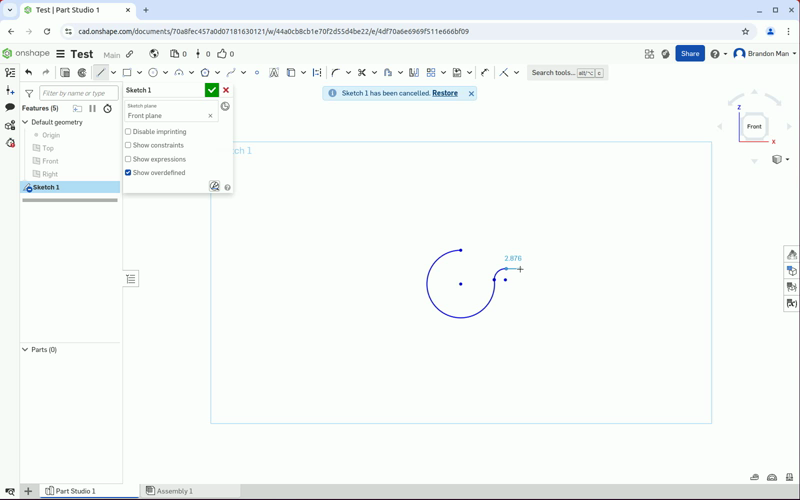
key_down(shift)
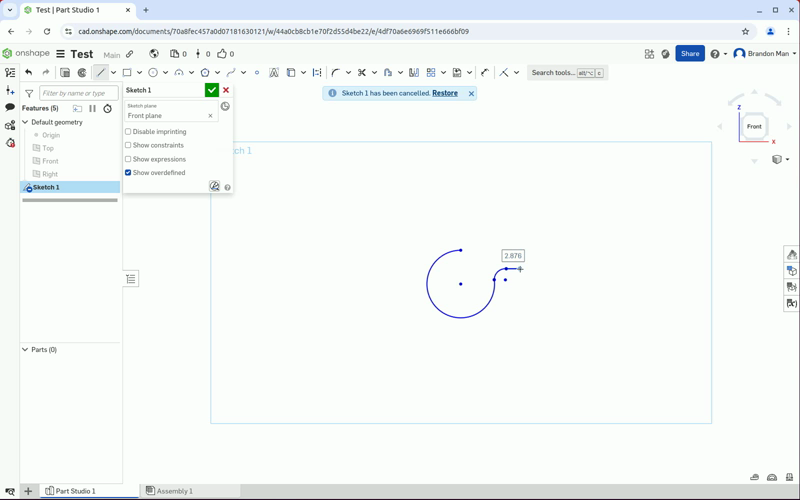
mouse_move(550, 268)
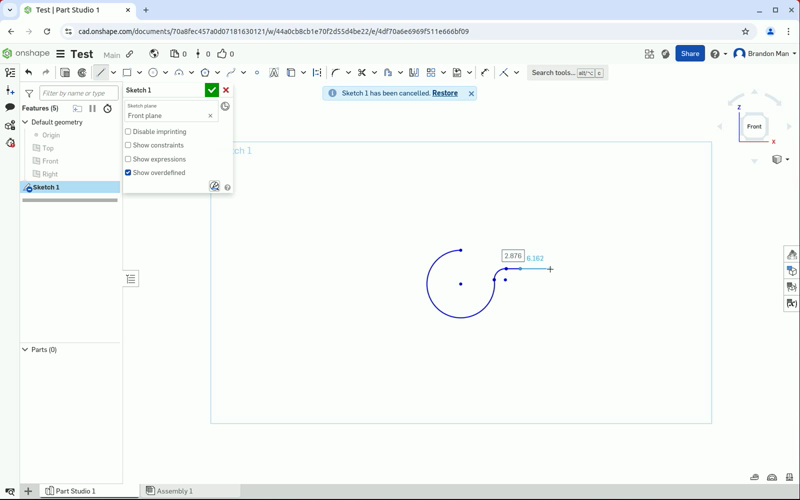
mouse_move(520, 250)
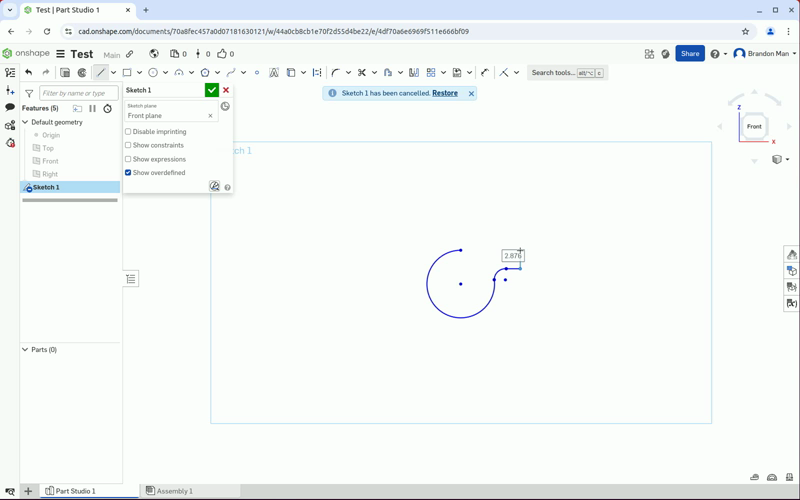
click(520, 250)
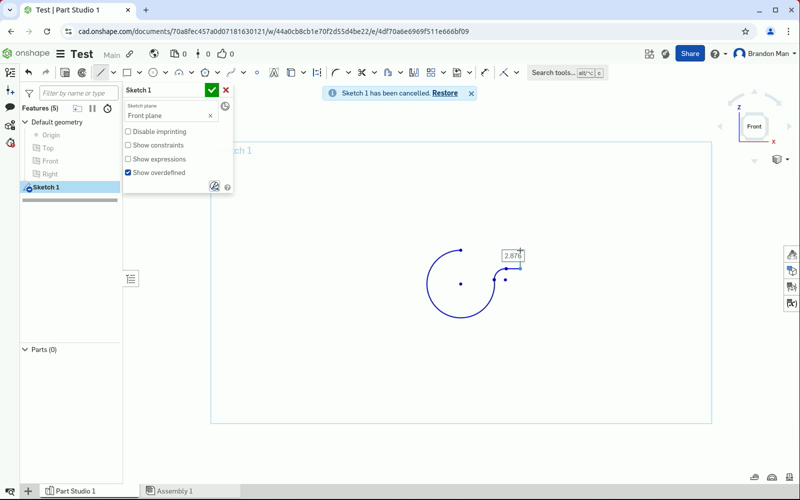
key_up(shift)
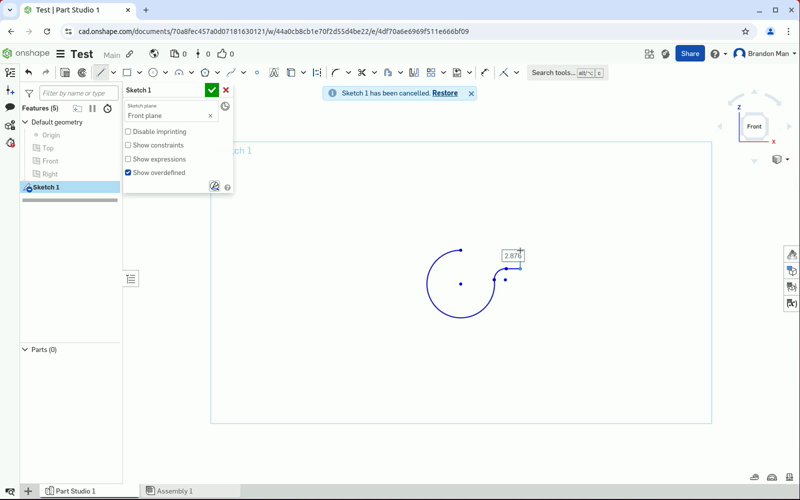
mouse_move(550, 250)
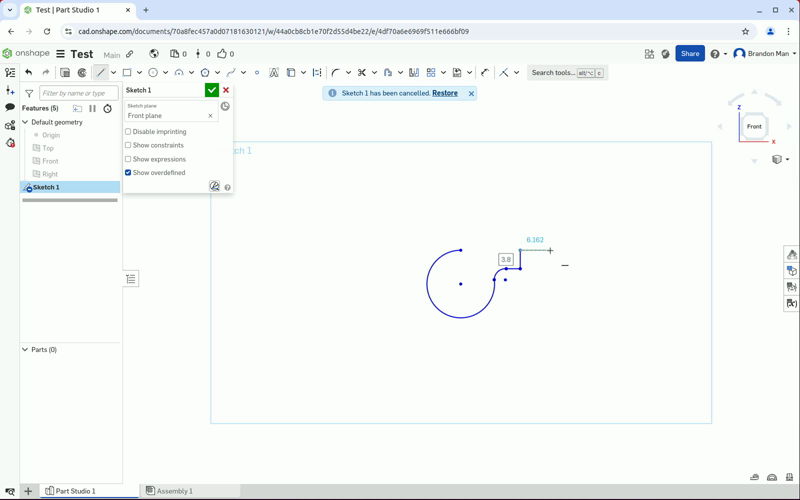
key_down(shift)
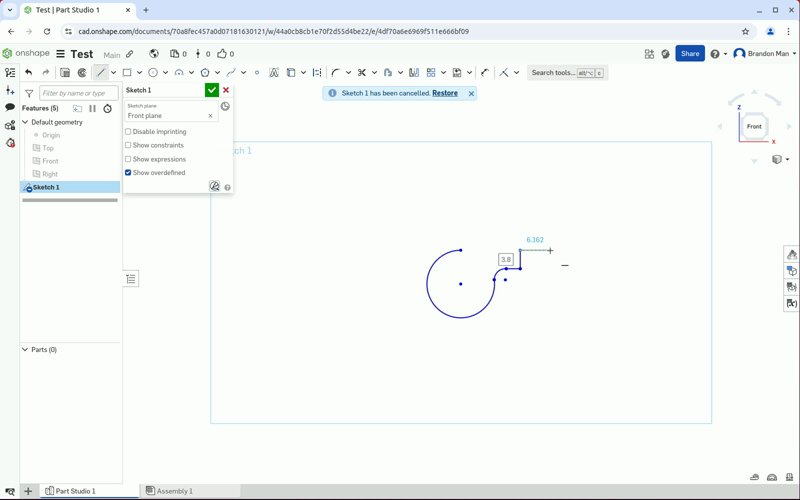
mouse_move(460, 250)
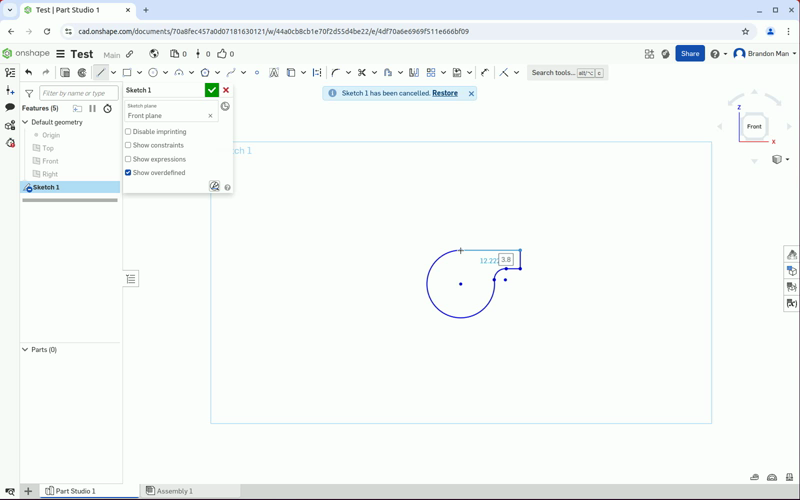
key_up(shift)
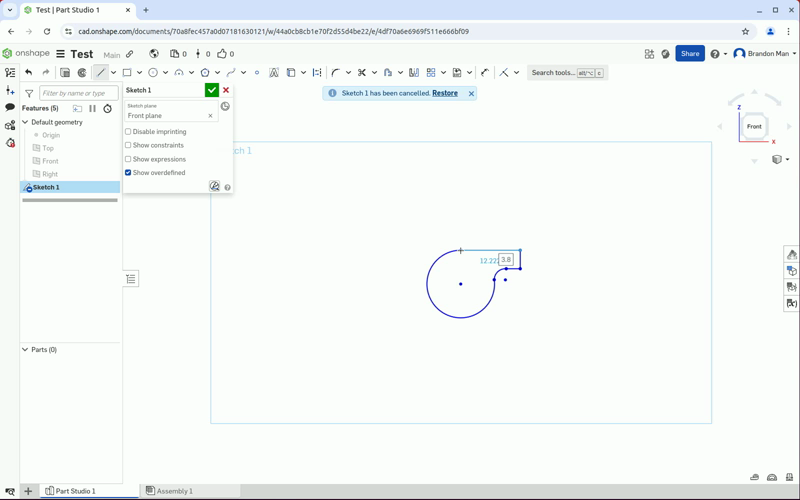
click(460, 250)
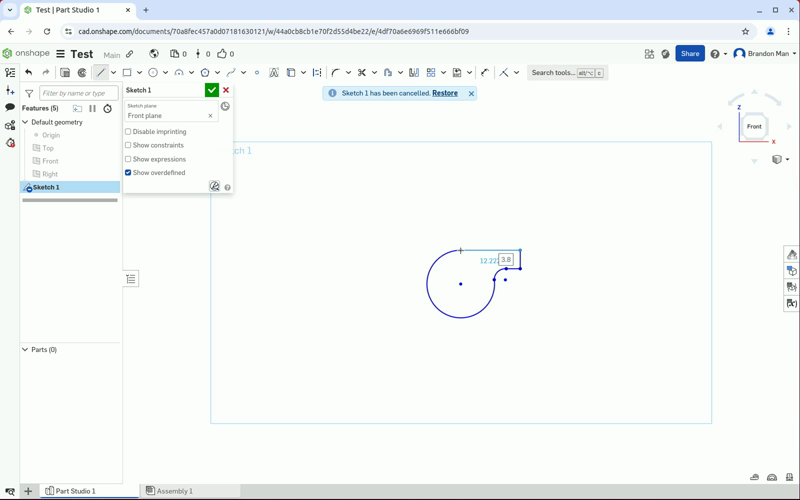
key(esc)
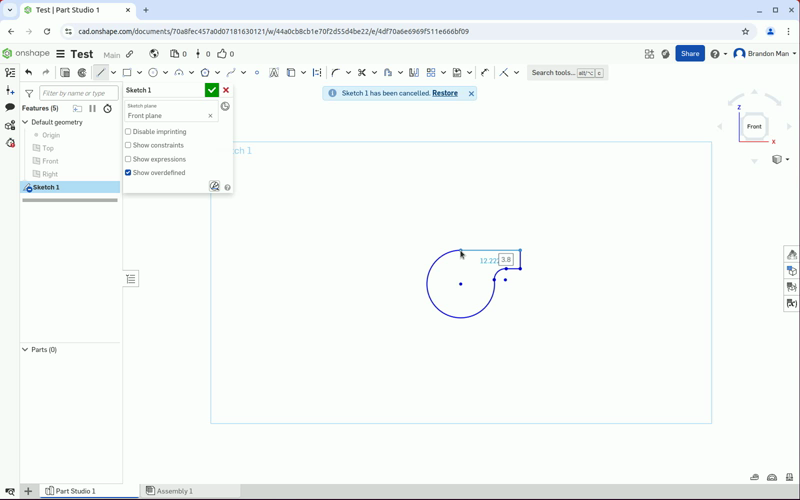
key(c)
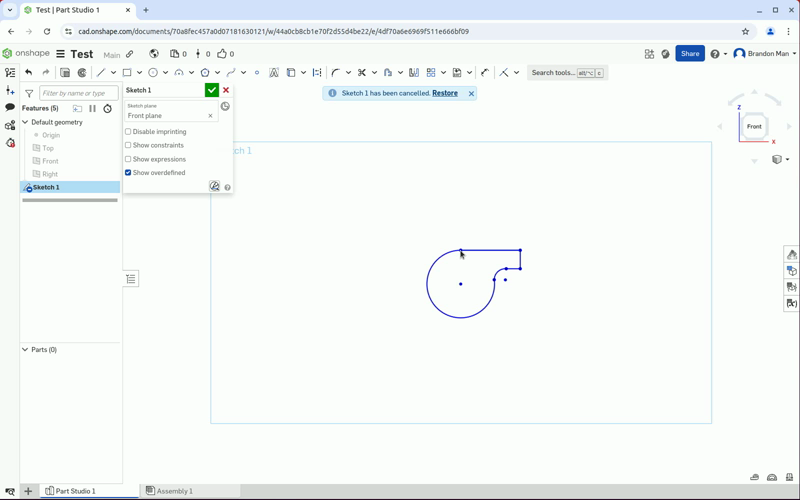
key_down(shift)
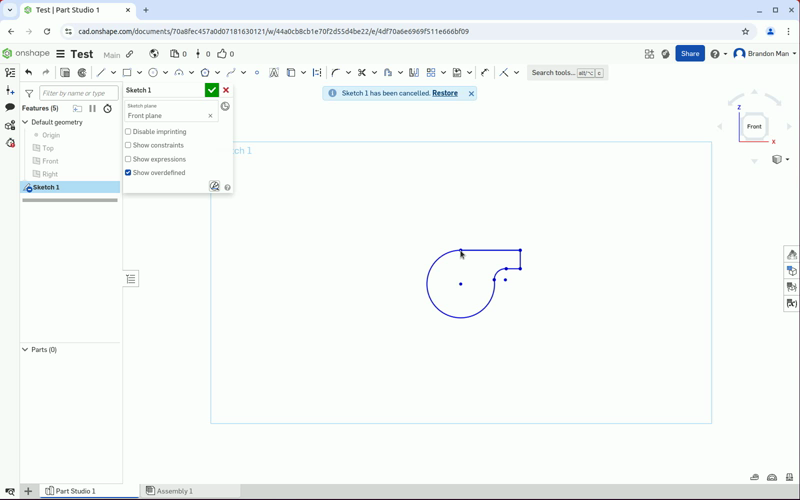
mouse_move(460, 284)
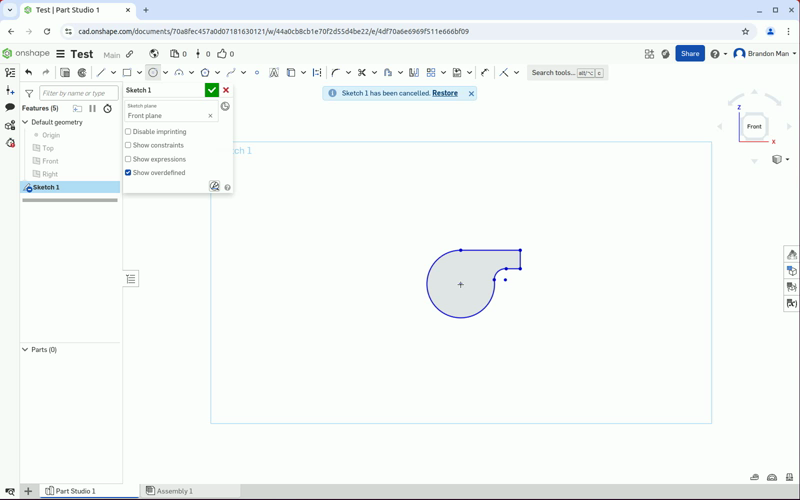
click(460, 284)
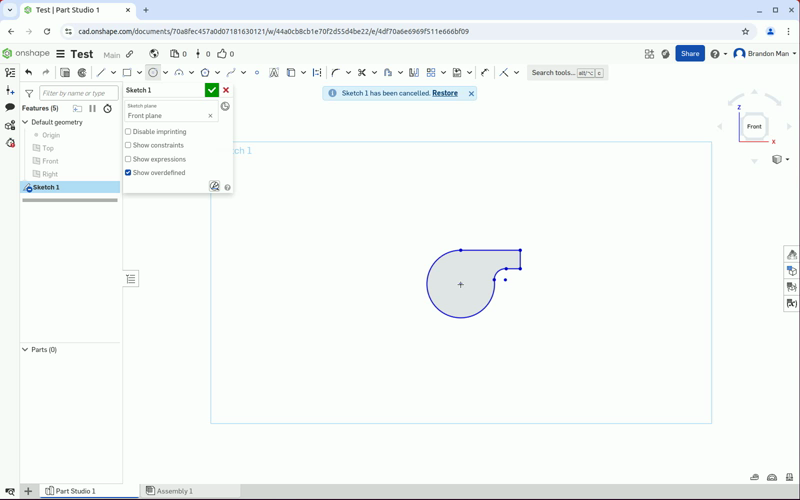
key_up(shift)
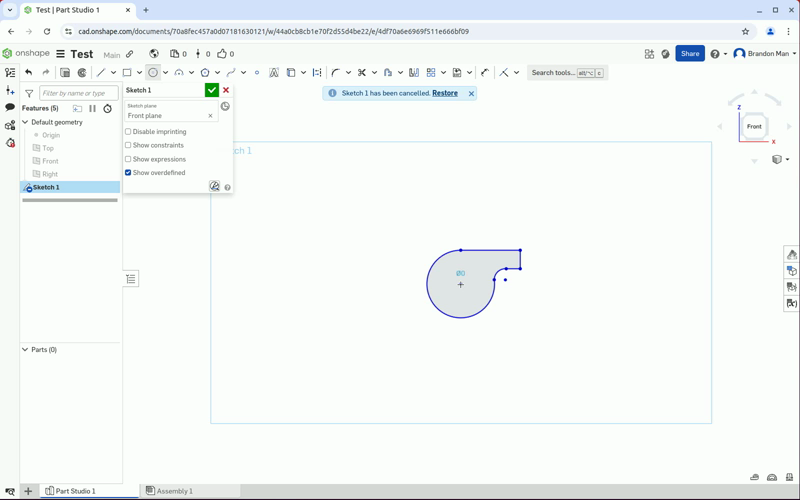
mouse_move(483, 284)
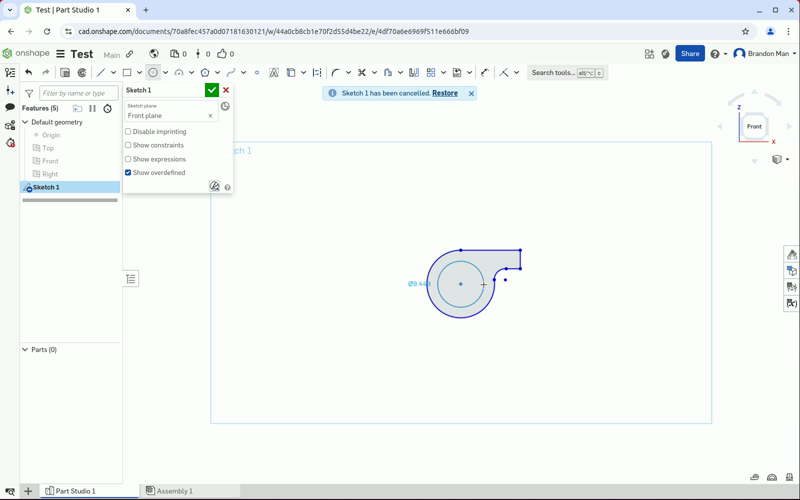
click(483, 284)
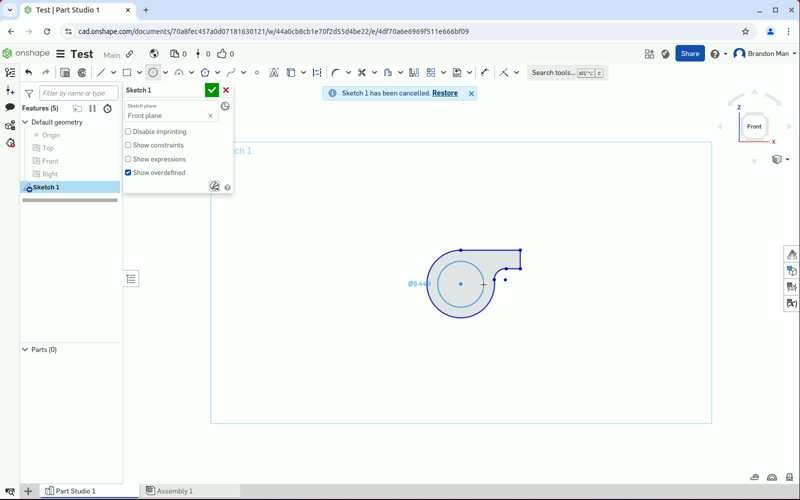
key(esc)
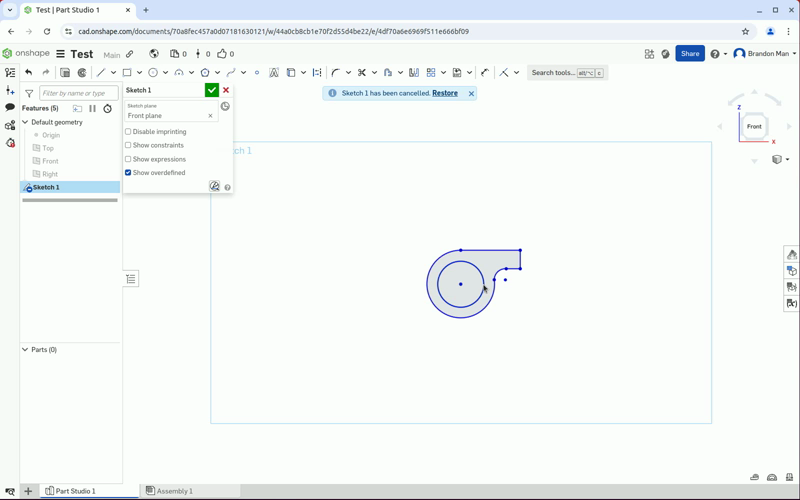
mouse_move(445, 303)
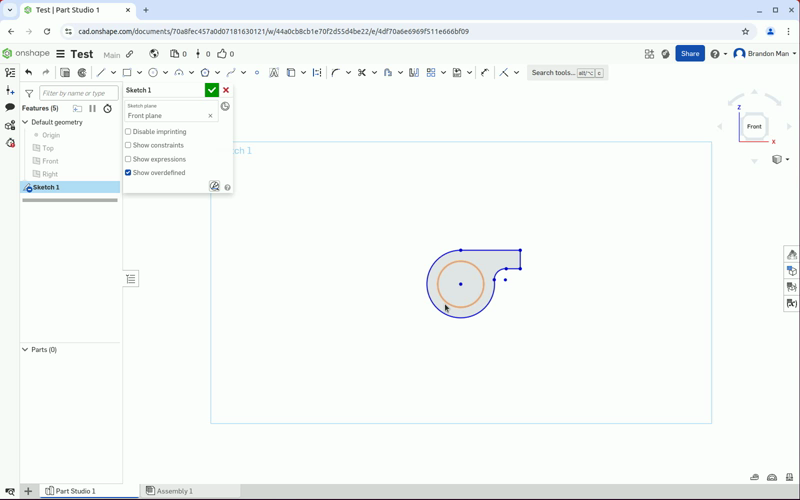
click(445, 303)
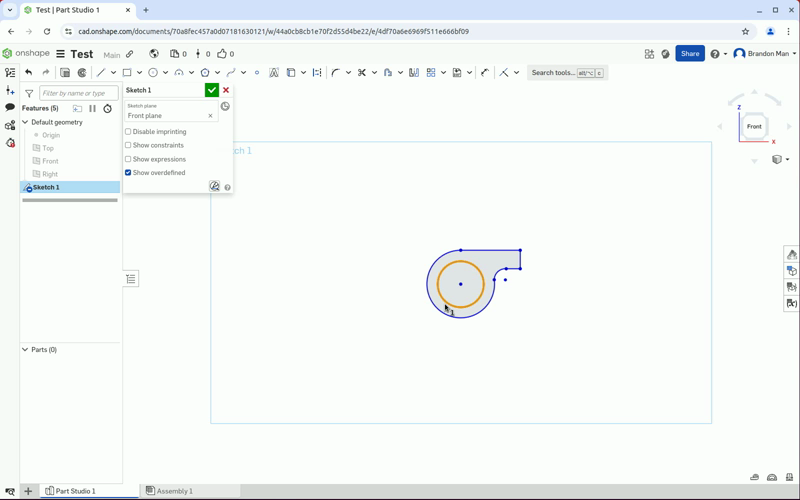
mouse_move(73, 352)
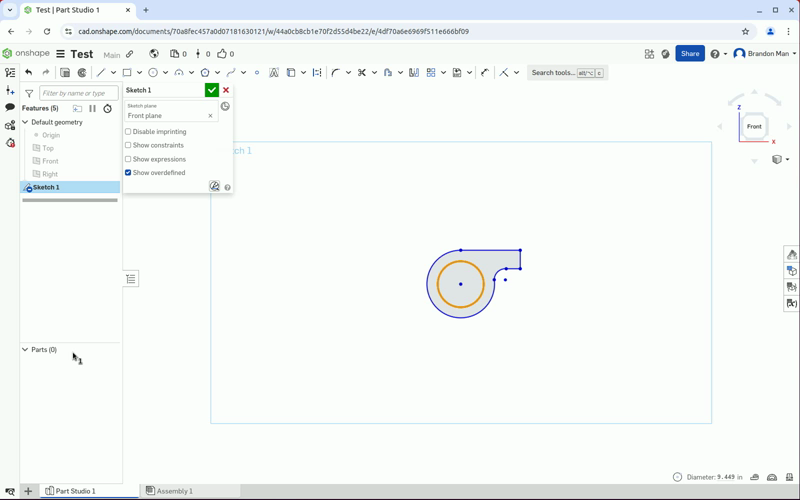
key(shift+y)
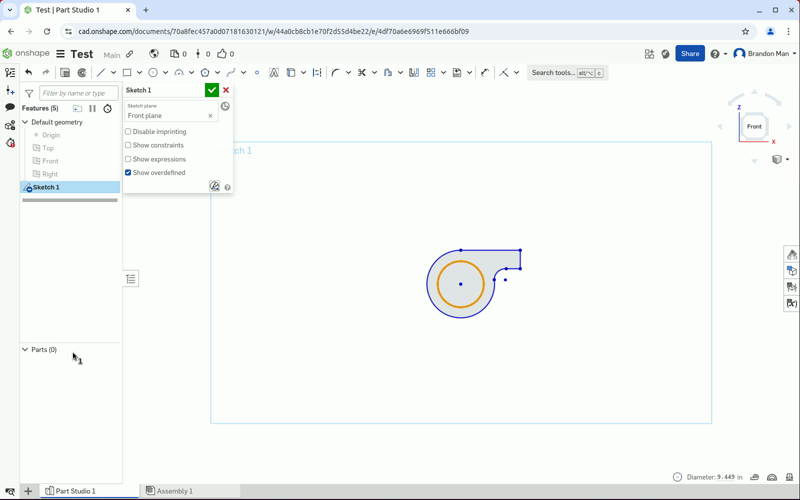
key(shift+e)
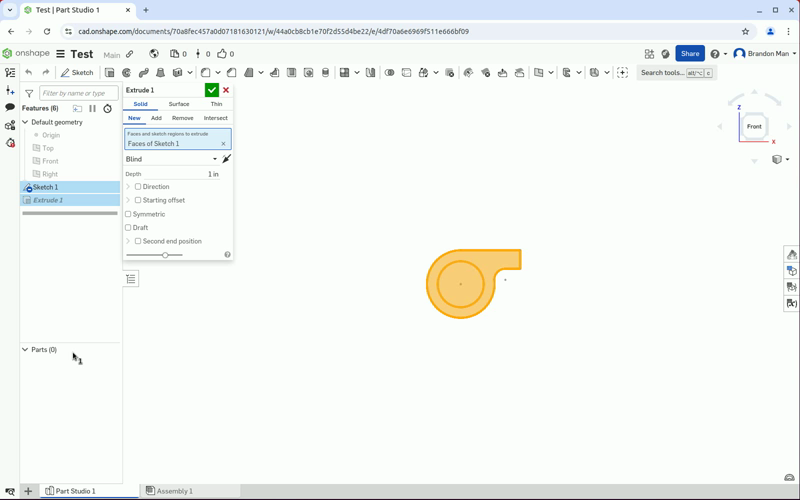
mouse_move(143, 106)
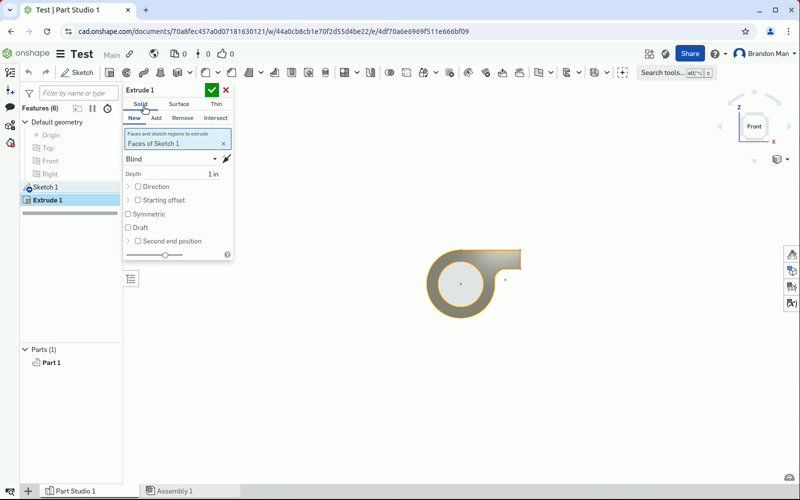
click(143, 106)
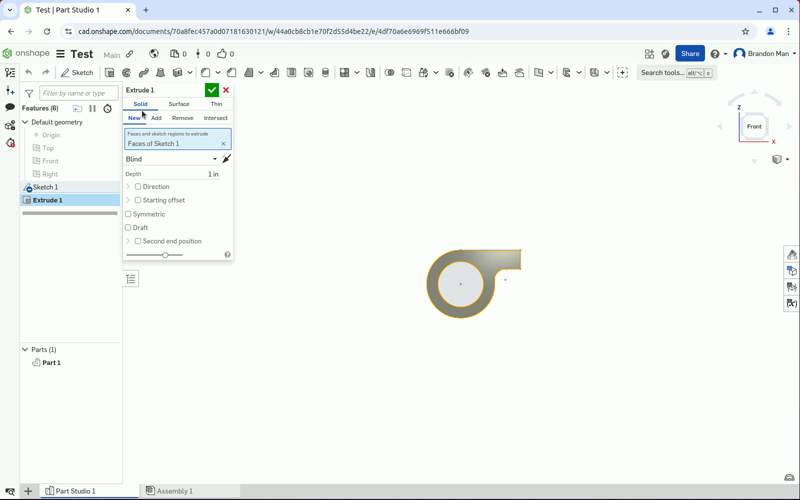
mouse_move(137, 120)
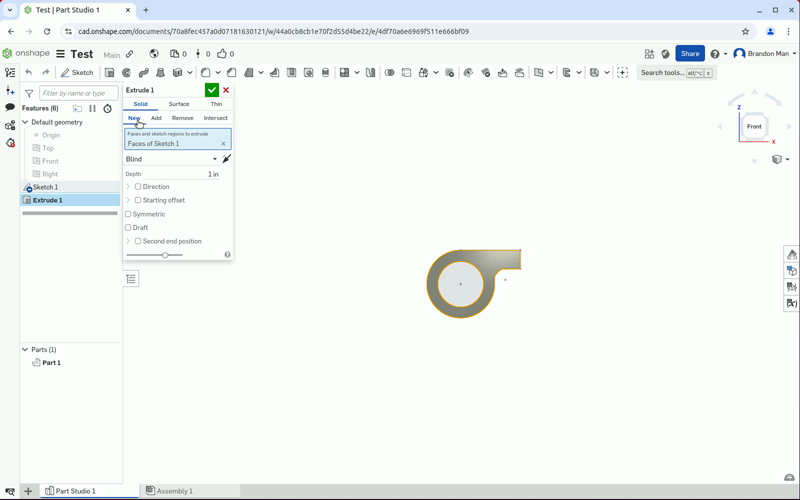
click(137, 120)
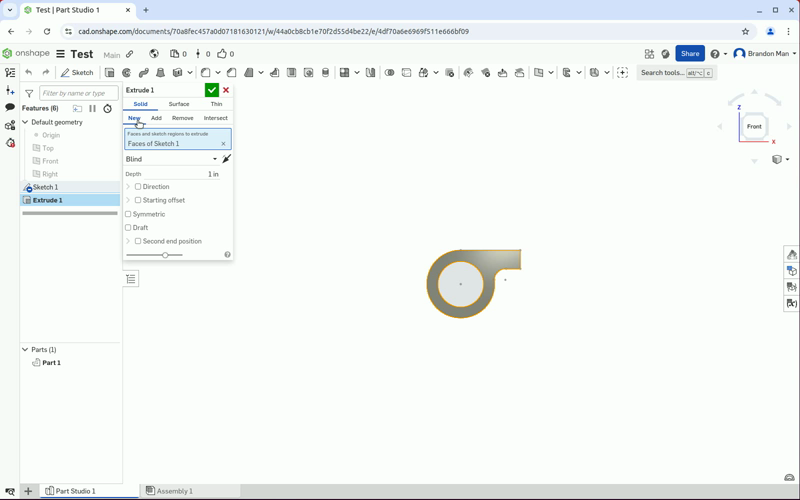
key(tab, 4)
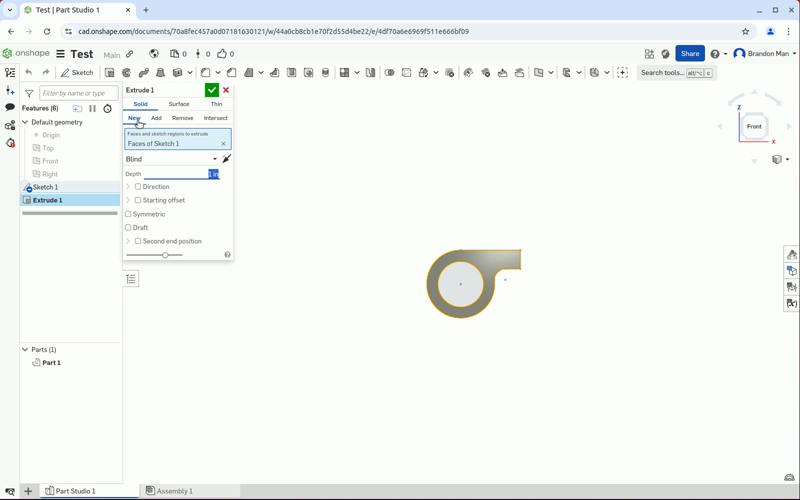
text(15.165)
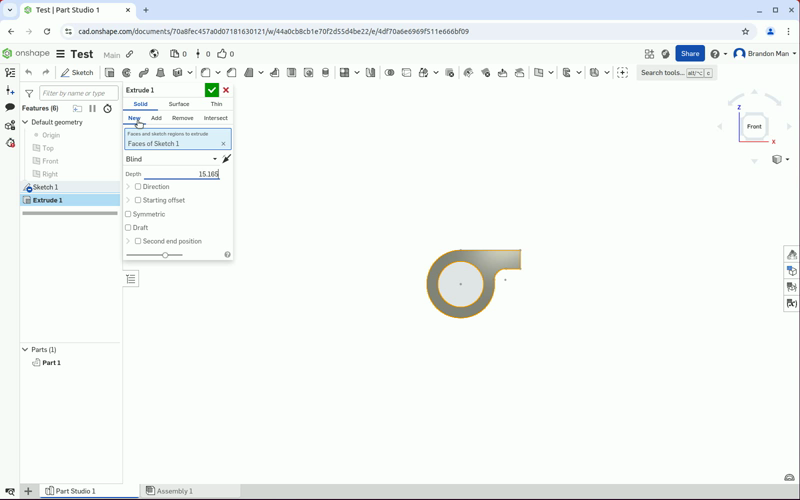
key(enter)
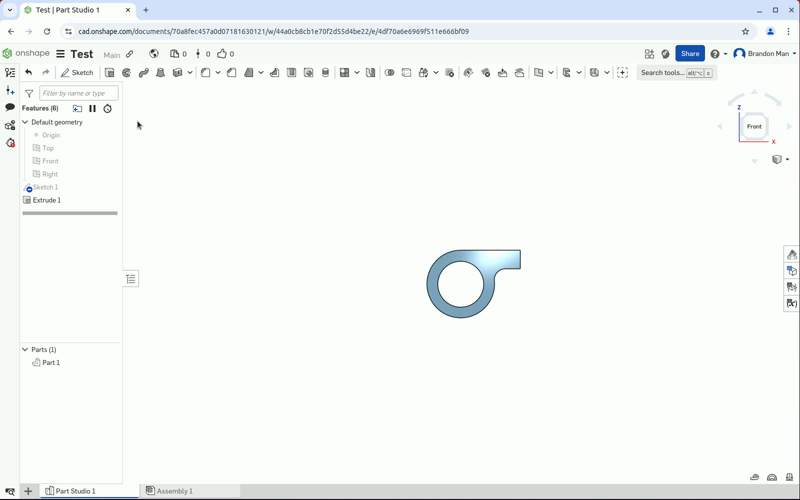
key(shift+h)
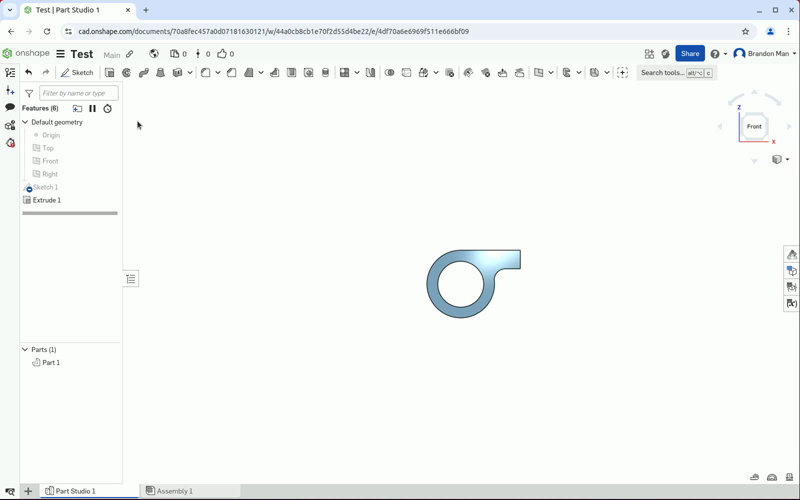
key(shift+h)
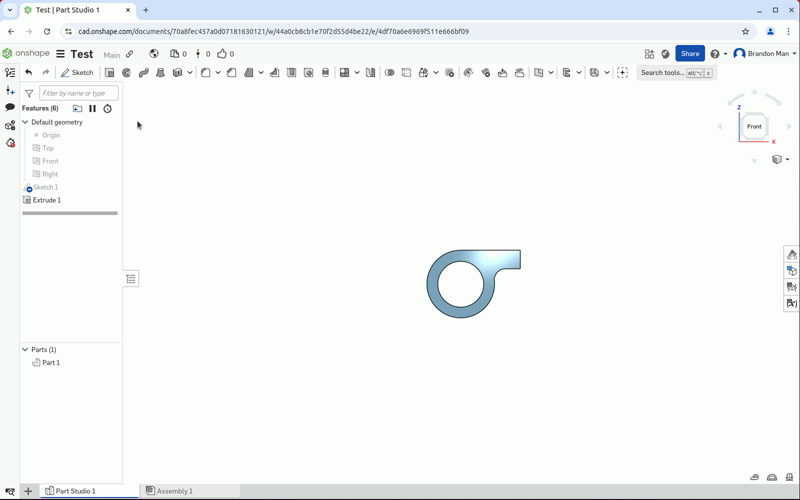
mouse_move(73, 189)
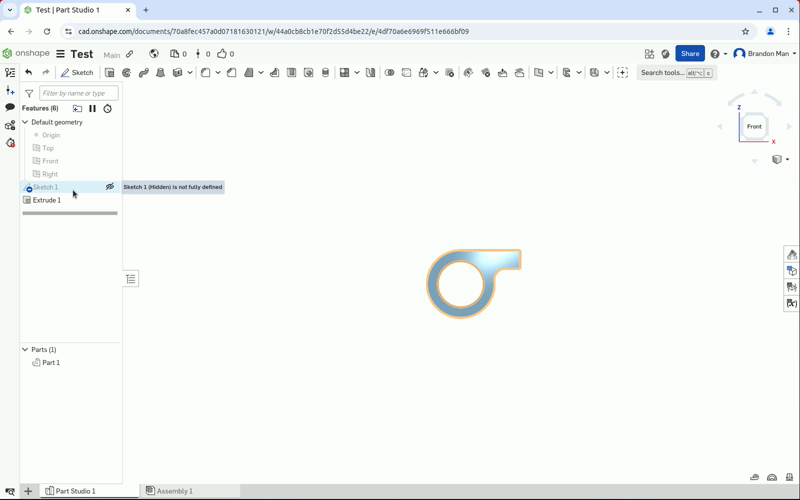
click(73, 189)
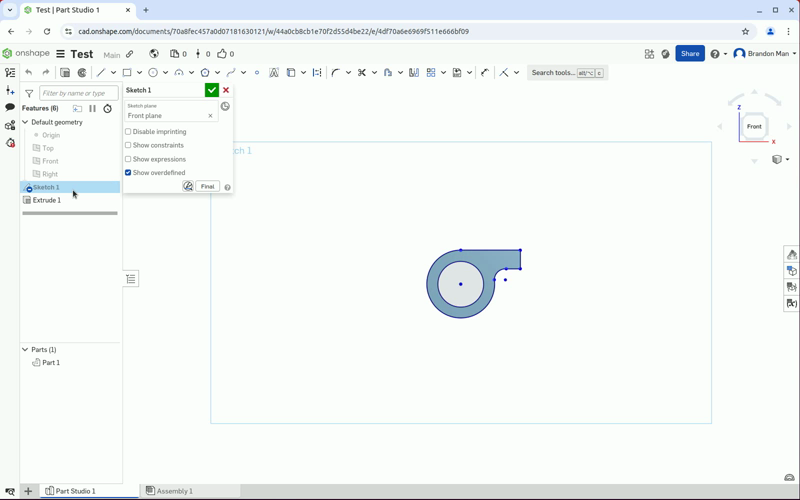
mouse_move(229, 92)
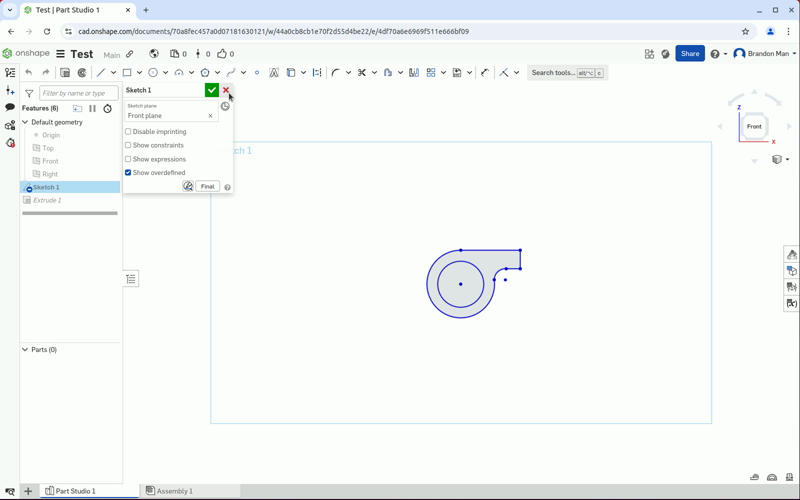
click(229, 92)
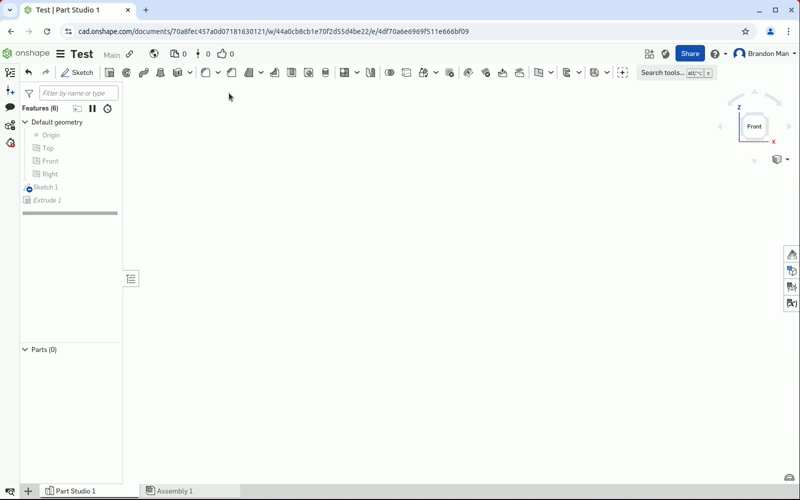
mouse_move(73, 352)
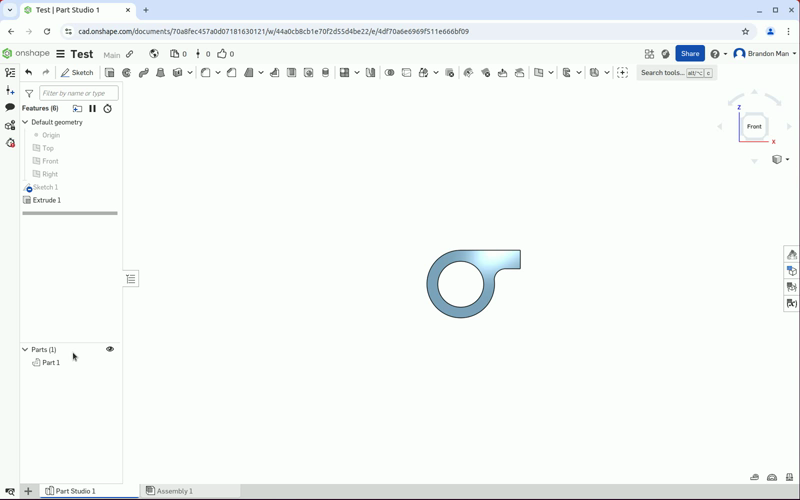
key(y)
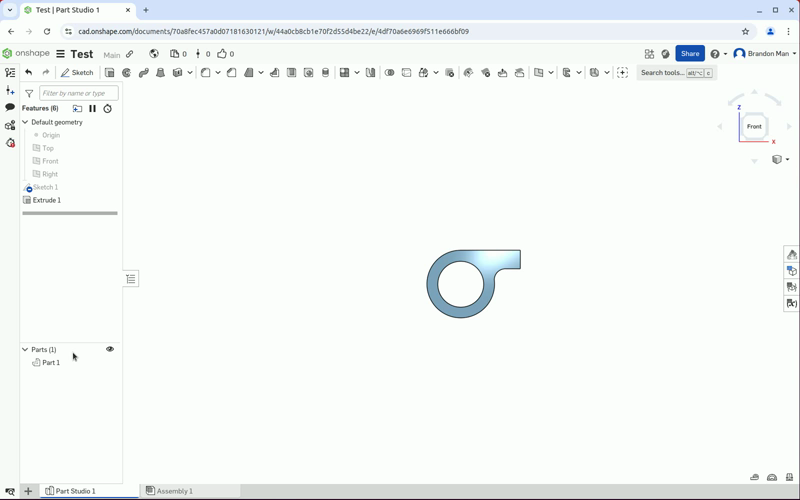
key(shift+p)
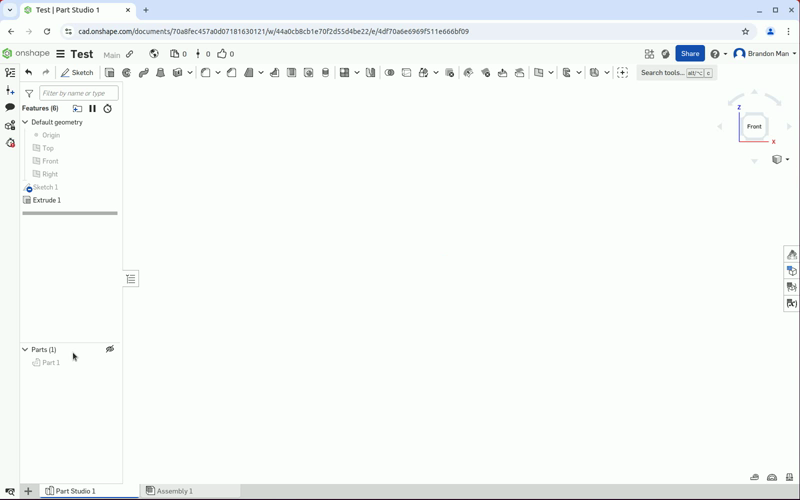
key(space)
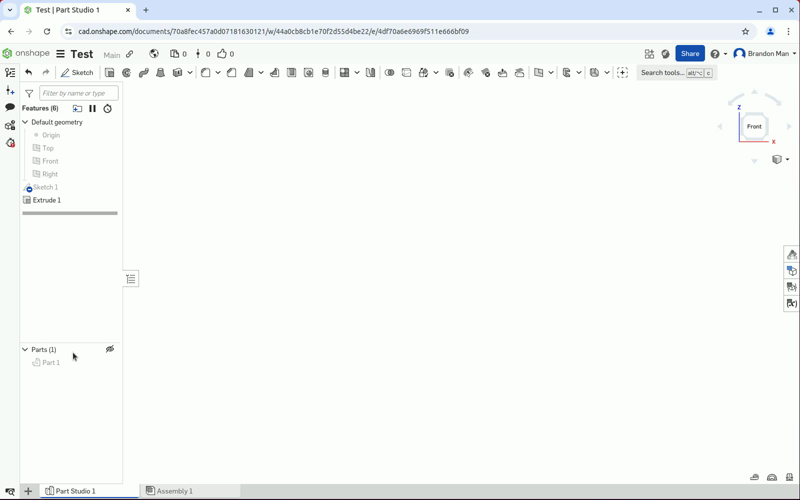
key_down(shift)
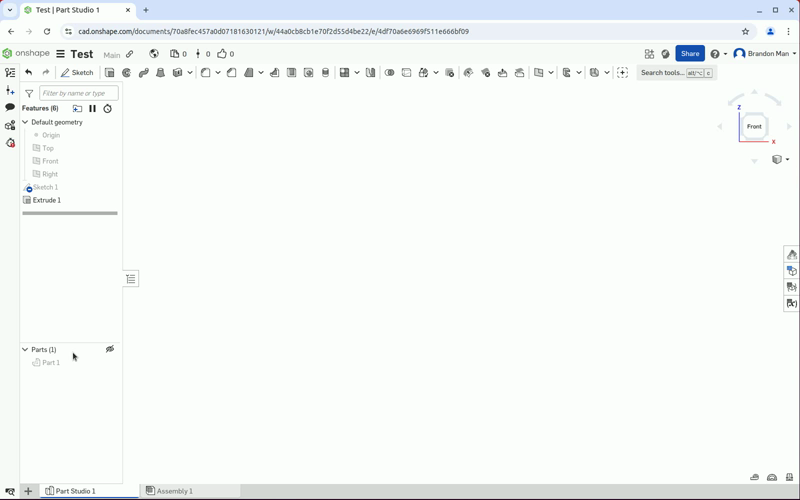
key(down)
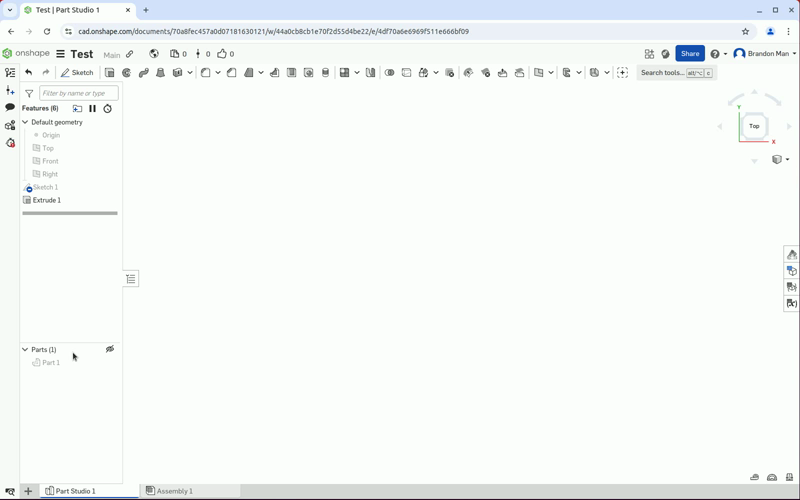
key_up(shift)
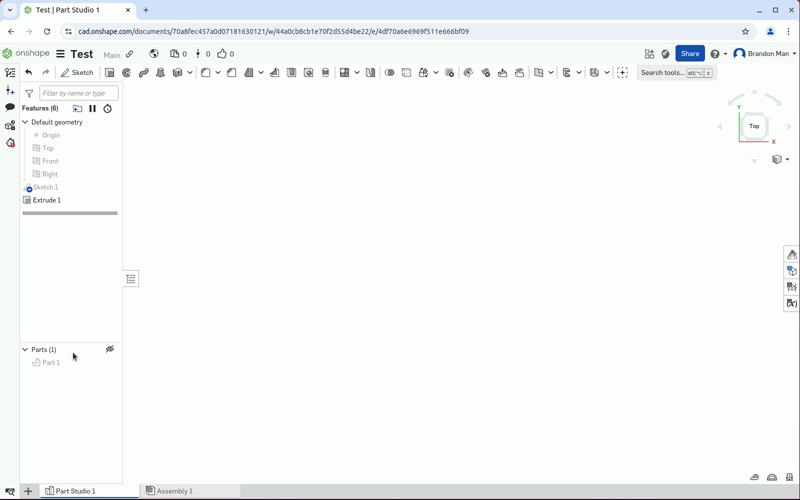
mouse_move(73, 352)
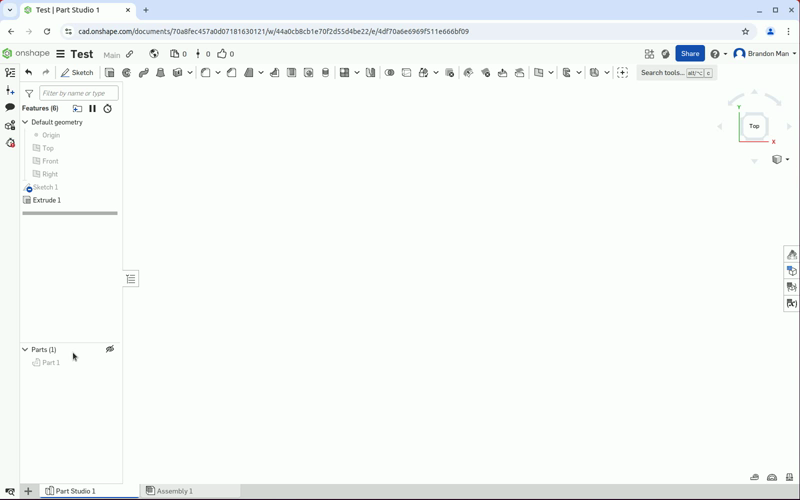
key(shift+y)
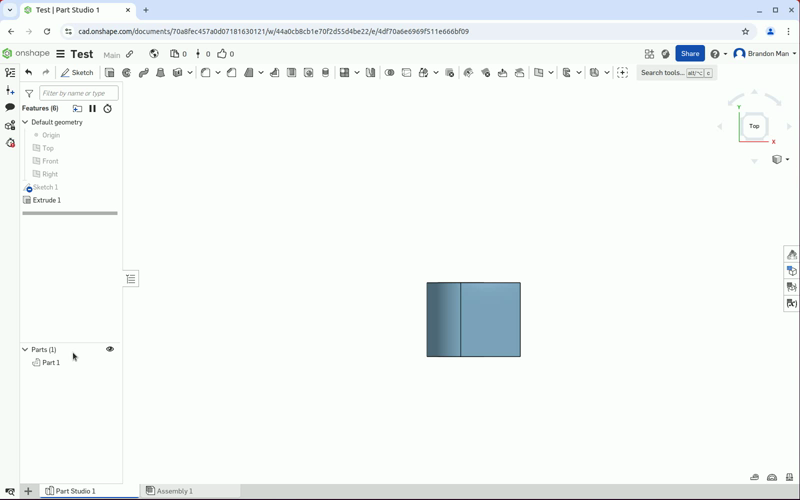
mouse_move(541, 75)
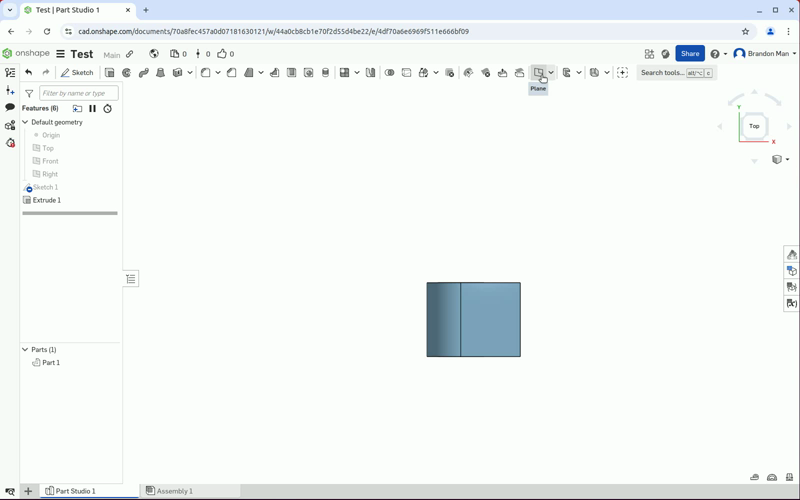
click(541, 75)
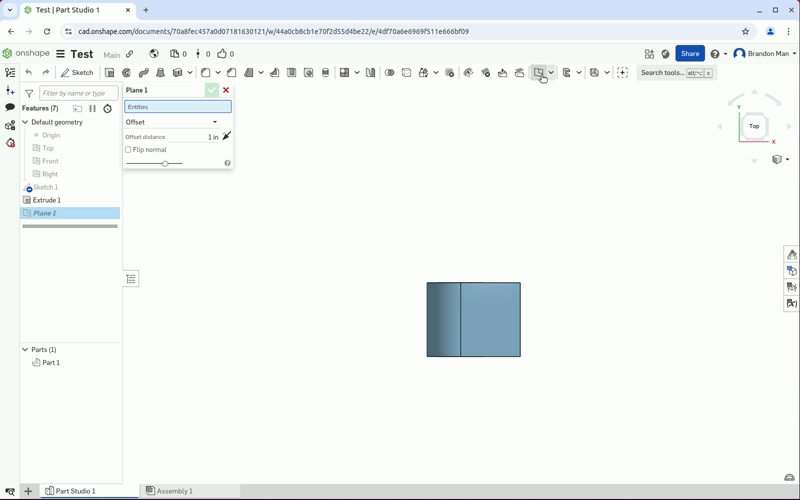
mouse_move(73, 150)
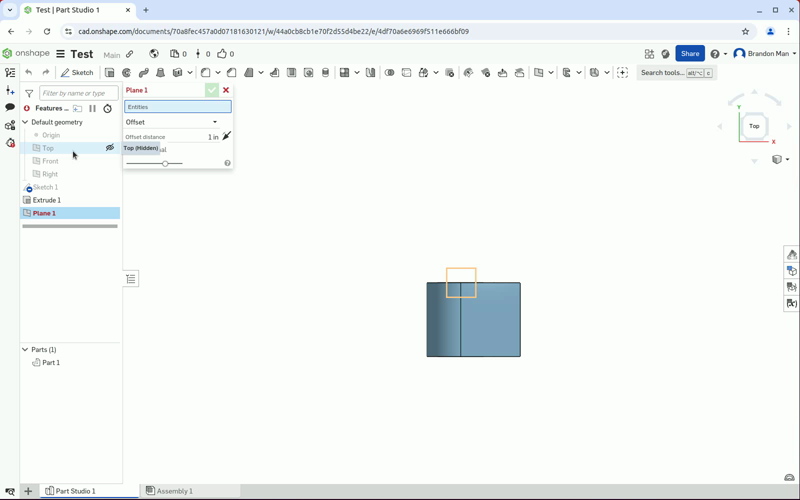
click(73, 150)
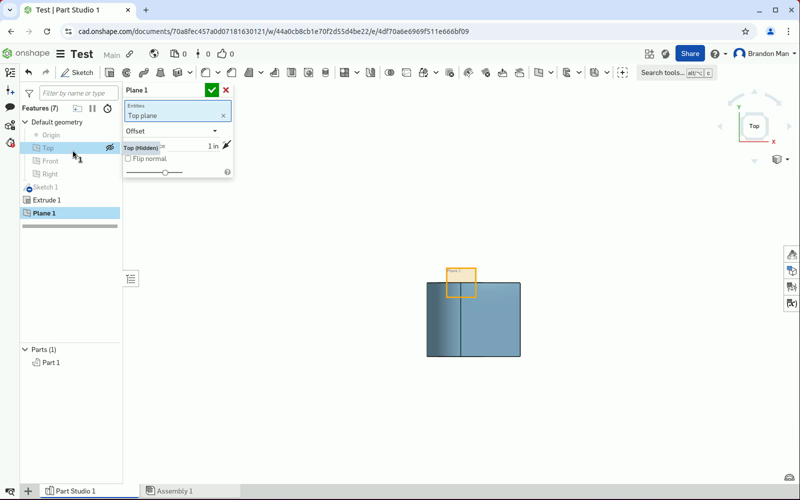
key(tab, 2)
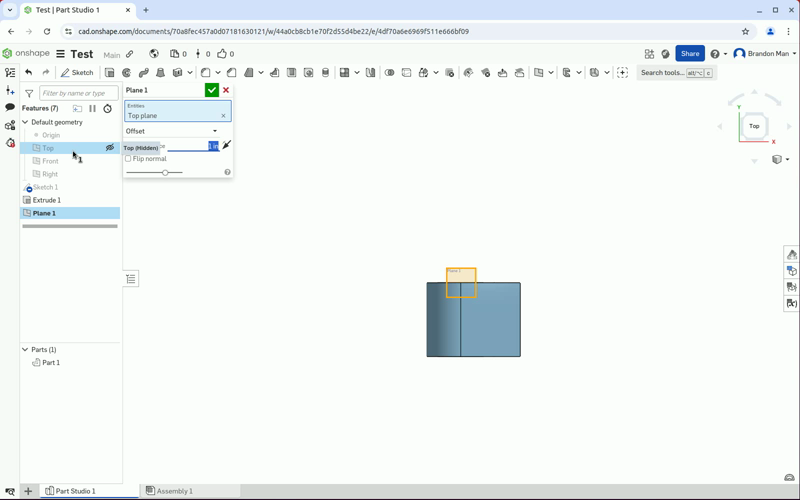
text(6.748)
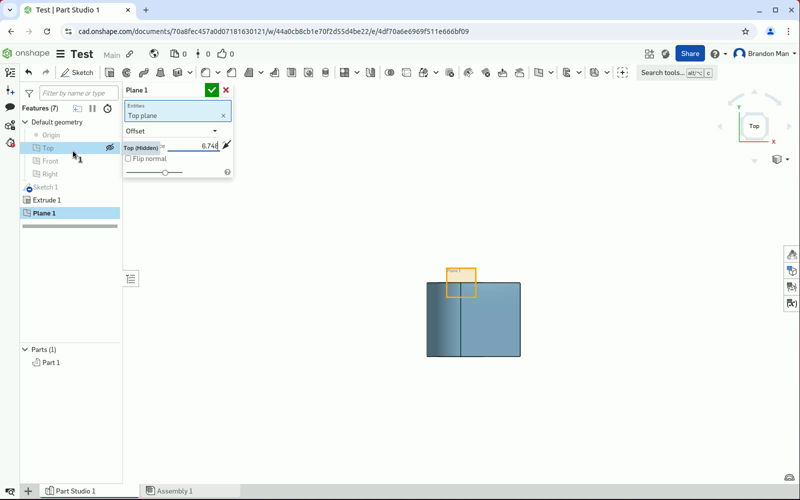
key(enter, 2)
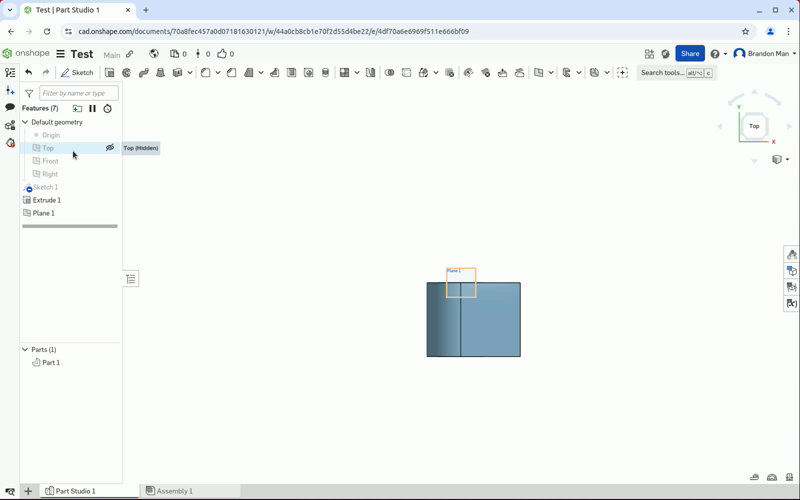
key(shift+s)
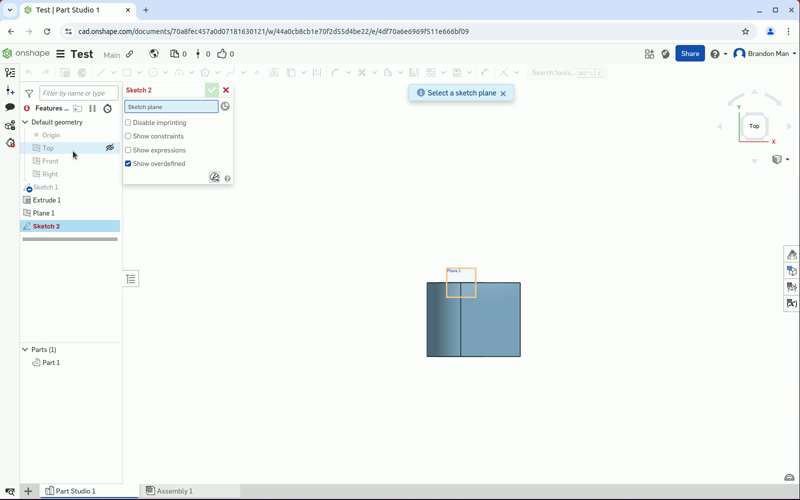
mouse_move(73, 215)
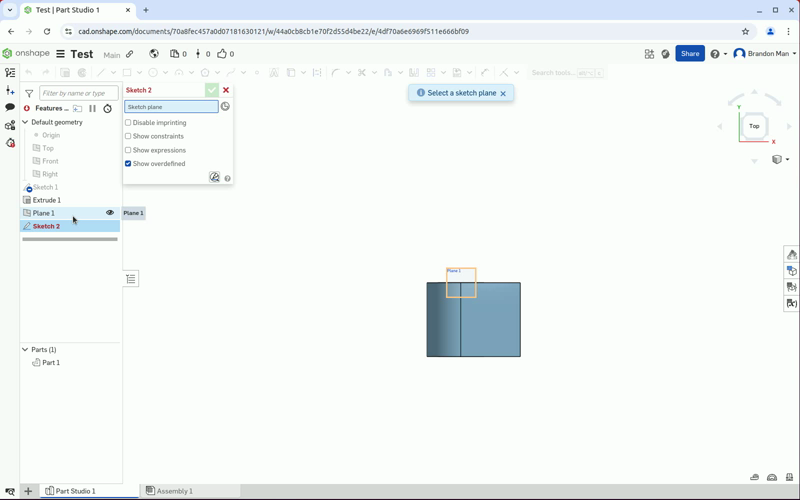
click(73, 215)
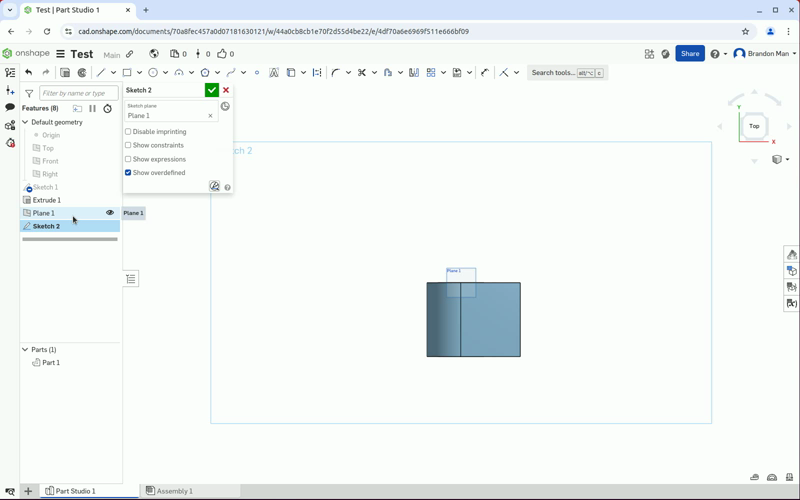
mouse_move(73, 352)
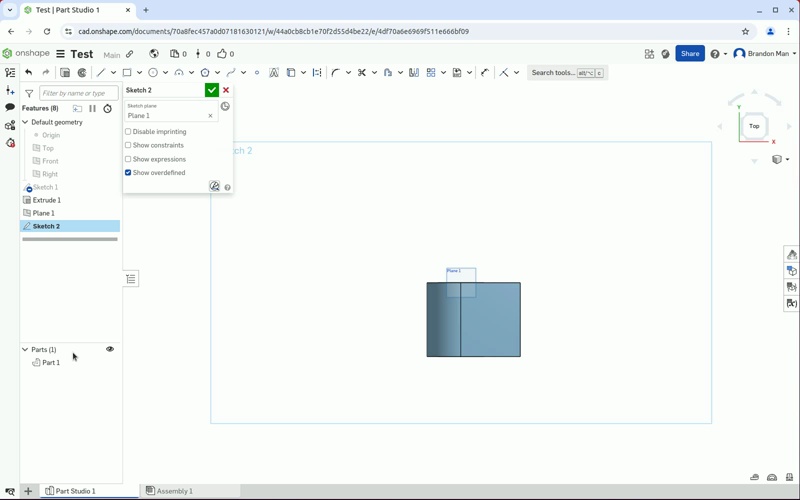
key(y)
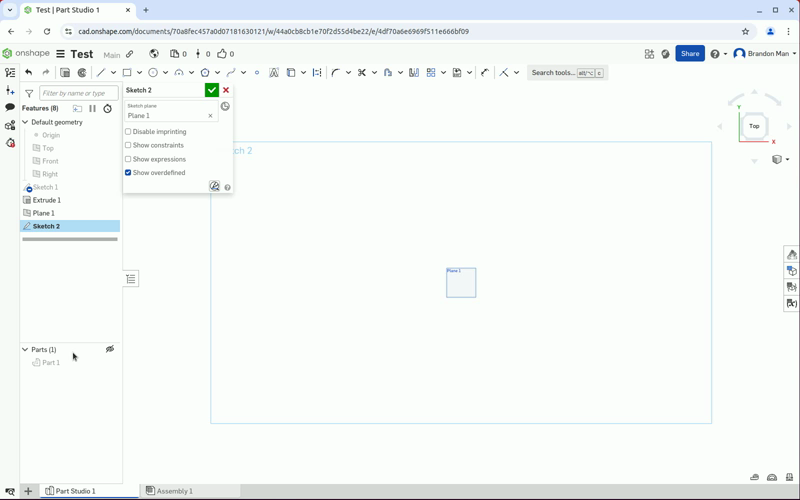
key(a)
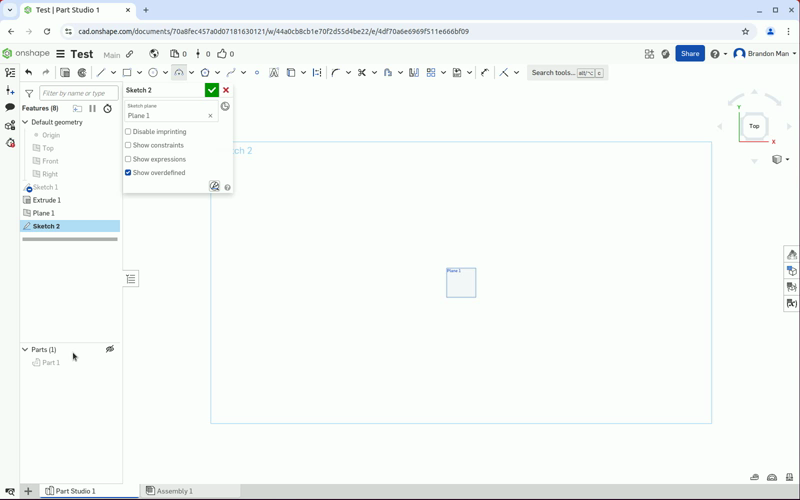
key_down(shift)
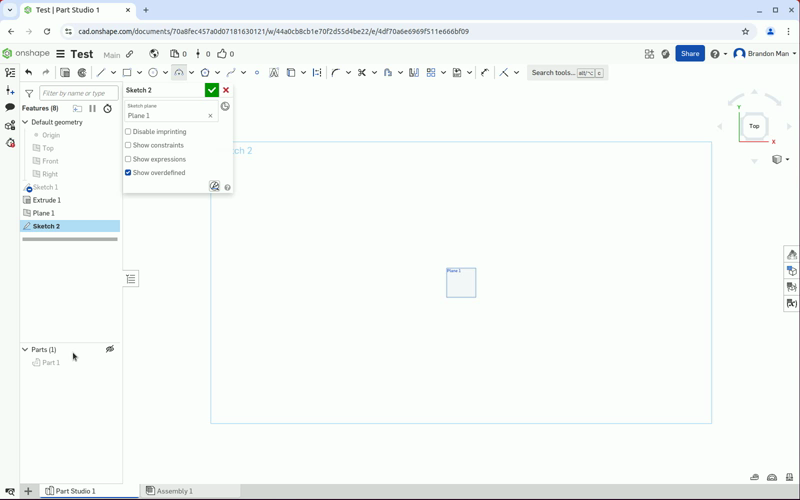
mouse_move(519, 356)
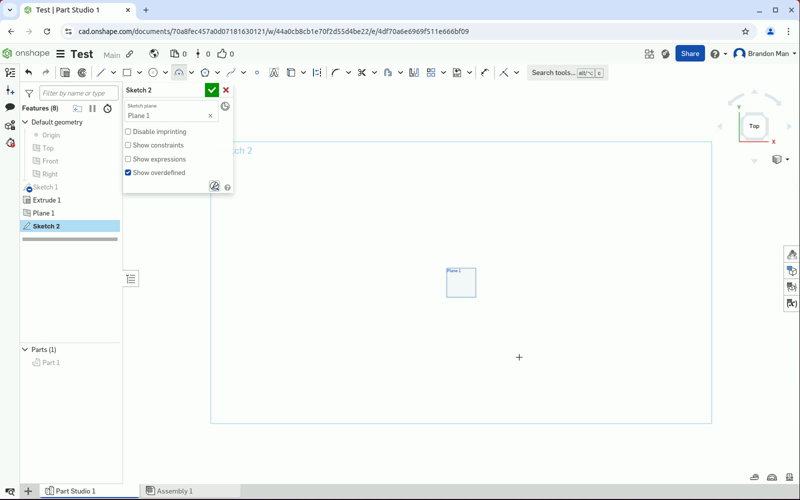
click(519, 356)
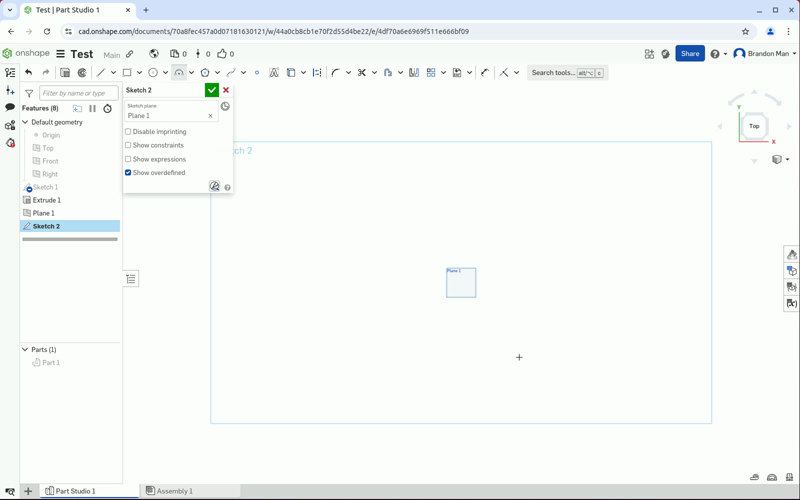
key_up(shift)
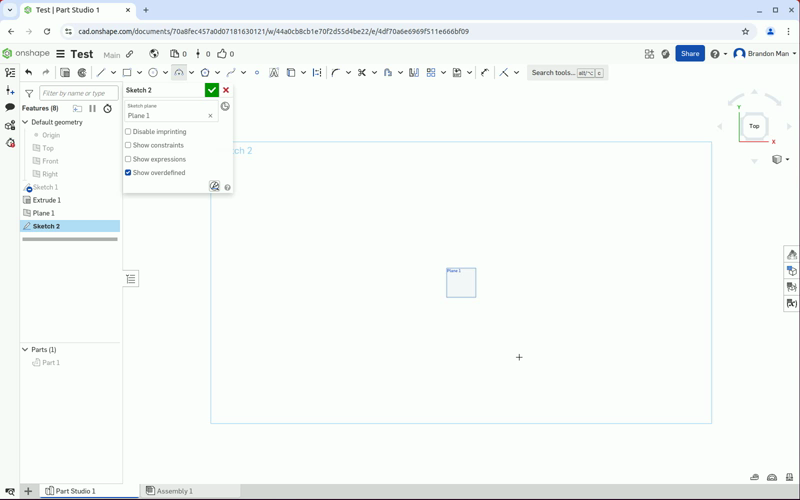
key_down(shift)
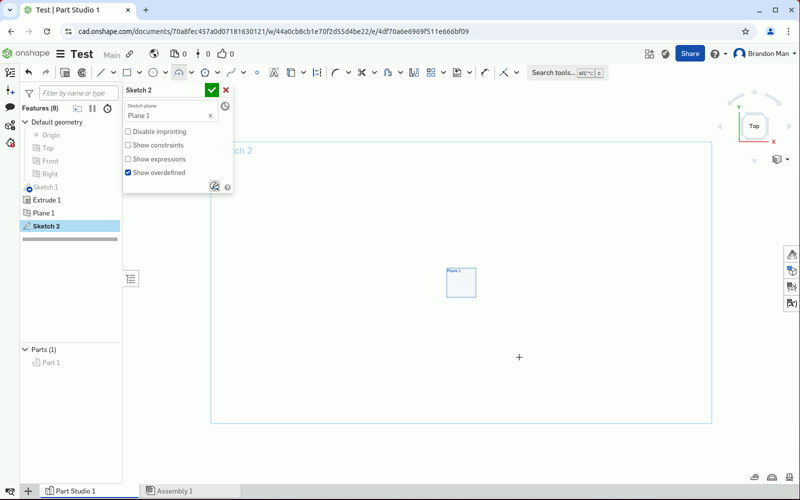
mouse_move(525, 355)
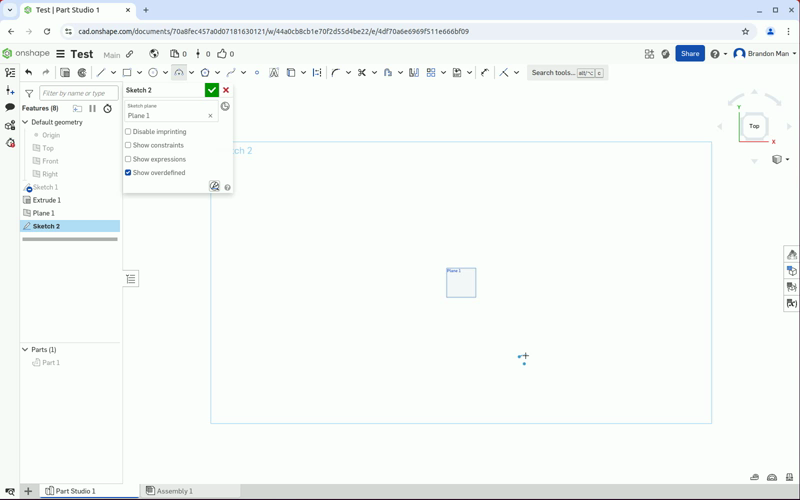
scroll(6)
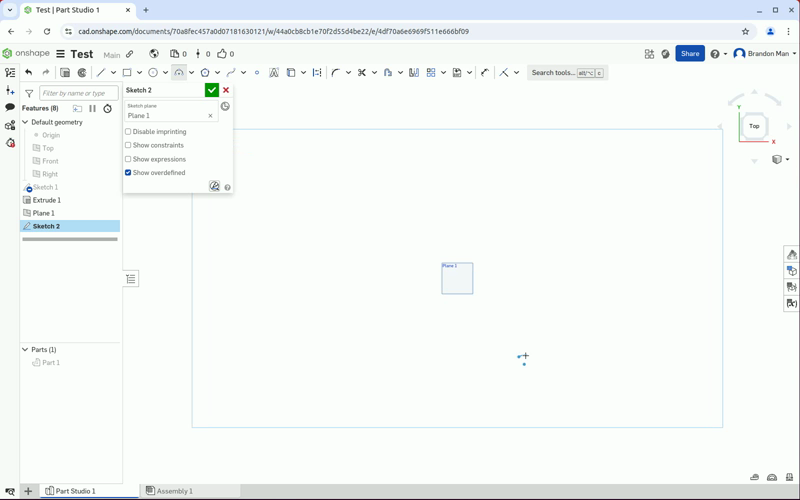
scroll(6)
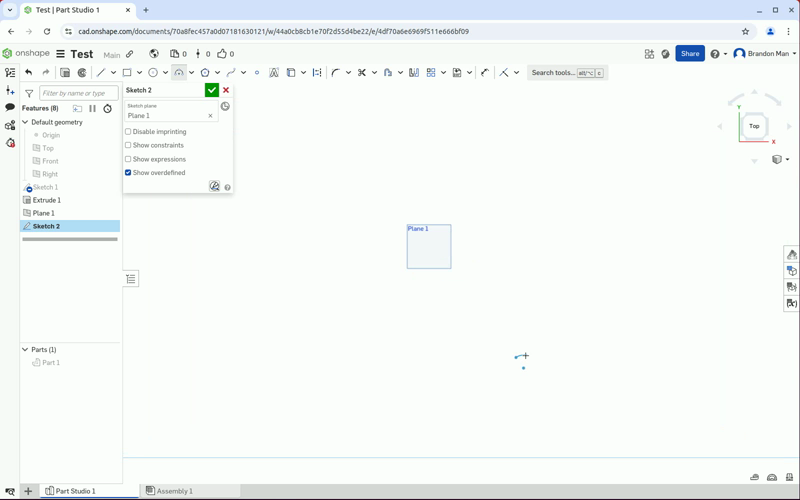
scroll(6)
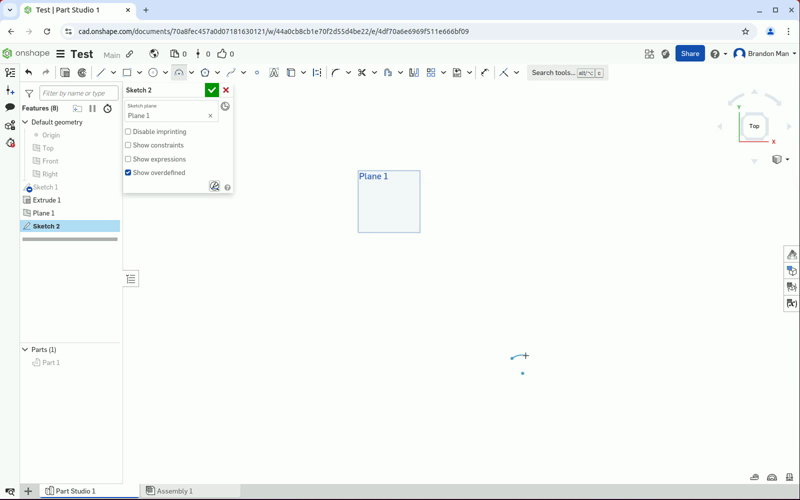
scroll(6)
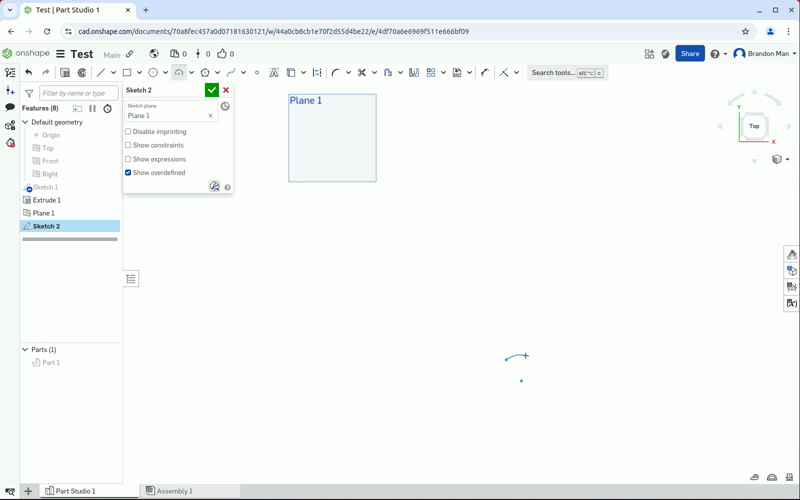
scroll(6)
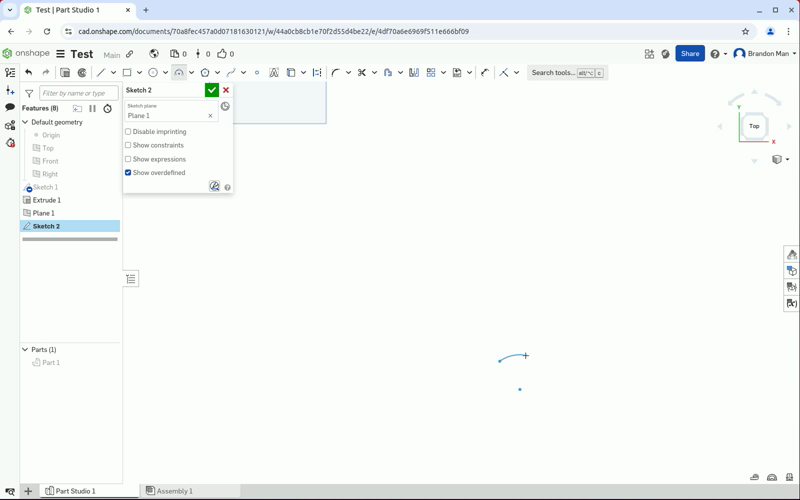
scroll(6)
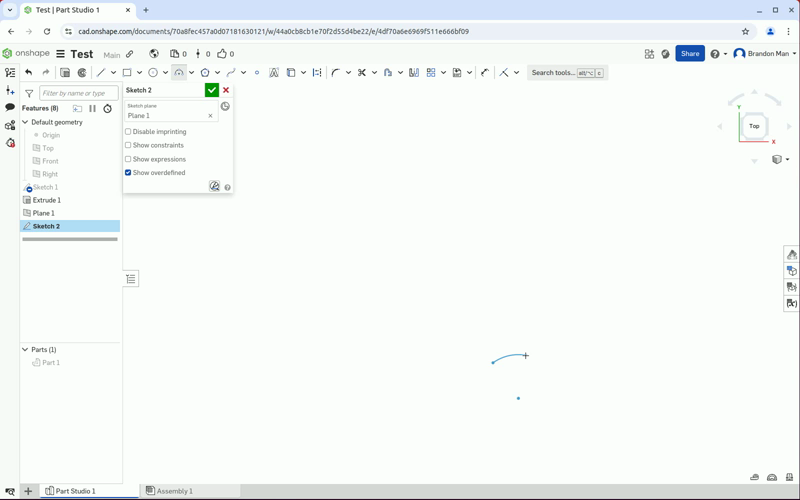
scroll(6)
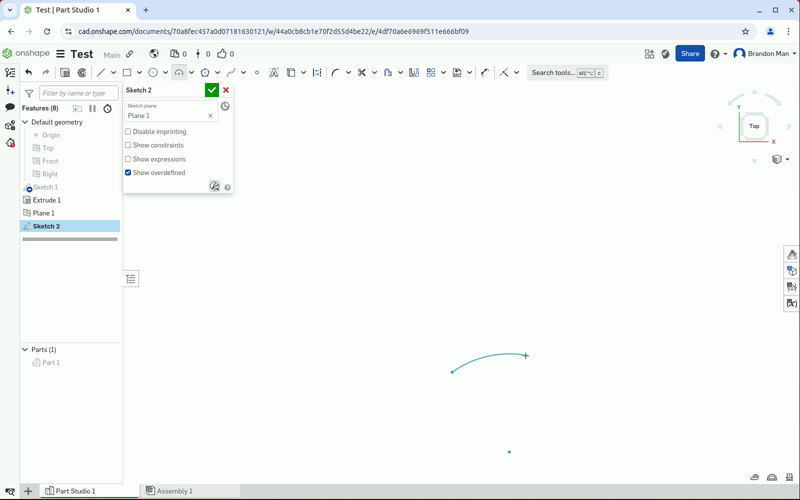
click(525, 355)
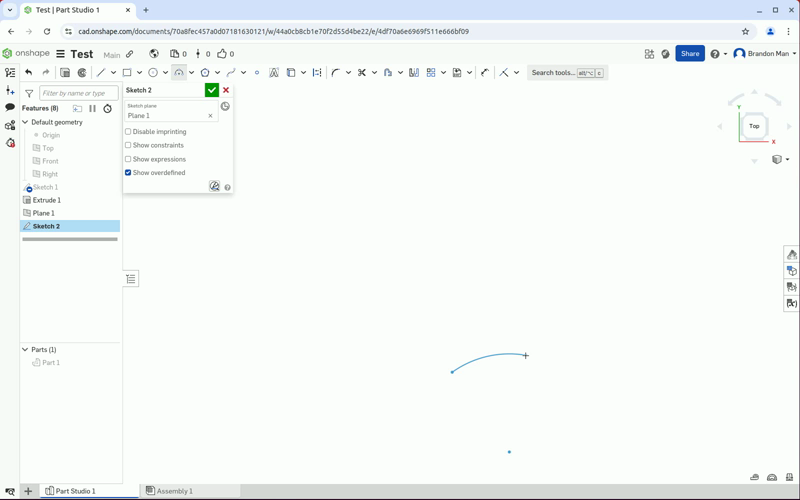
scroll(-6)
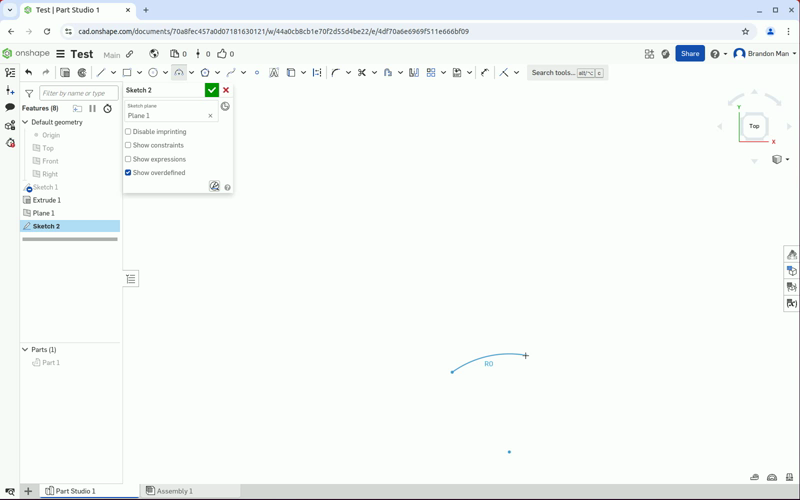
scroll(-6)
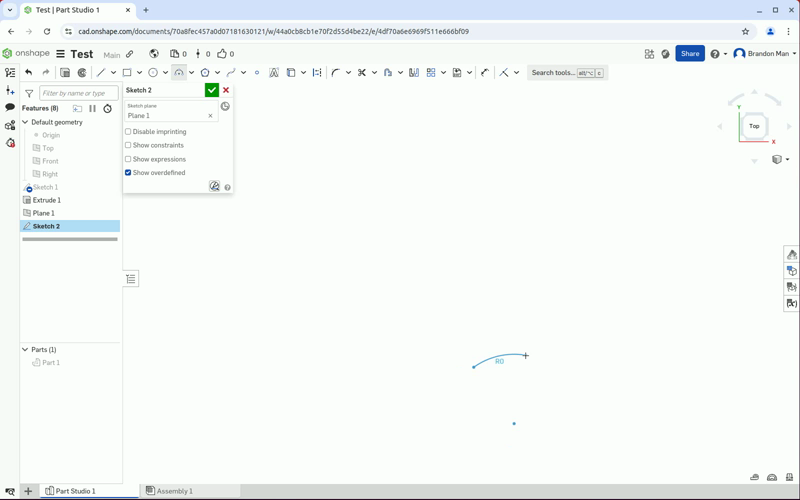
scroll(-6)
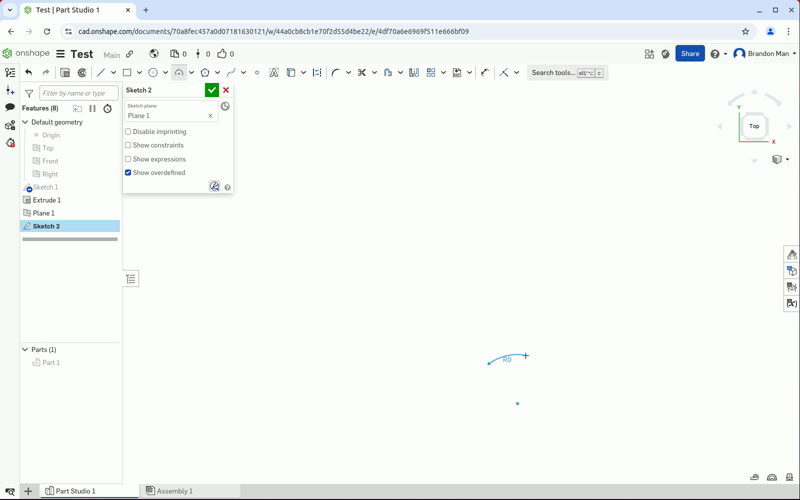
scroll(-6)
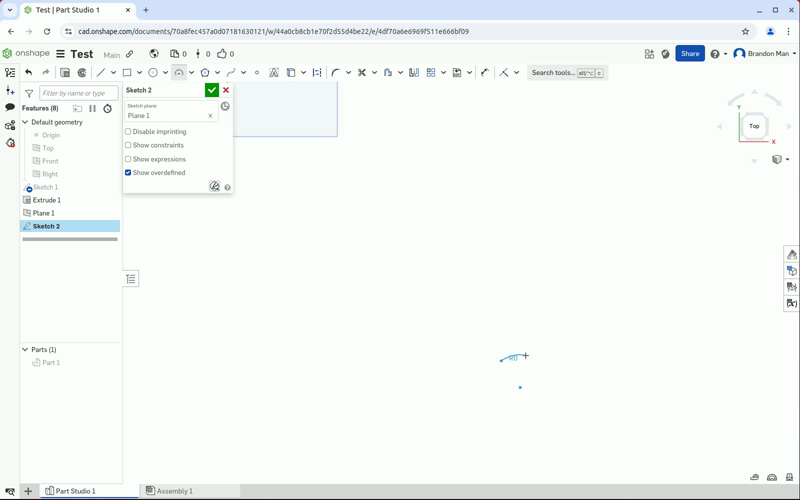
scroll(-6)
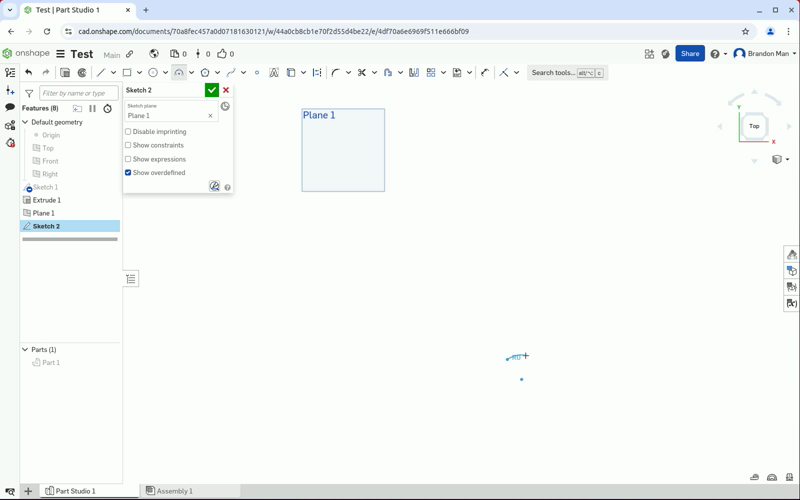
scroll(-6)
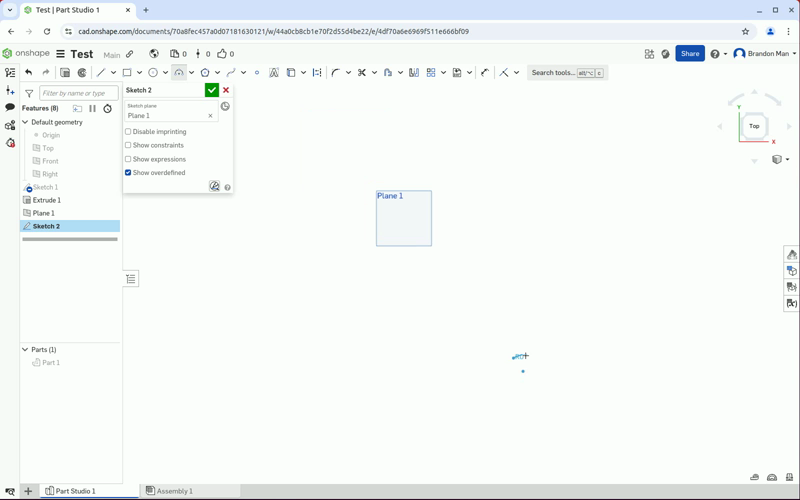
scroll(-6)
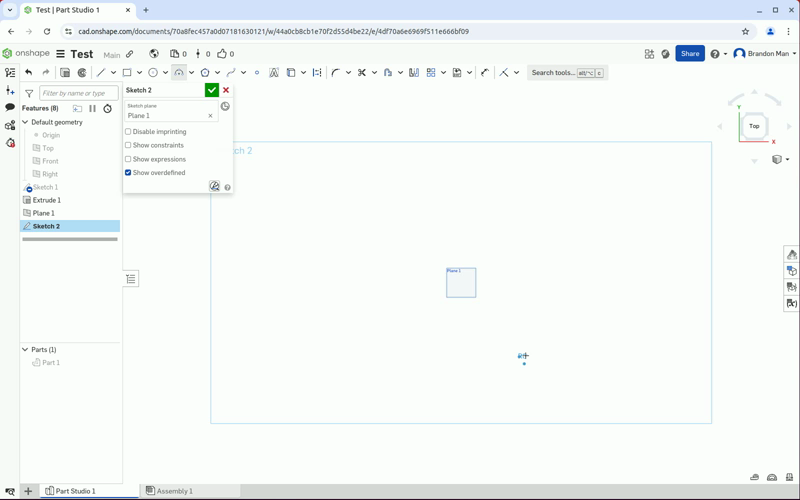
mouse_move(522, 357)
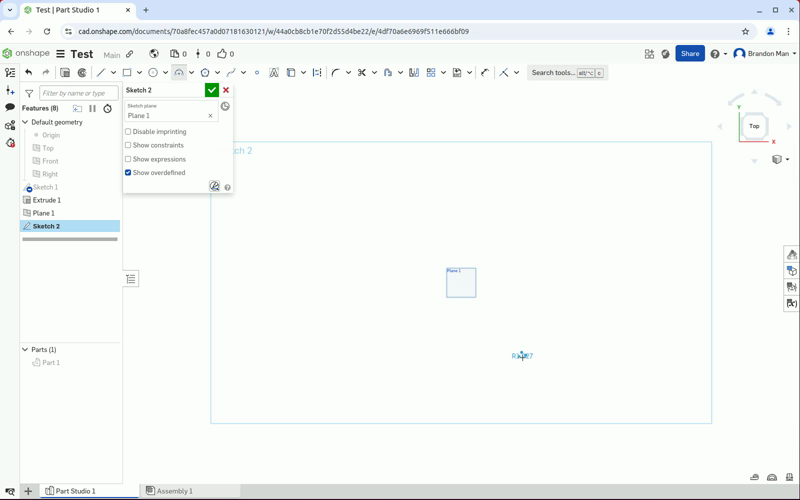
scroll(6)
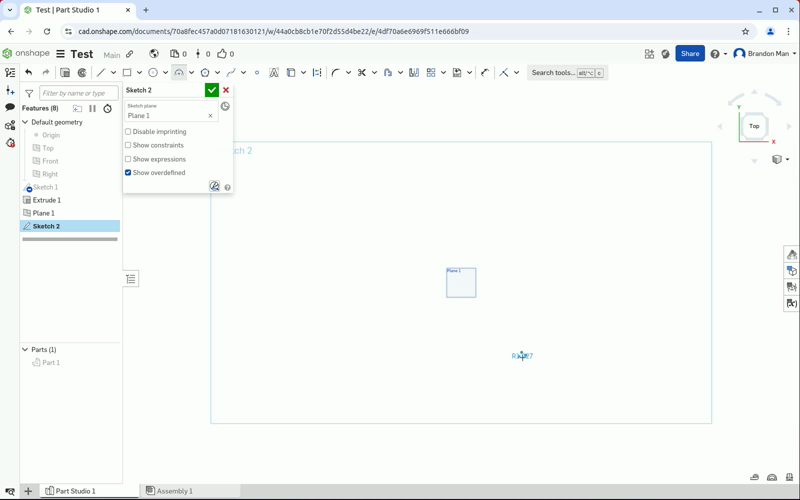
scroll(6)
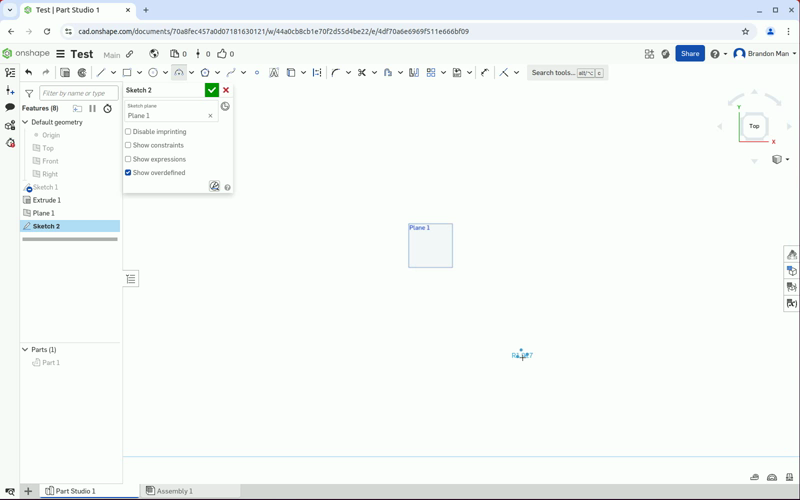
scroll(6)
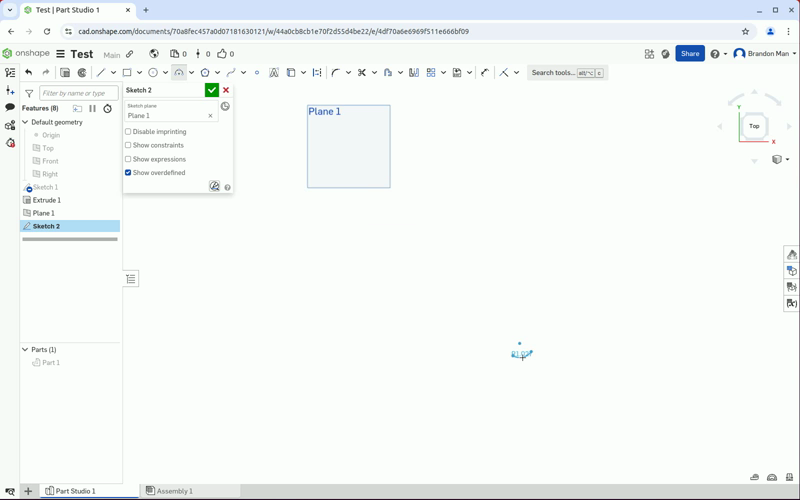
scroll(6)
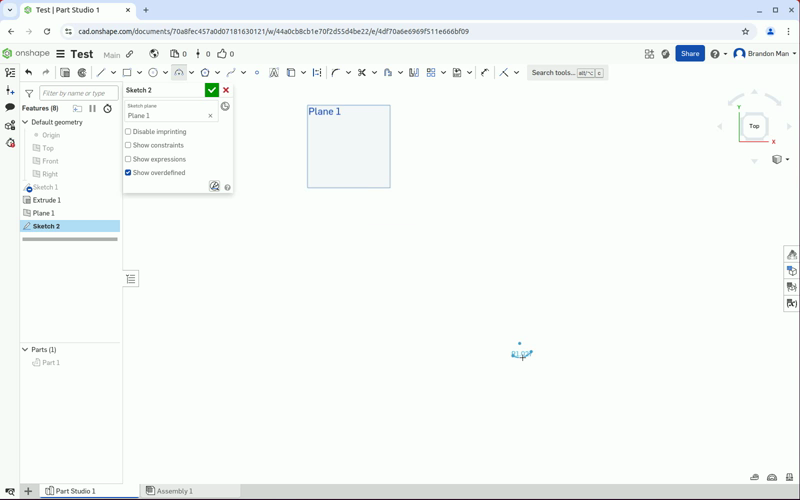
scroll(6)
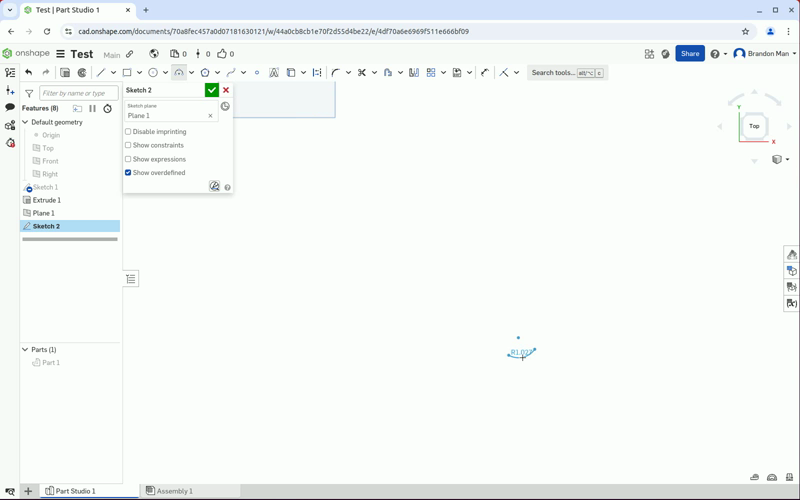
scroll(6)
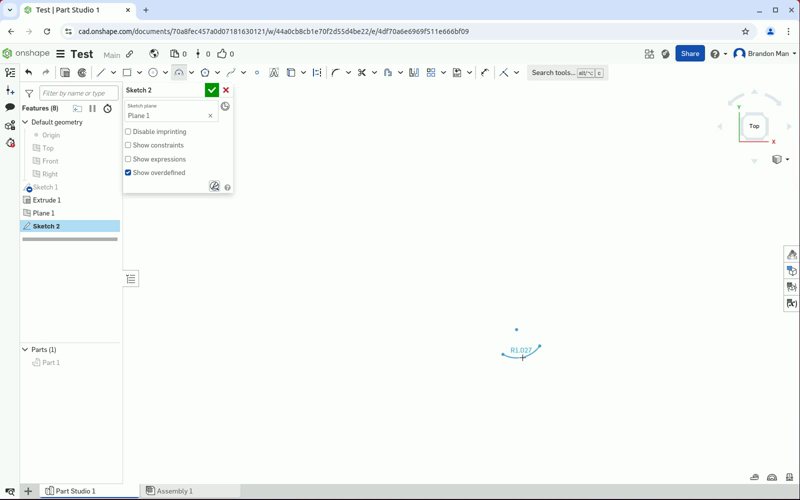
scroll(6)
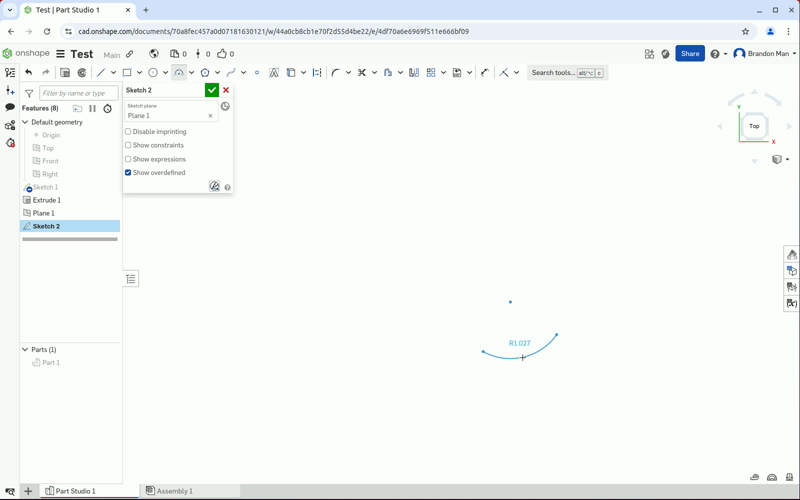
click(522, 357)
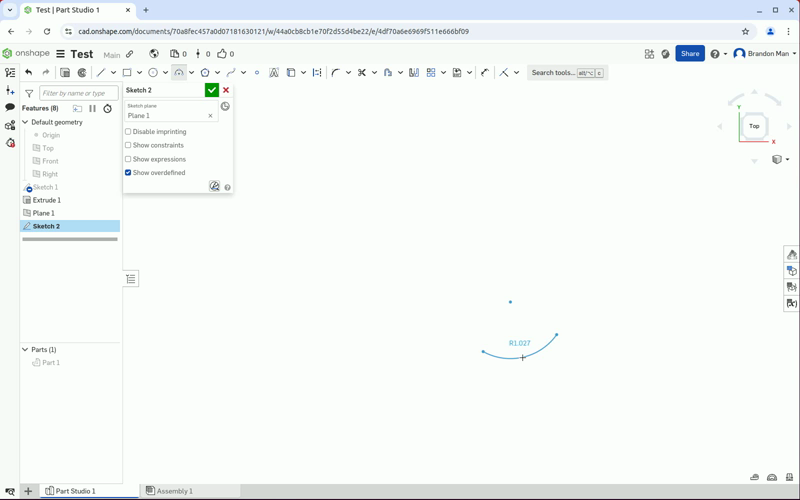
scroll(-6)
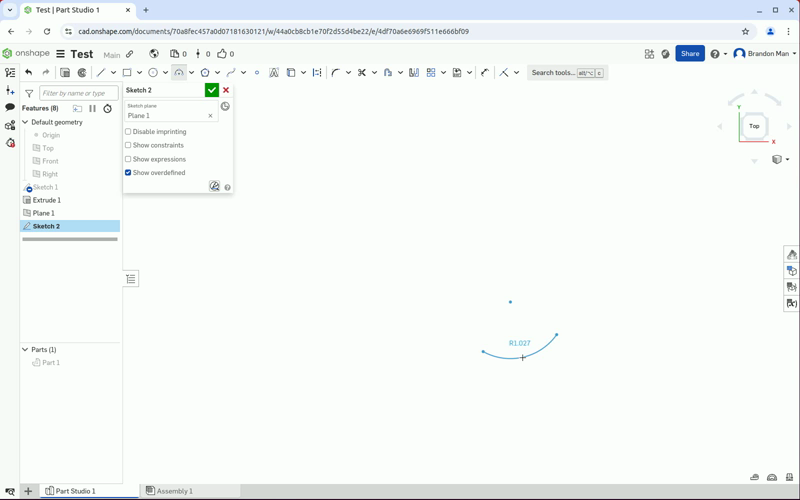
scroll(-6)
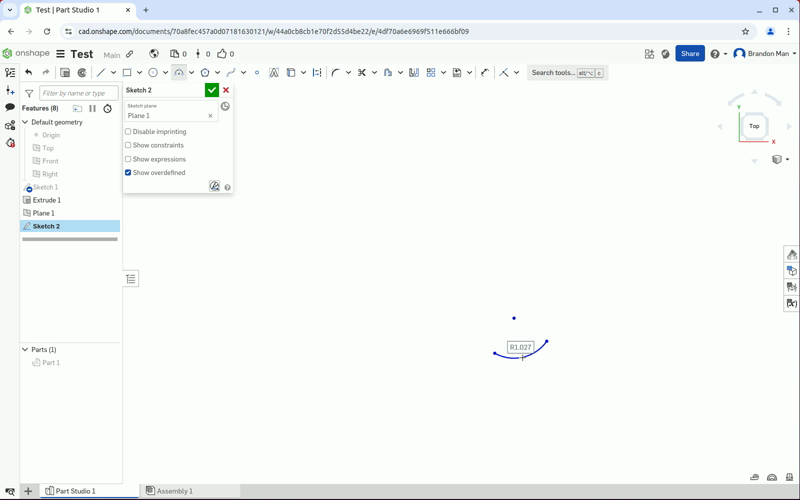
scroll(-6)
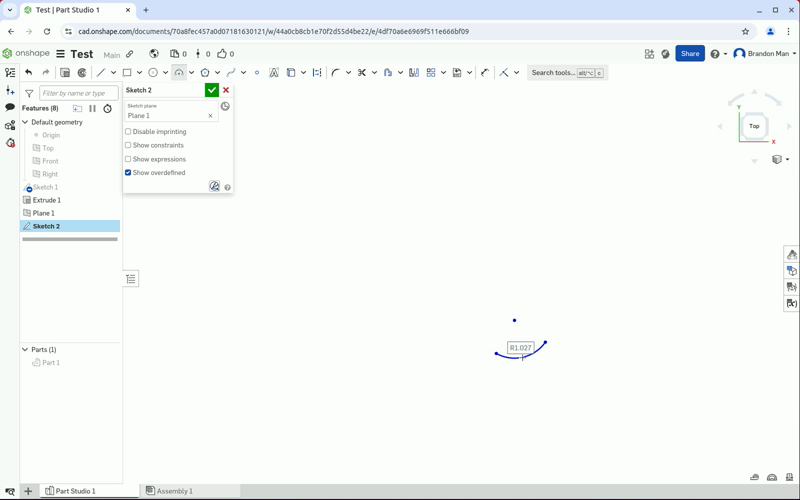
scroll(-6)
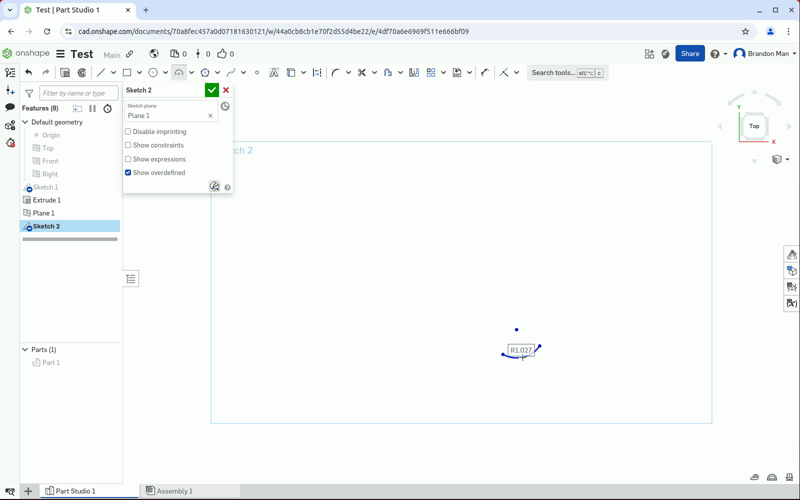
scroll(-6)
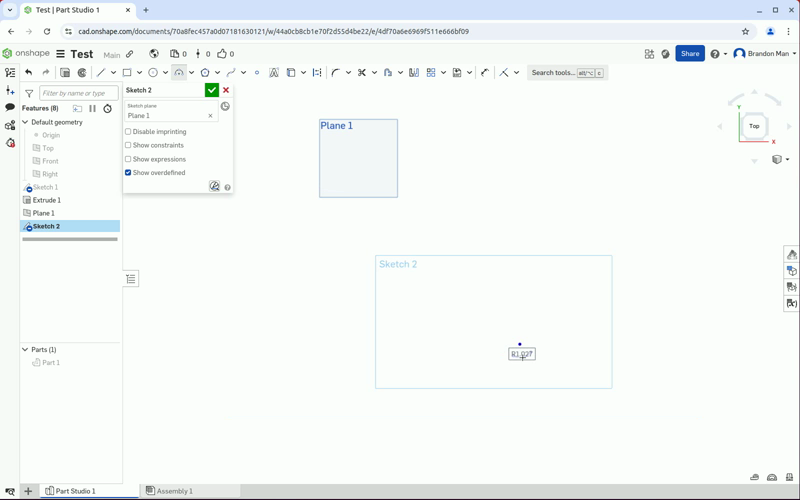
scroll(-6)
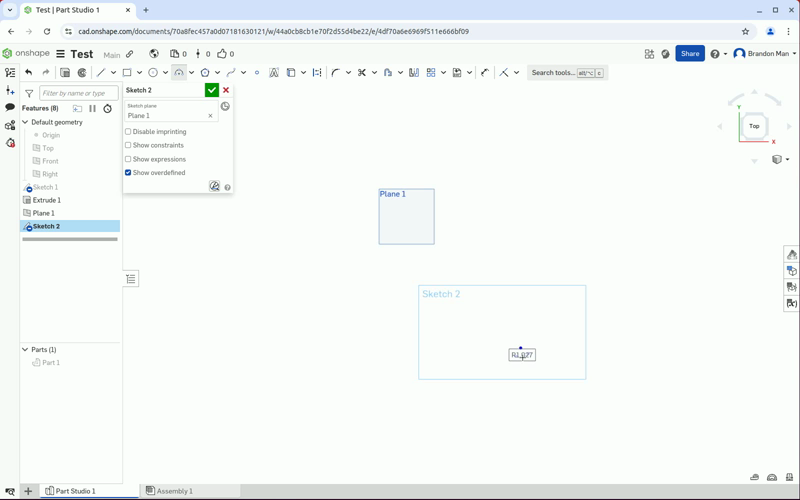
scroll(-6)
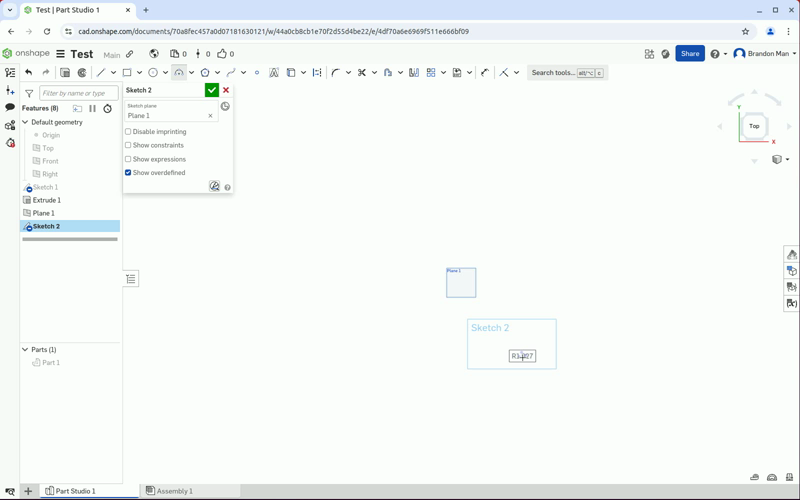
key_up(shift)
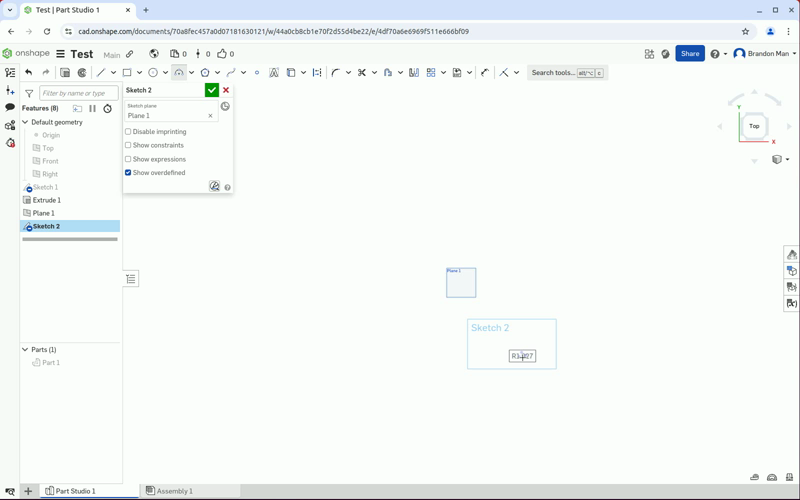
key(esc)
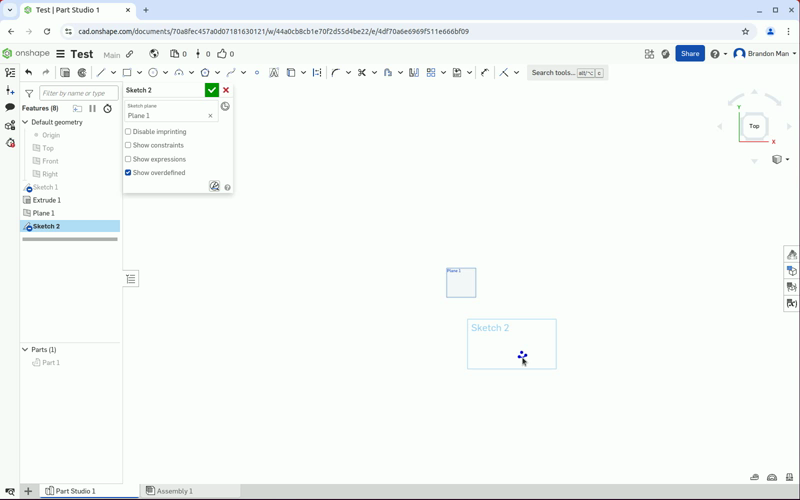
key(l)
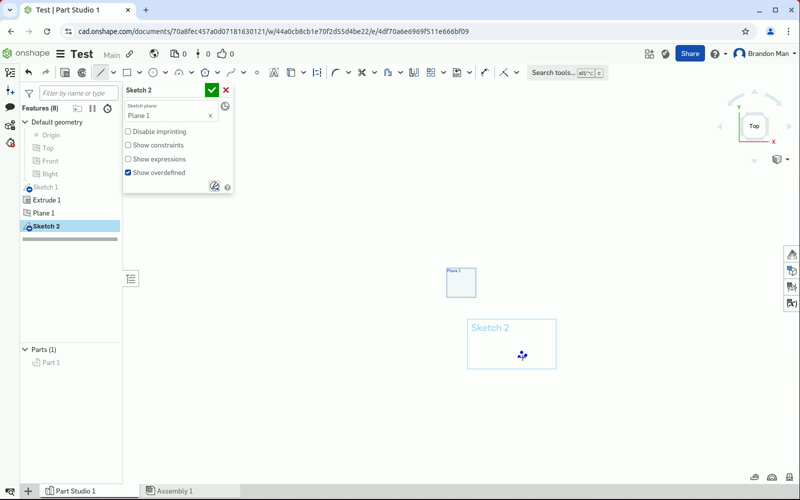
mouse_move(525, 355)
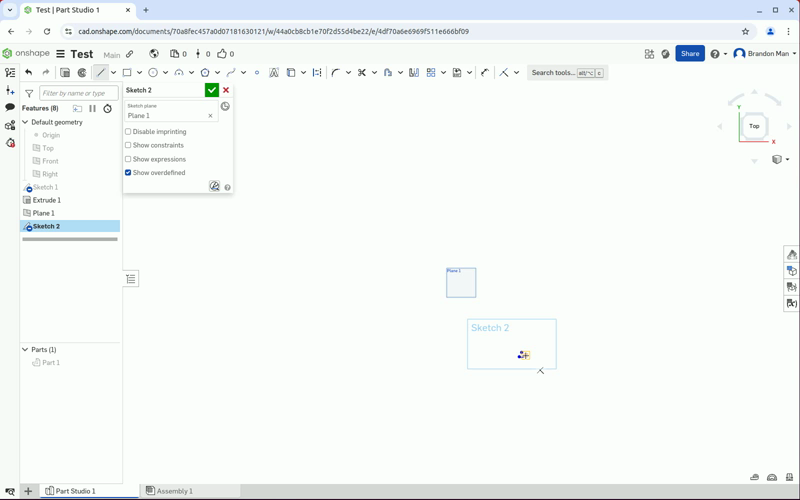
scroll(6)
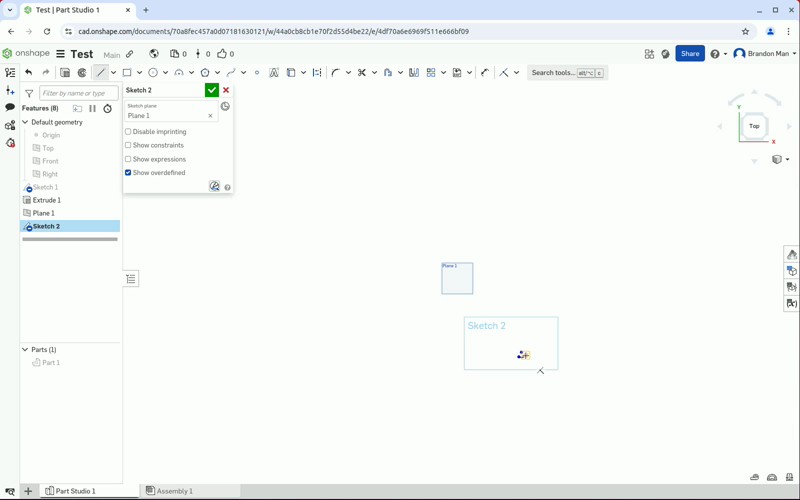
scroll(6)
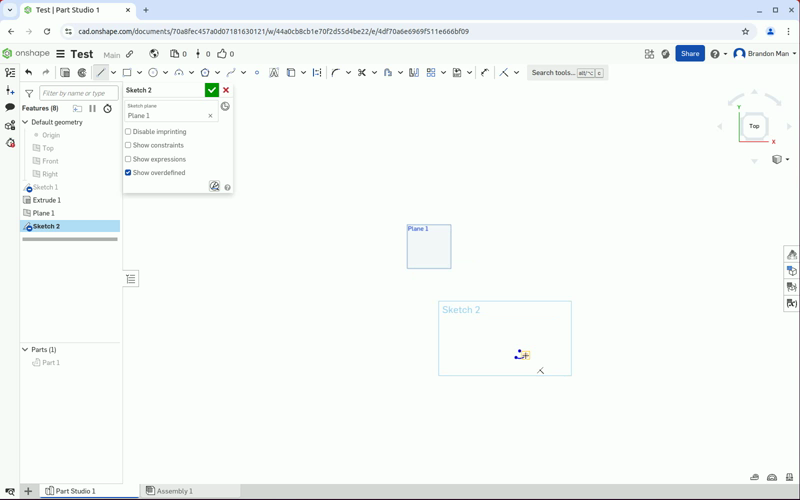
scroll(6)
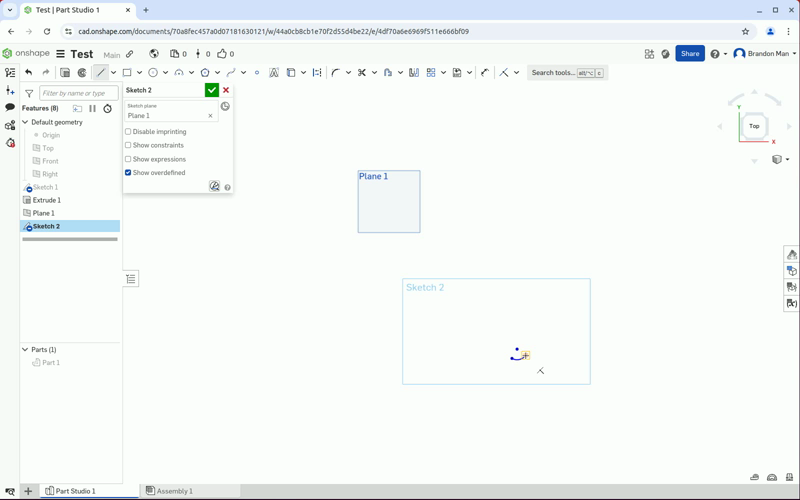
scroll(6)
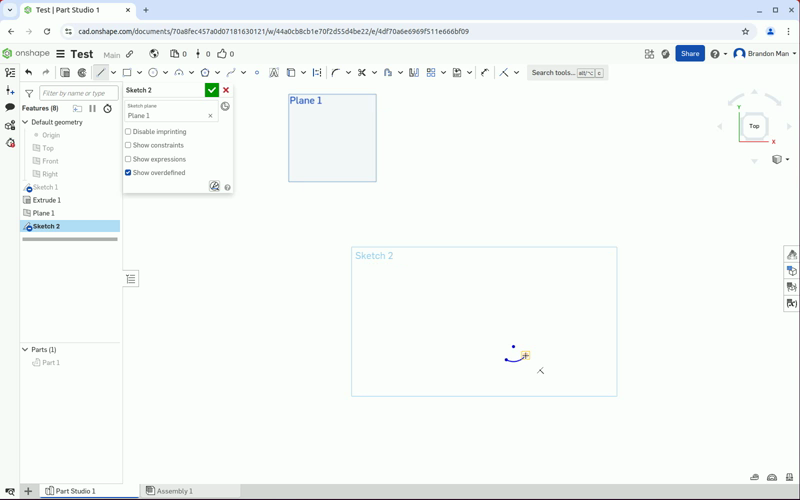
scroll(6)
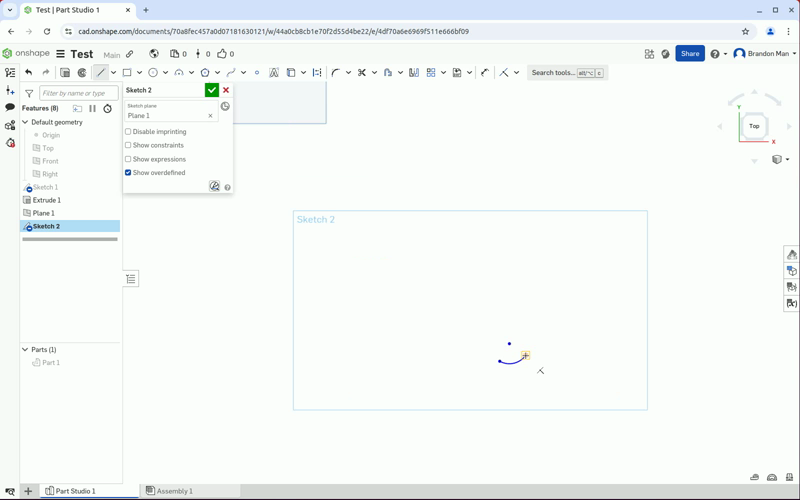
scroll(6)
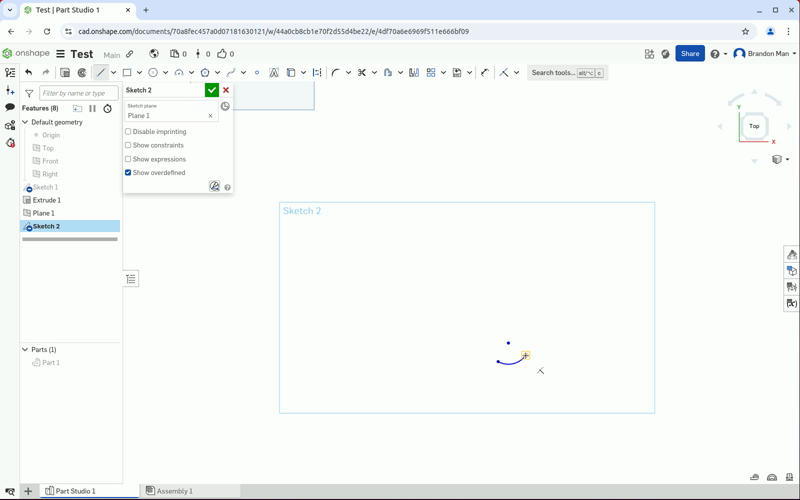
scroll(6)
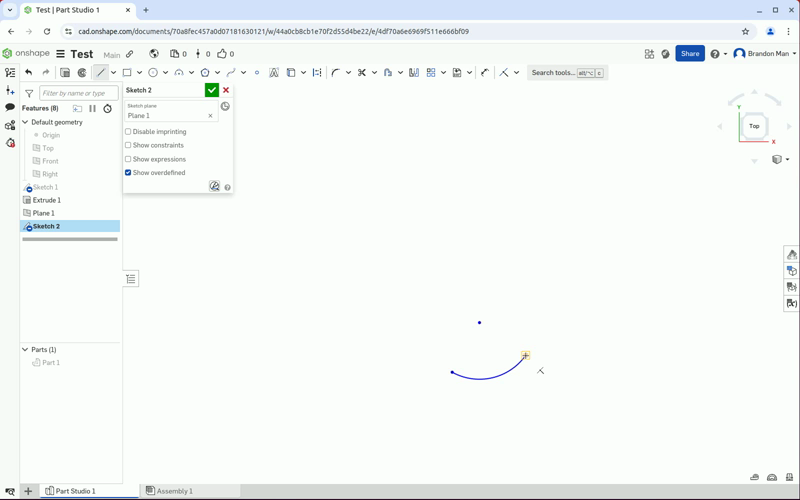
click(525, 355)
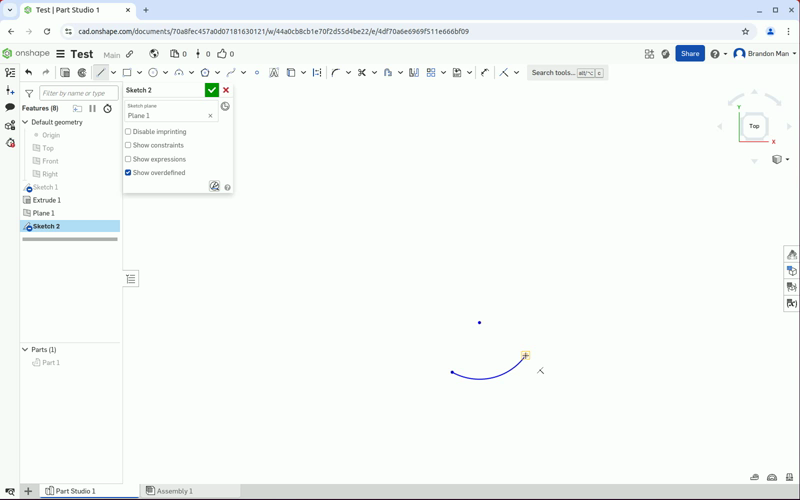
scroll(-6)
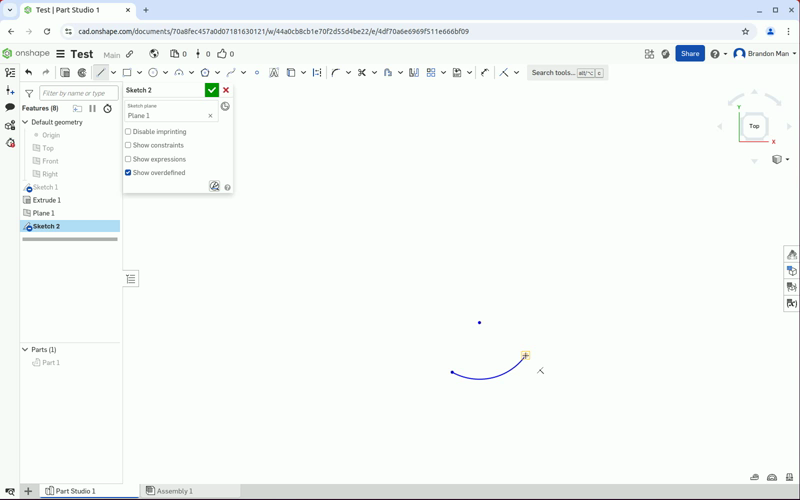
scroll(-6)
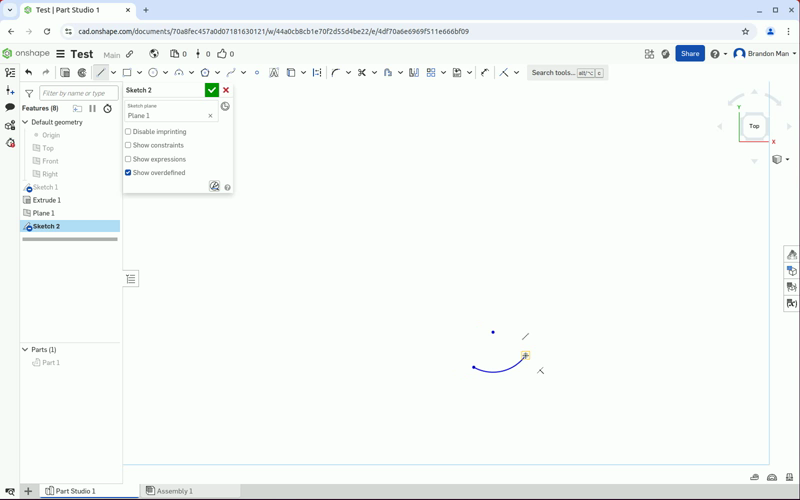
scroll(-6)
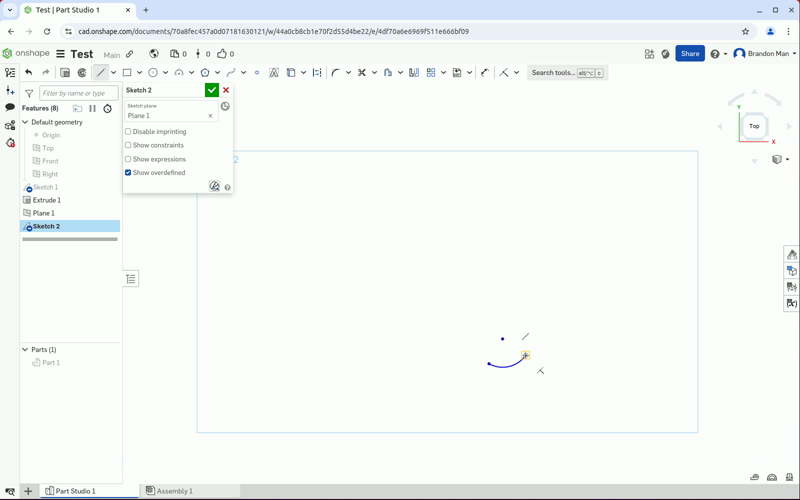
scroll(-6)
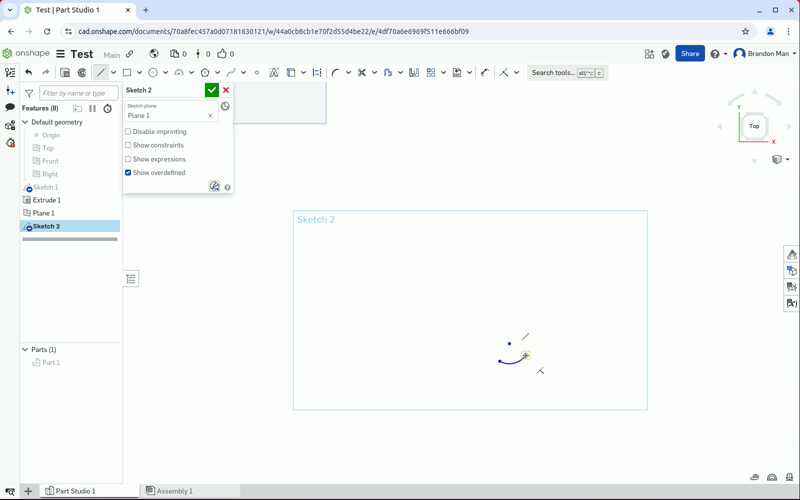
scroll(-6)
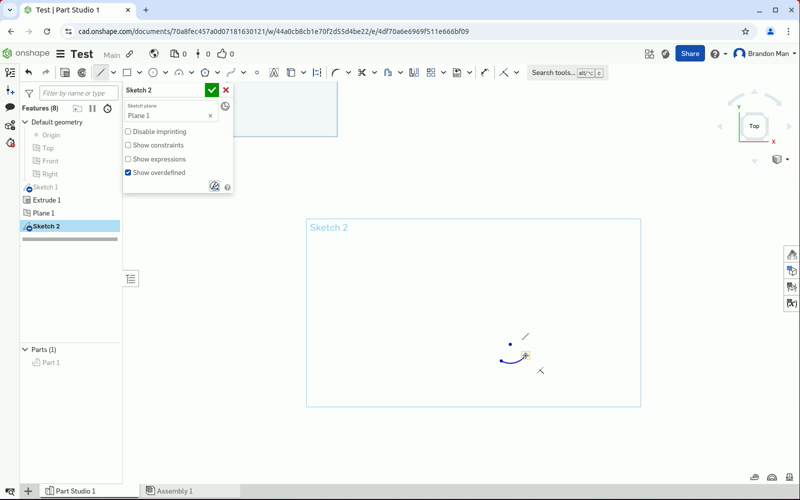
scroll(-6)
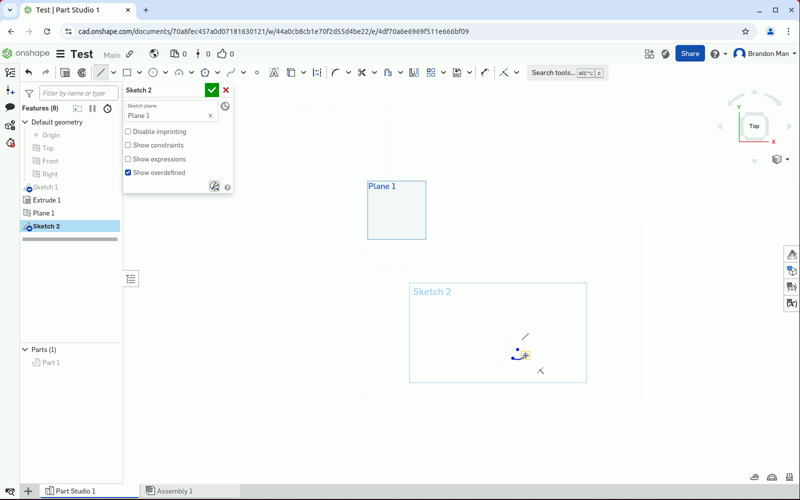
scroll(-6)
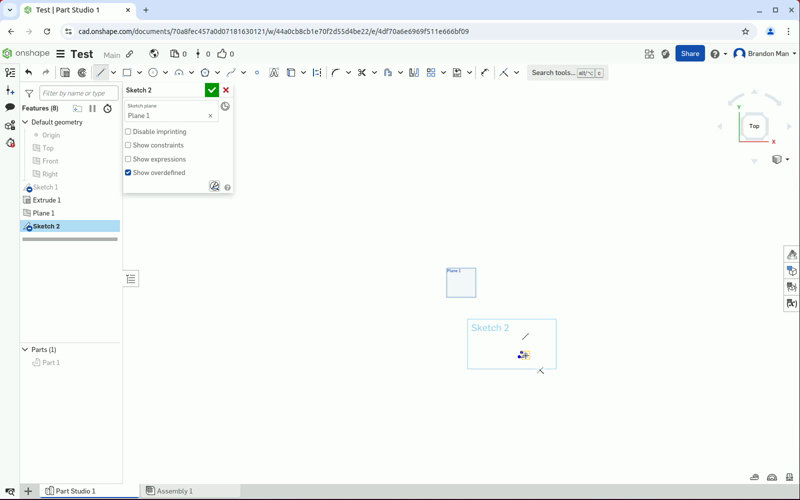
key_down(shift)
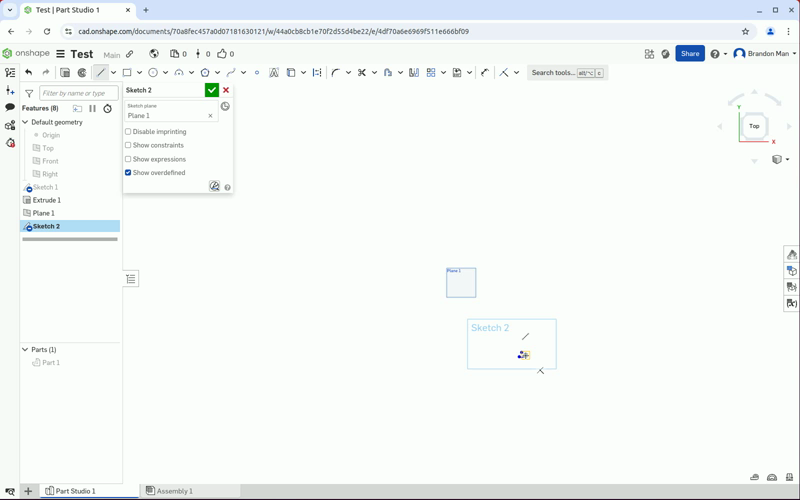
mouse_move(555, 355)
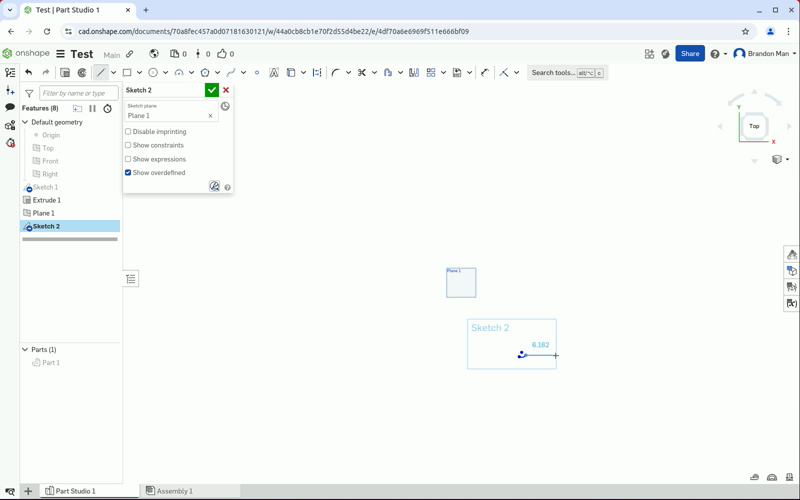
mouse_move(565, 332)
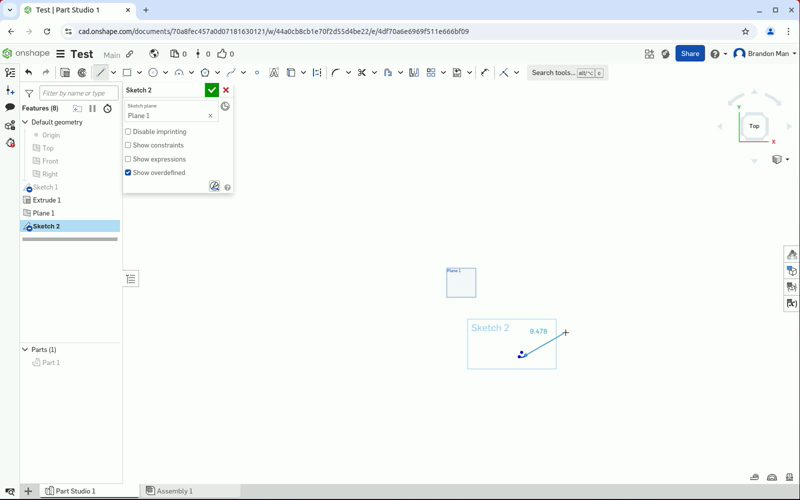
click(565, 332)
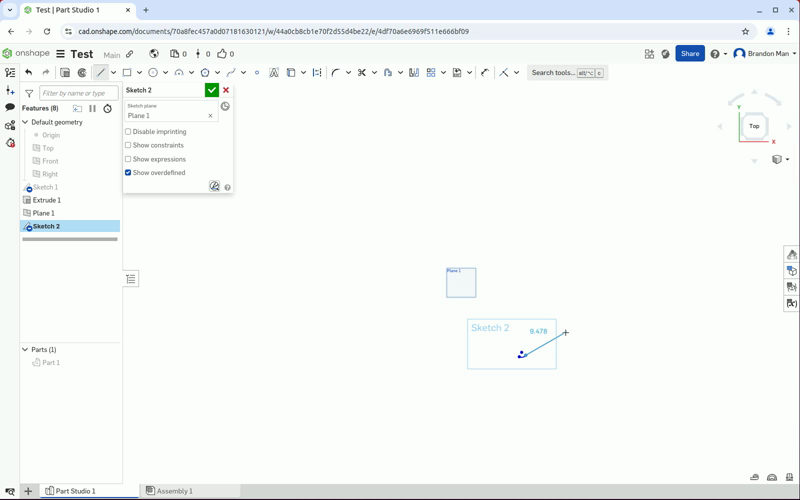
key_up(shift)
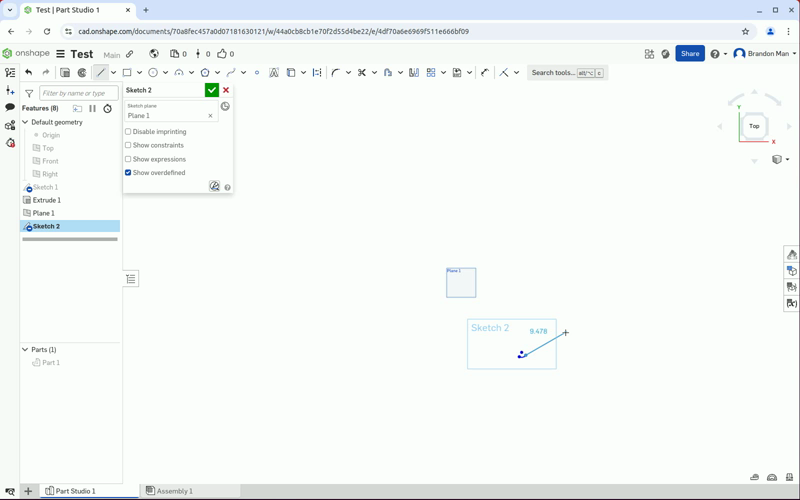
key(esc)
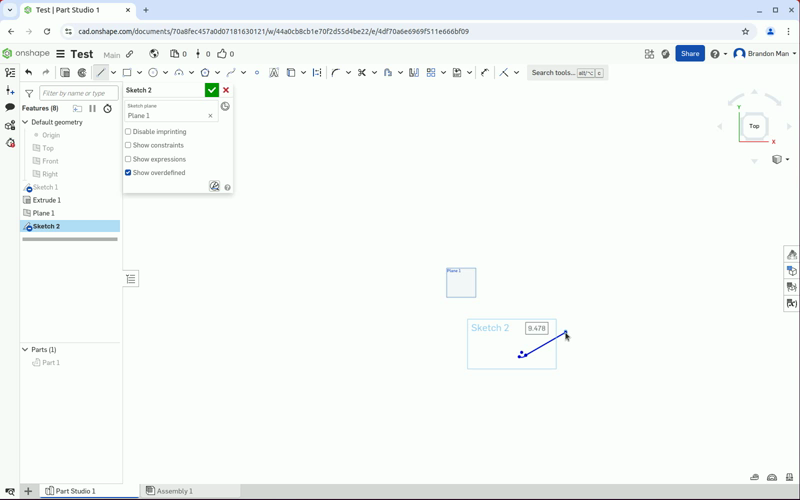
key(a)
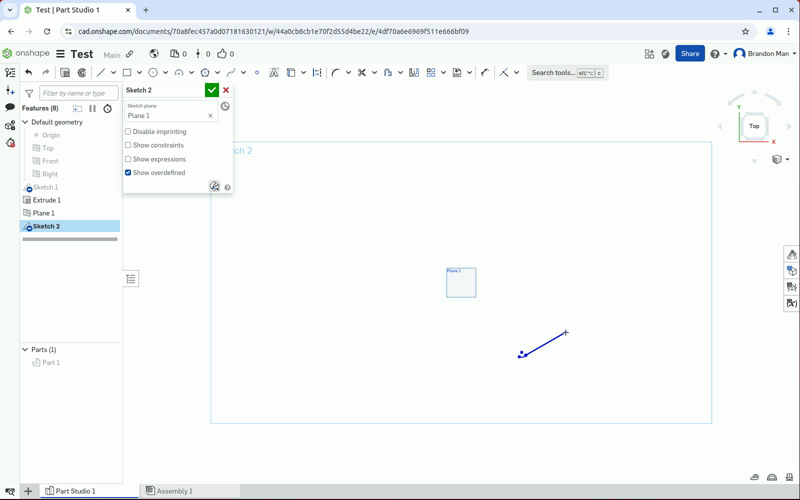
mouse_move(565, 332)
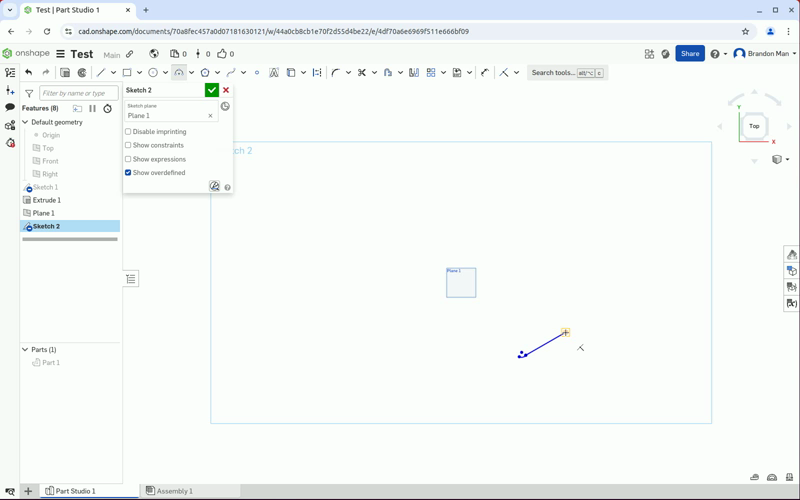
click(565, 332)
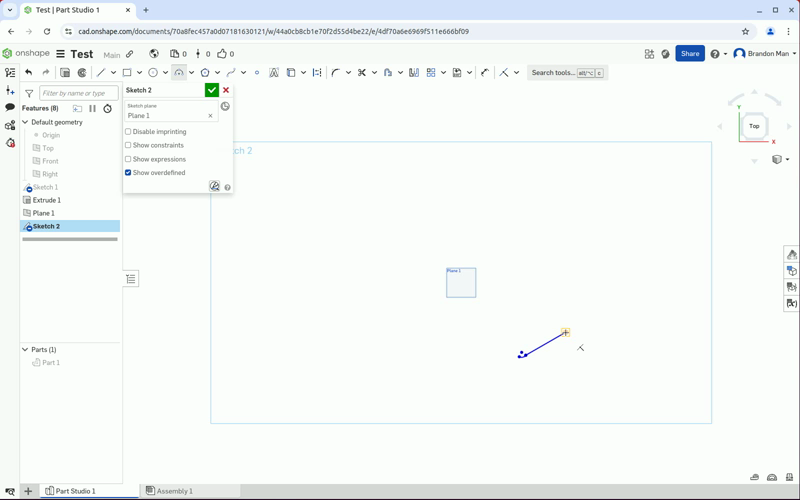
key_down(shift)
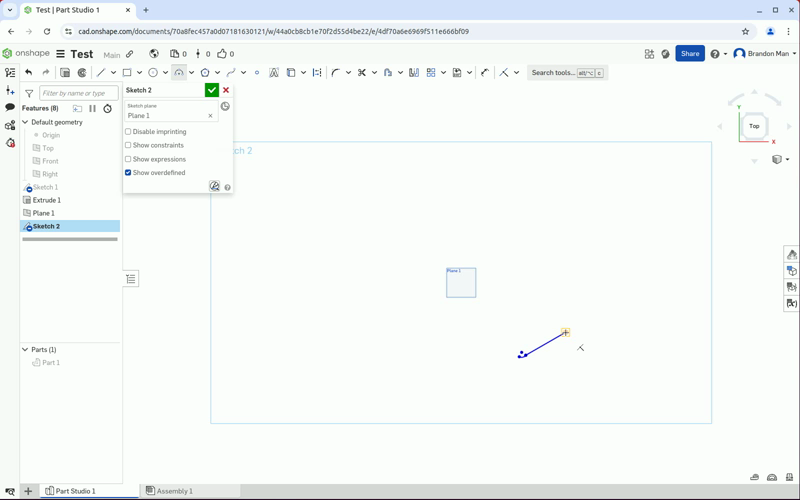
mouse_move(565, 306)
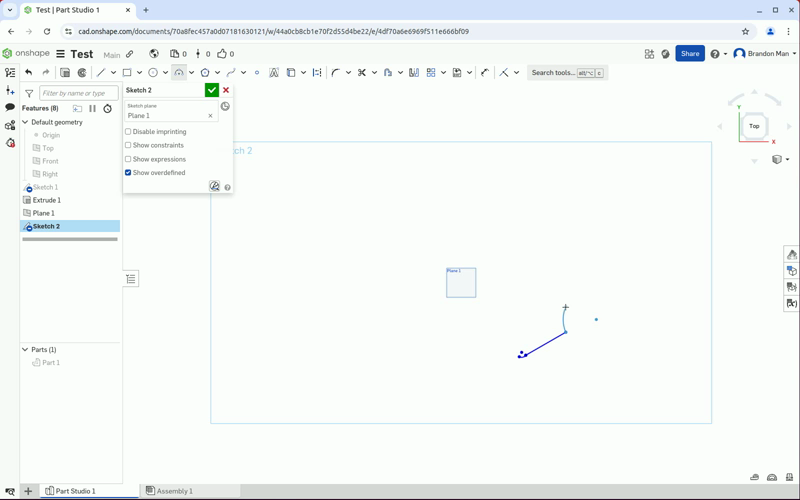
click(565, 306)
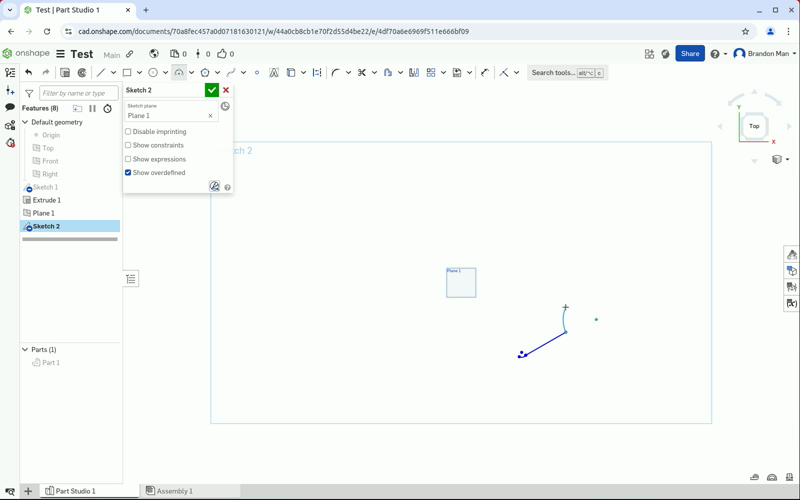
mouse_move(573, 319)
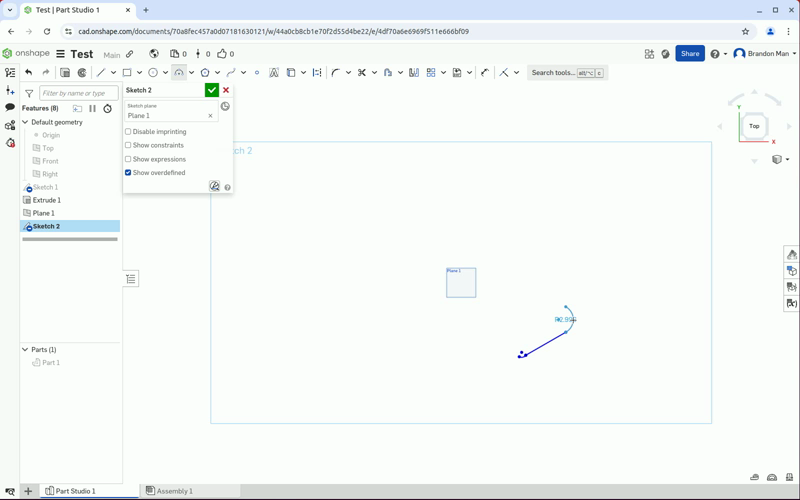
click(573, 319)
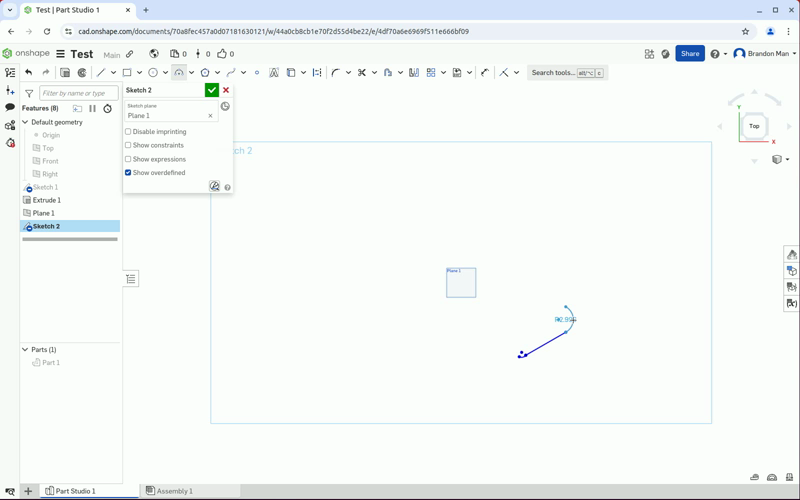
key_up(shift)
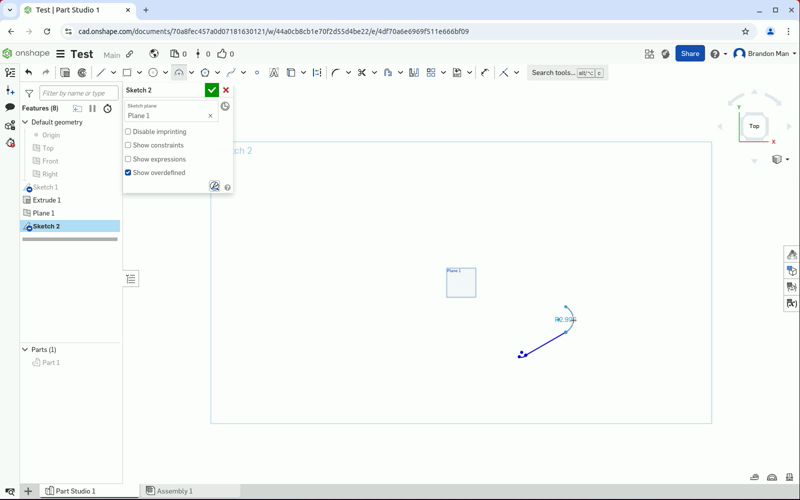
key(esc)
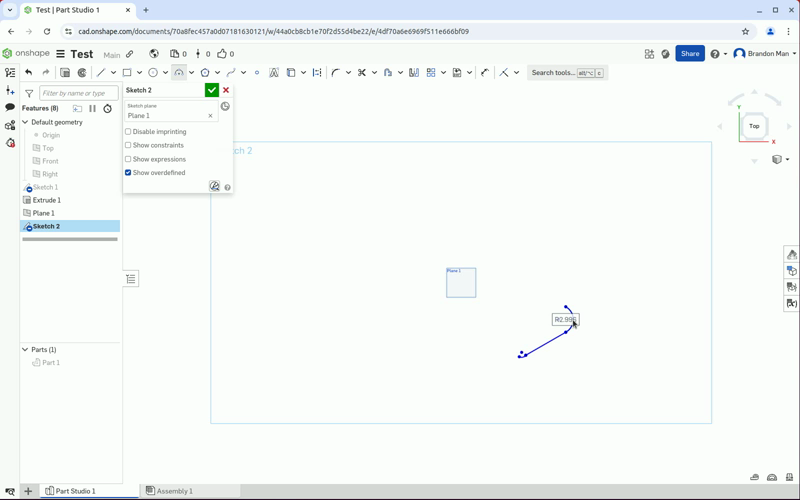
key(l)
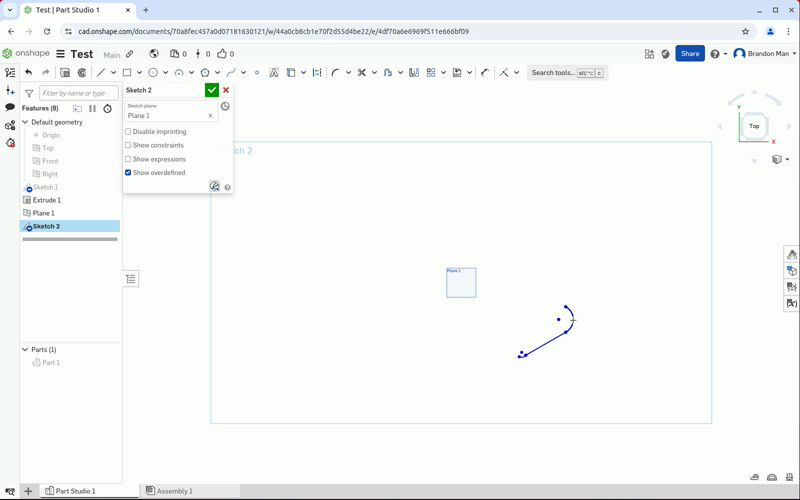
mouse_move(565, 306)
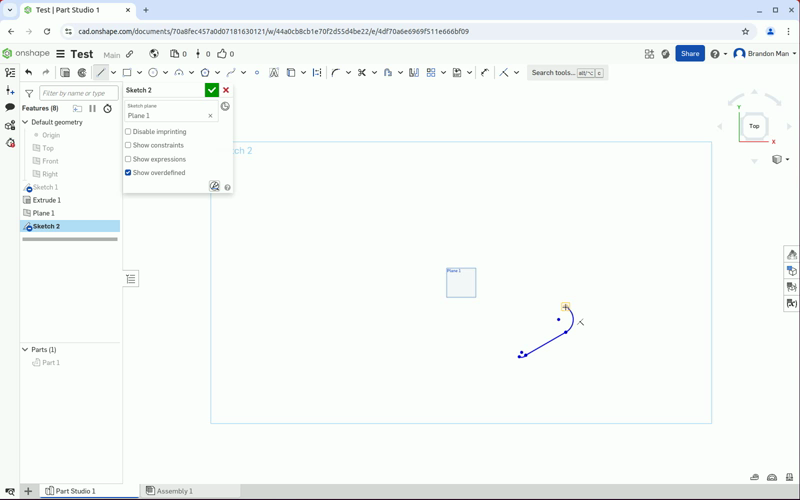
click(565, 306)
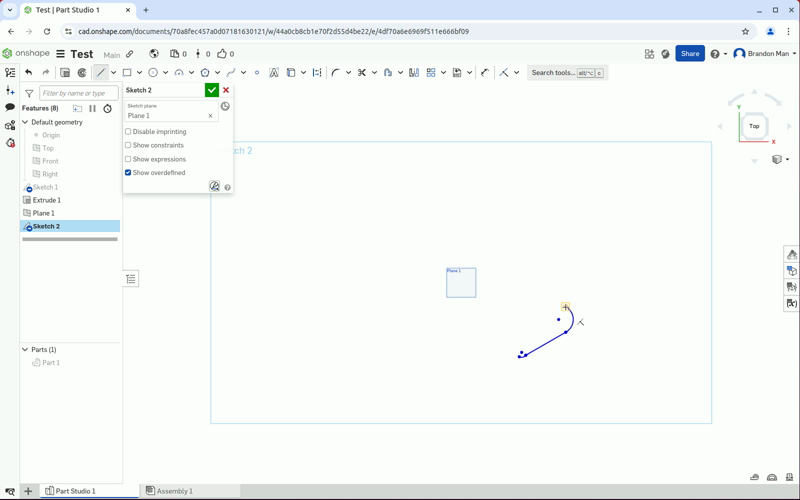
key_down(shift)
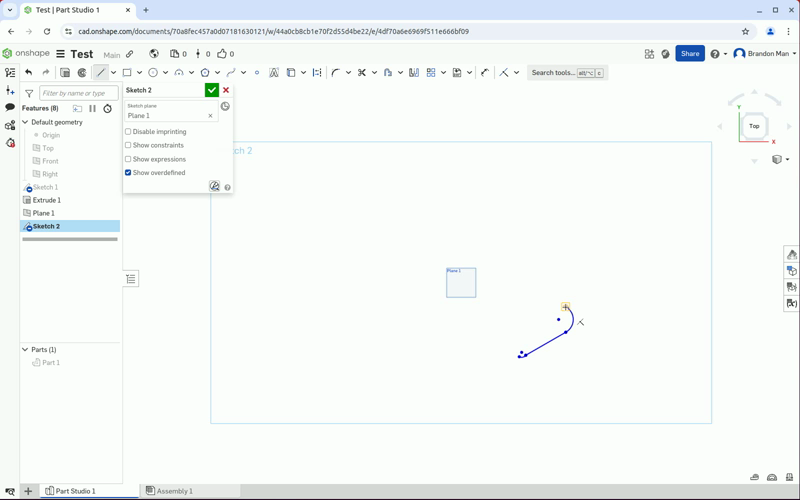
mouse_move(589, 306)
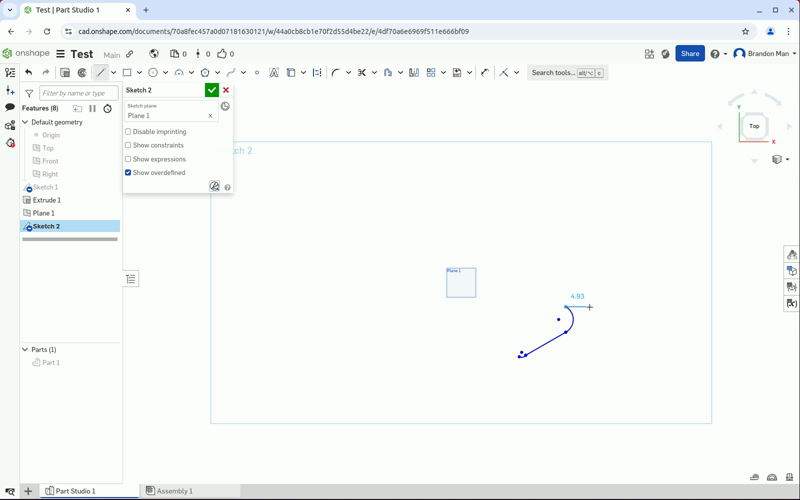
mouse_move(525, 284)
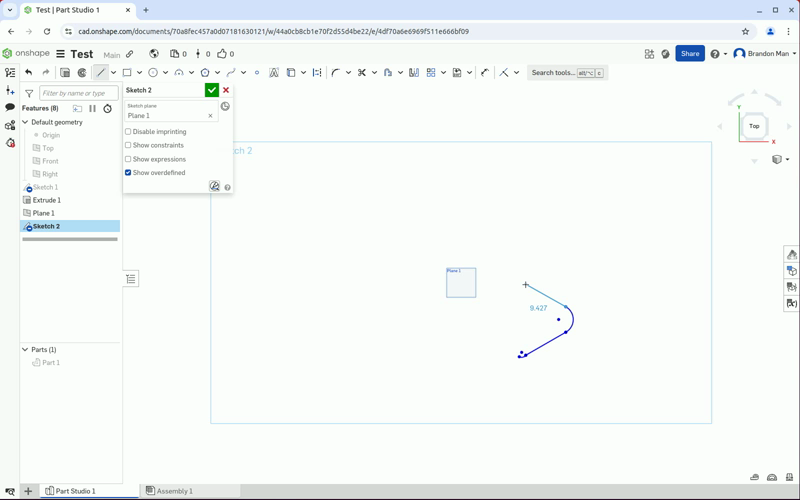
click(525, 284)
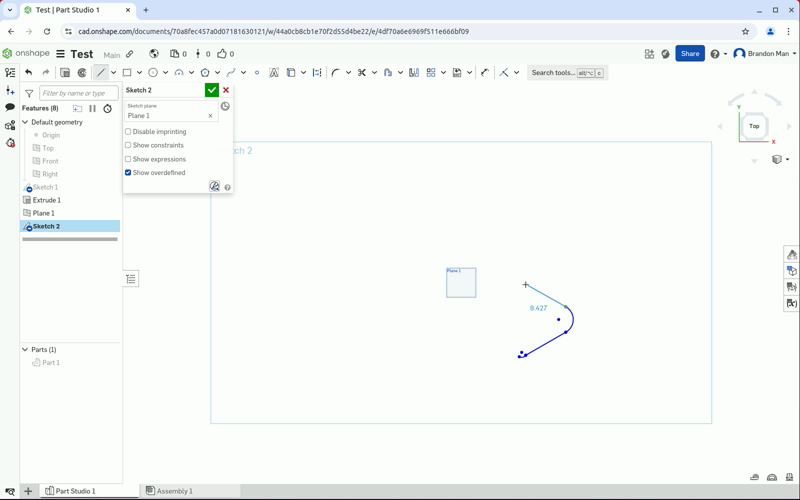
key_up(shift)
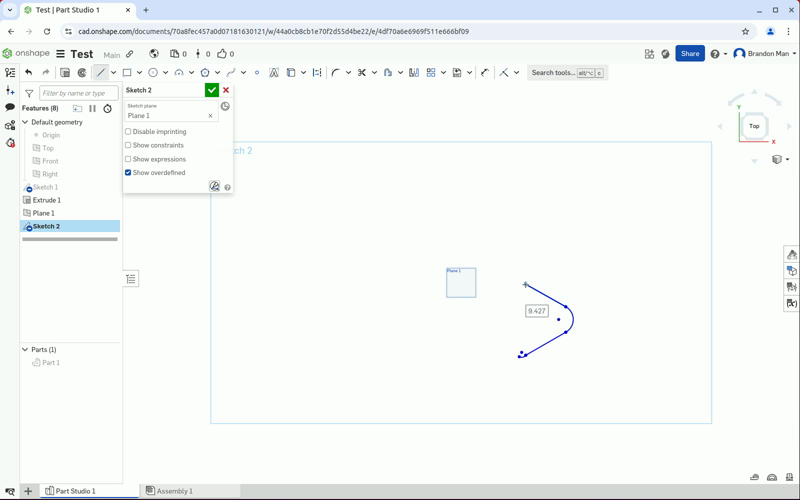
key(esc)
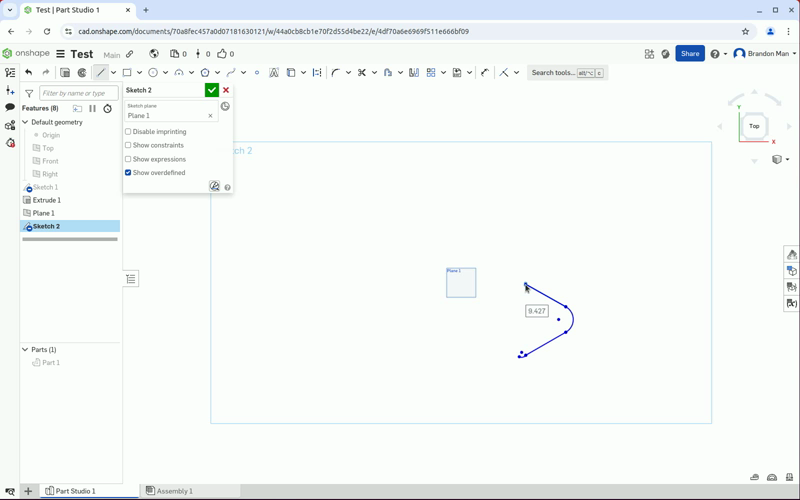
key(a)
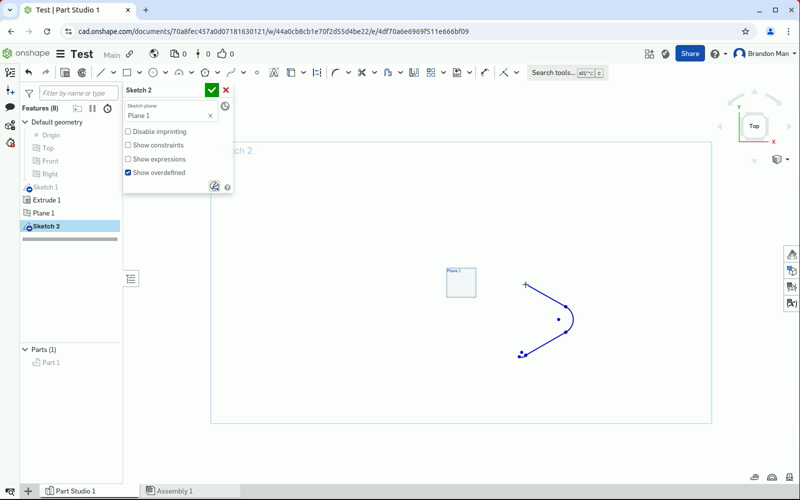
mouse_move(525, 284)
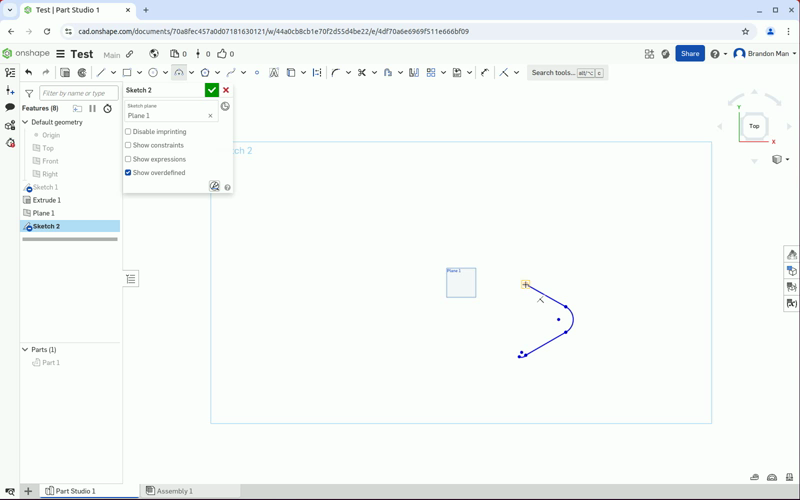
click(525, 284)
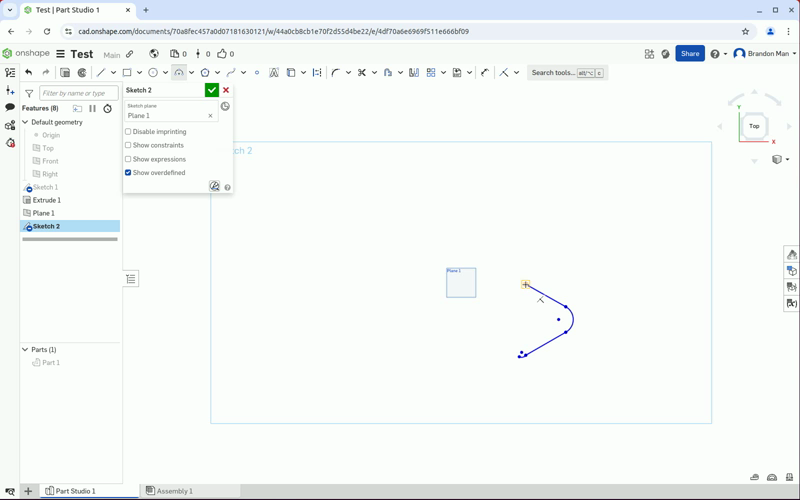
key_down(shift)
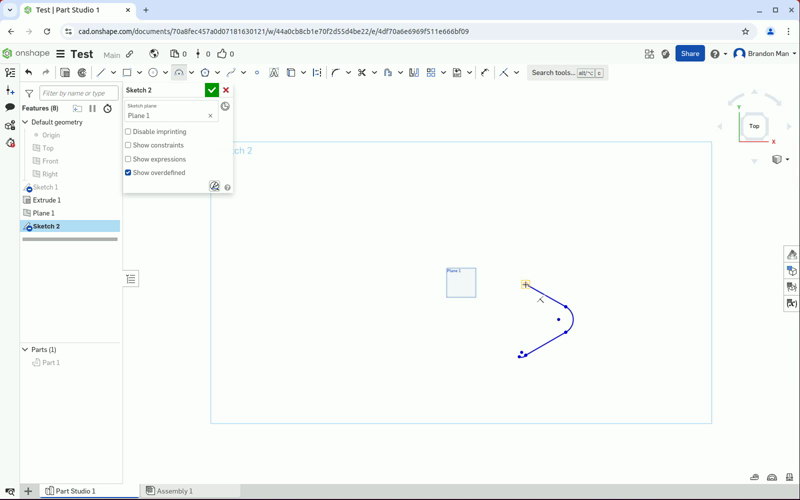
mouse_move(519, 282)
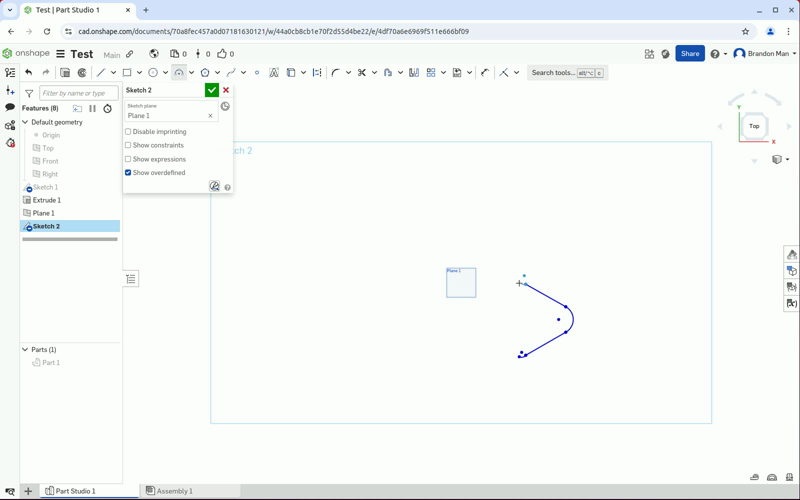
scroll(6)
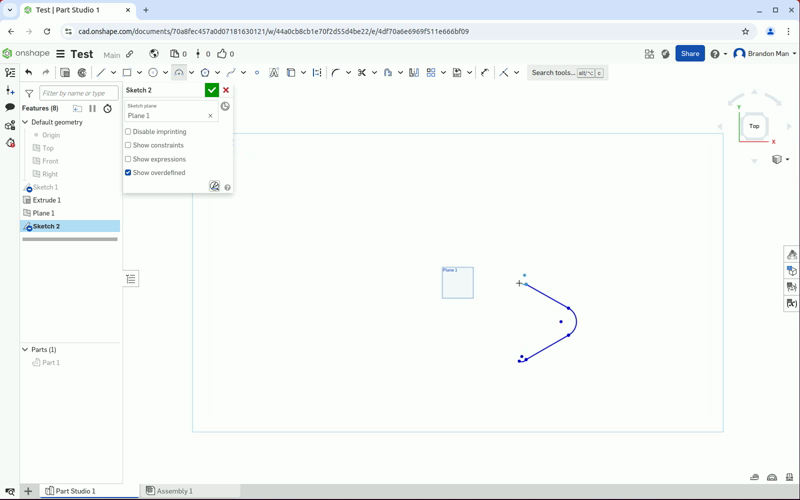
scroll(6)
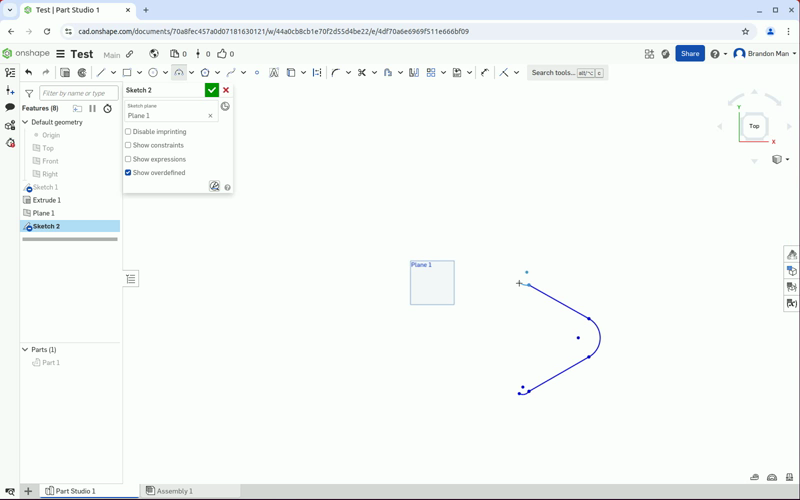
scroll(6)
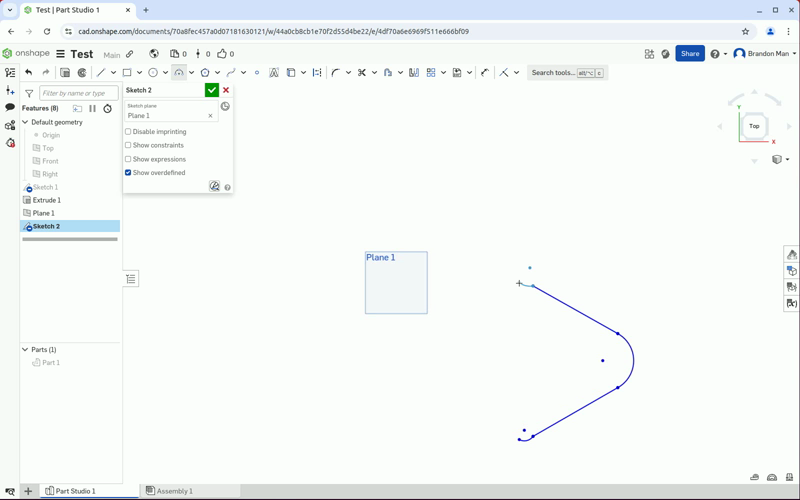
scroll(6)
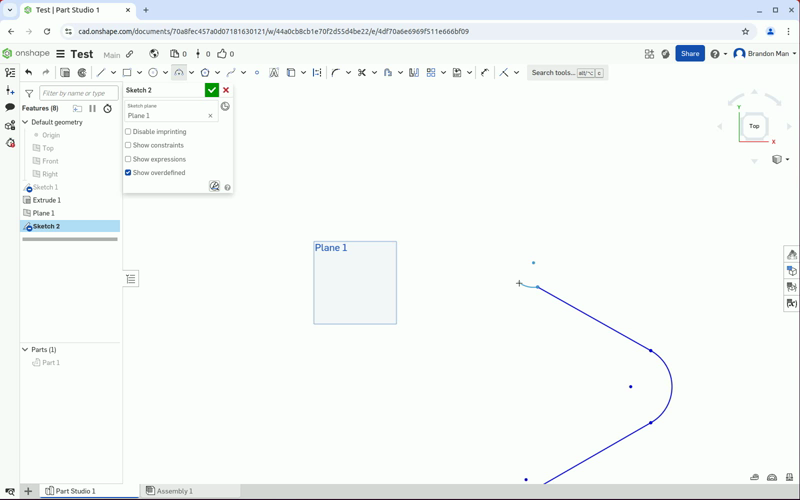
scroll(6)
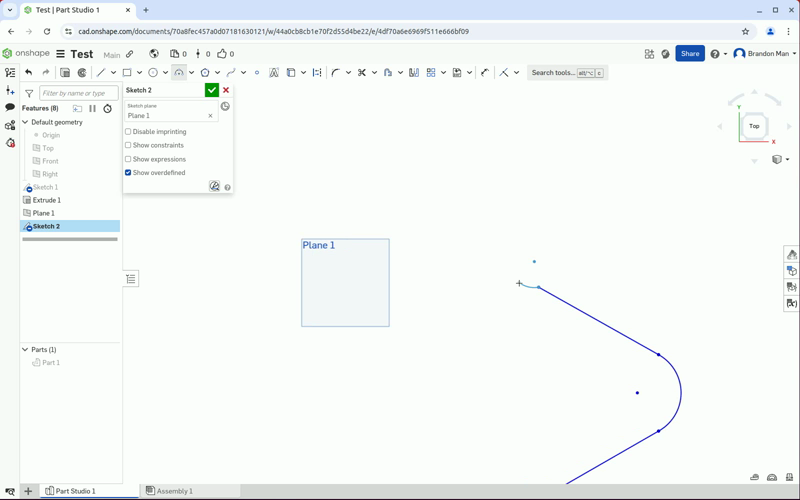
scroll(6)
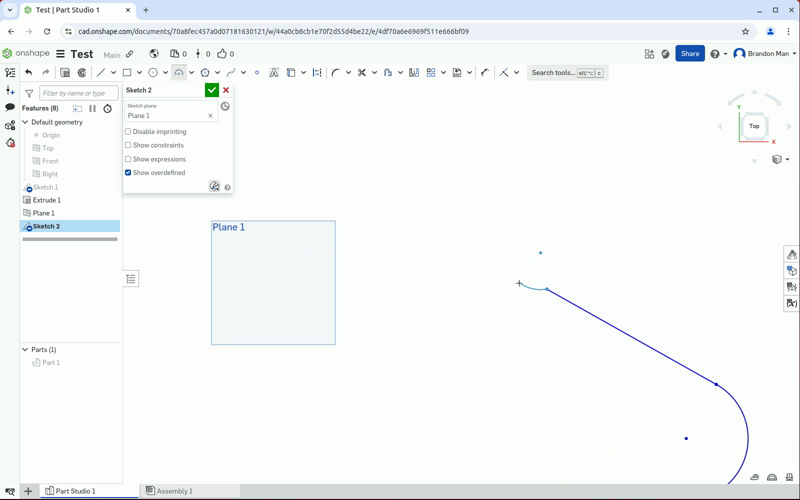
scroll(6)
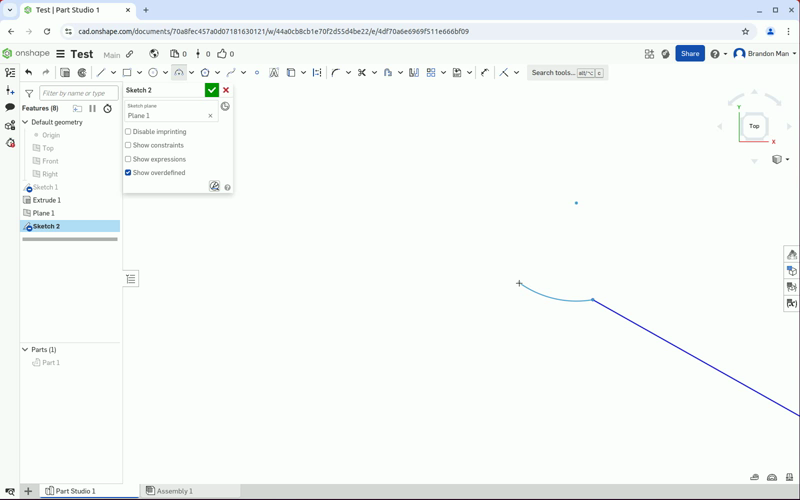
click(519, 282)
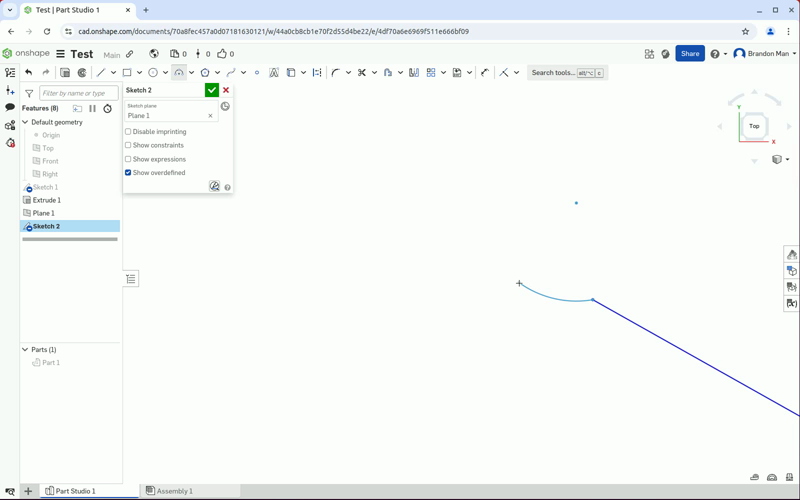
scroll(-6)
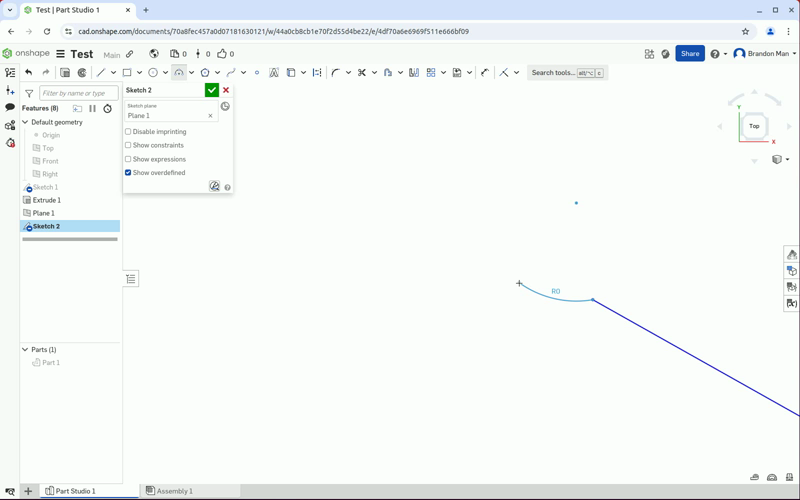
scroll(-6)
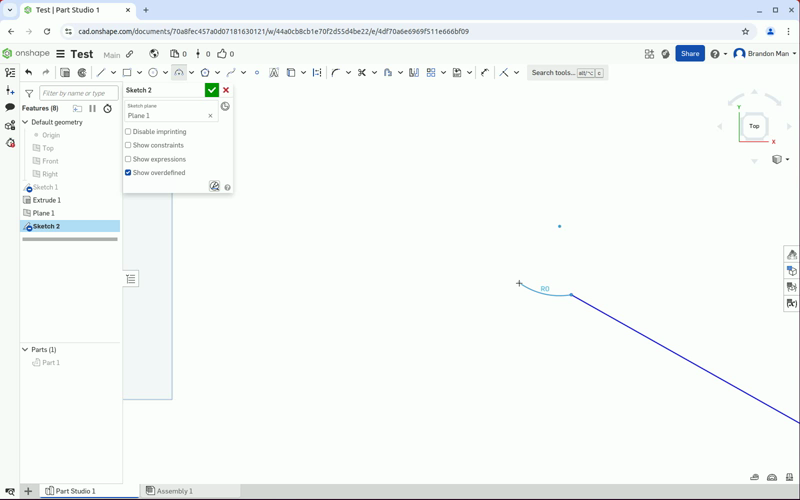
scroll(-6)
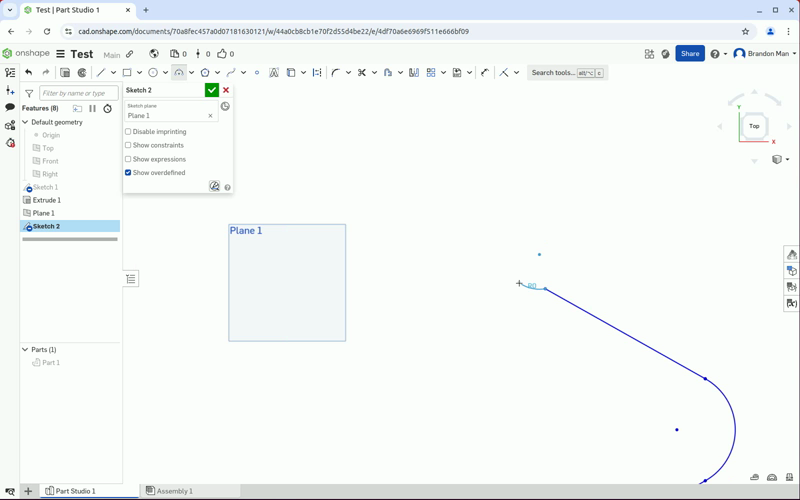
scroll(-6)
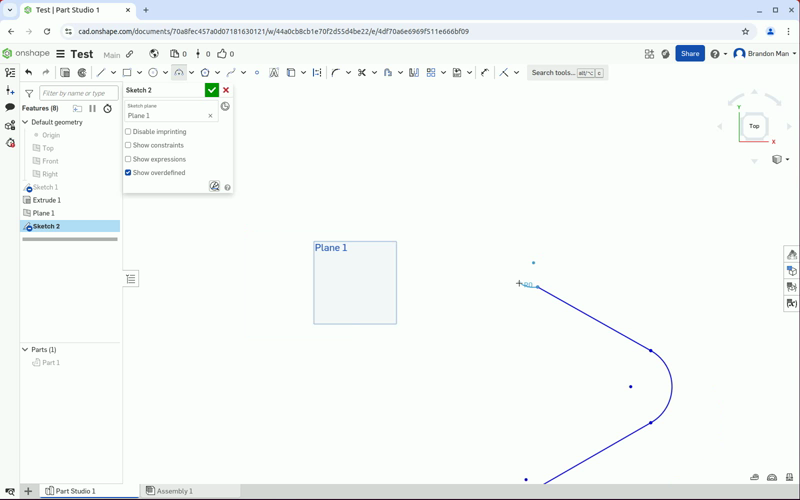
scroll(-6)
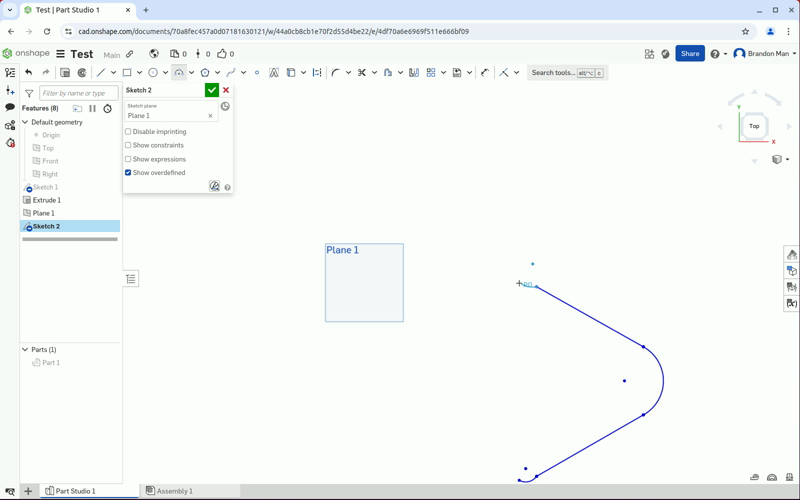
scroll(-6)
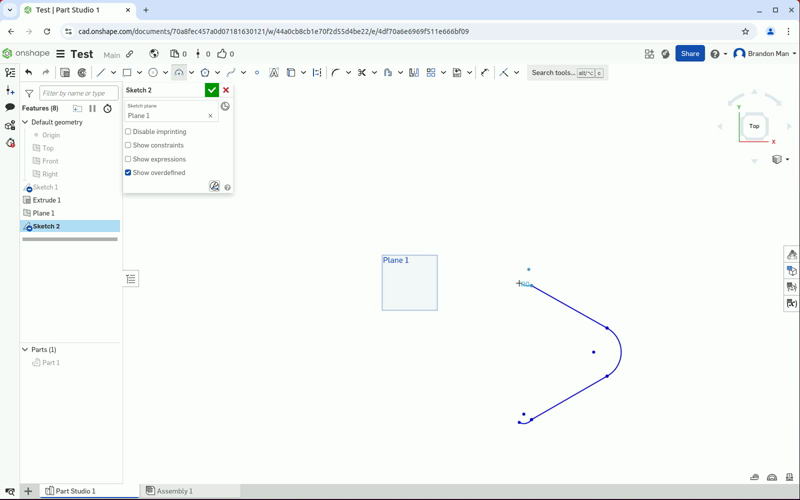
scroll(-6)
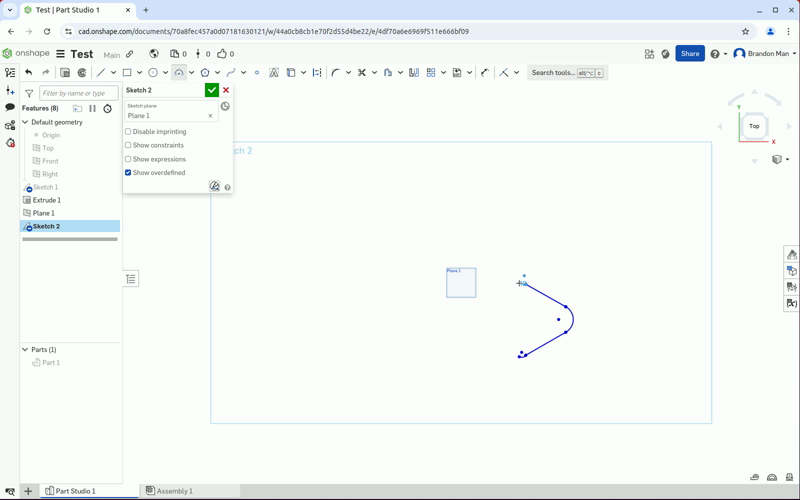
mouse_move(522, 282)
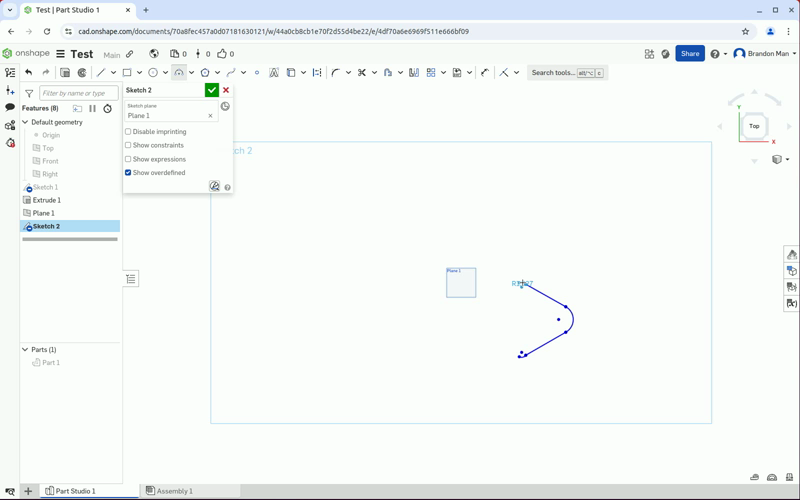
scroll(6)
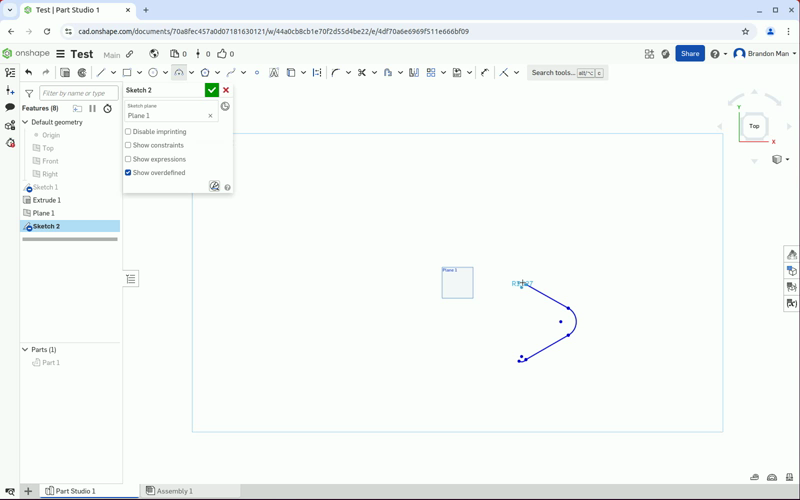
scroll(6)
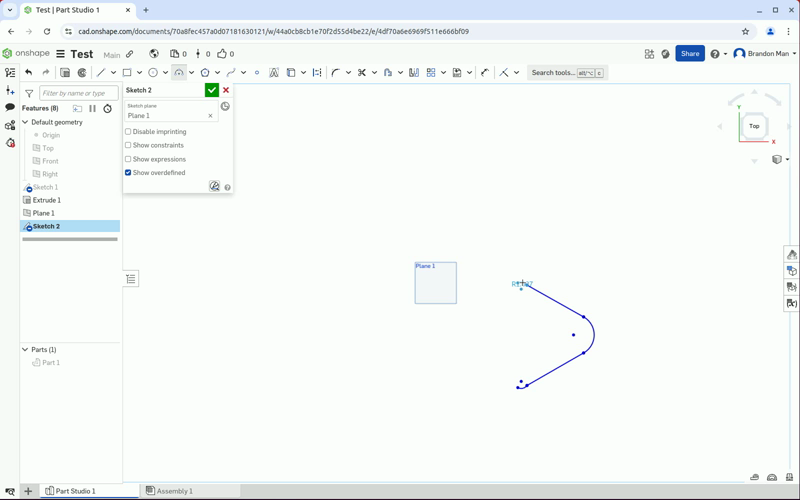
scroll(6)
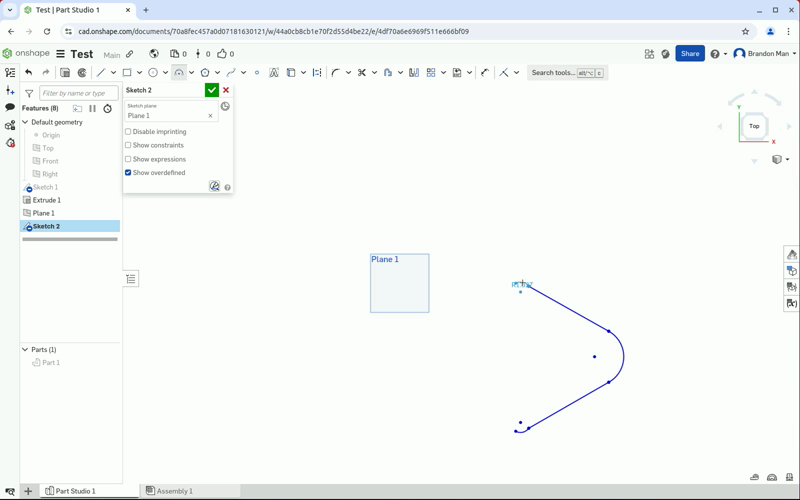
scroll(6)
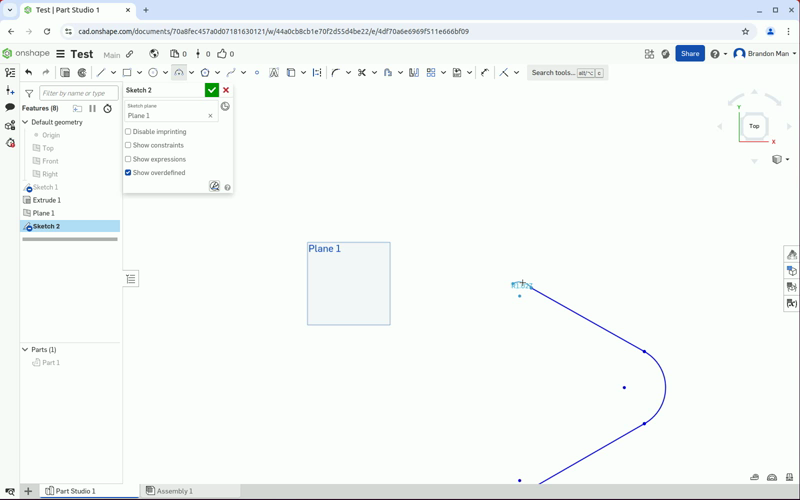
scroll(6)
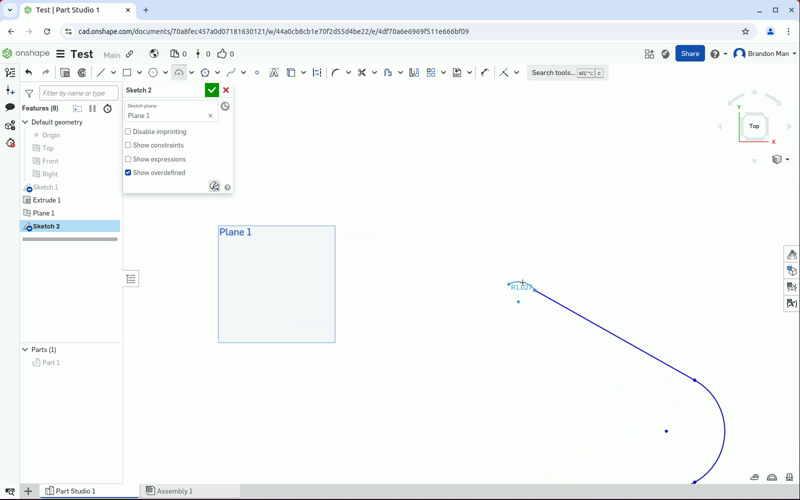
scroll(6)
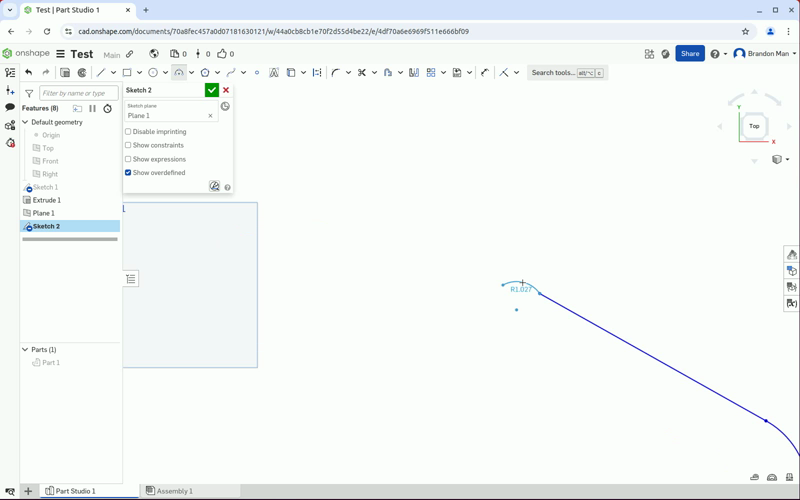
scroll(6)
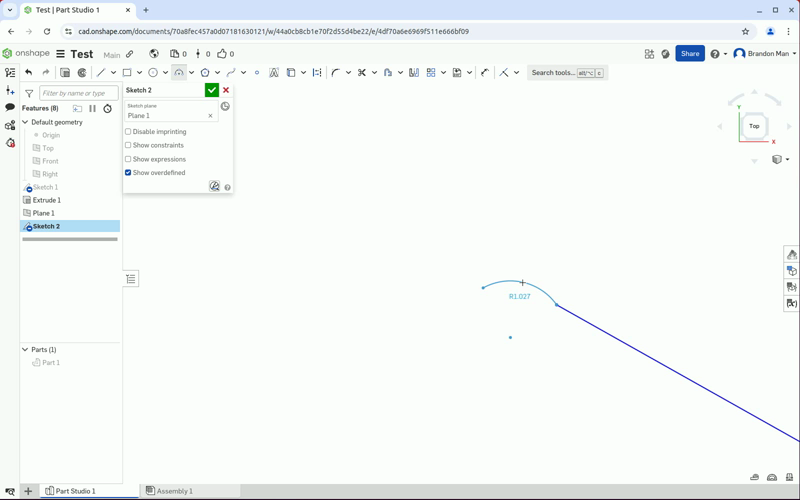
click(522, 282)
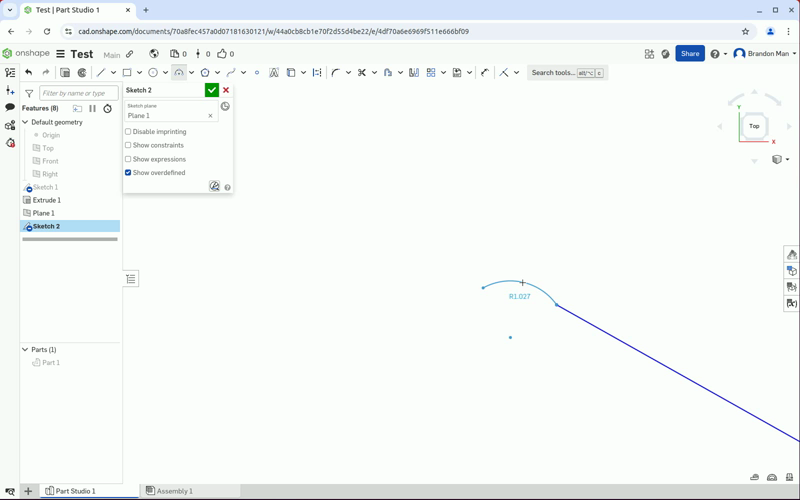
scroll(-6)
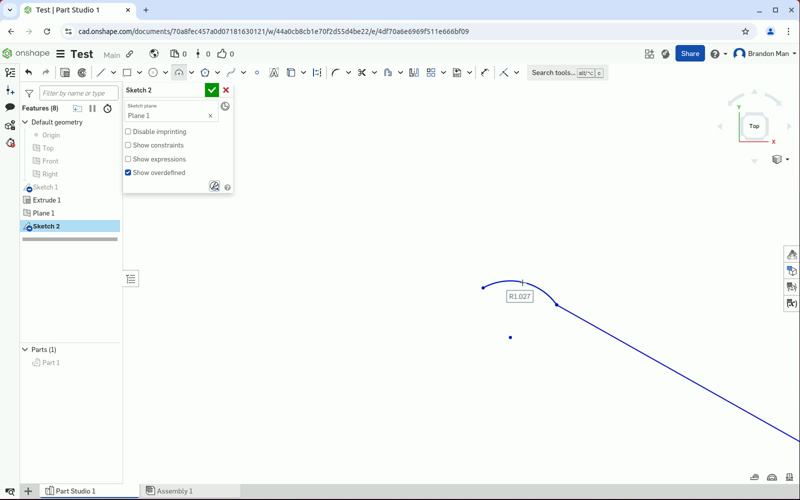
scroll(-6)
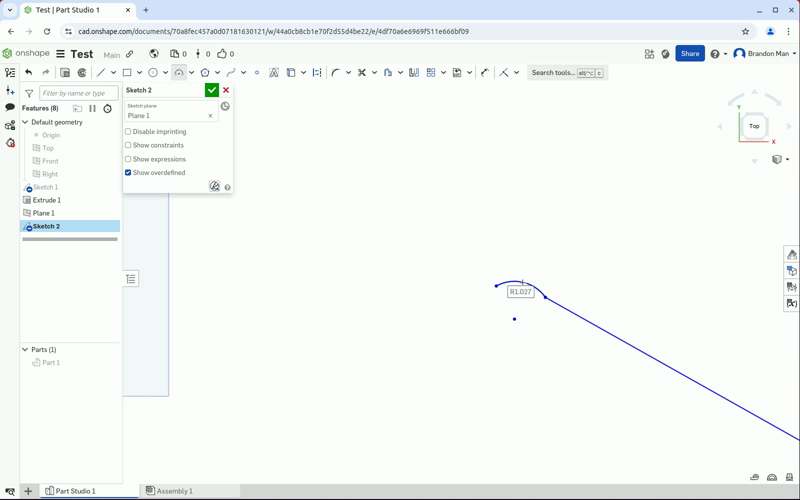
scroll(-6)
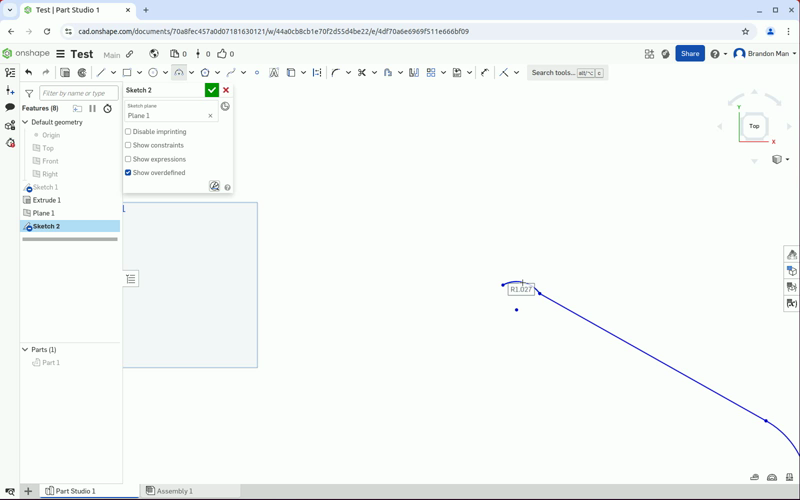
scroll(-6)
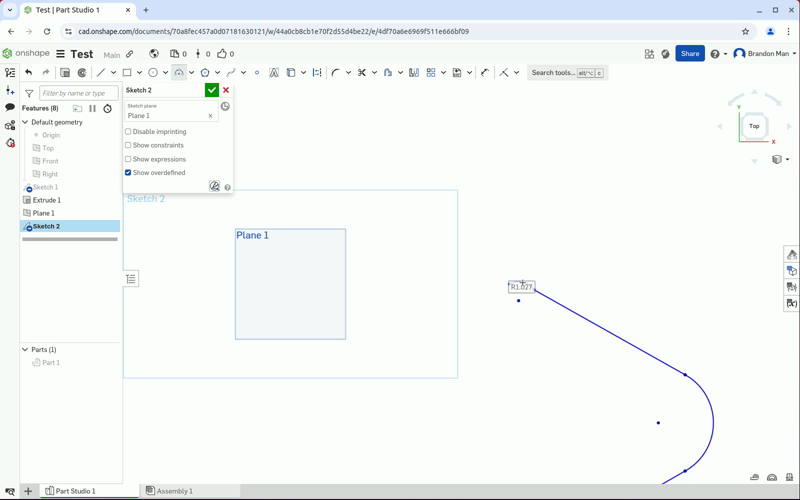
scroll(-6)
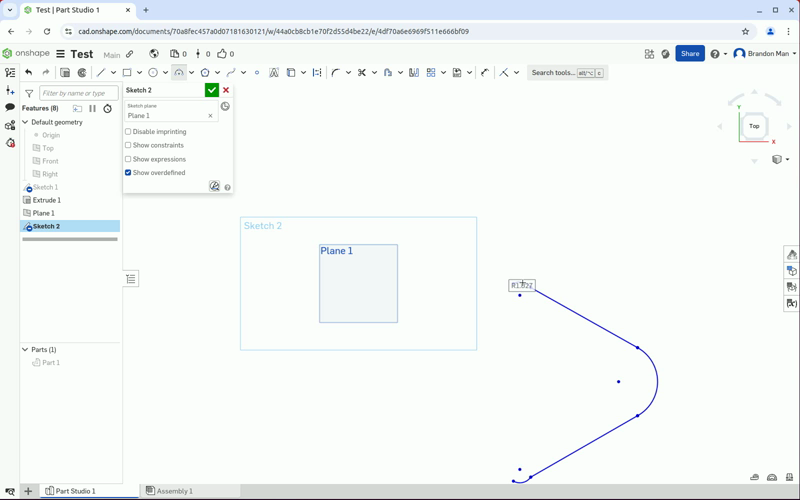
scroll(-6)
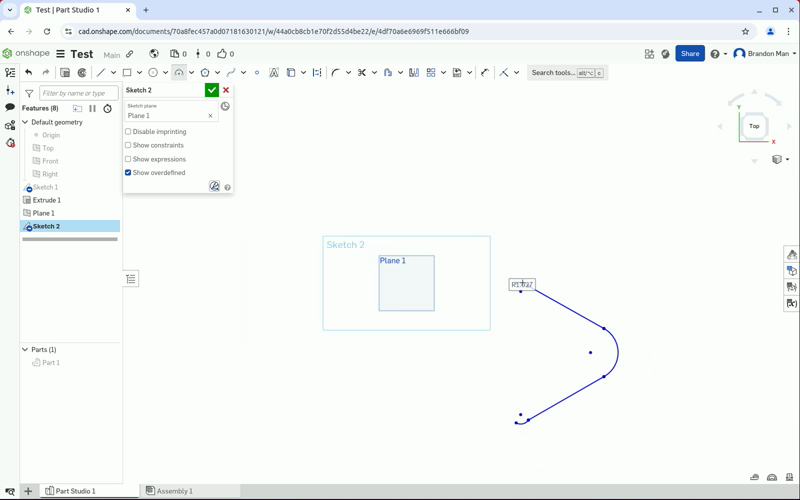
scroll(-6)
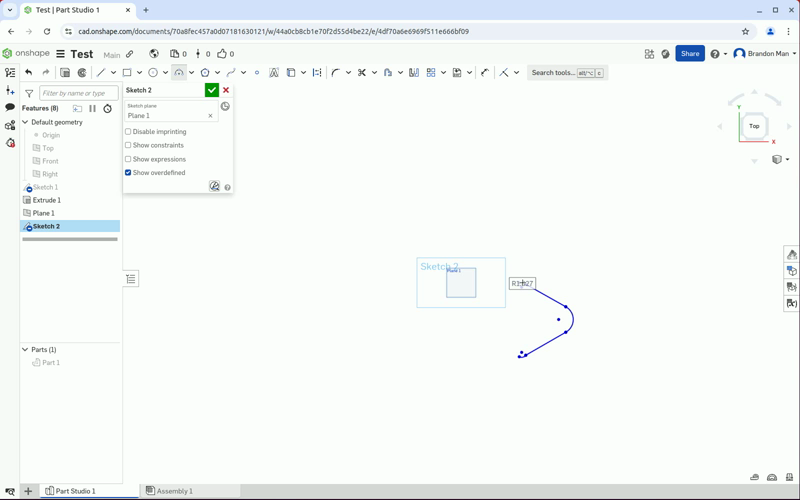
key_up(shift)
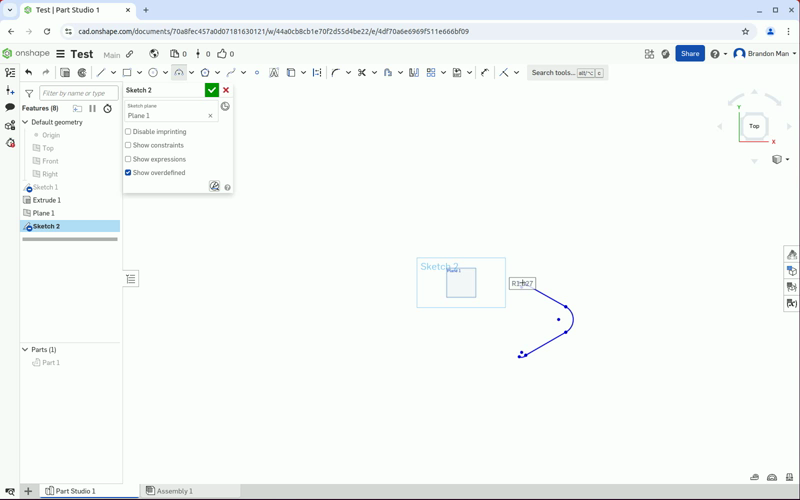
key(esc)
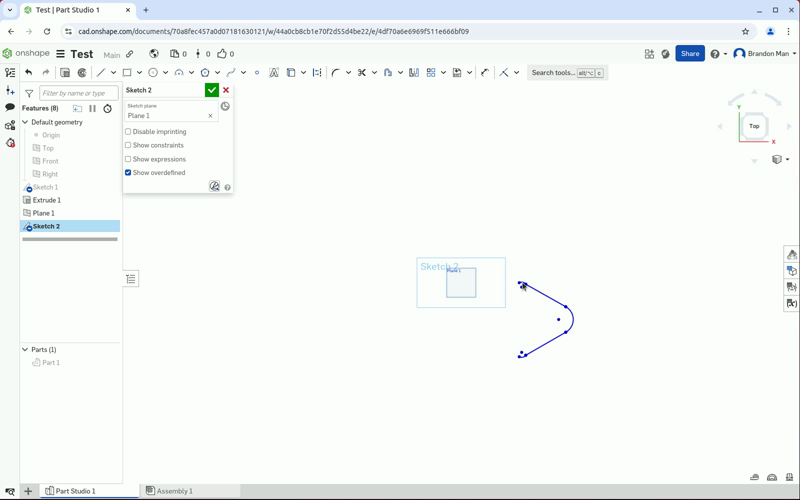
key(l)
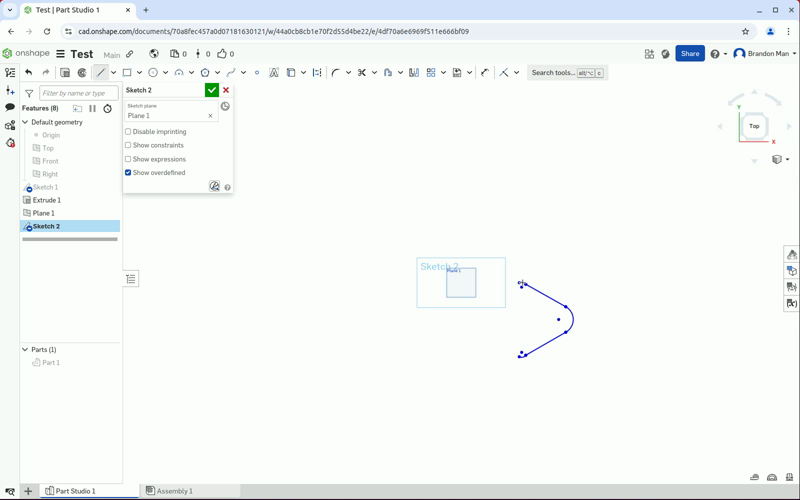
mouse_move(519, 282)
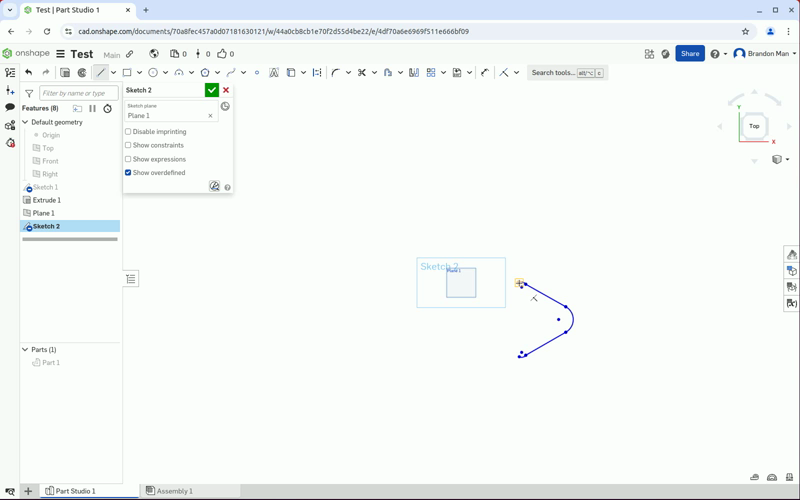
scroll(6)
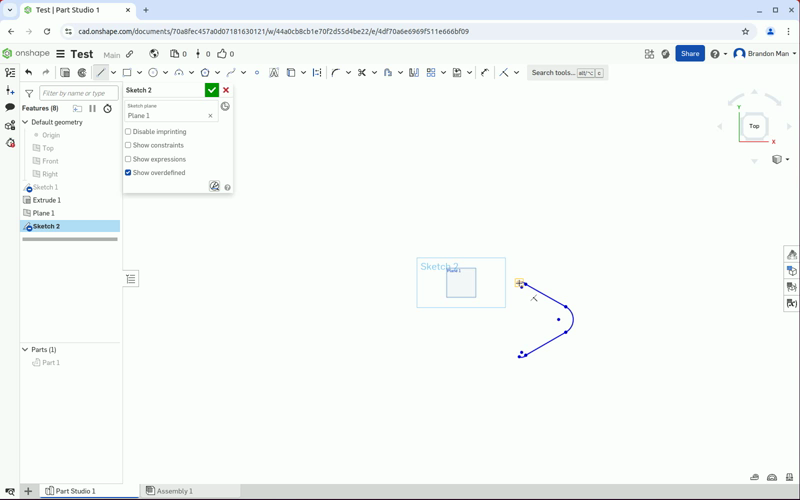
scroll(6)
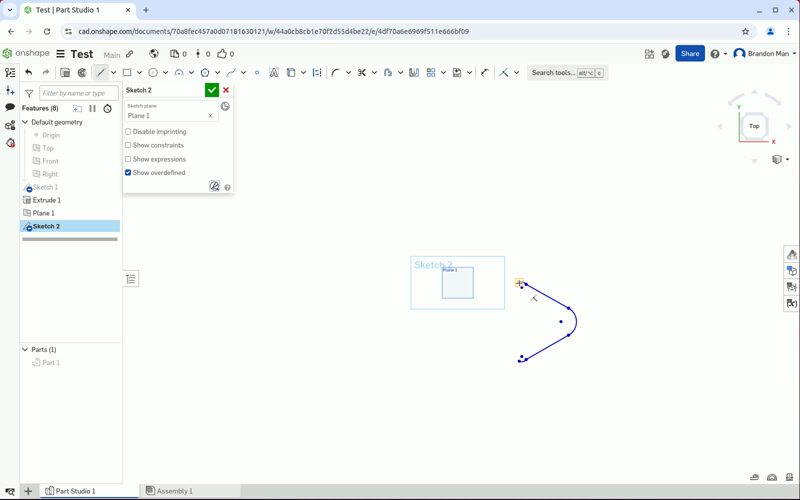
scroll(6)
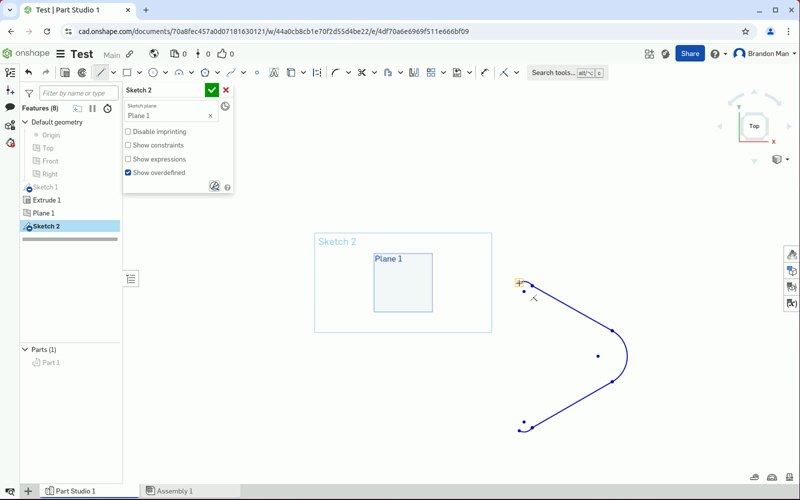
scroll(6)
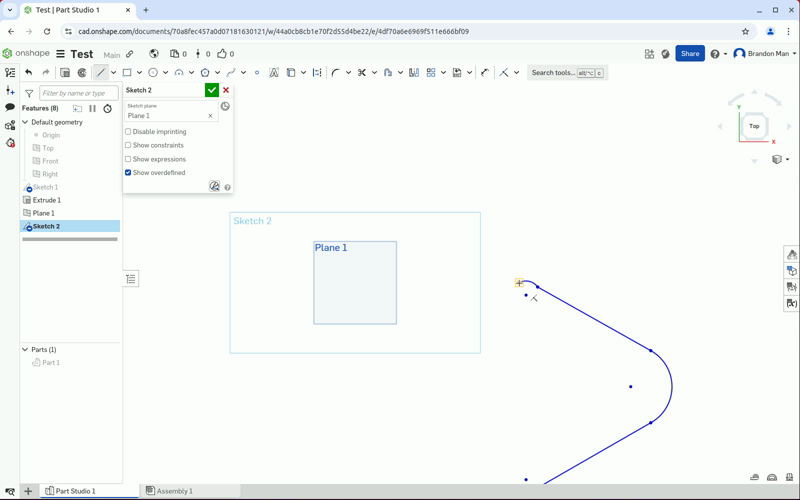
scroll(6)
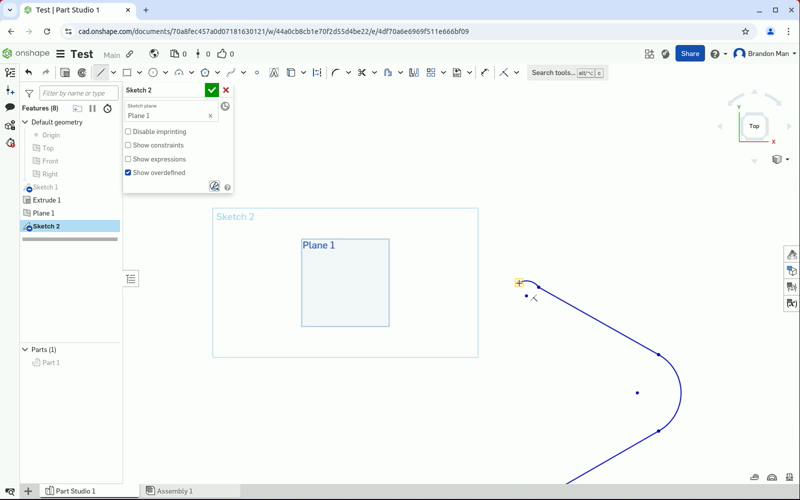
scroll(6)
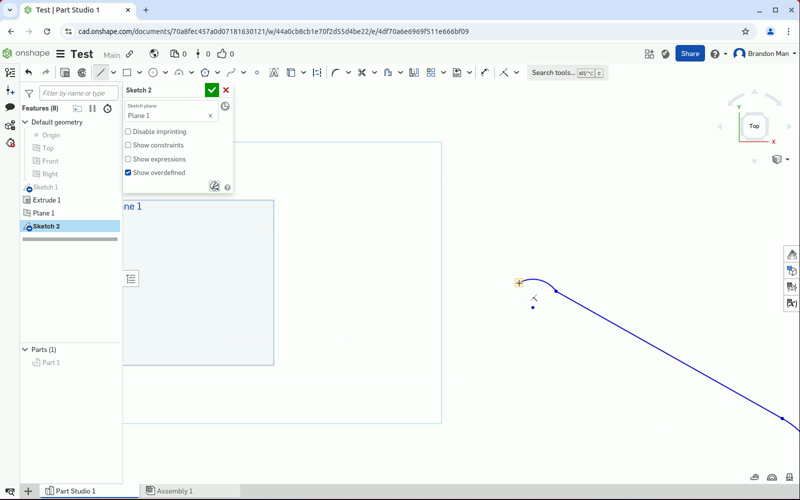
scroll(6)
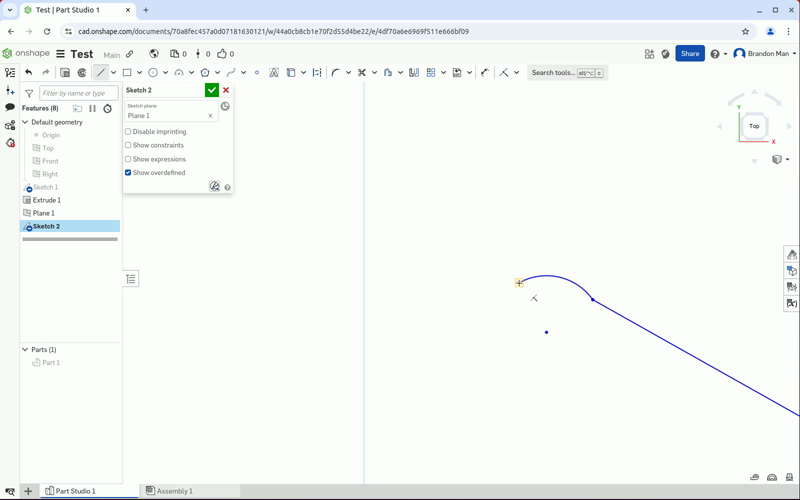
click(519, 282)
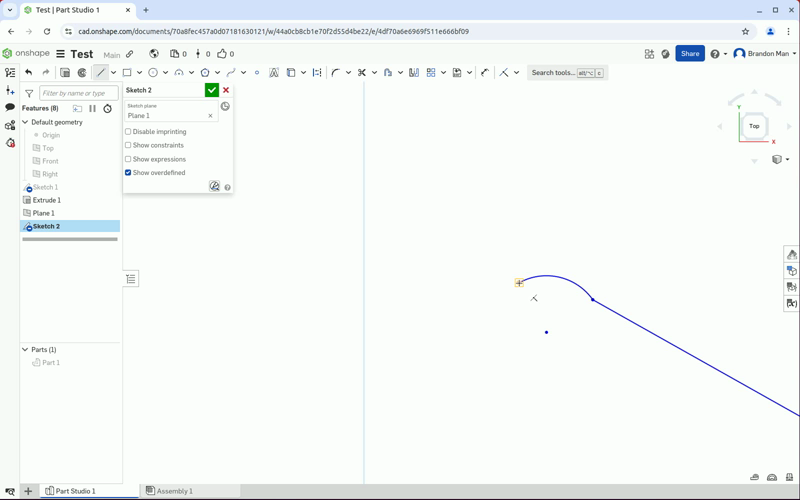
scroll(-6)
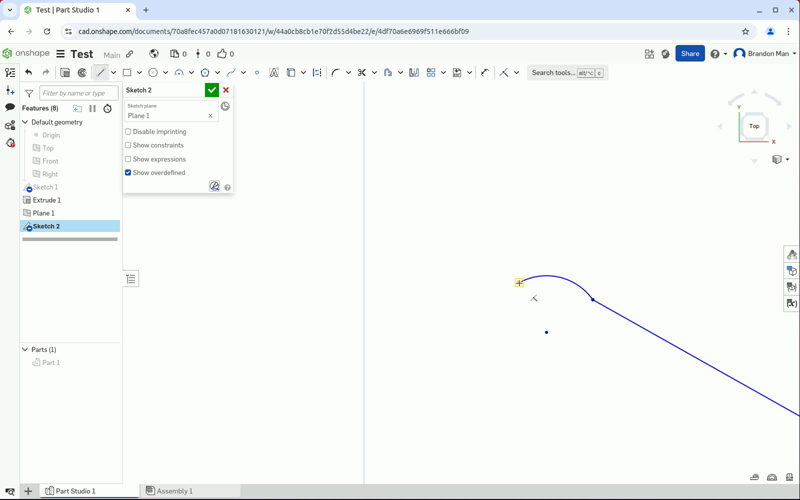
scroll(-6)
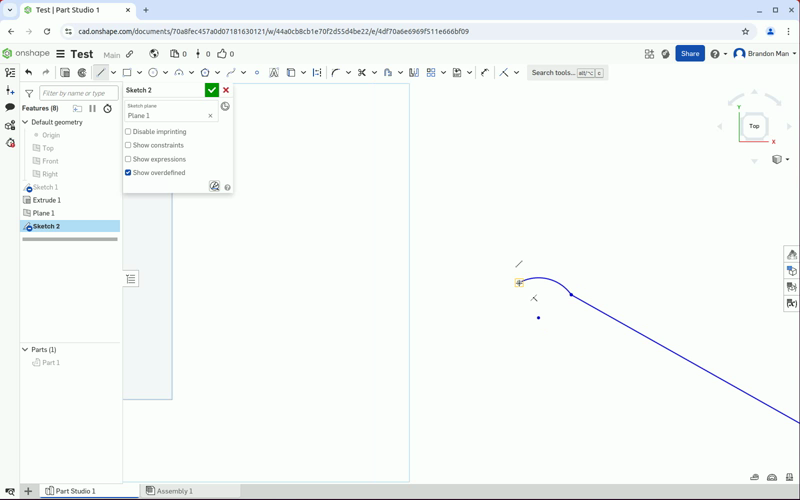
scroll(-6)
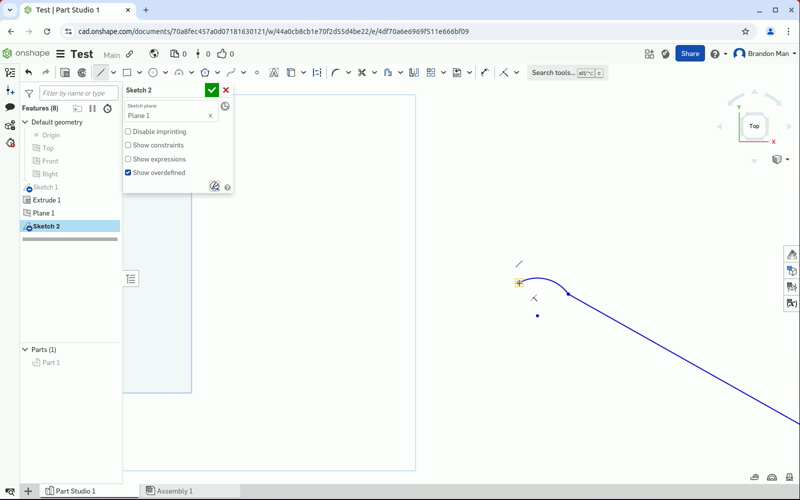
scroll(-6)
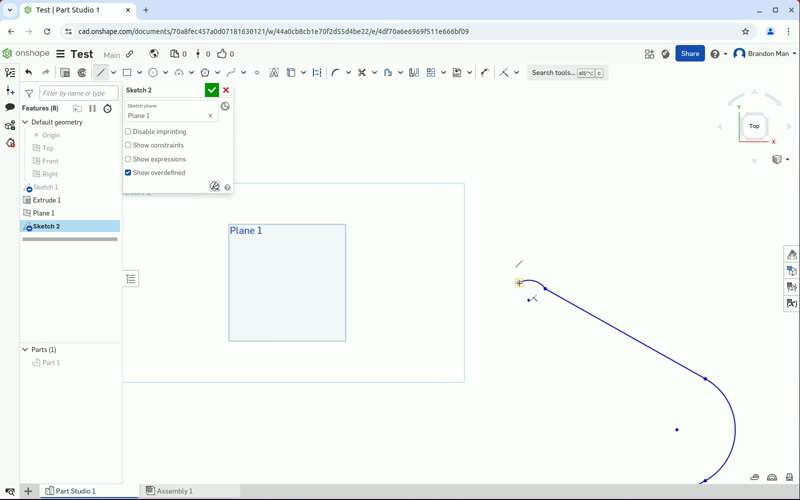
scroll(-6)
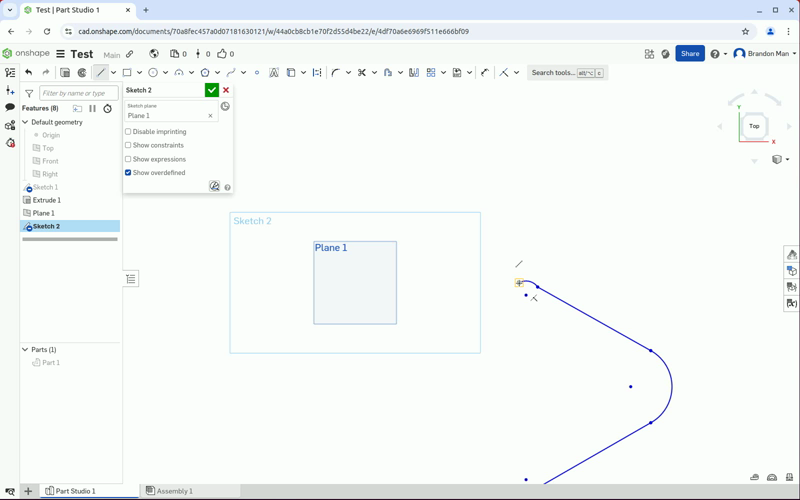
scroll(-6)
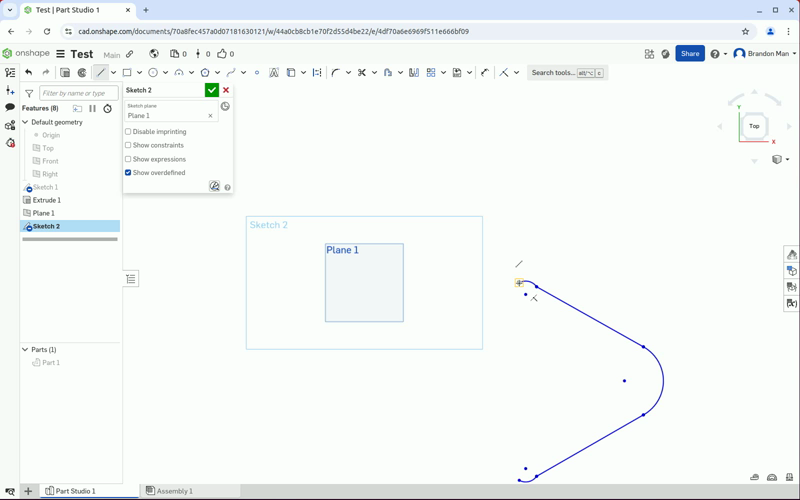
scroll(-6)
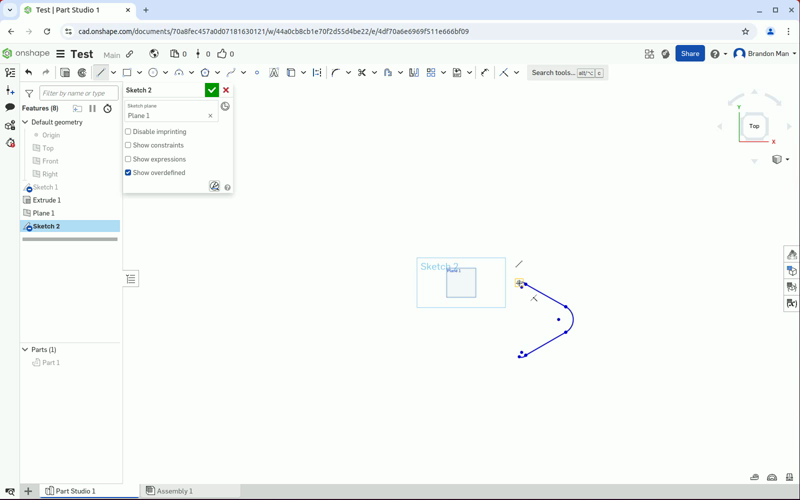
key_down(shift)
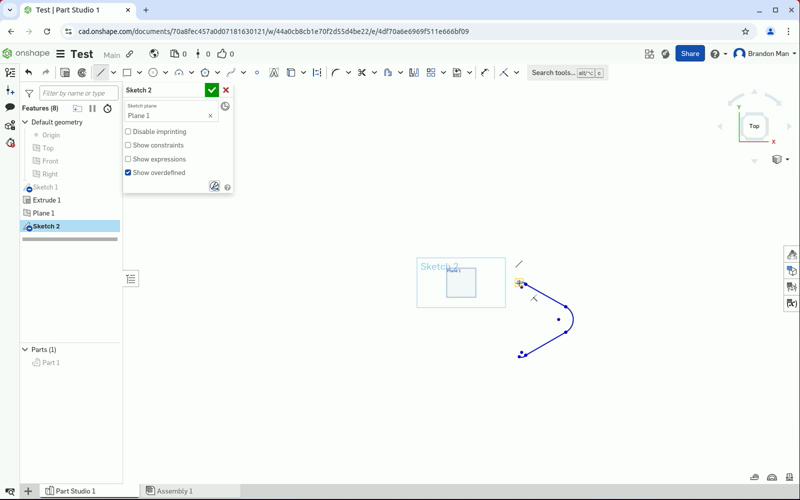
mouse_move(519, 356)
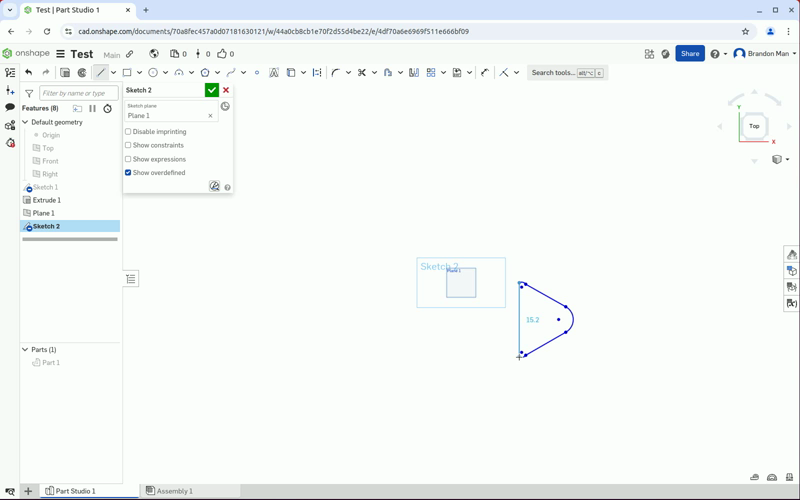
scroll(6)
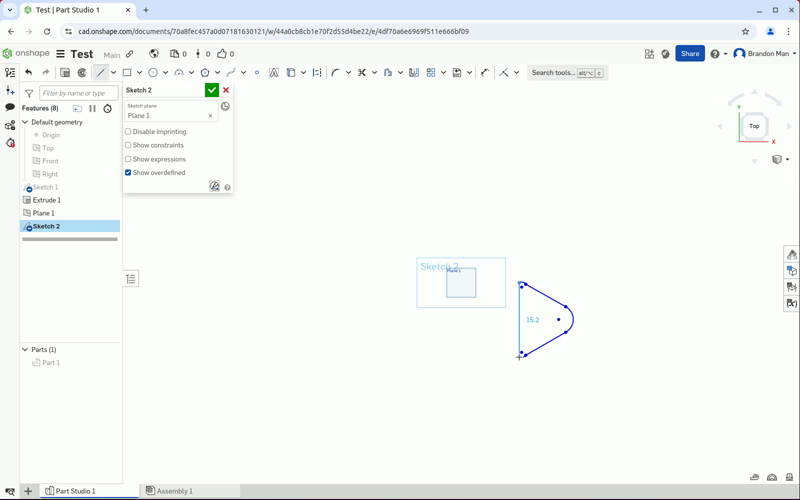
scroll(6)
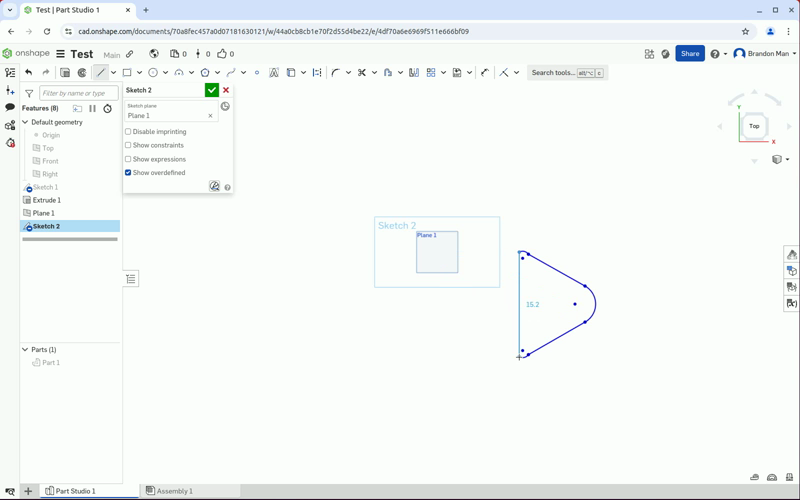
scroll(6)
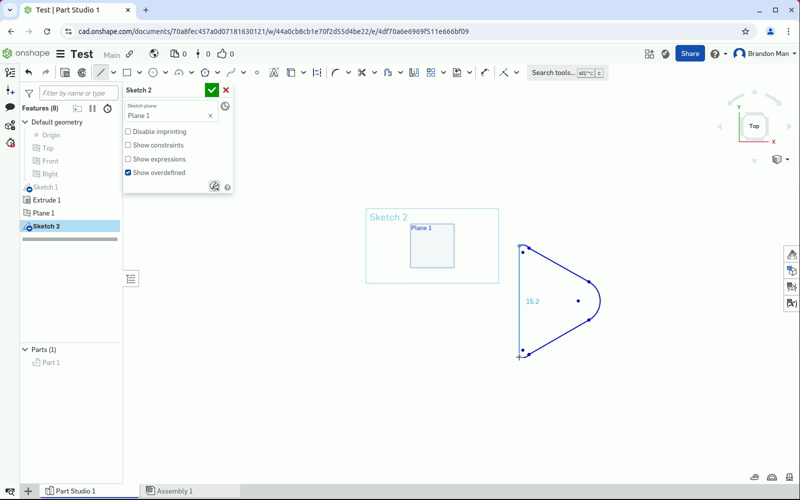
scroll(6)
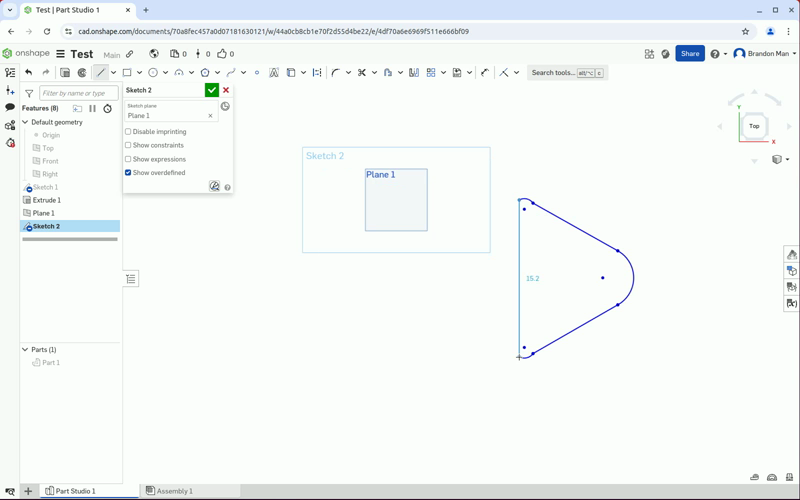
scroll(6)
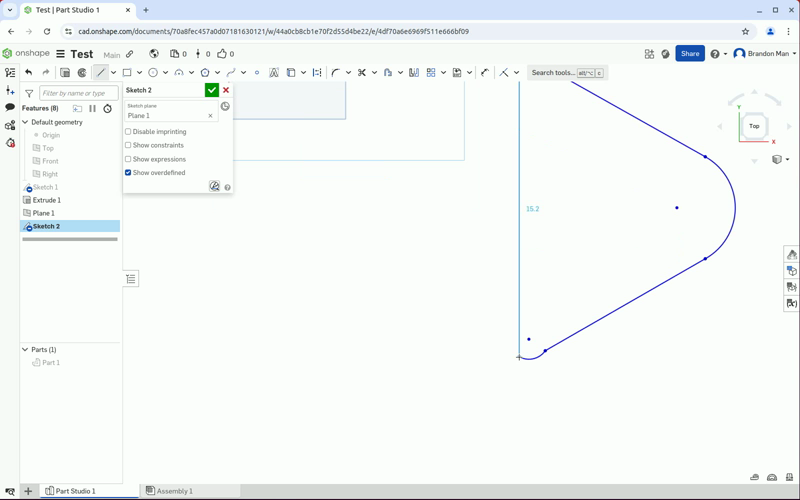
scroll(6)
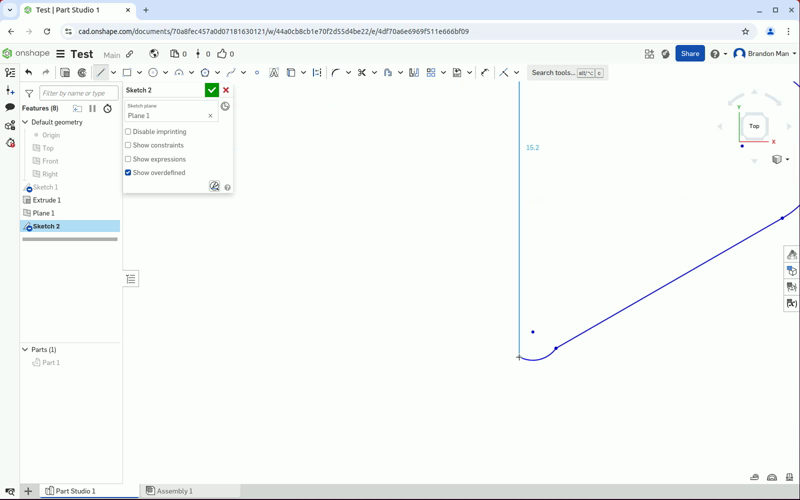
scroll(6)
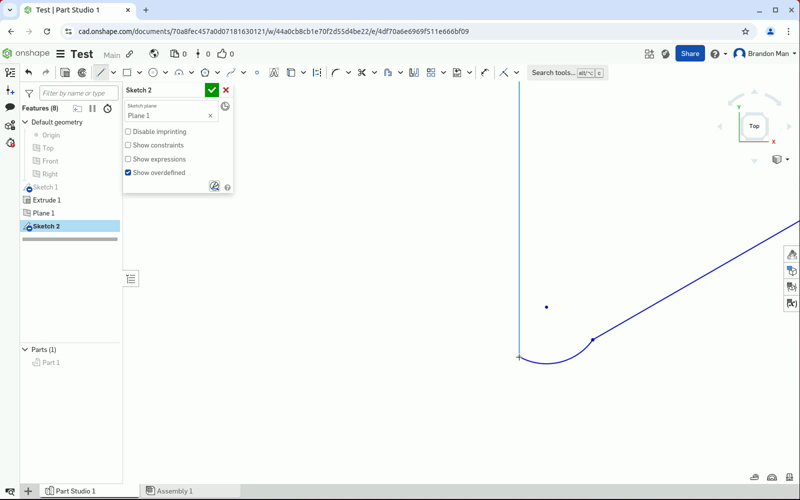
key_up(shift)
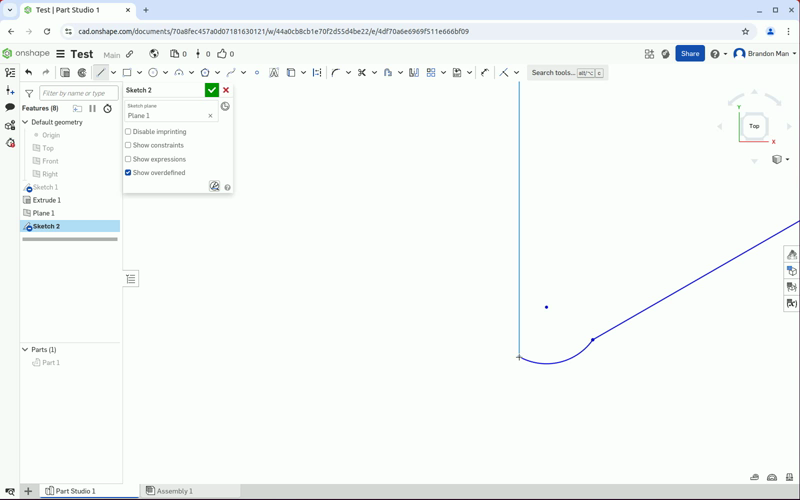
click(519, 356)
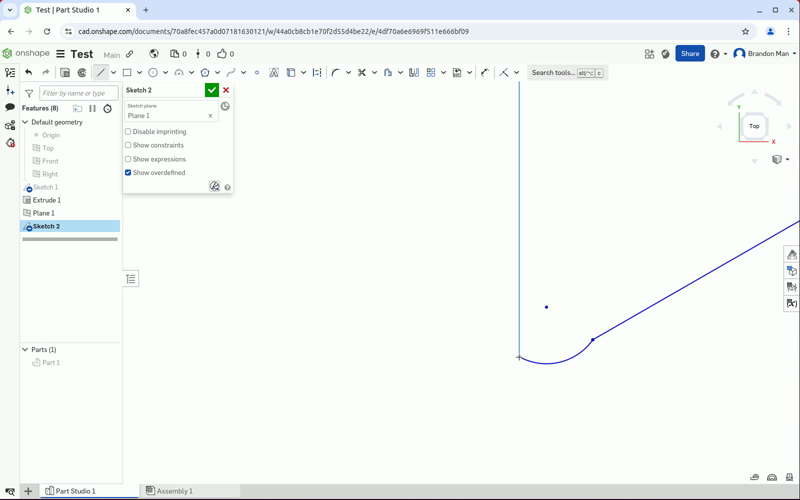
scroll(-6)
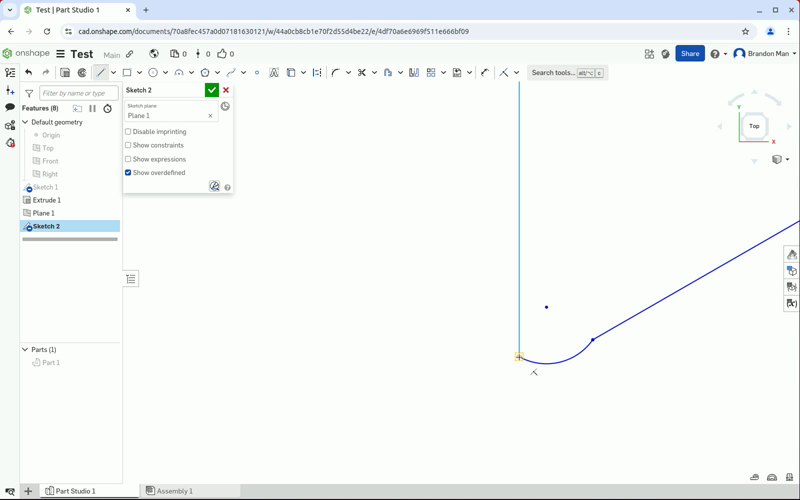
scroll(-6)
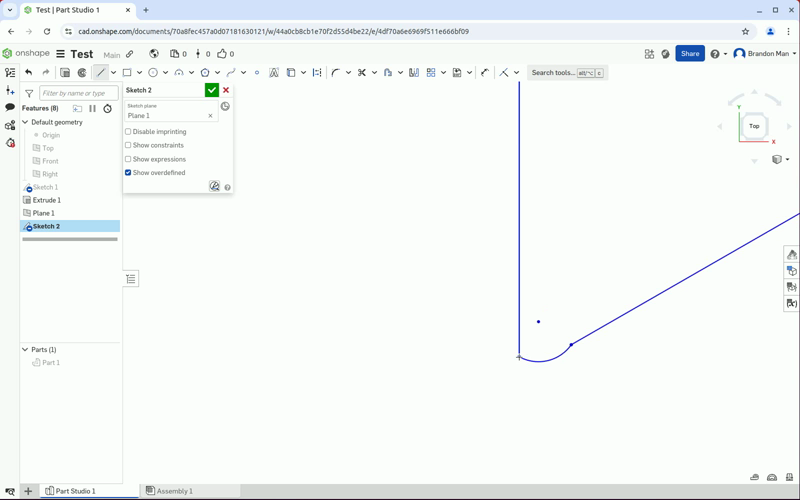
scroll(-6)
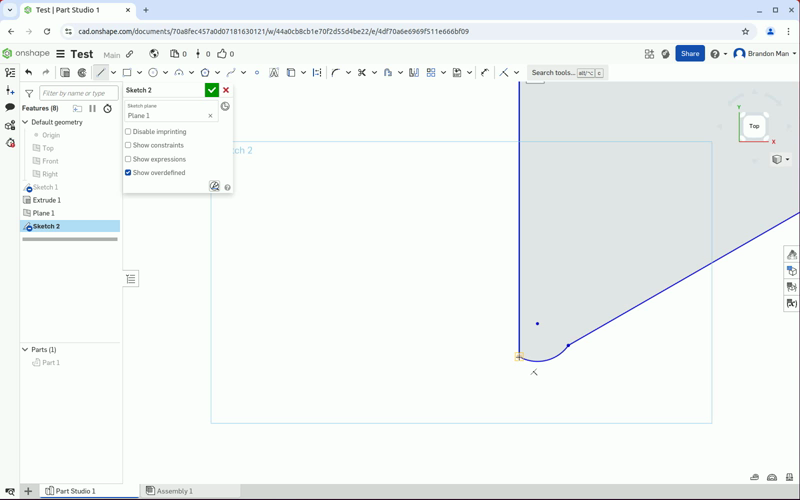
scroll(-6)
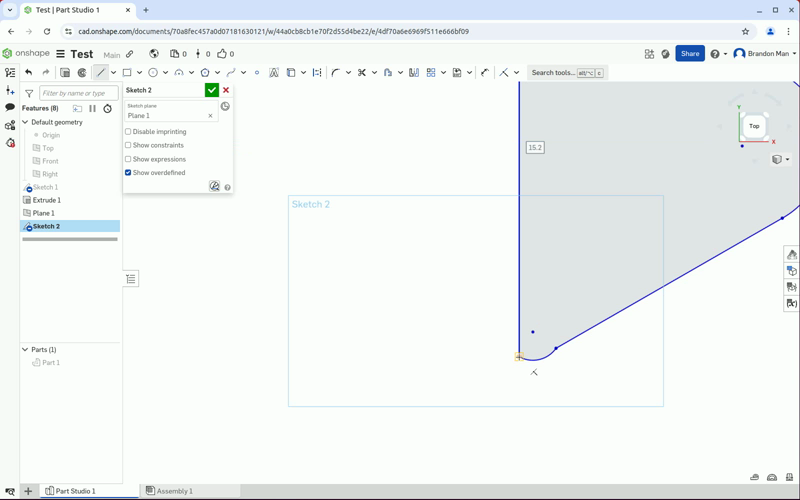
scroll(-6)
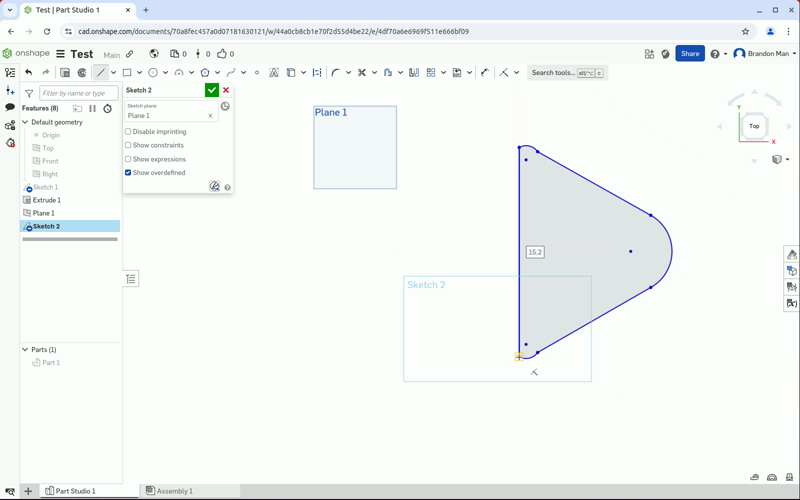
scroll(-6)
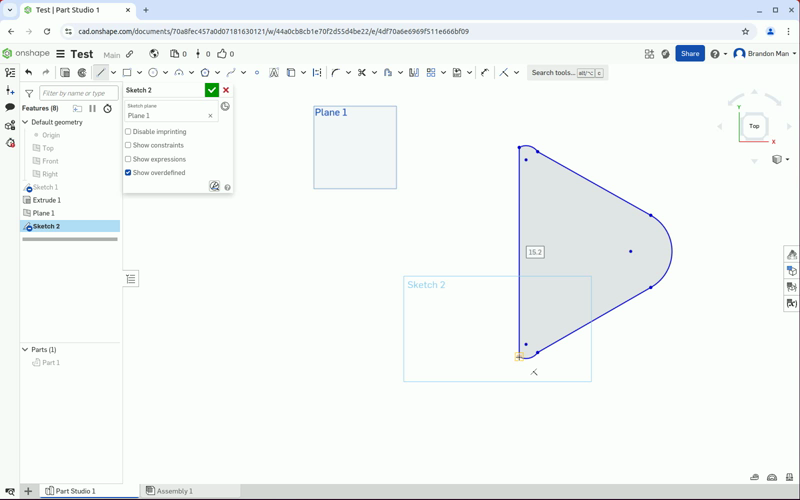
scroll(-6)
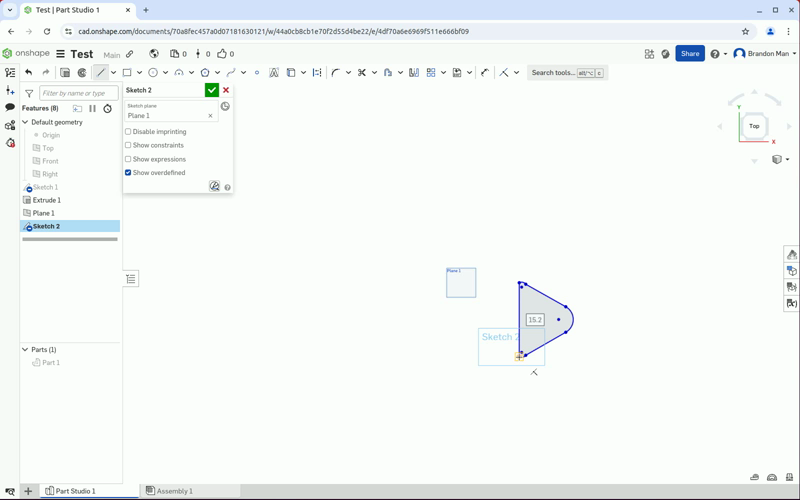
key(esc)
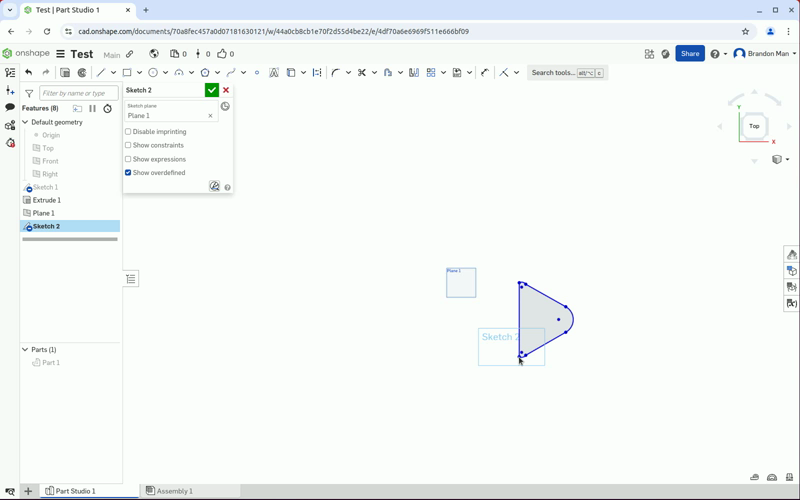
key(c)
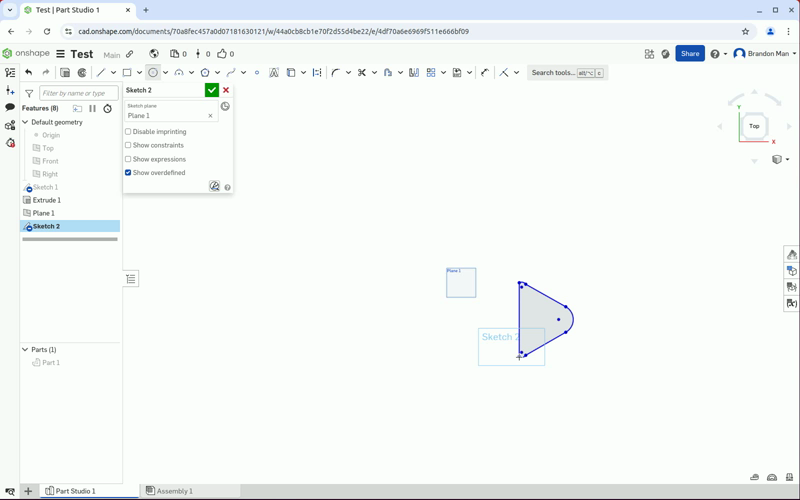
key_down(shift)
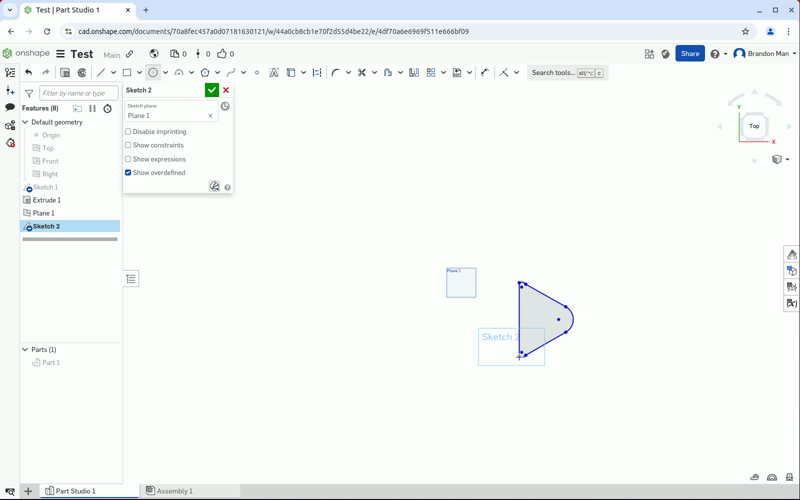
mouse_move(558, 319)
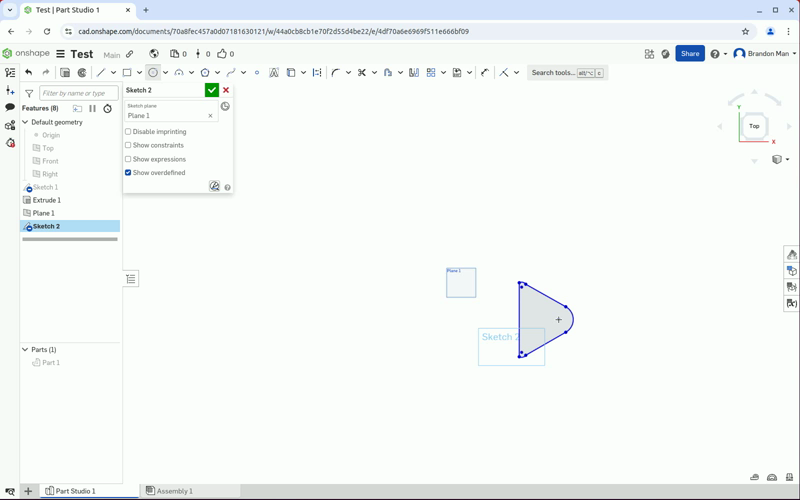
click(558, 319)
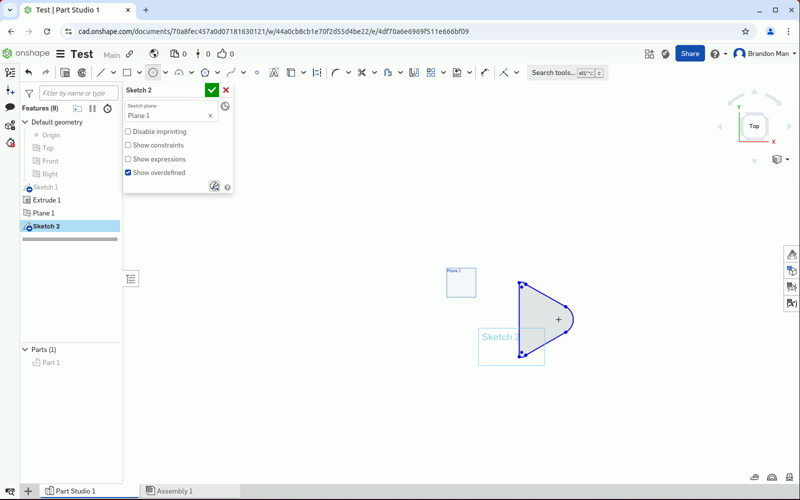
key_up(shift)
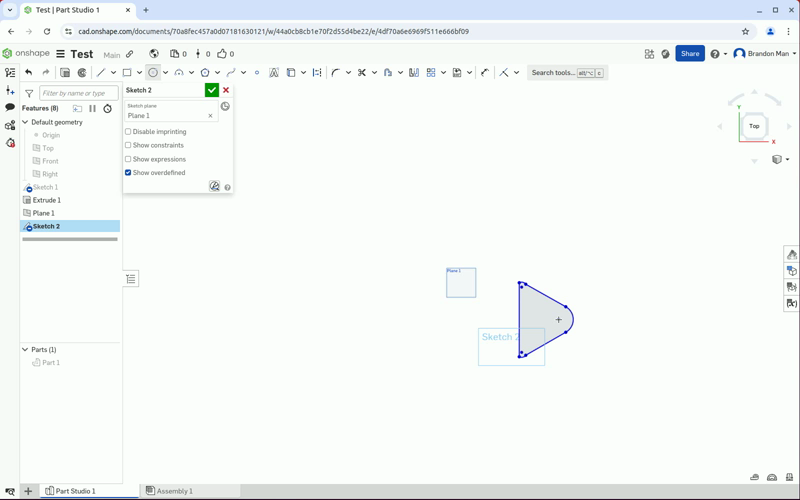
mouse_move(564, 319)
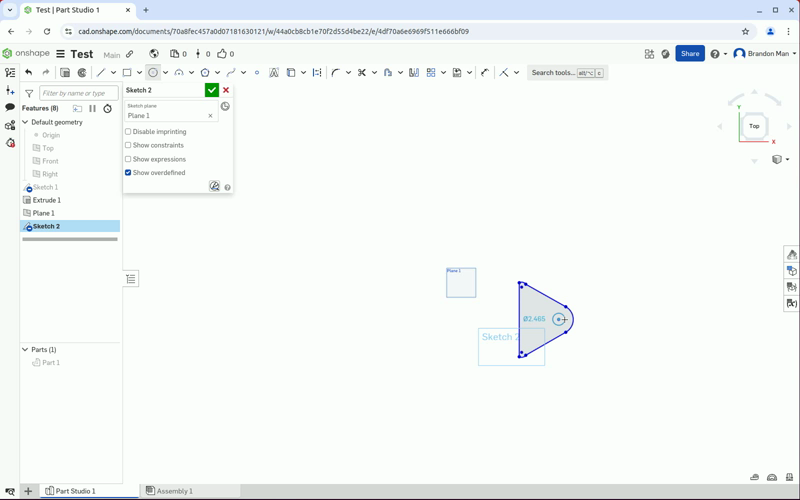
click(564, 319)
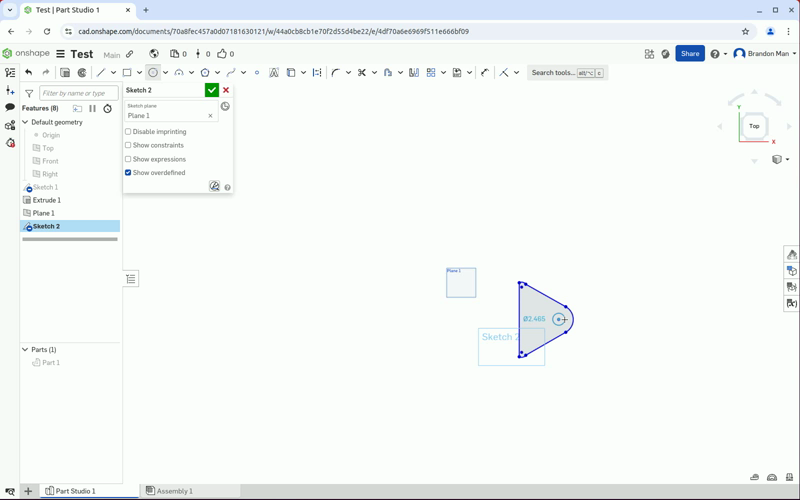
key(esc)
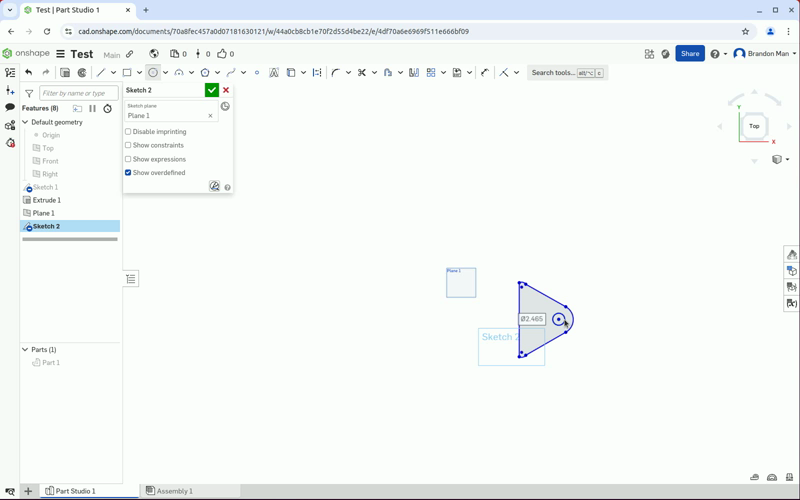
mouse_move(524, 299)
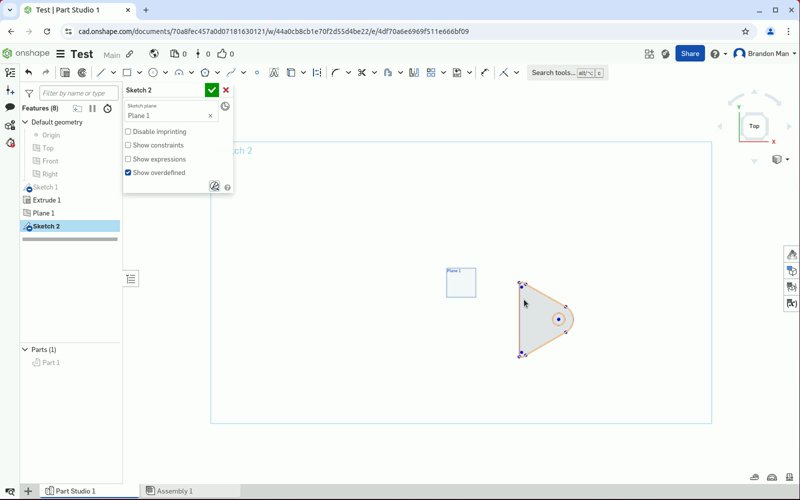
click(524, 299)
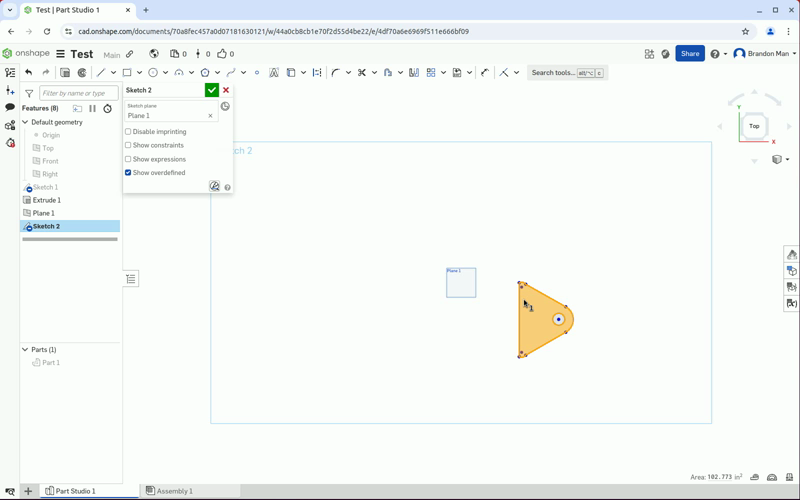
mouse_move(73, 352)
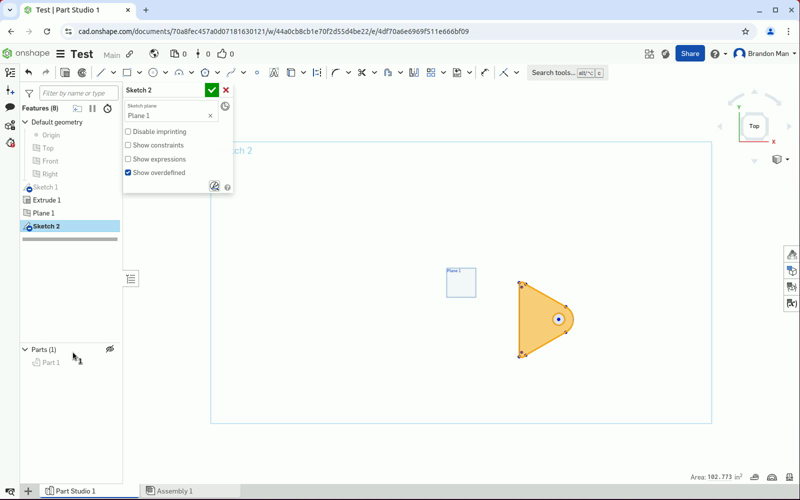
key(shift+y)
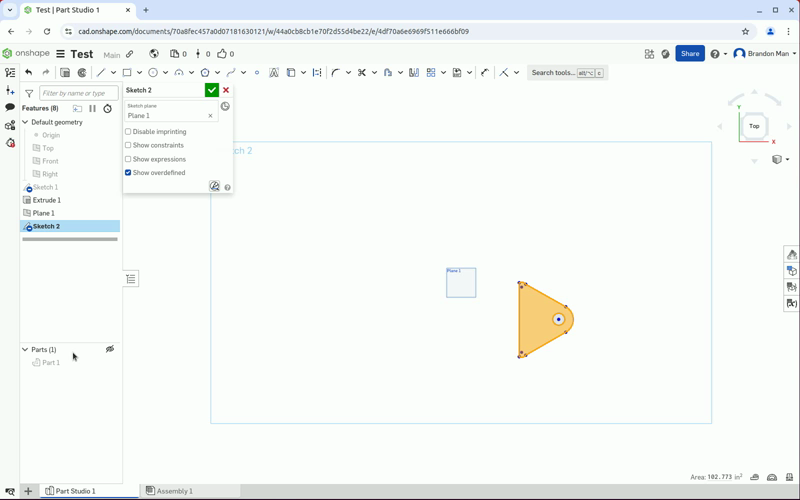
key(shift+e)
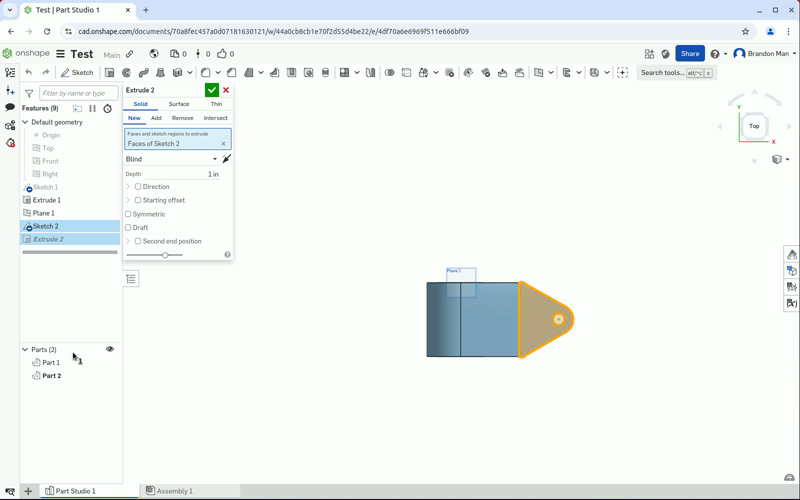
mouse_move(143, 106)
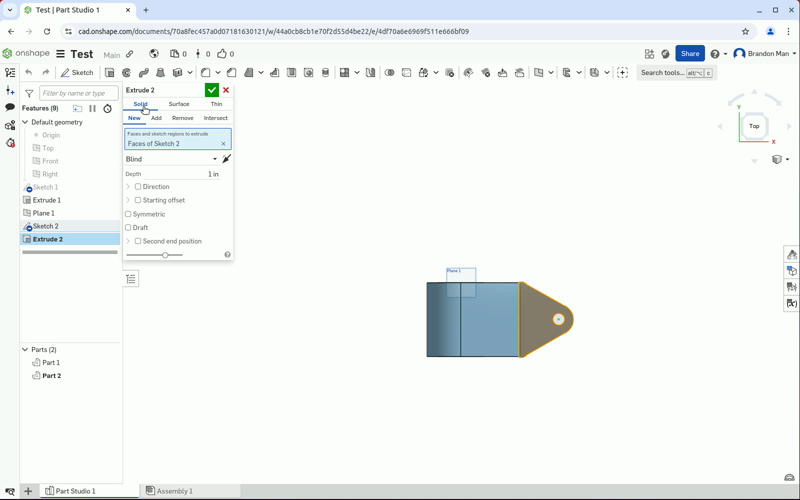
click(143, 106)
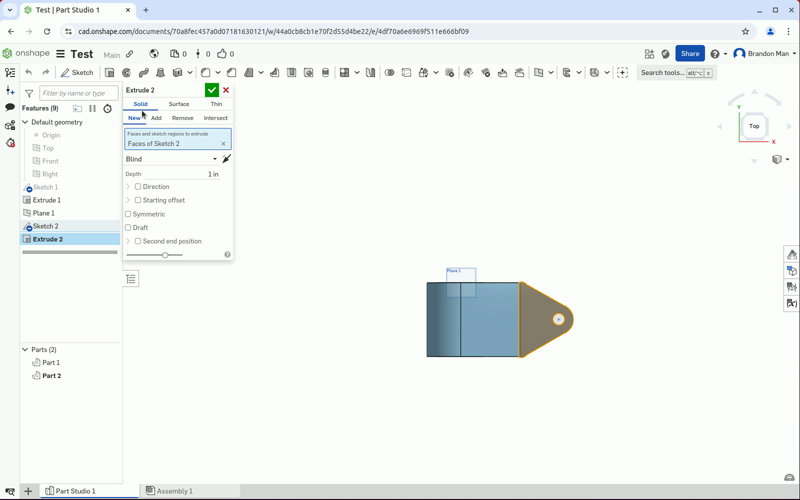
mouse_move(137, 120)
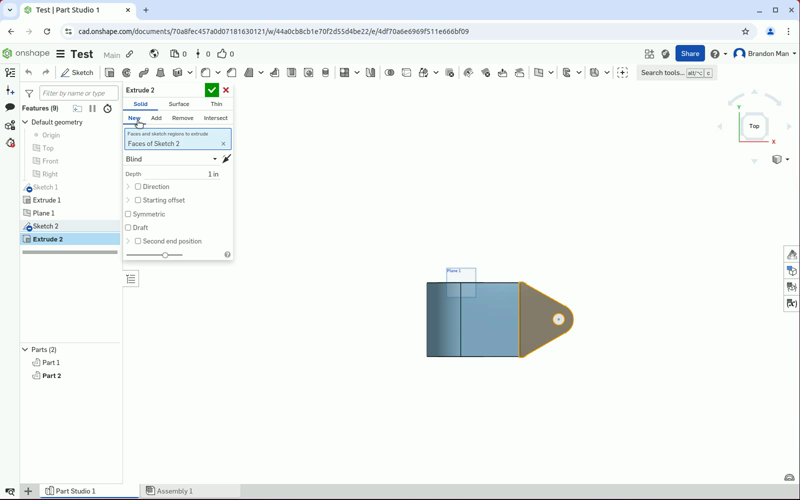
click(137, 120)
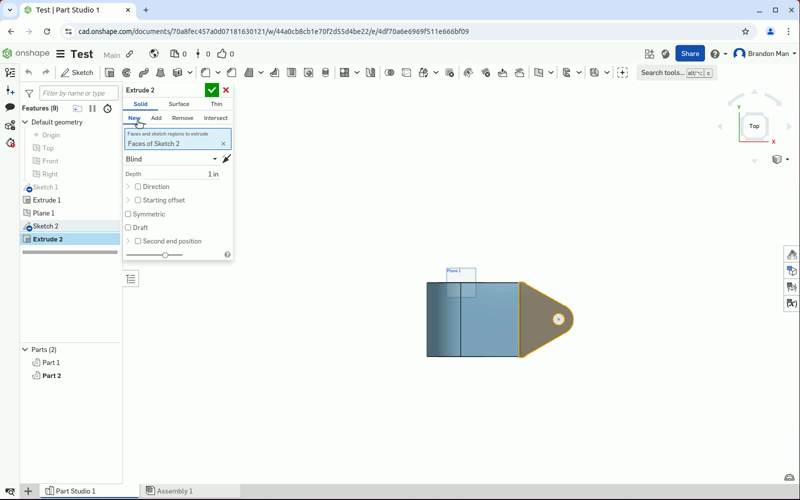
key(tab, 4)
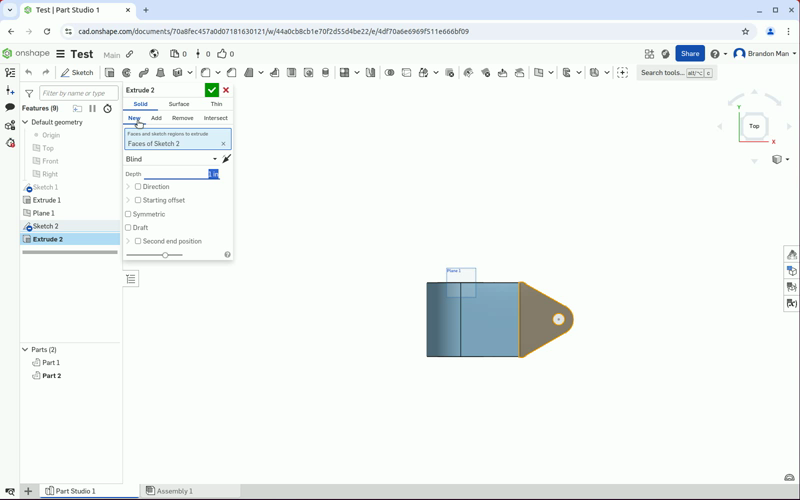
text(-3.851)
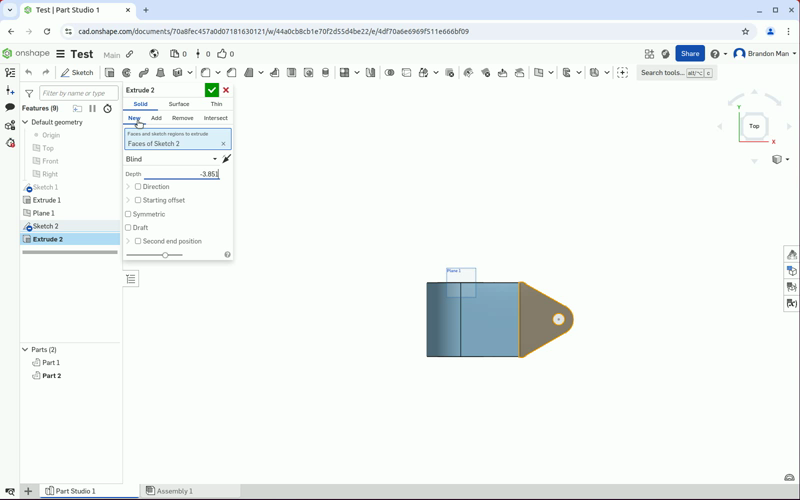
key(tab, 3)
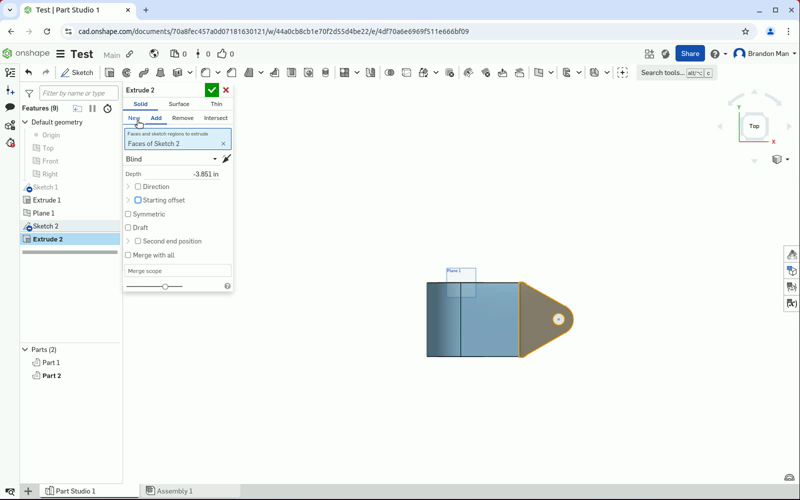
key(tab, 2)
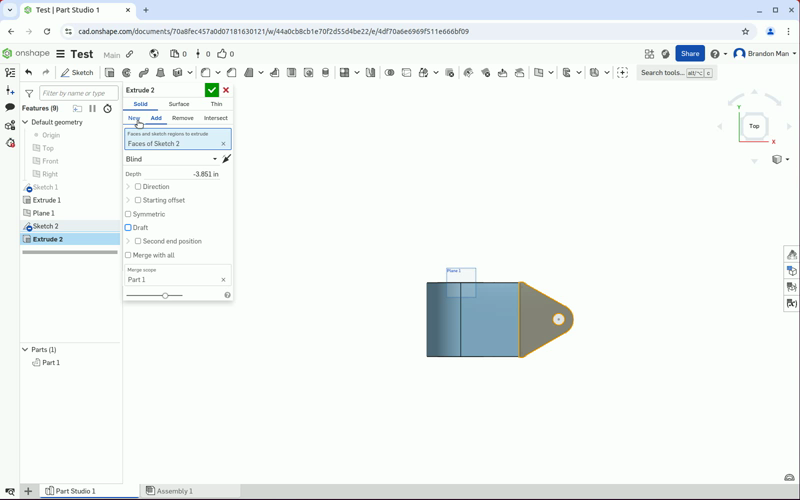
key(space)
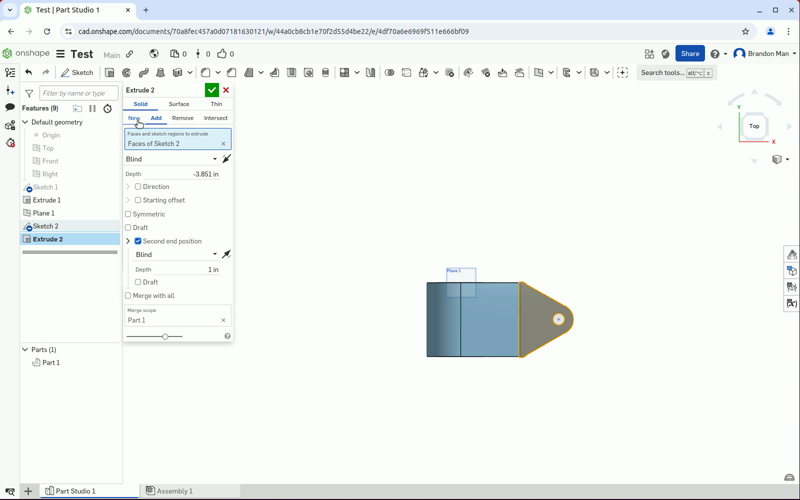
key(tab, 3)
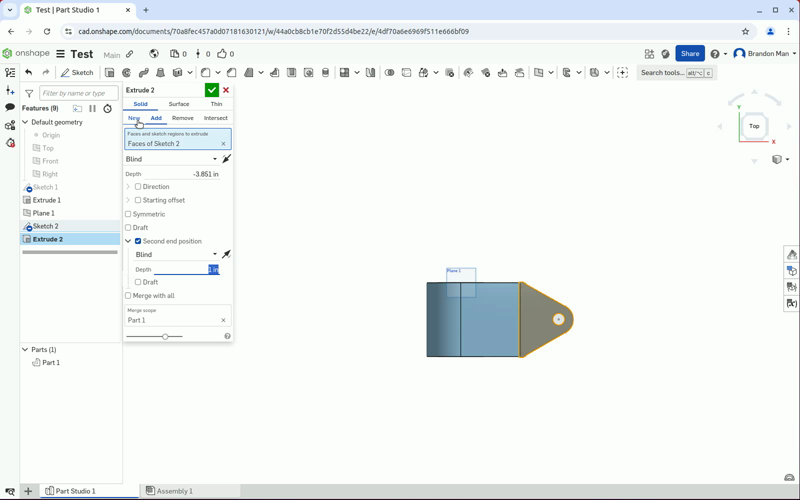
text(1.204)
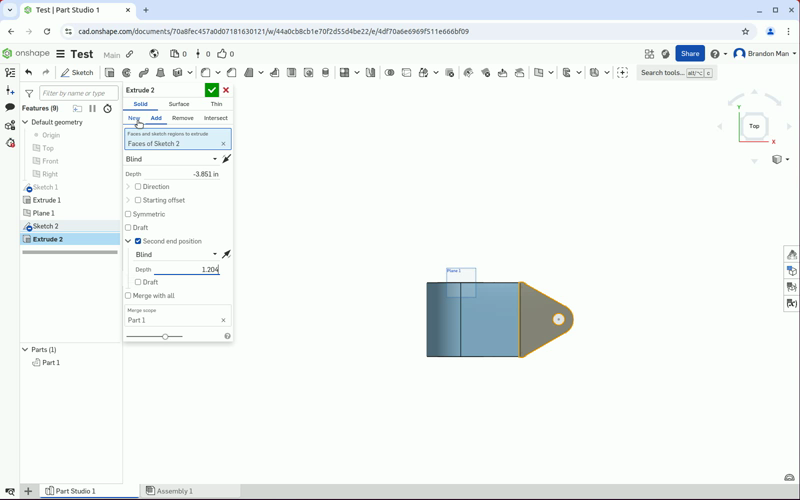
key(enter)
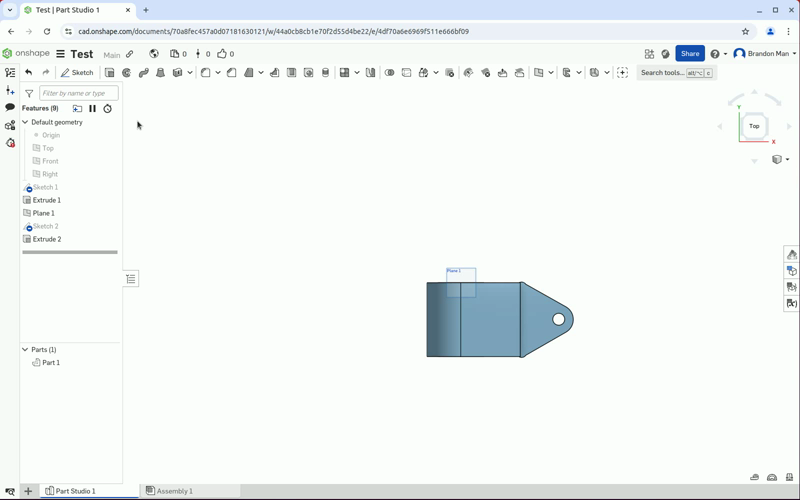
key(shift+h)
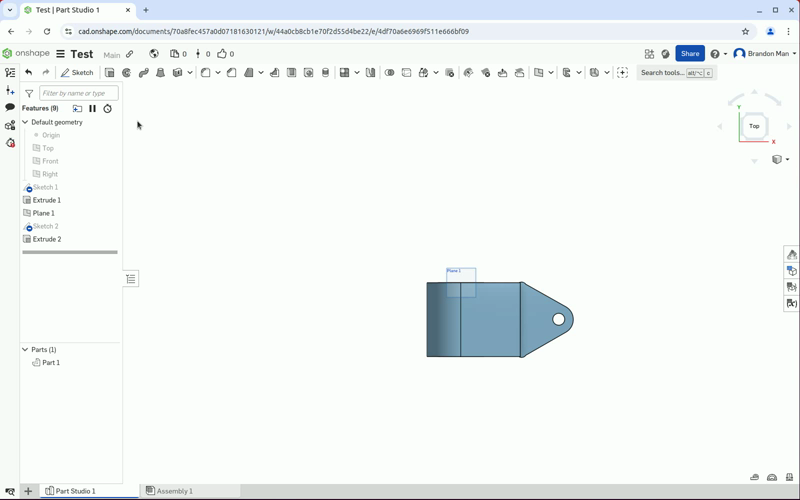
key(shift+h)
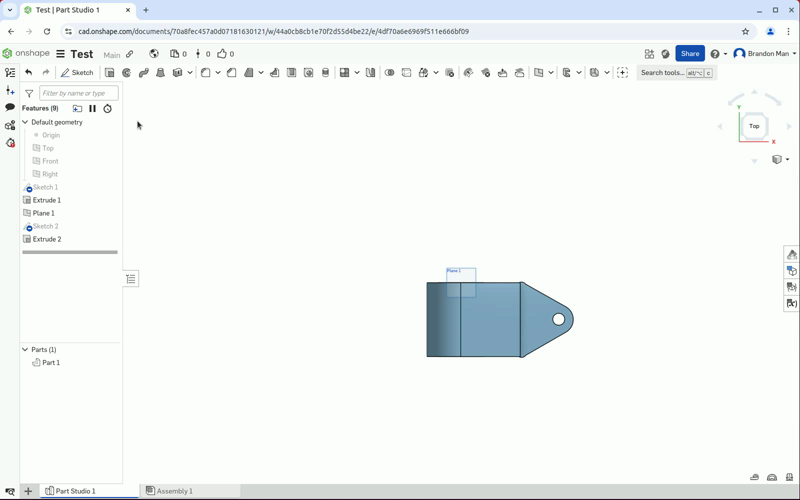
mouse_move(73, 189)
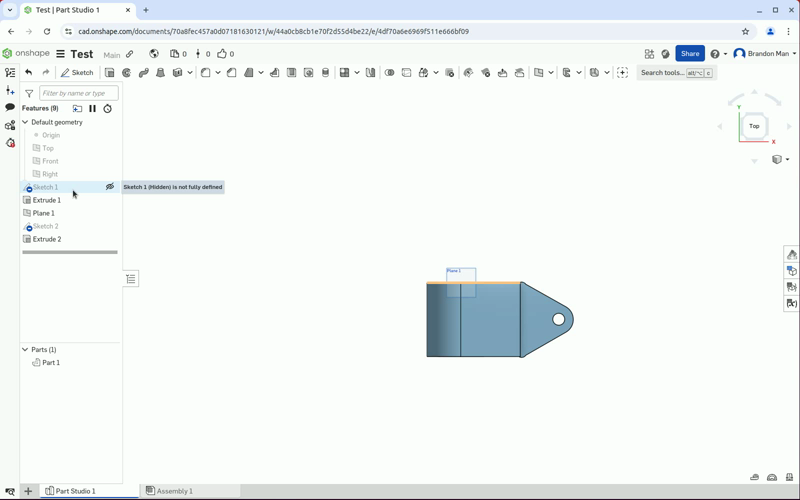
click(73, 189)
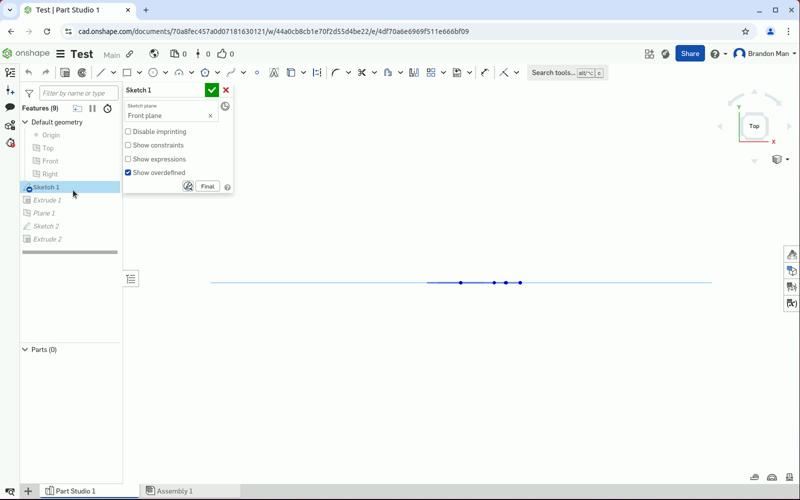
mouse_move(229, 92)
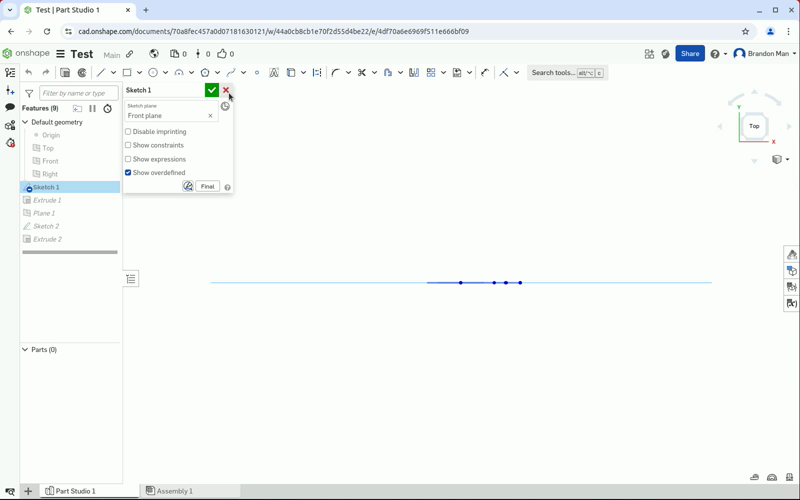
click(229, 92)
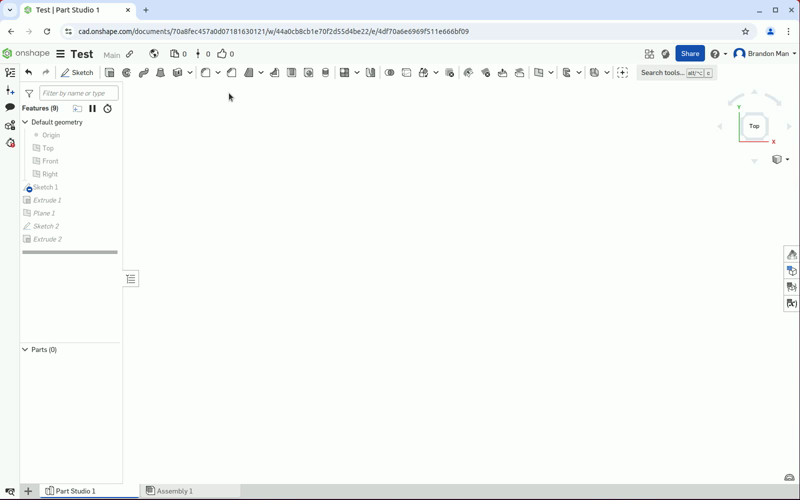
key(shift+s)
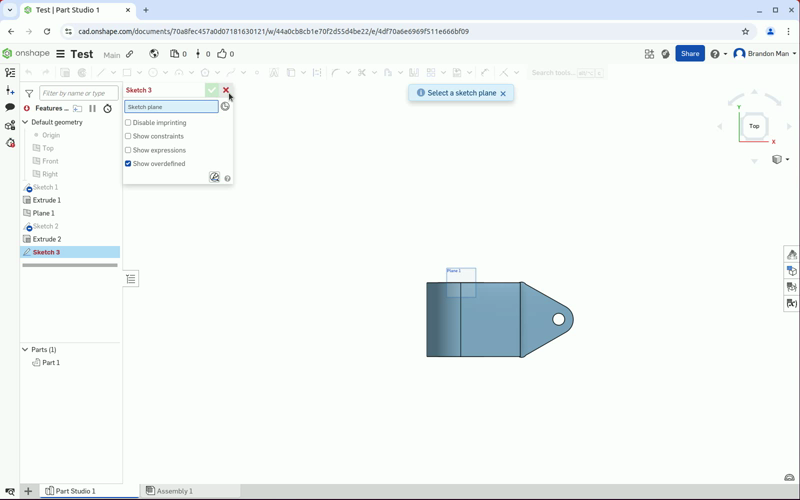
mouse_move(73, 215)
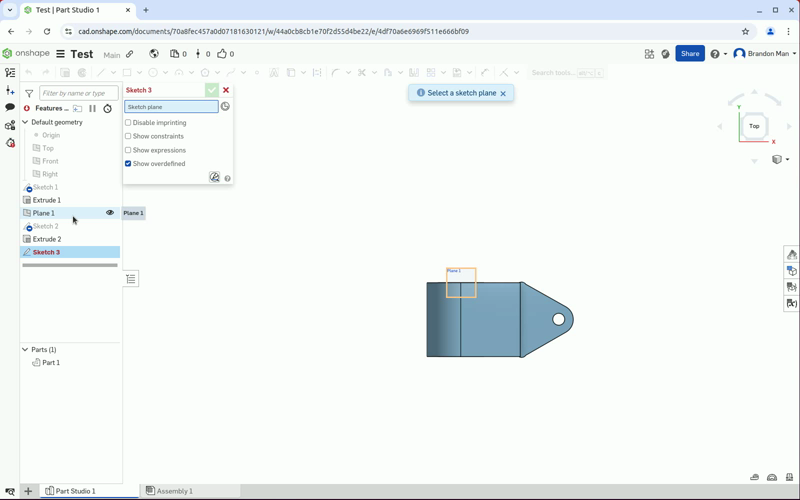
click(73, 215)
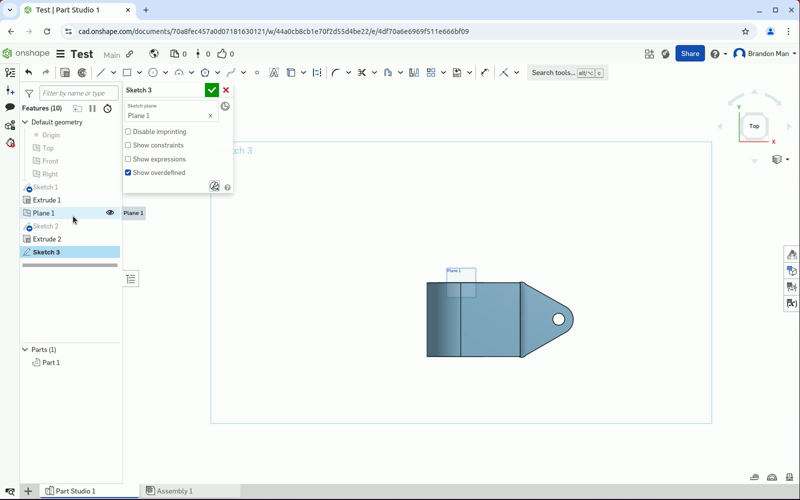
mouse_move(73, 352)
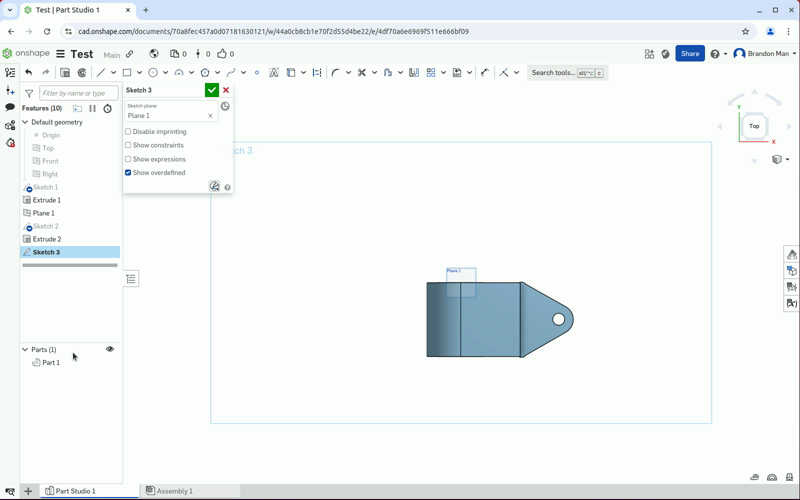
key(y)
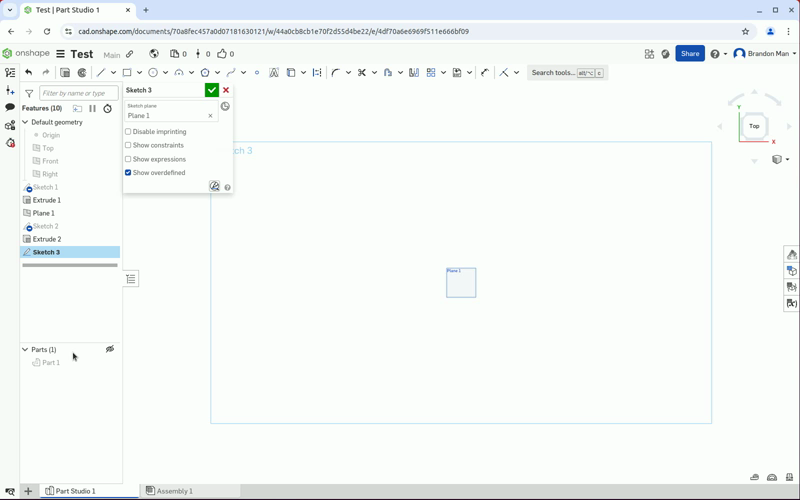
key(a)
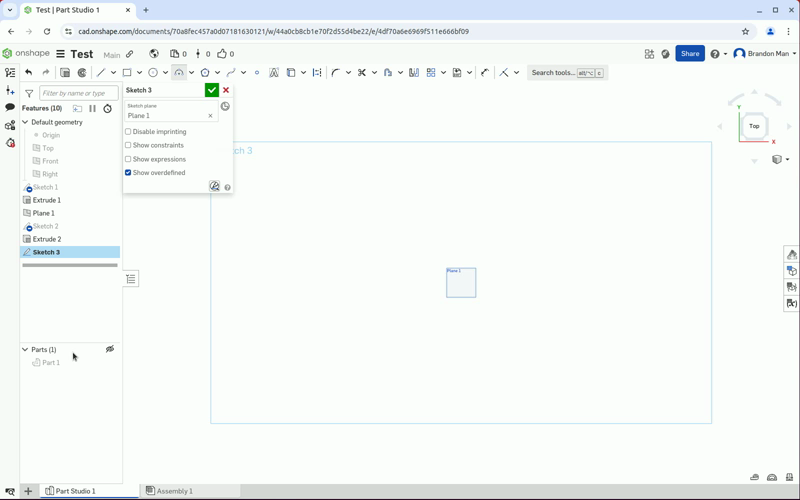
key_down(shift)
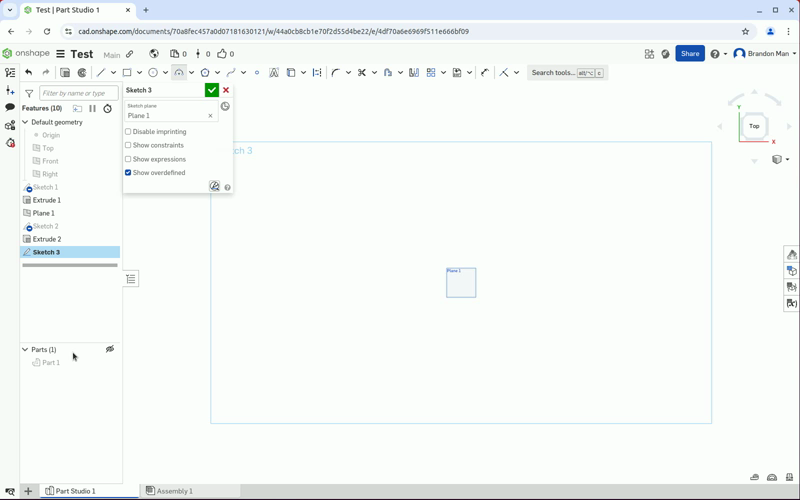
mouse_move(505, 341)
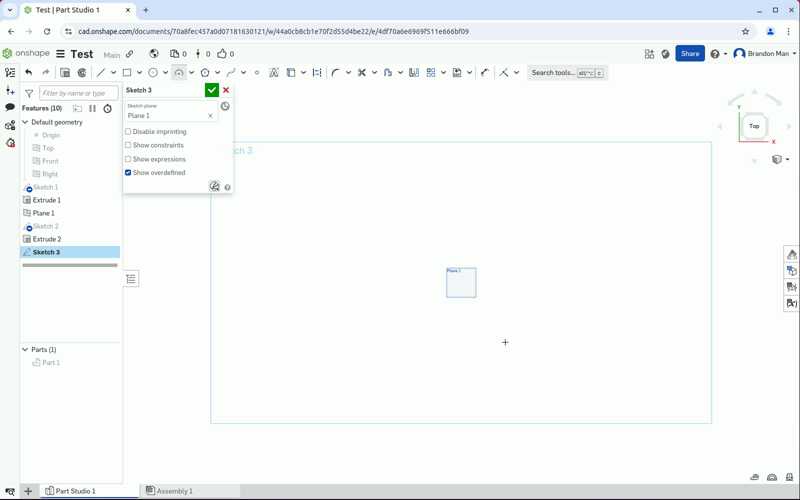
click(505, 341)
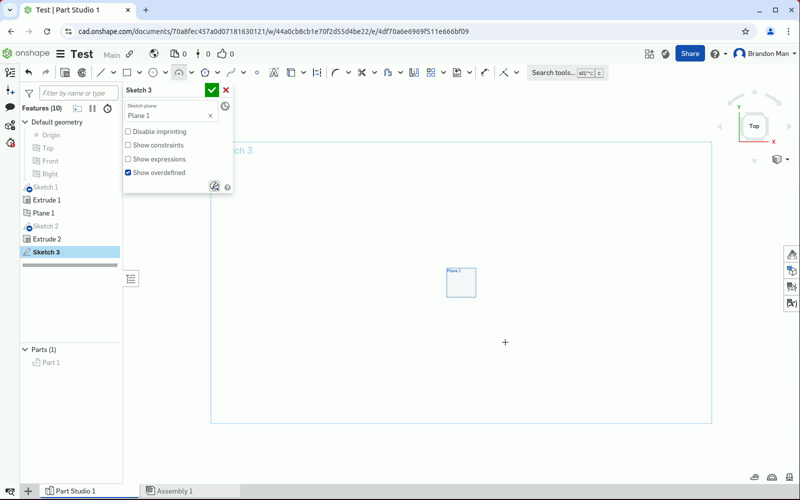
key_up(shift)
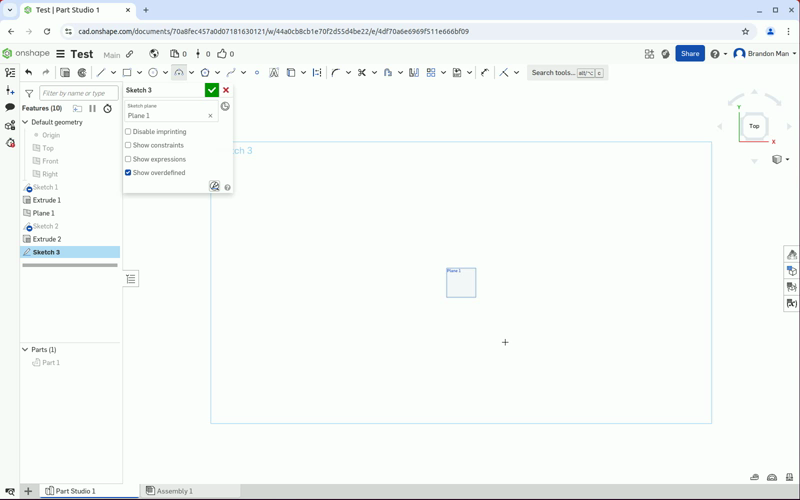
key_down(shift)
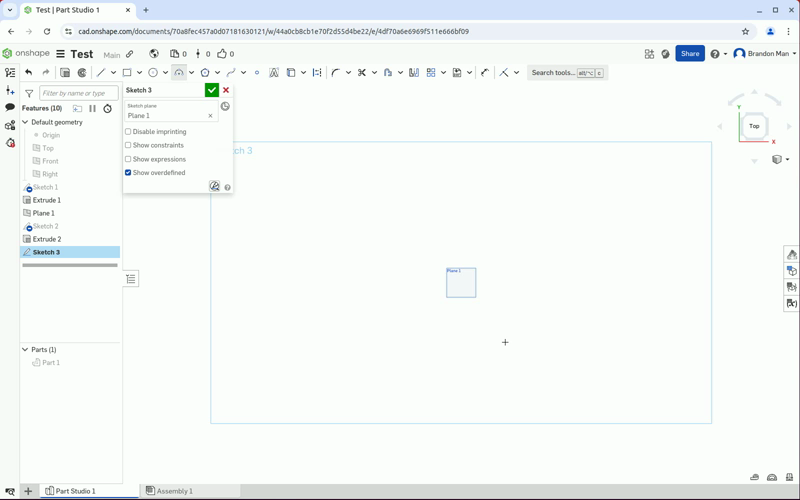
mouse_move(520, 356)
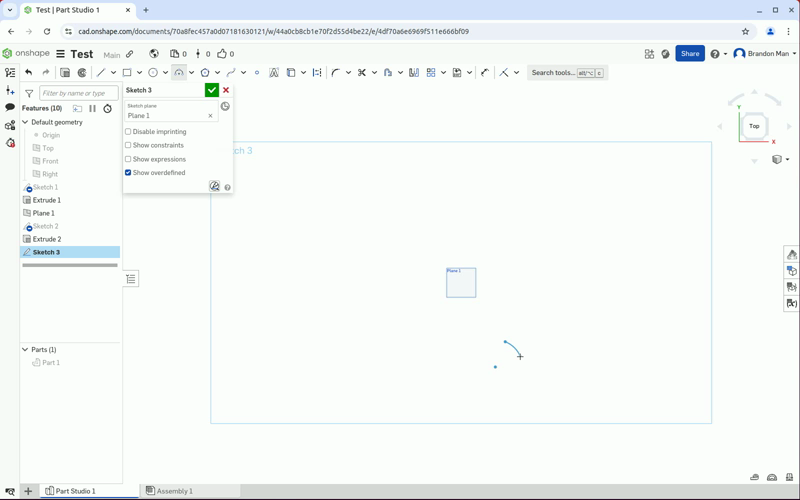
click(520, 356)
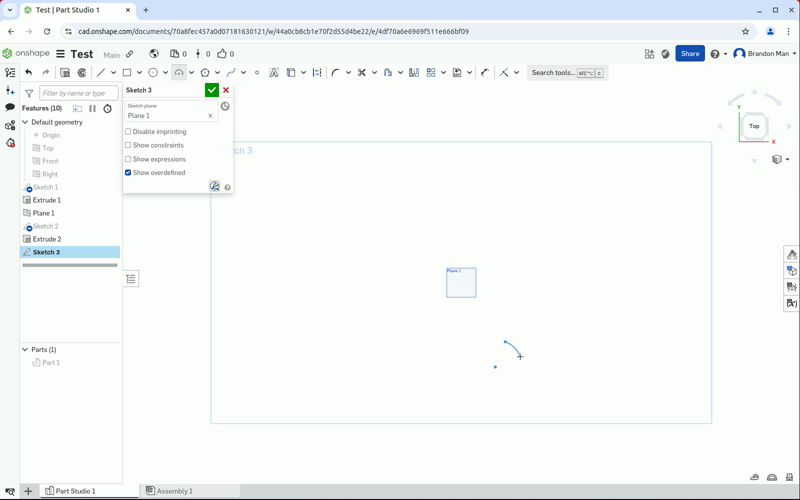
mouse_move(509, 352)
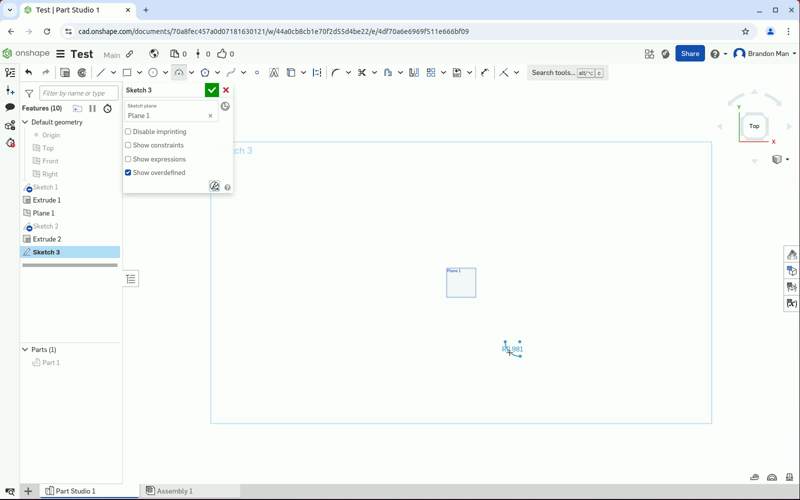
click(509, 352)
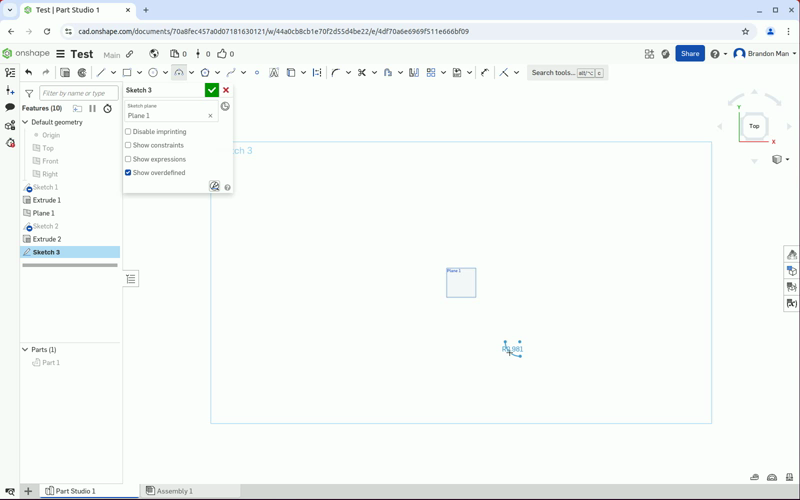
key_up(shift)
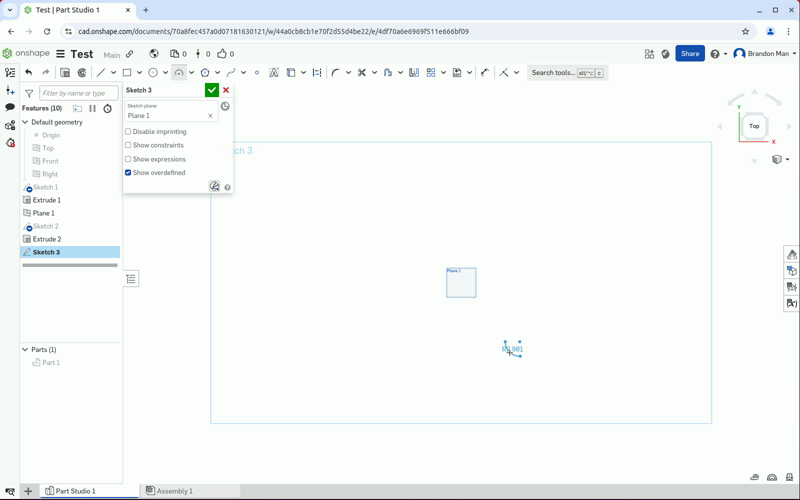
key(esc)
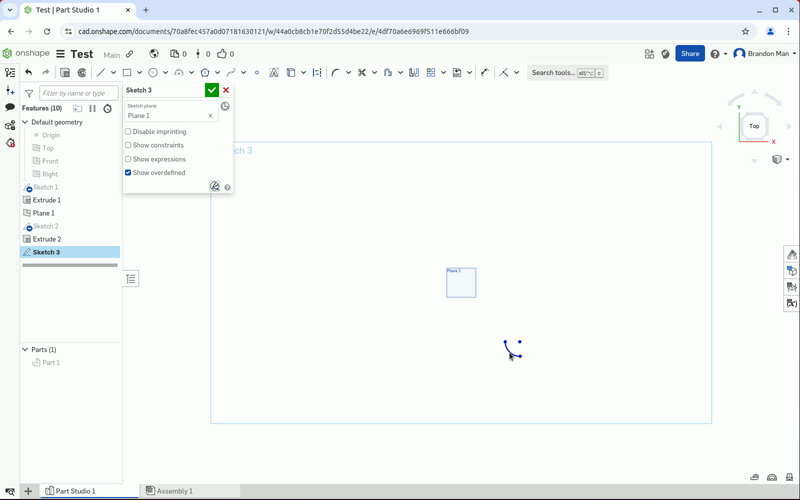
key(l)
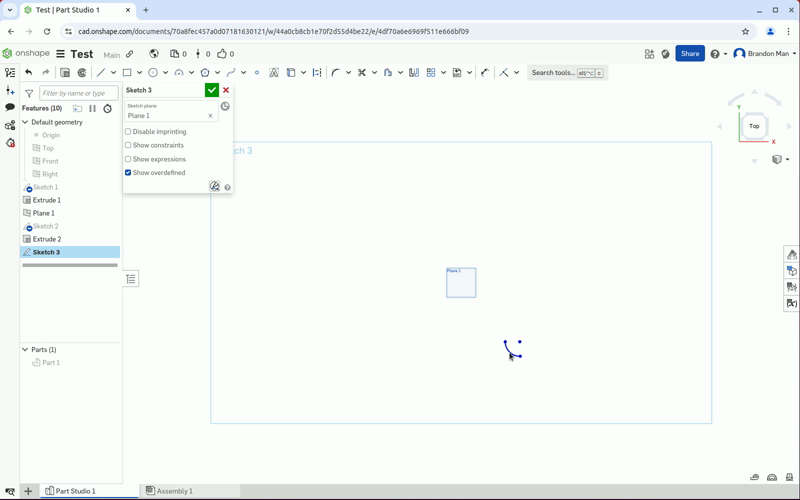
mouse_move(520, 356)
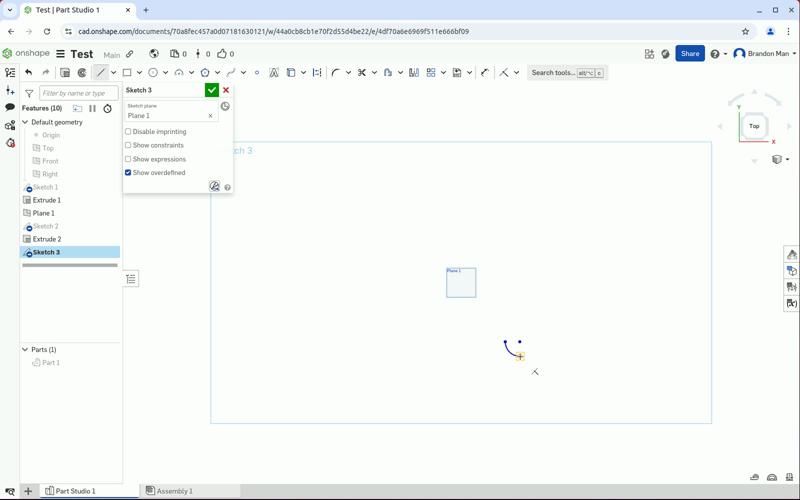
click(520, 356)
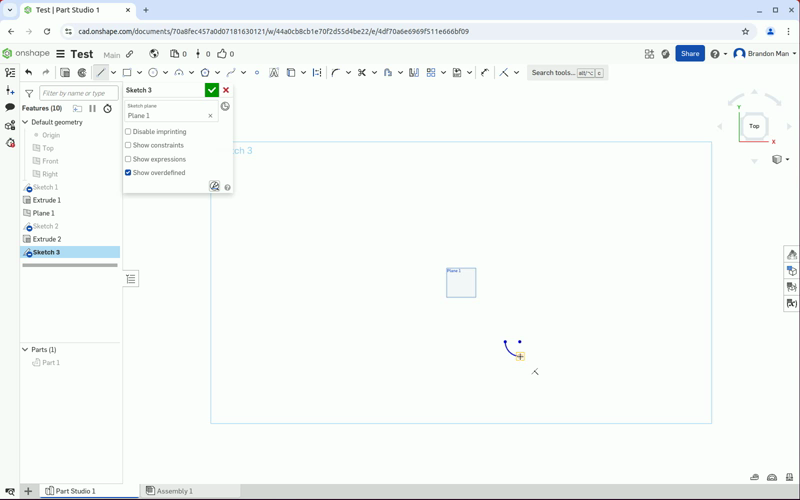
key_down(shift)
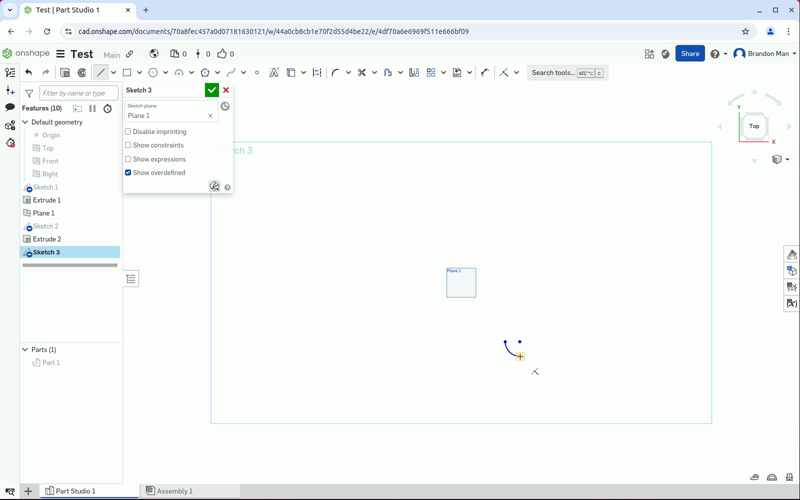
mouse_move(520, 282)
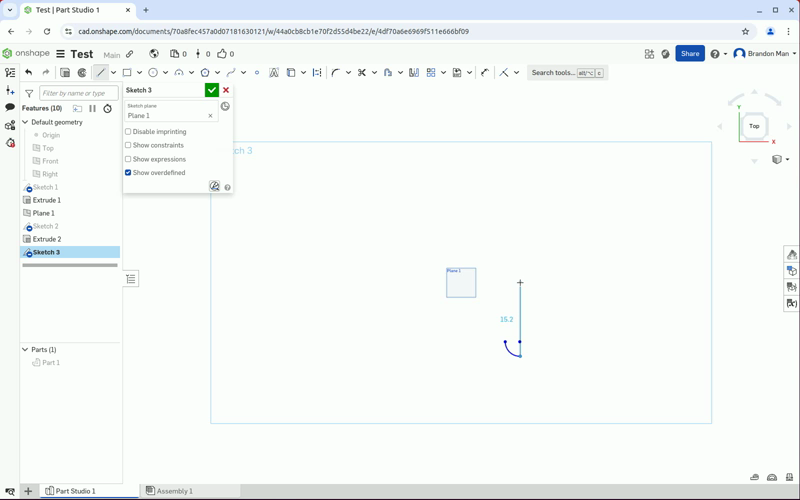
click(520, 282)
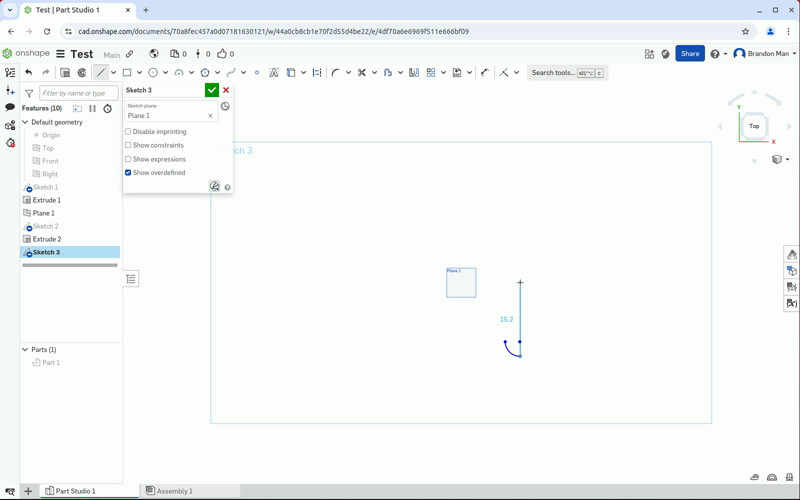
key_up(shift)
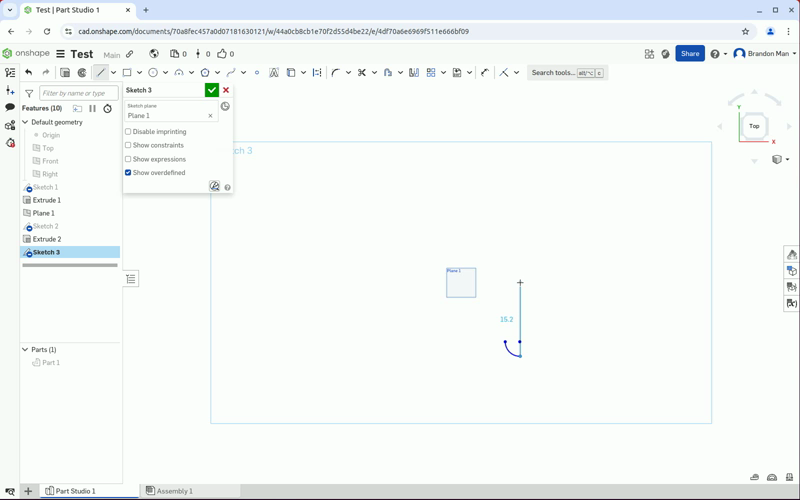
key(esc)
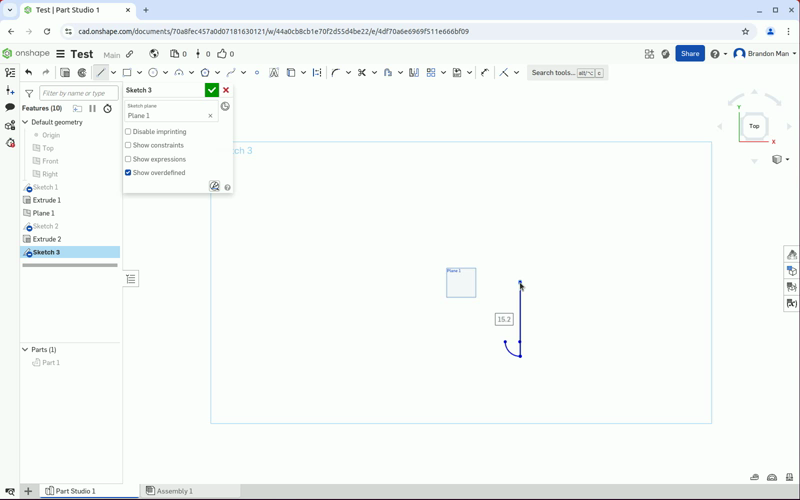
key(a)
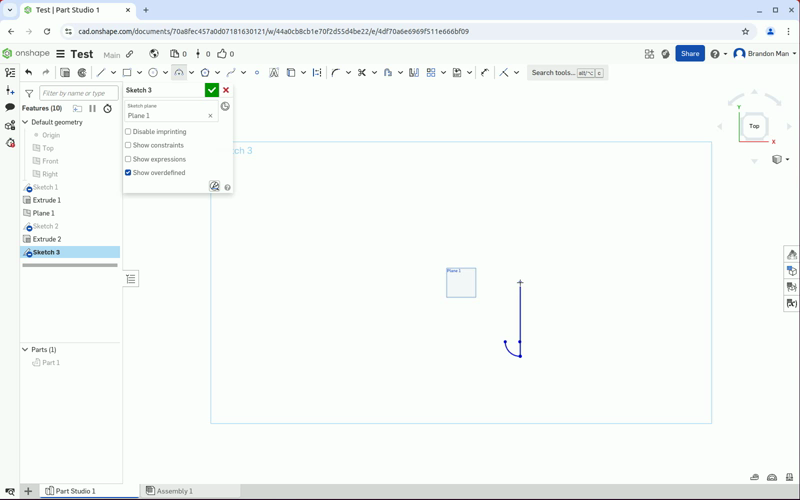
mouse_move(520, 282)
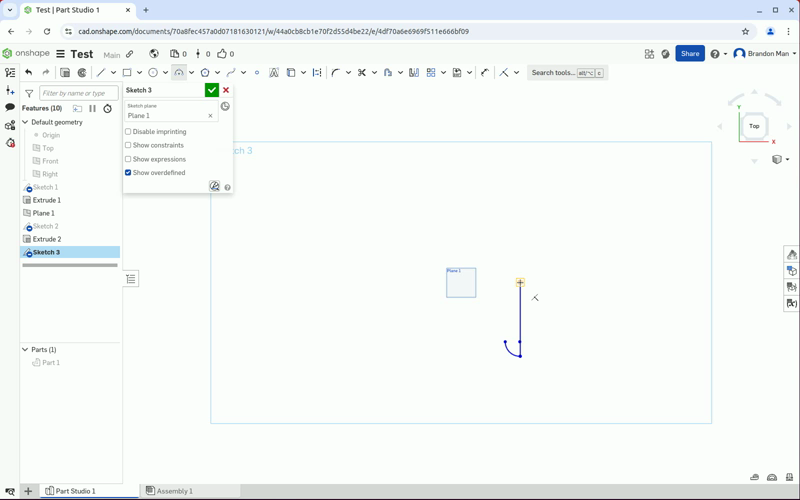
click(520, 282)
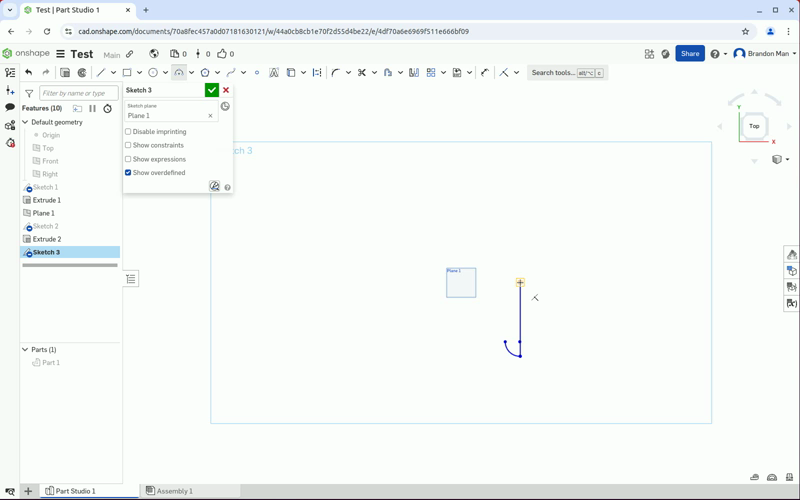
key_down(shift)
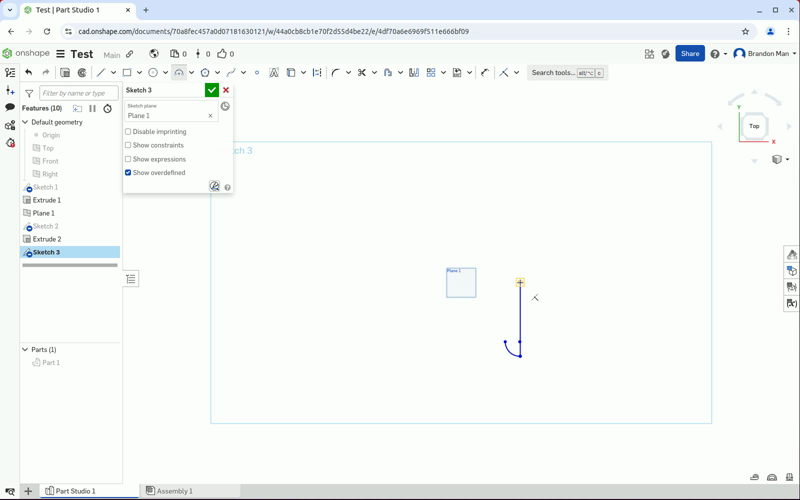
mouse_move(505, 297)
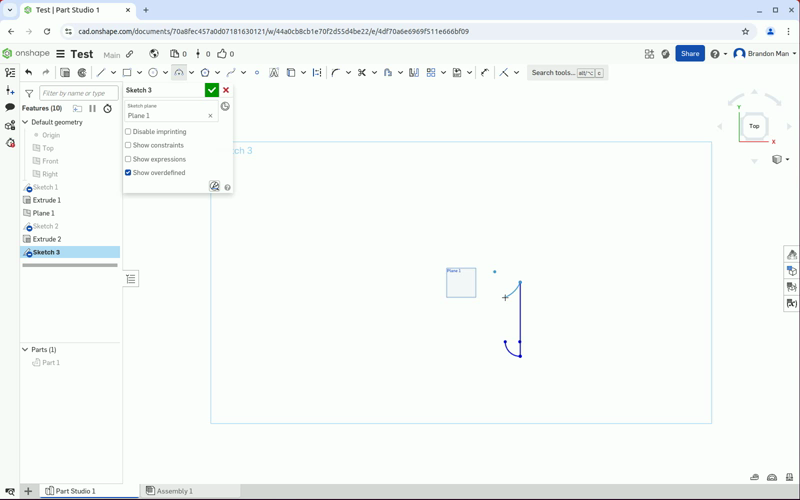
click(505, 297)
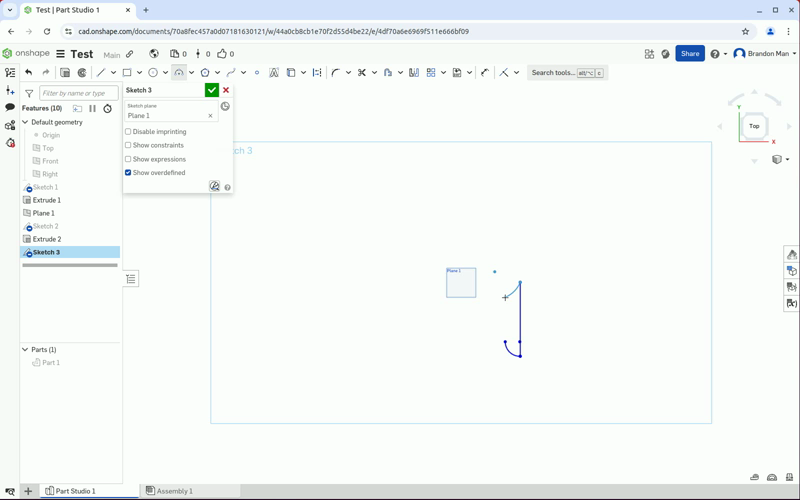
mouse_move(509, 286)
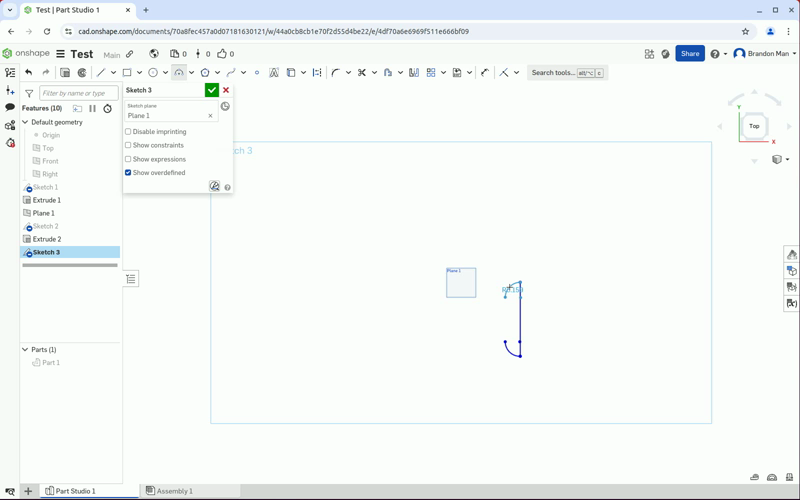
click(509, 286)
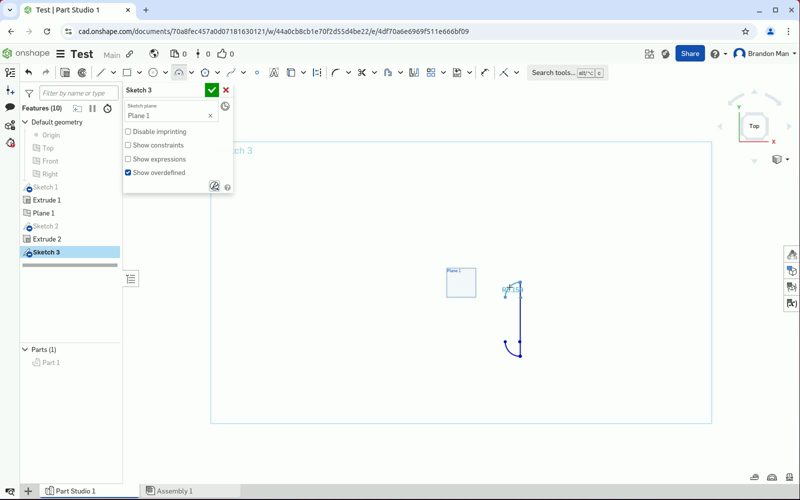
key_up(shift)
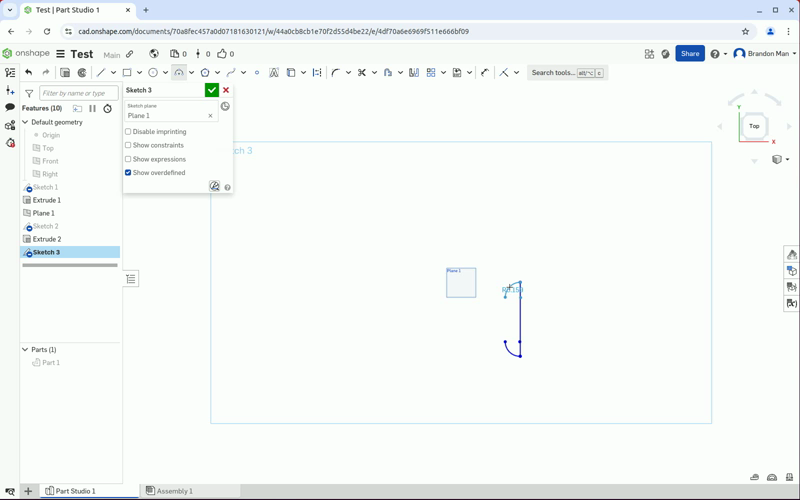
key(esc)
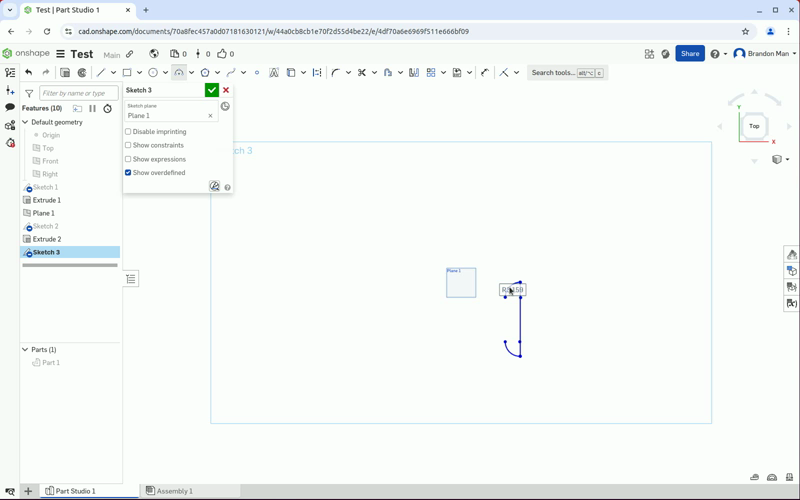
key(l)
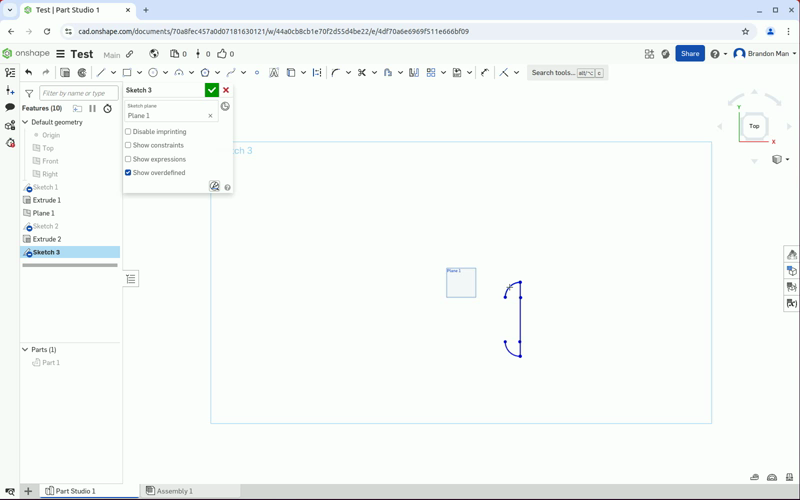
mouse_move(505, 297)
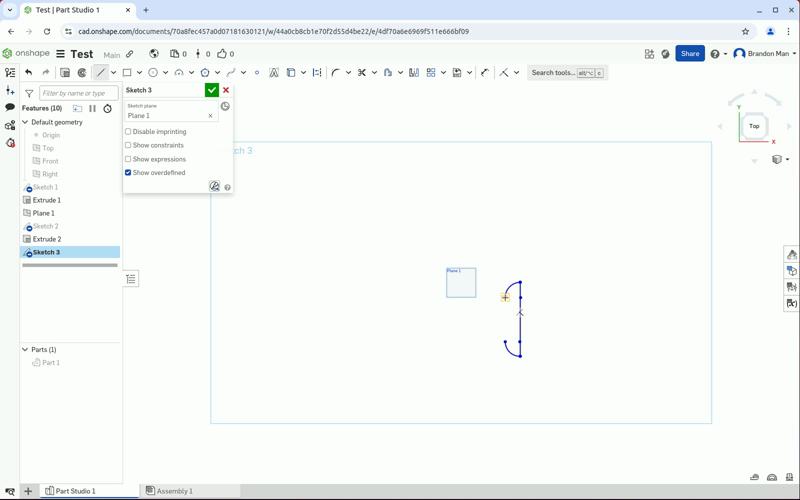
click(505, 297)
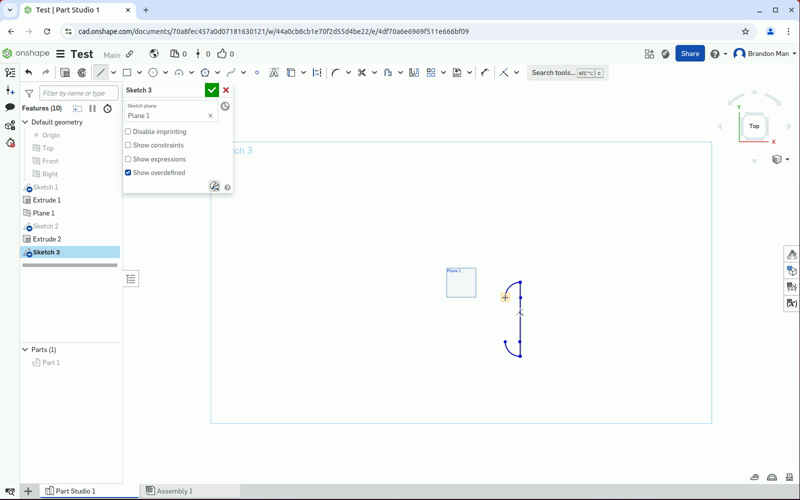
mouse_move(535, 297)
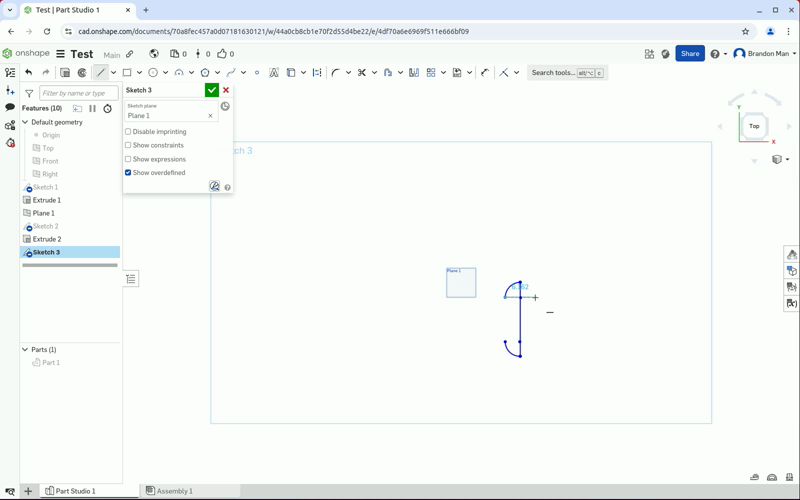
key_down(shift)
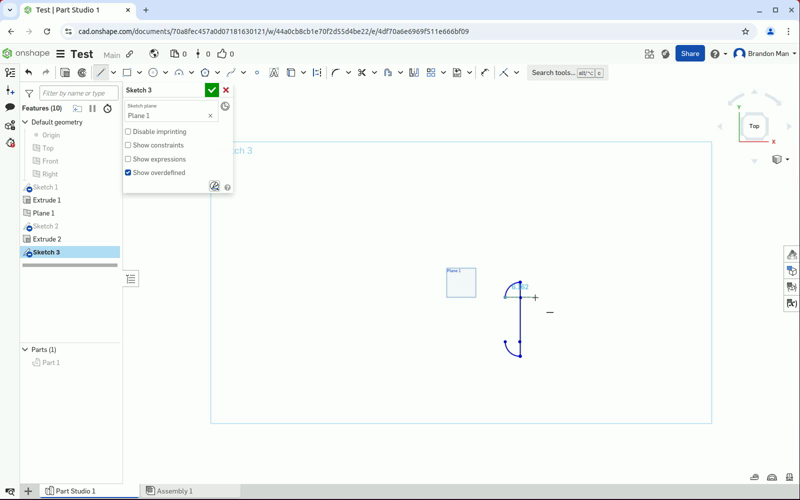
mouse_move(505, 341)
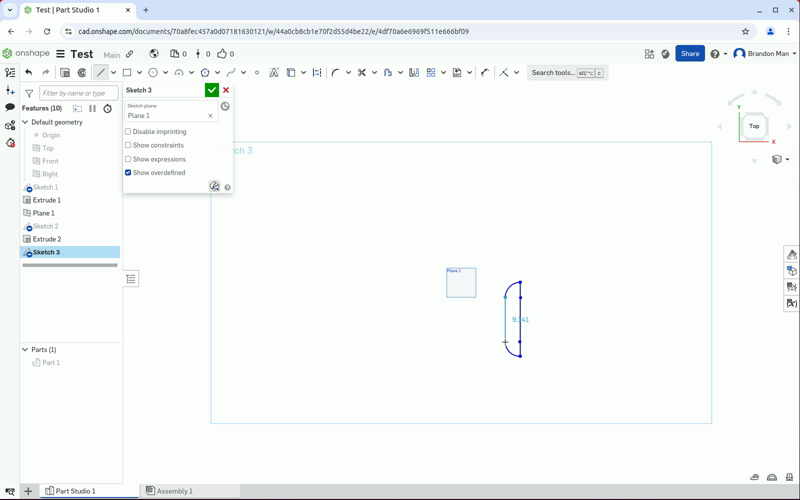
key_up(shift)
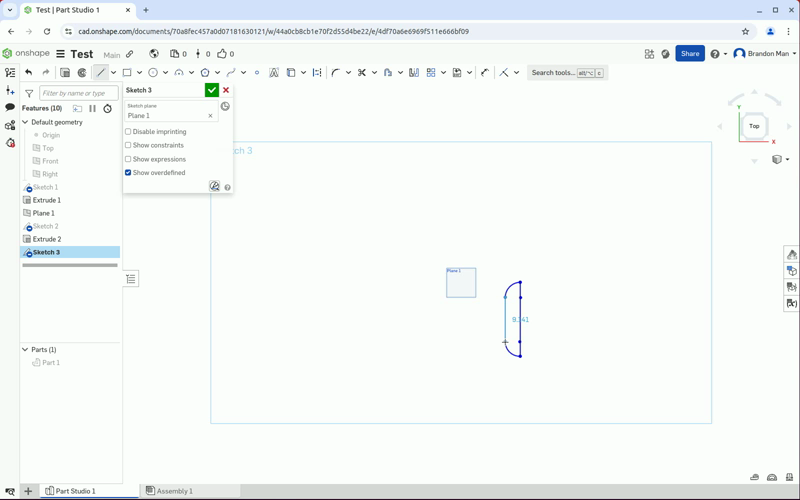
click(505, 341)
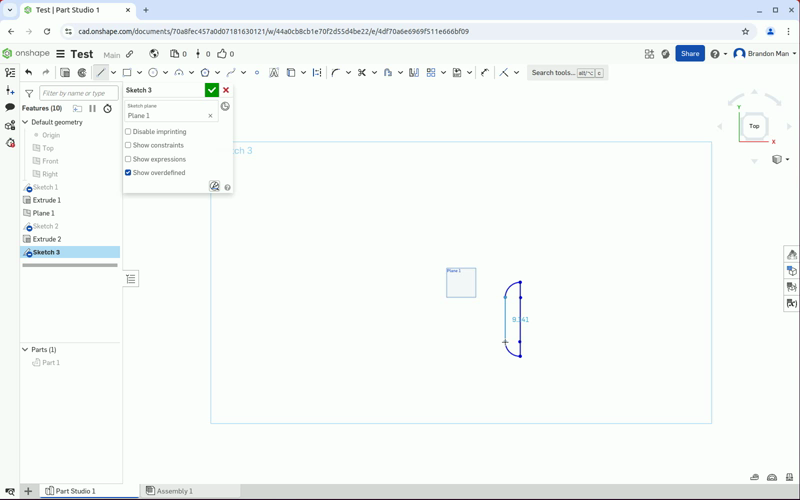
key(esc)
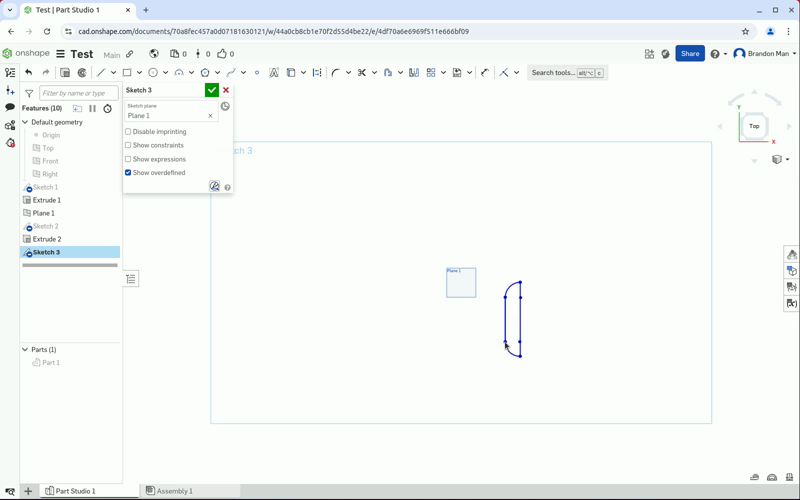
mouse_move(506, 293)
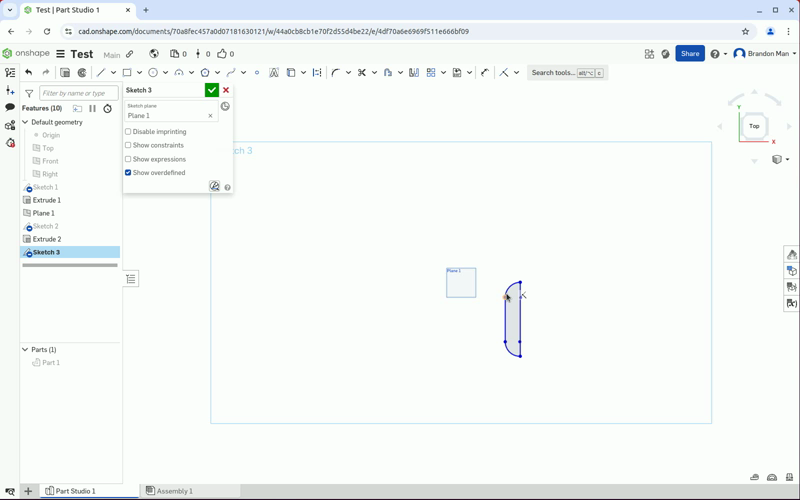
scroll(6)
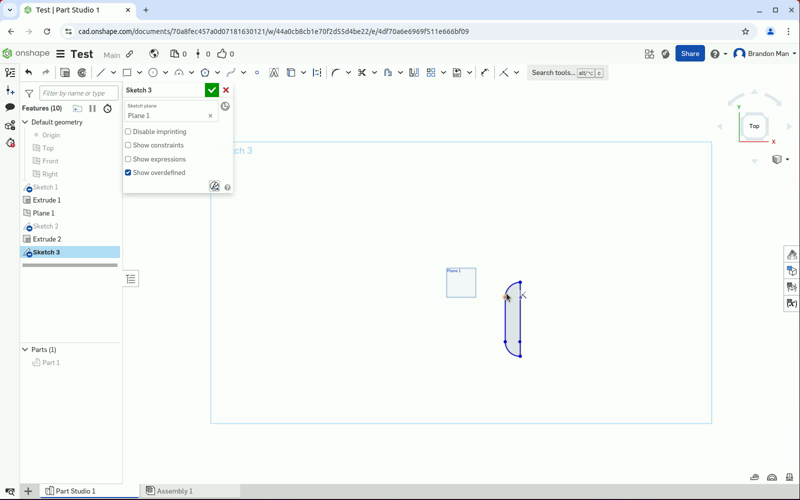
scroll(6)
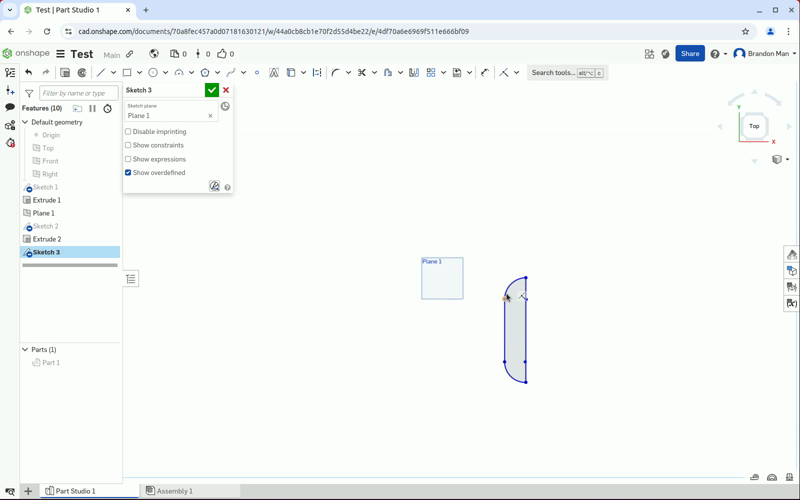
scroll(6)
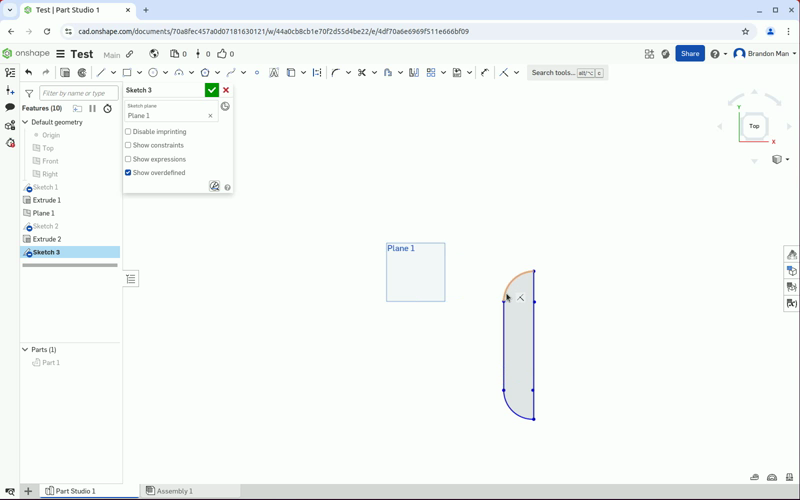
scroll(6)
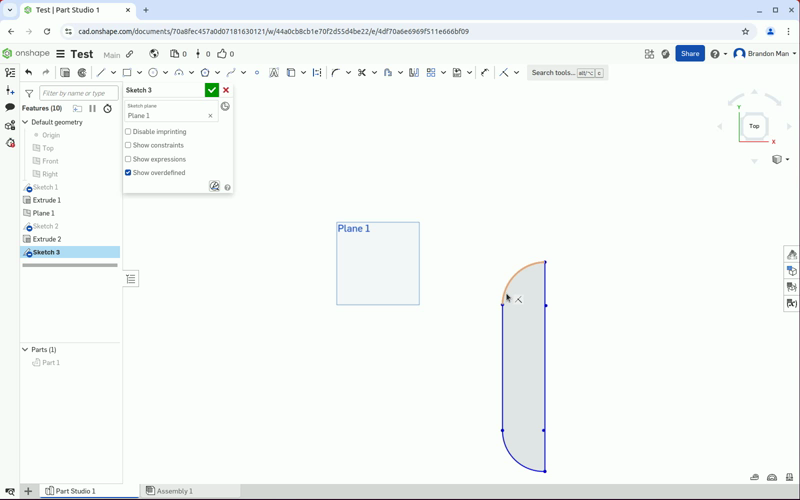
scroll(6)
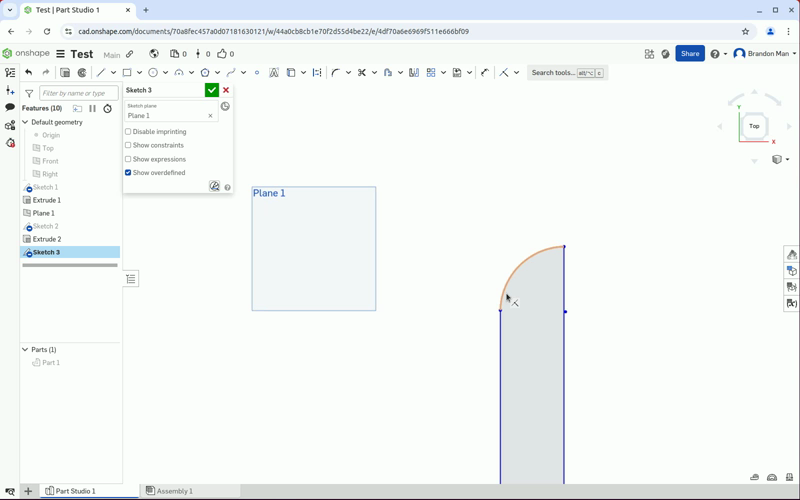
scroll(6)
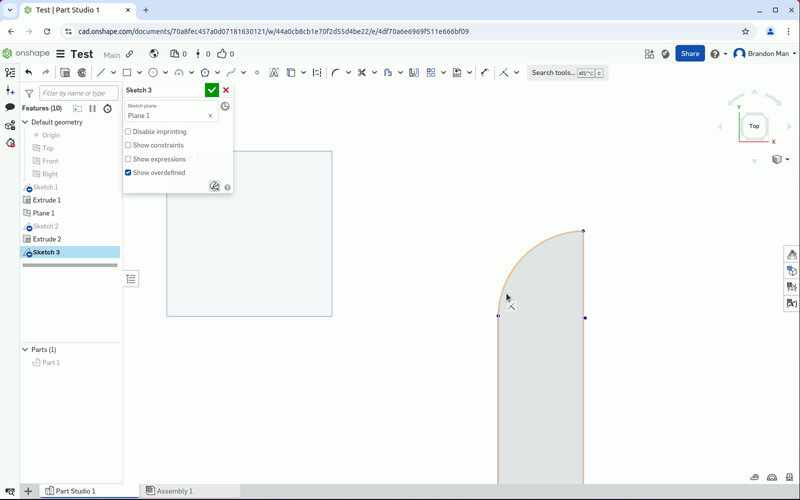
scroll(6)
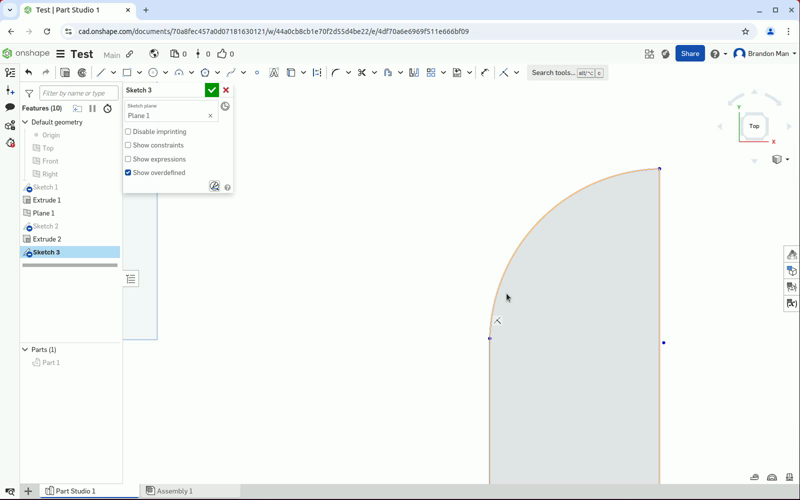
click(506, 293)
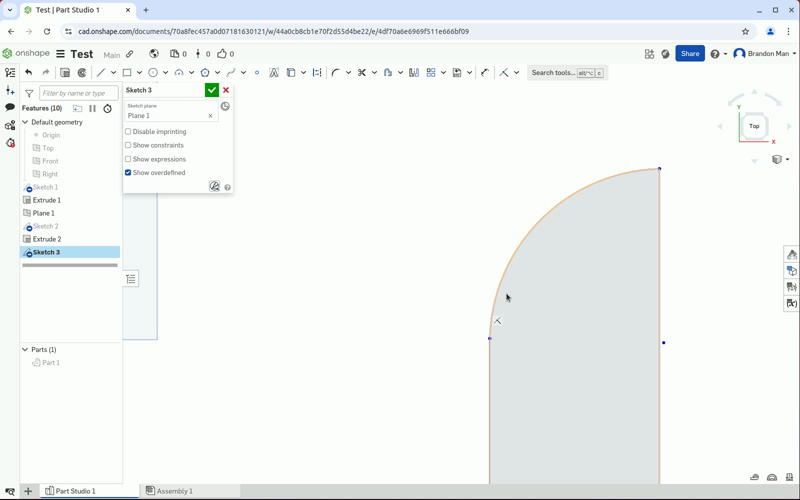
scroll(-6)
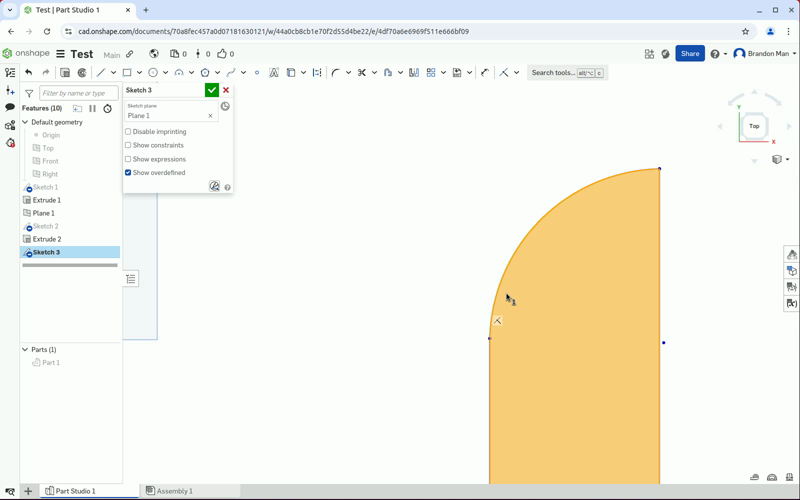
scroll(-6)
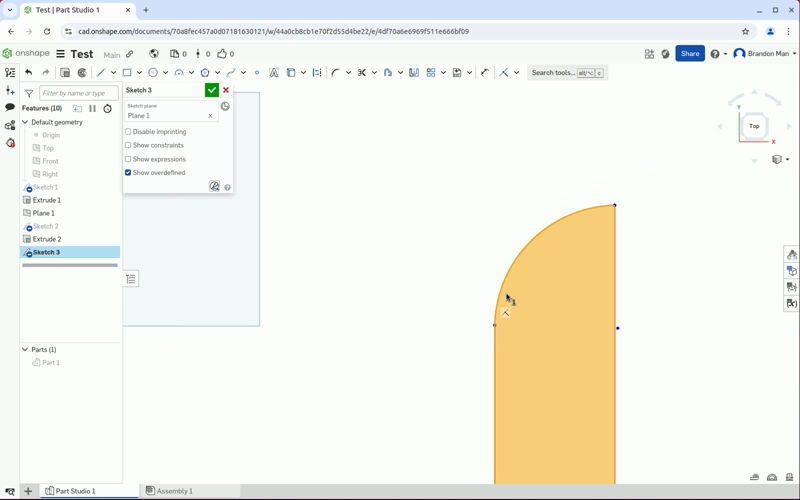
scroll(-6)
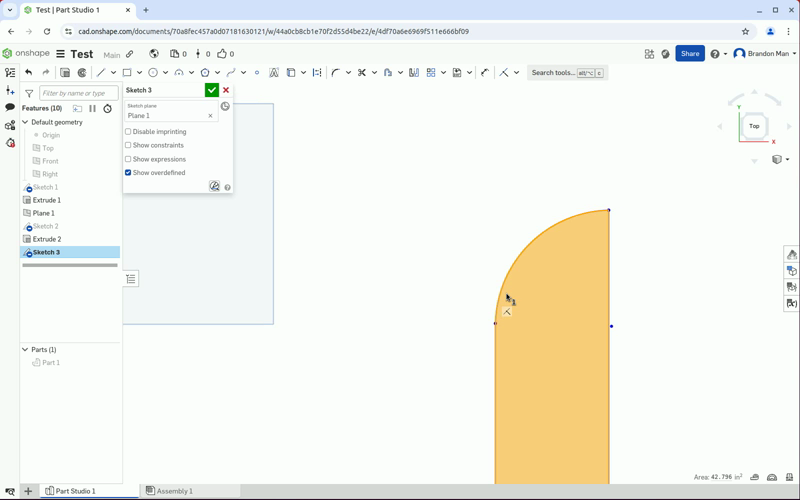
scroll(-6)
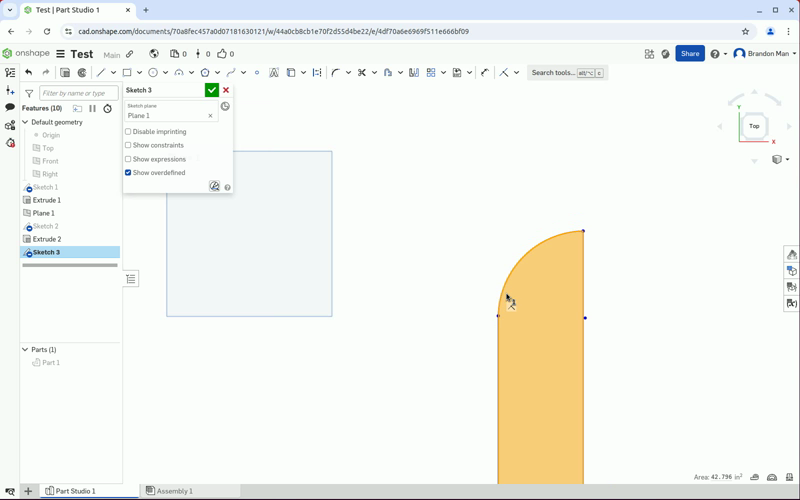
scroll(-6)
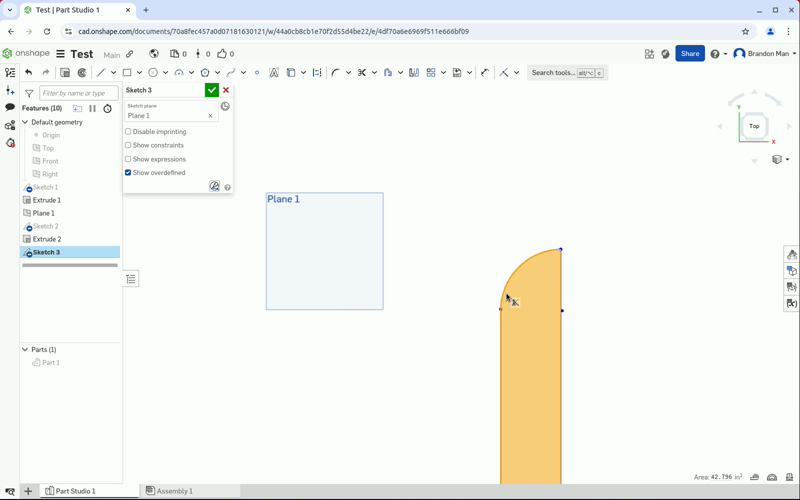
scroll(-6)
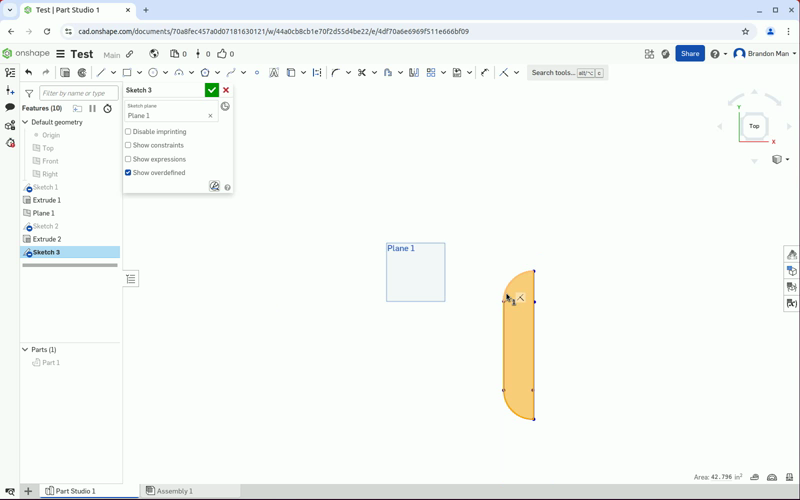
scroll(-6)
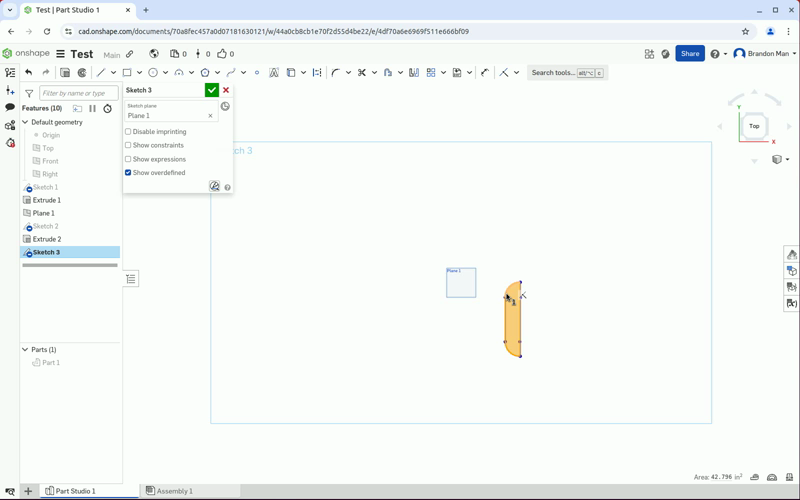
mouse_move(73, 352)
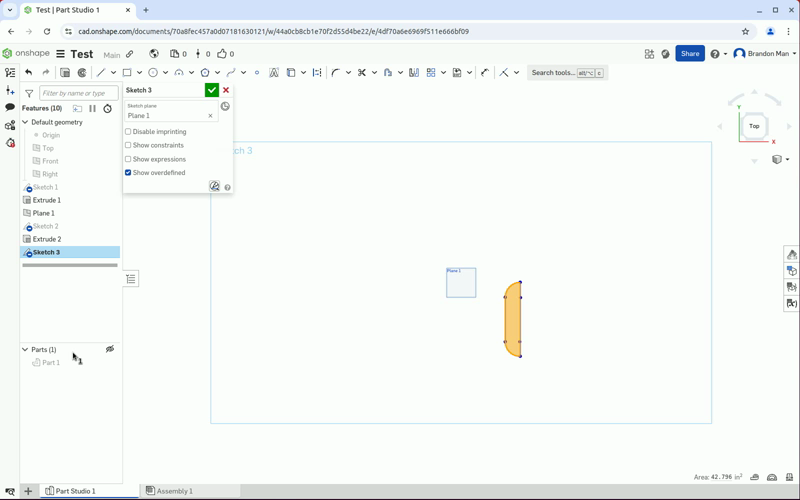
key(shift+y)
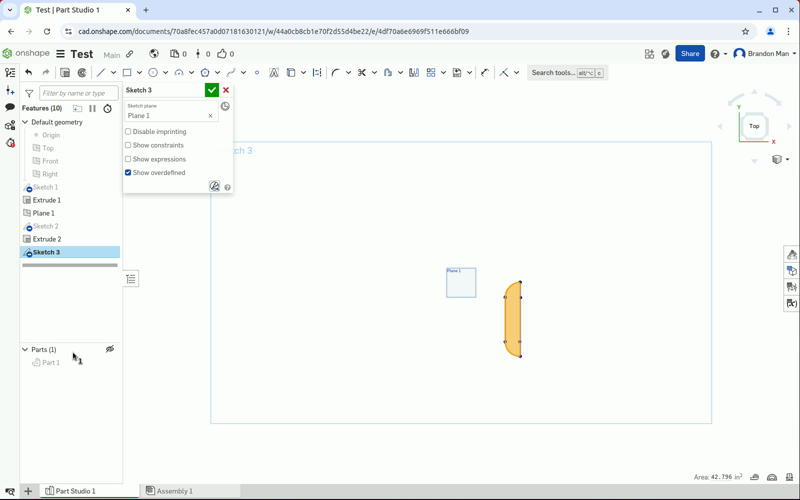
key(shift+e)
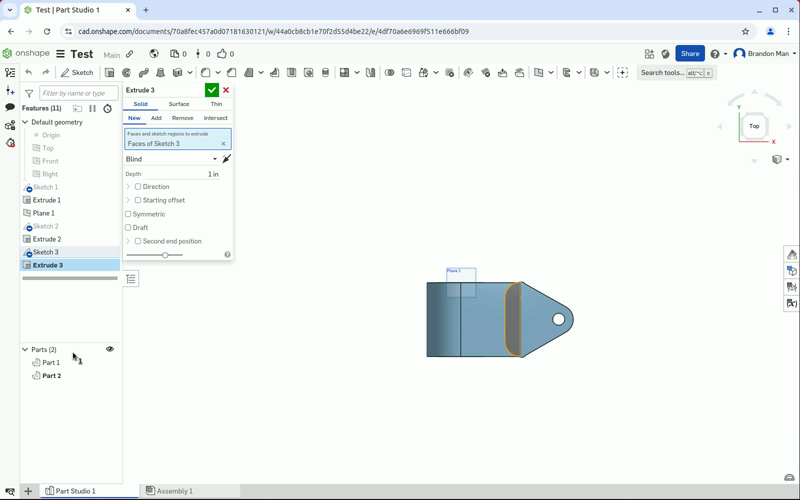
mouse_move(143, 106)
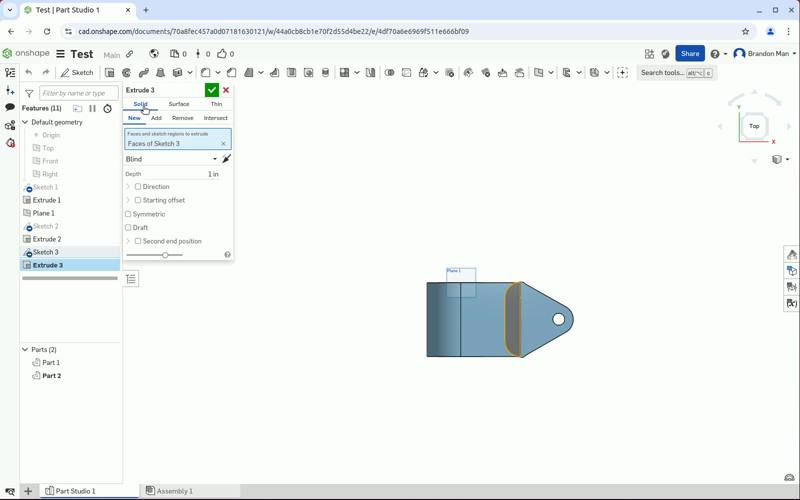
click(143, 106)
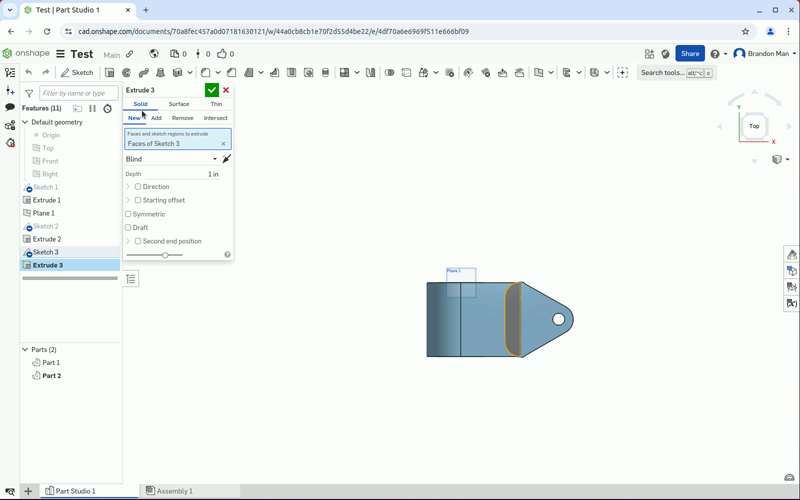
mouse_move(137, 120)
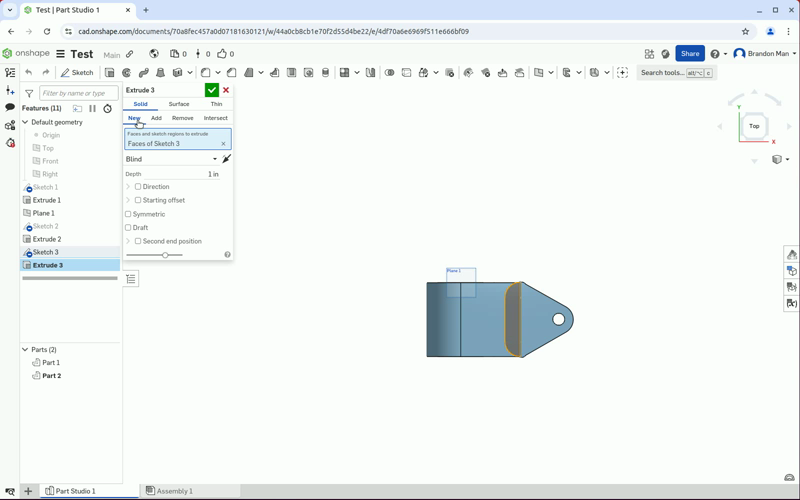
click(137, 120)
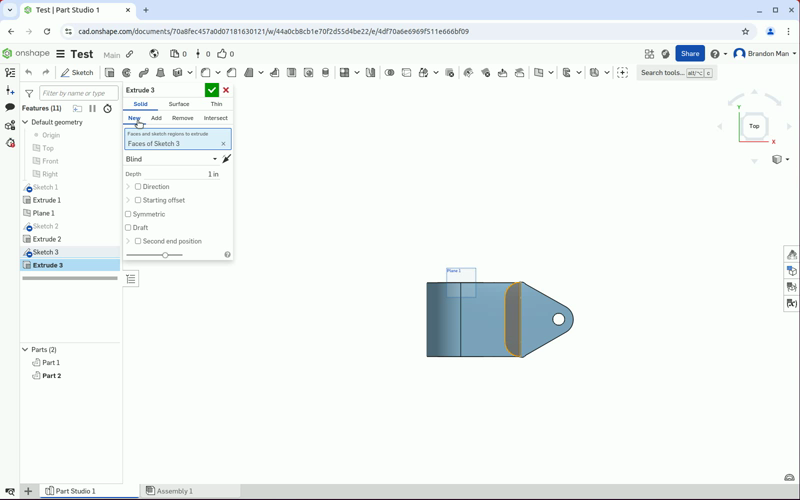
key(tab, 4)
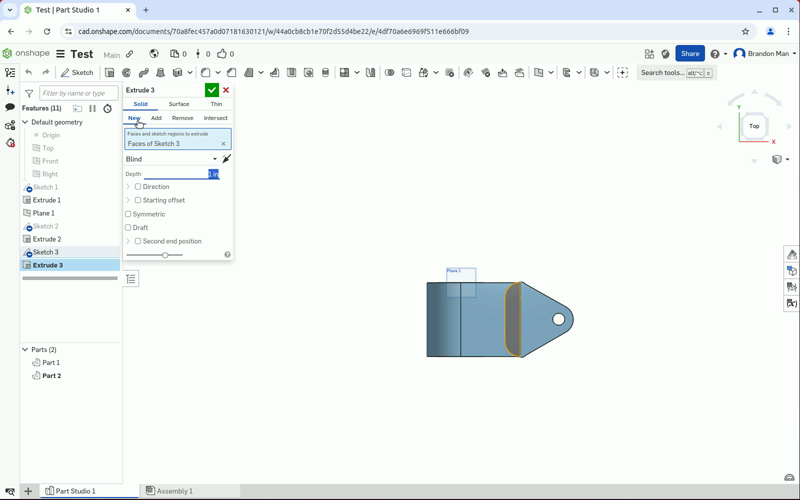
text(-3.851)
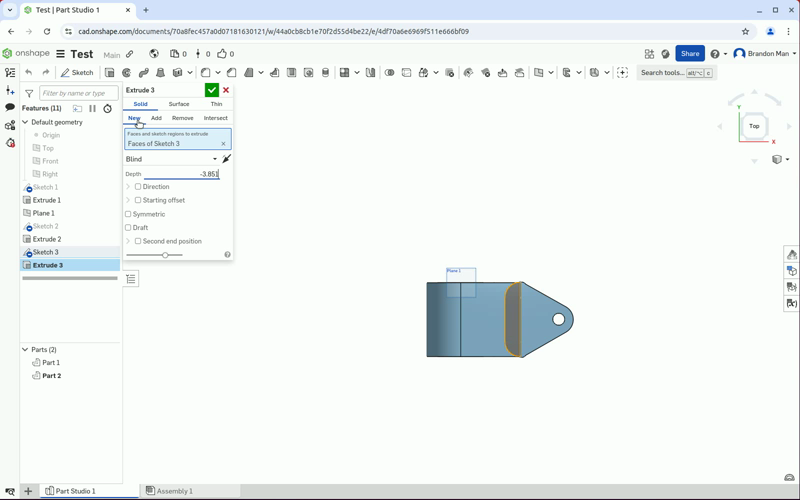
key(tab, 3)
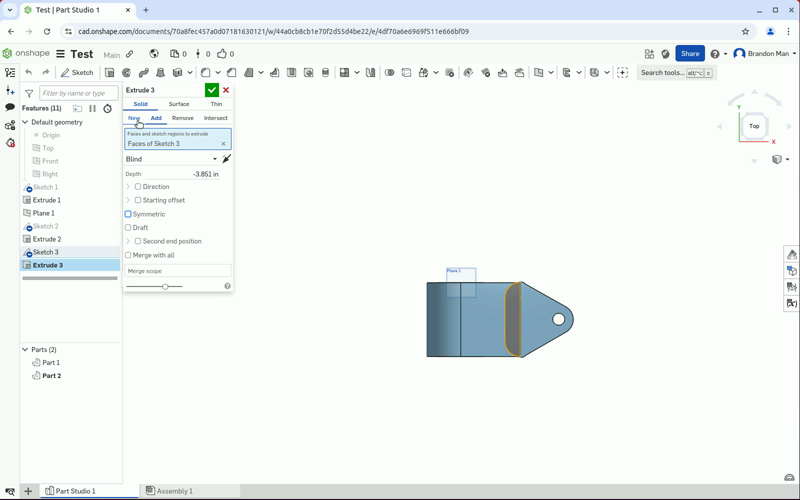
key(tab, 2)
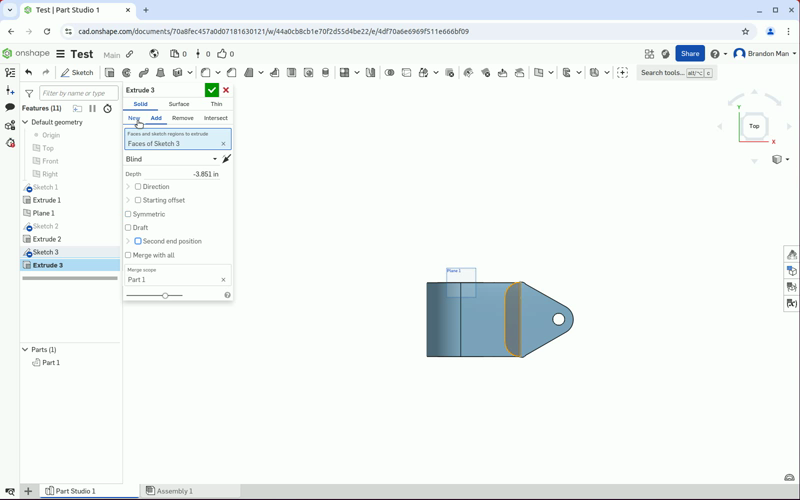
key(space)
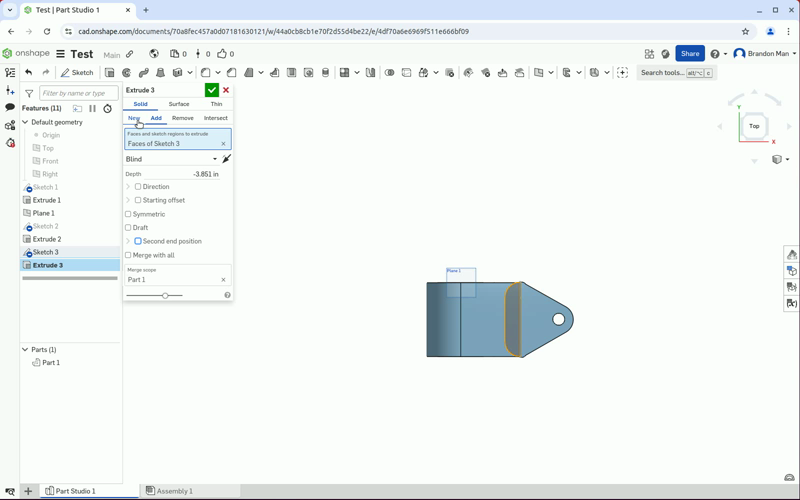
key(tab, 3)
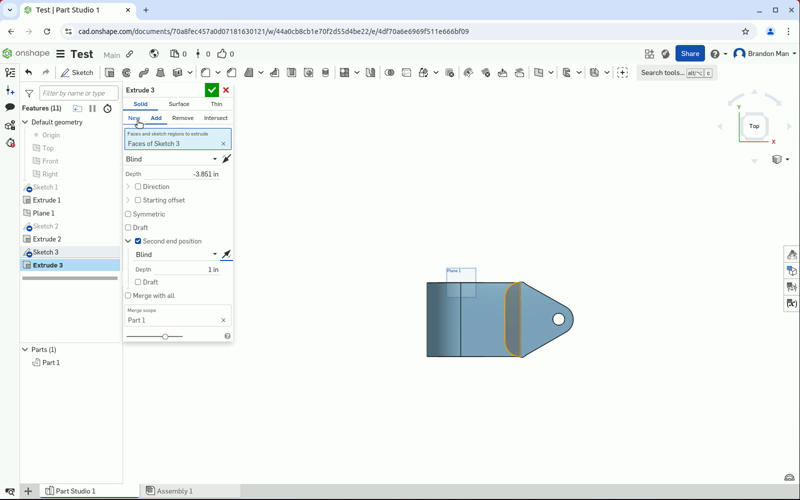
text(1.204)
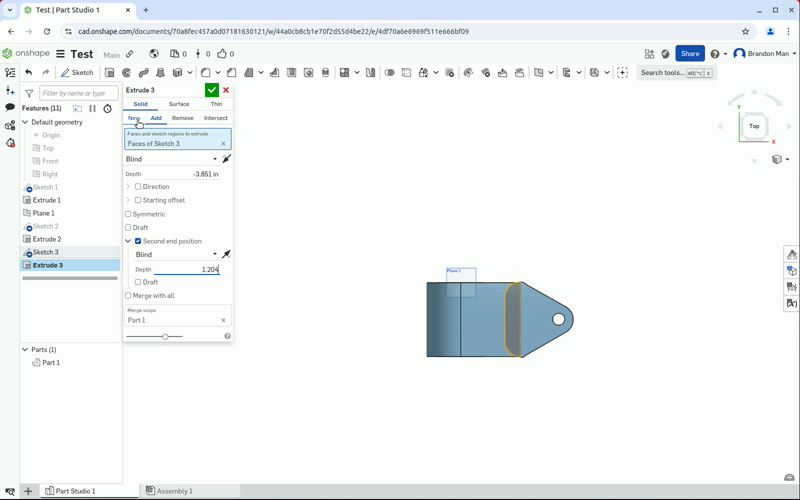
key(enter)
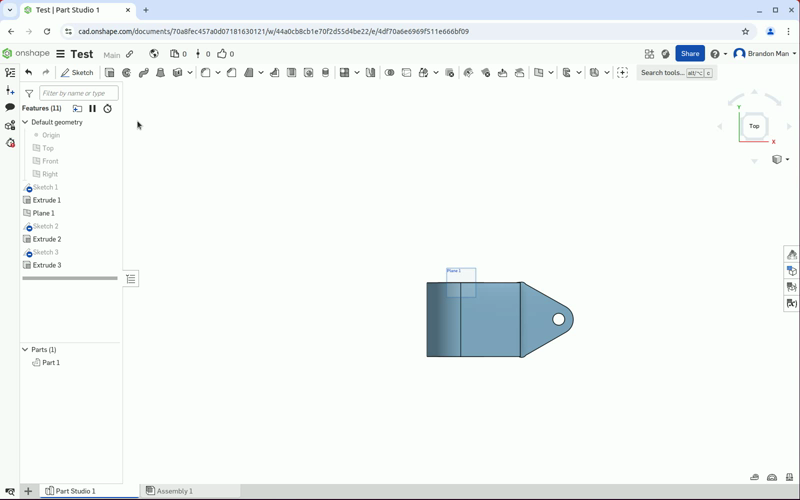
key(shift+h)
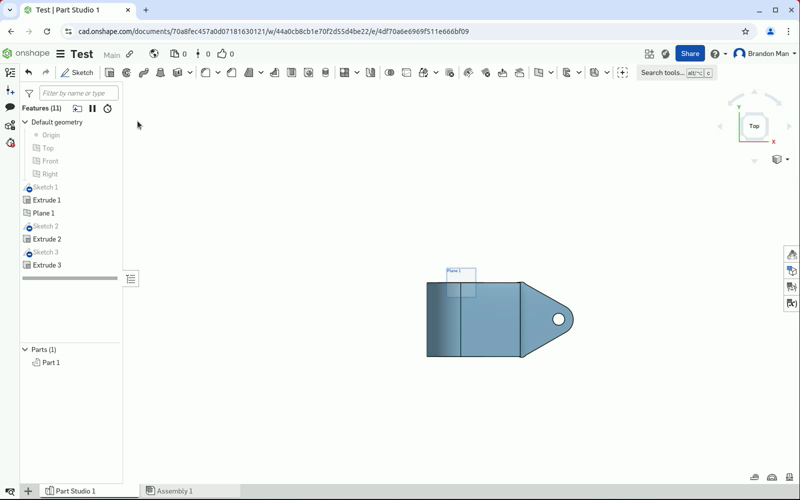
key(shift+h)
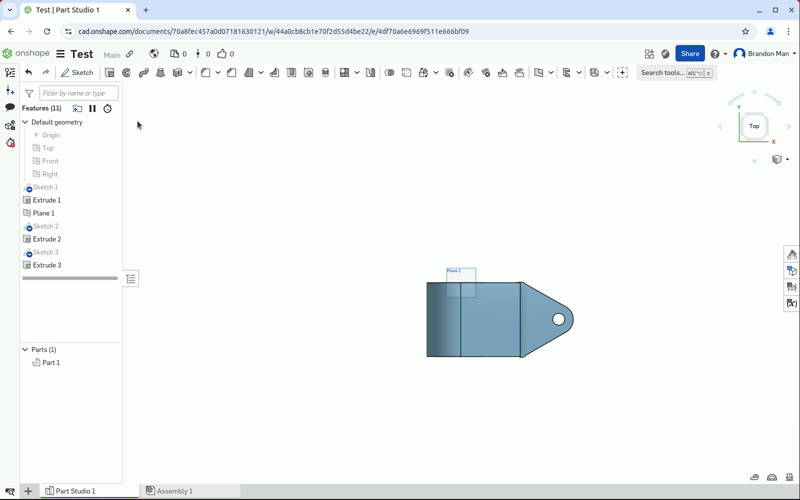
key(shift+7)
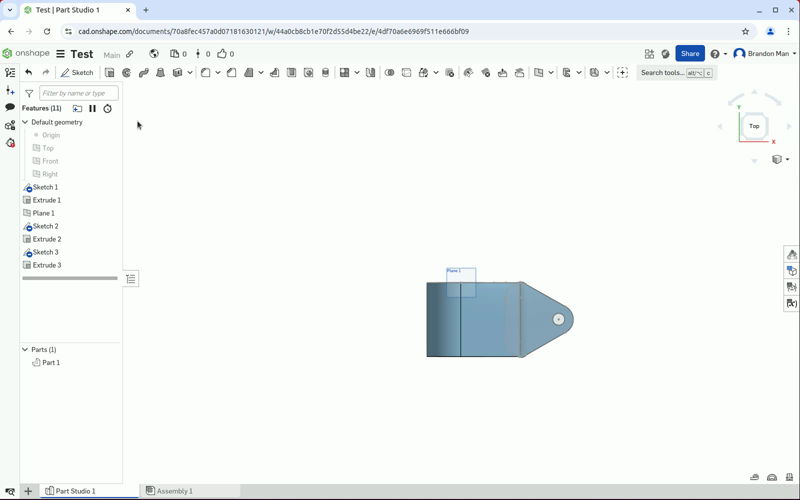
key(up, 3)
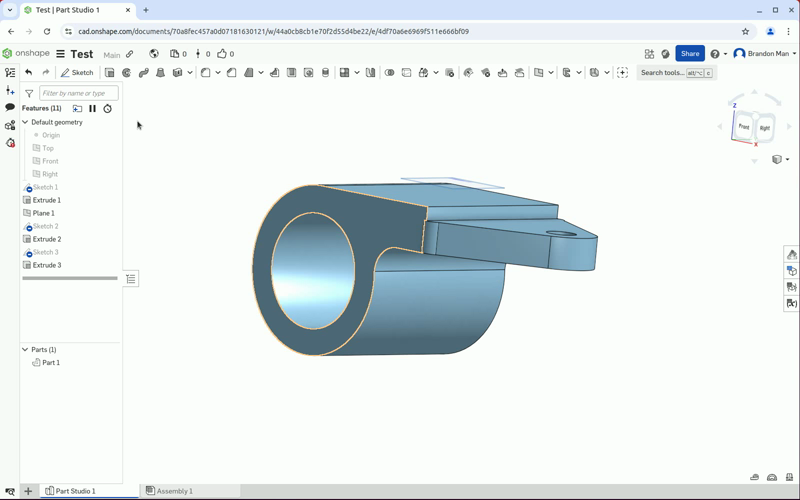
key(left, 3)
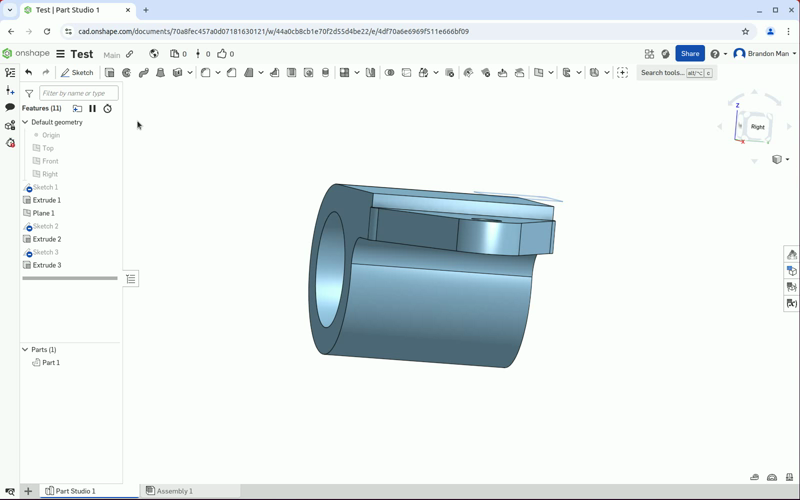
key(right, 3)
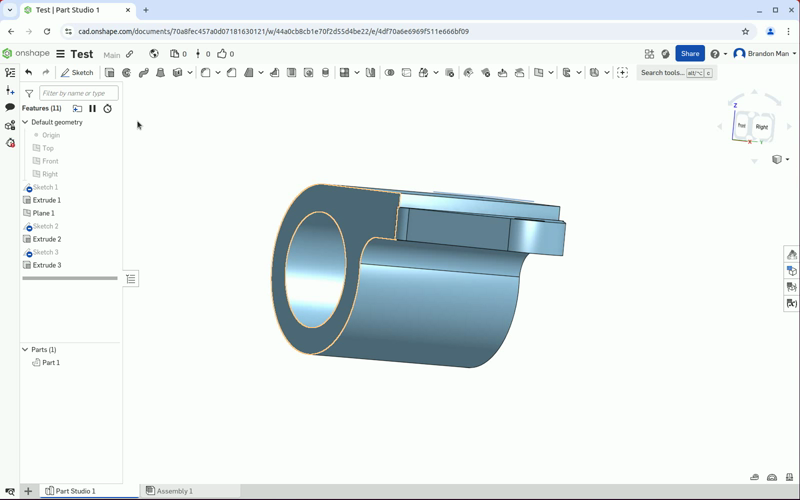
key(down, 3)
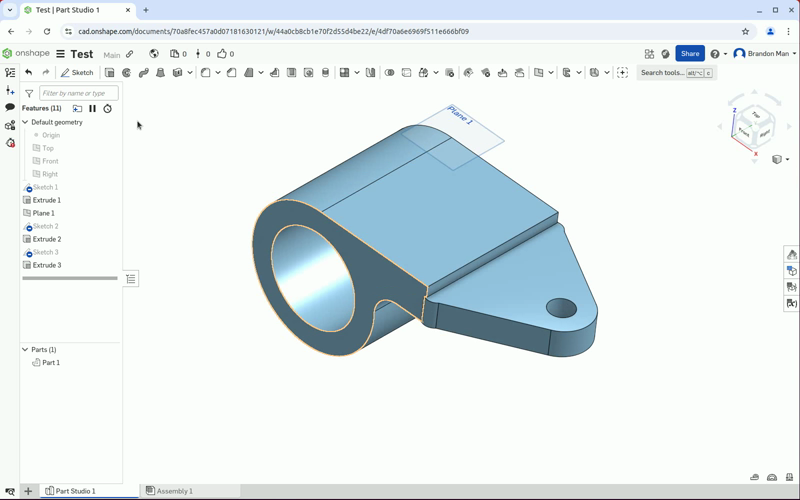
mouse_move(73, 189)
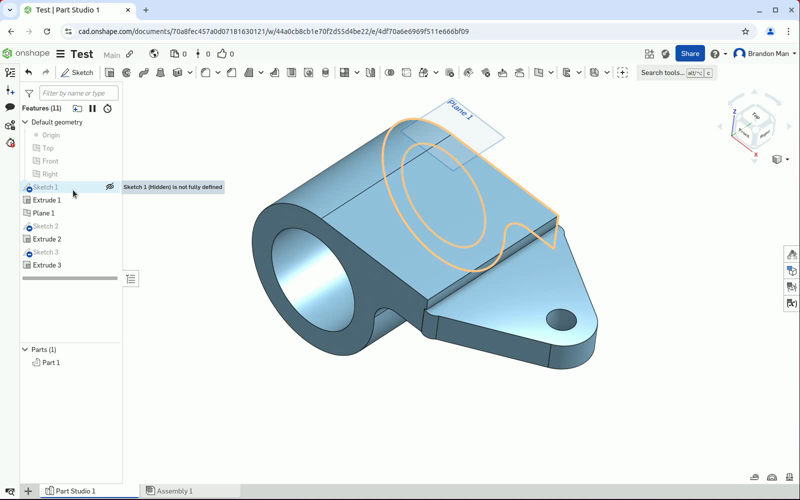
click(73, 189)